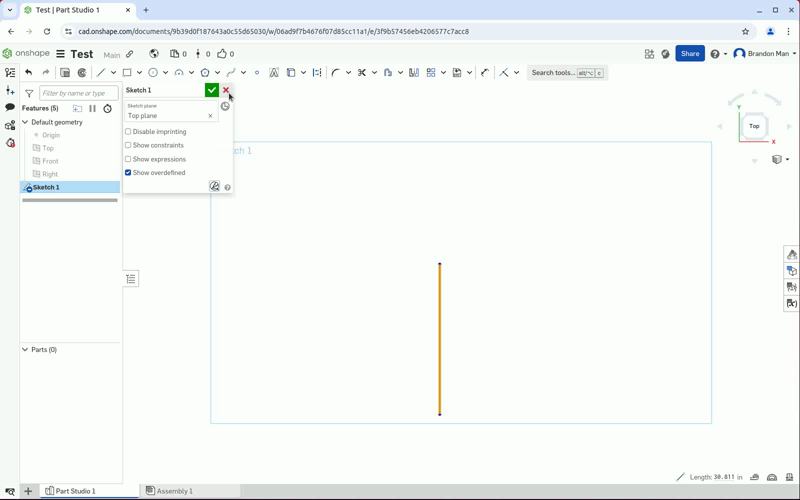
key(shift+h)
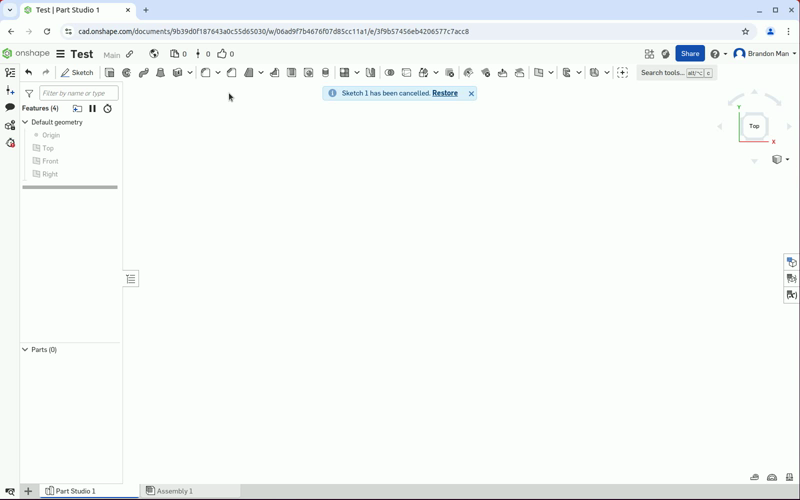
mouse_move(73, 352)
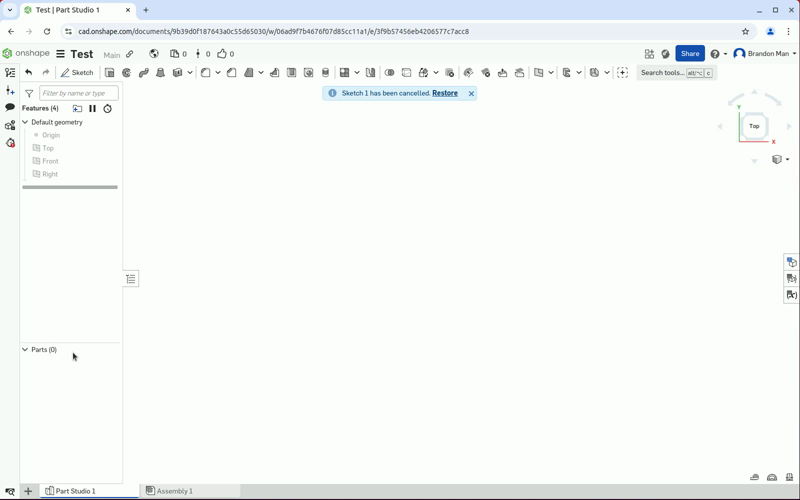
key(y)
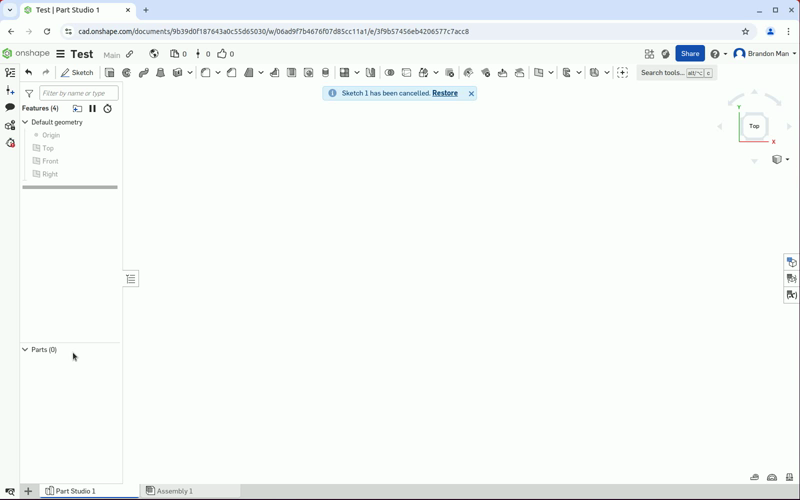
key(shift+p)
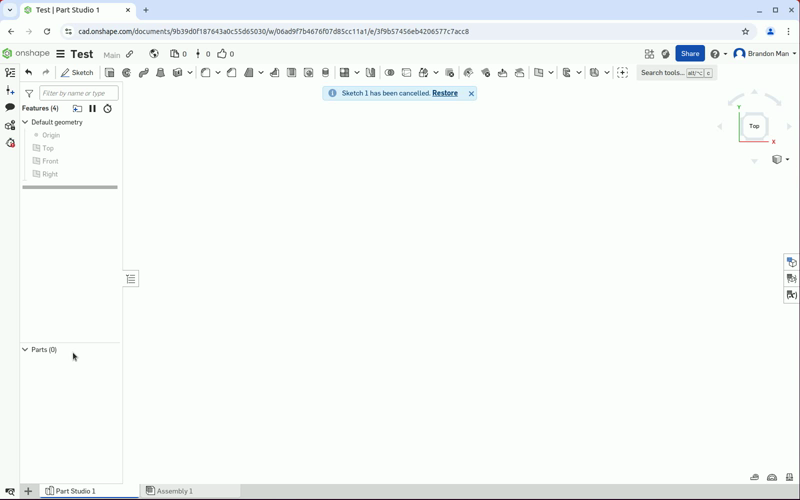
key(space)
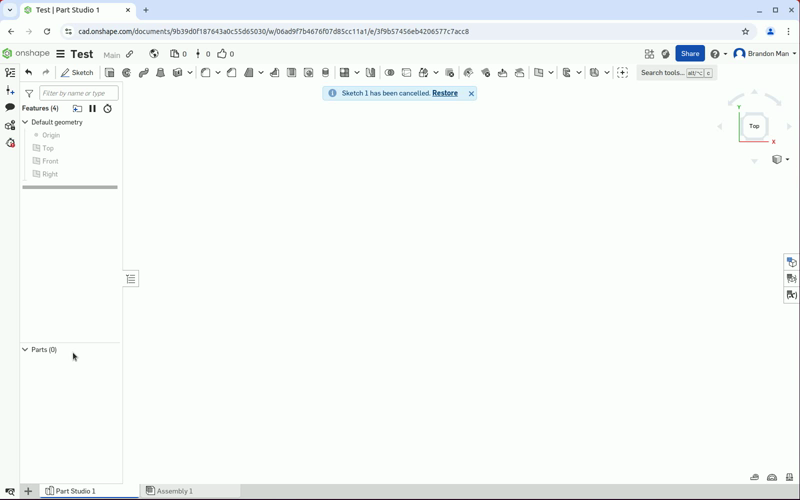
key_down(shift)
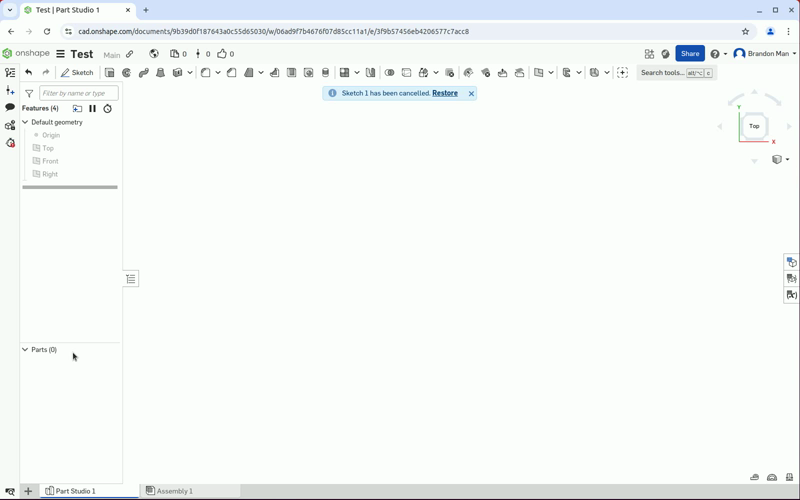
key(up)
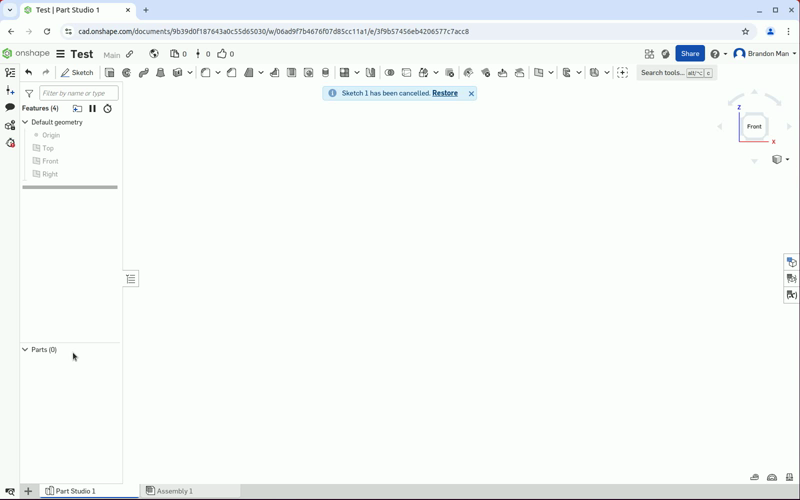
key_up(shift)
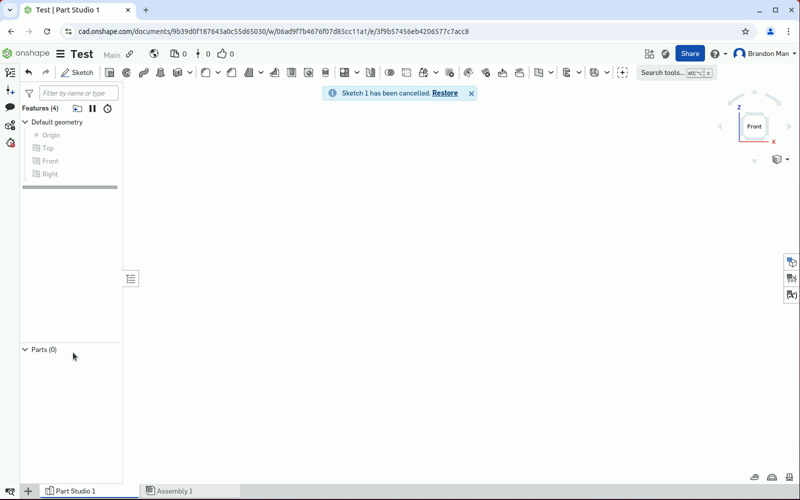
mouse_move(73, 352)
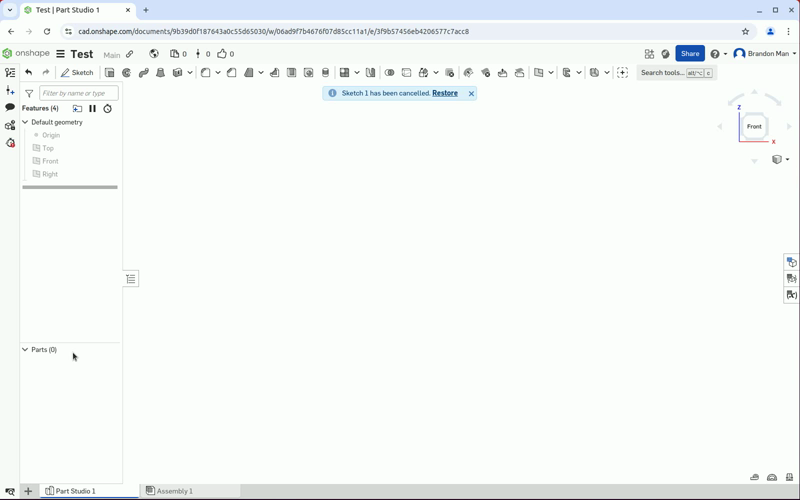
key(shift+y)
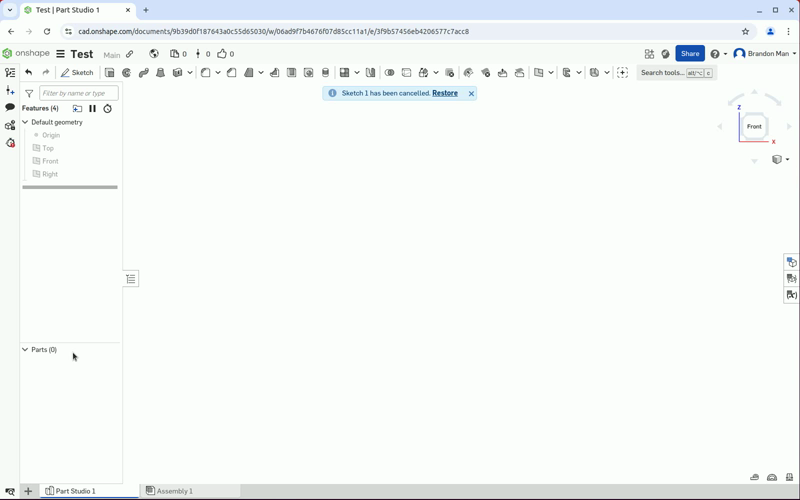
key(shift+s)
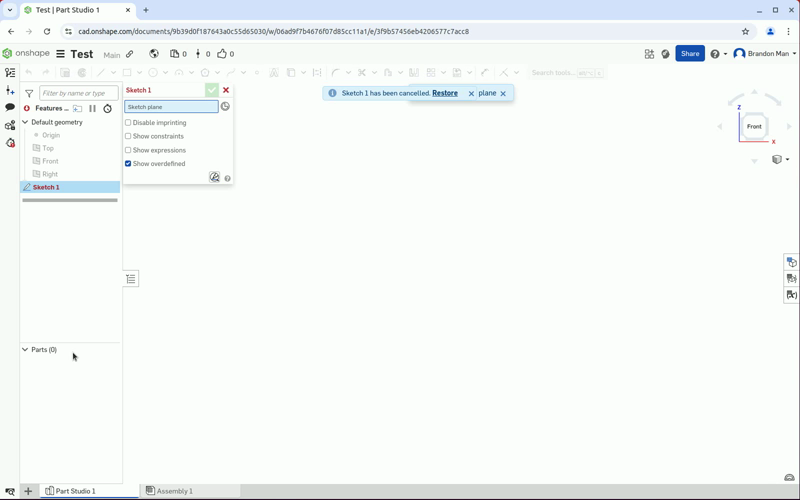
mouse_move(73, 163)
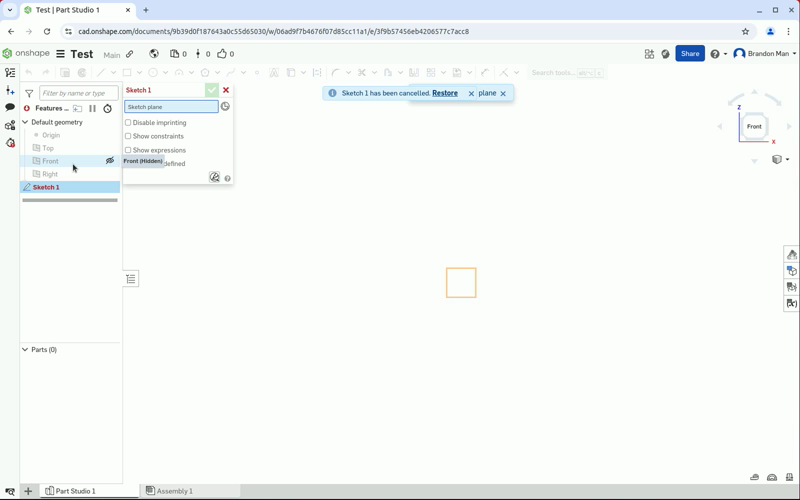
click(73, 163)
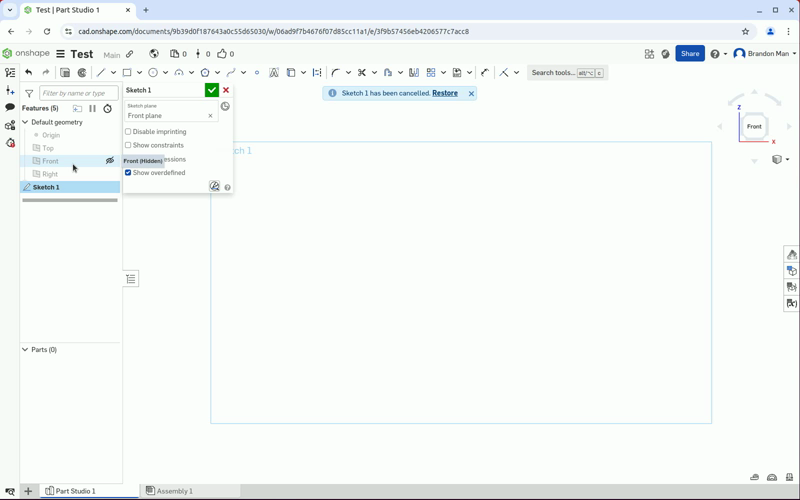
mouse_move(73, 352)
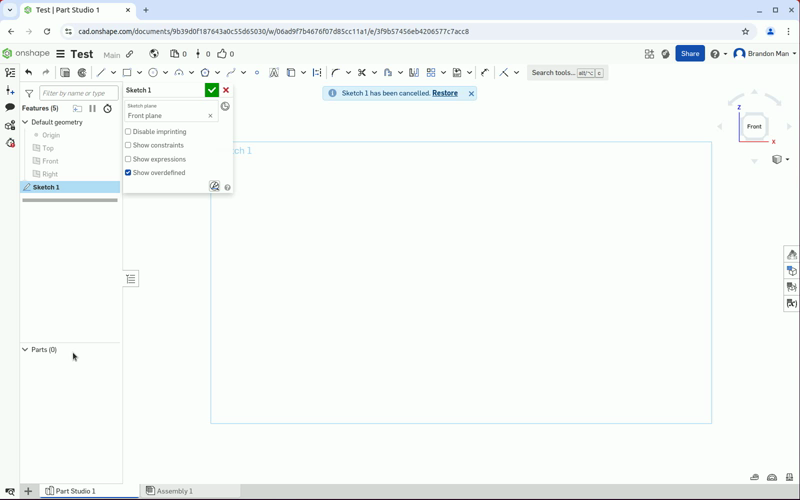
key(y)
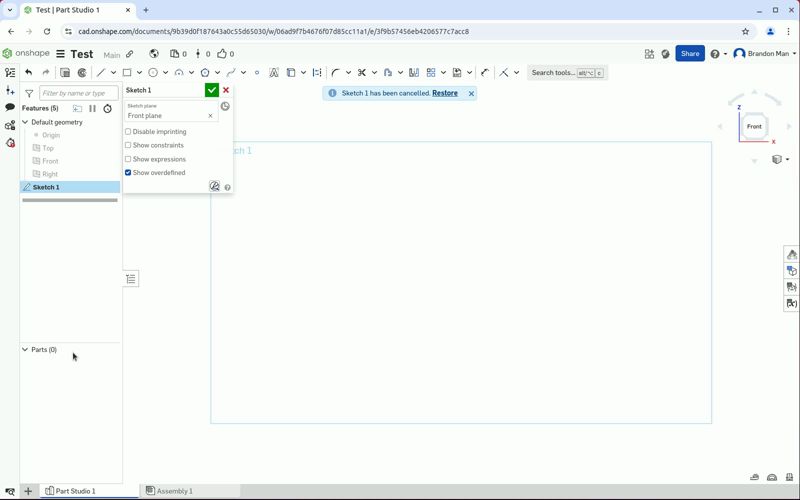
key(a)
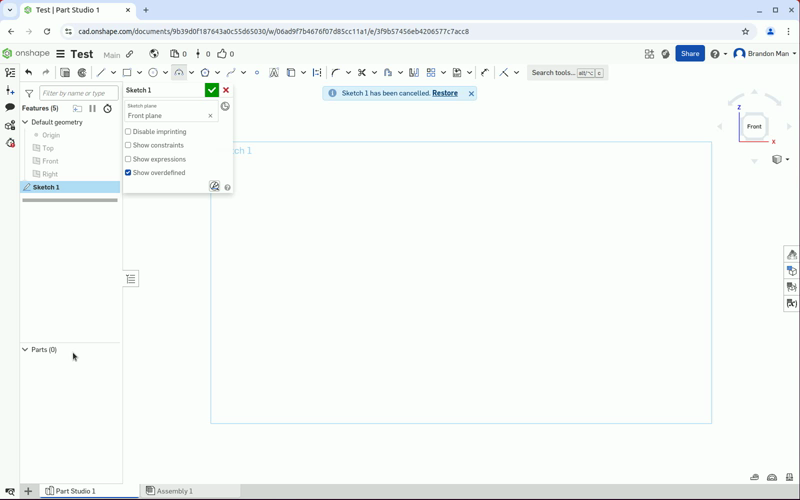
key_down(shift)
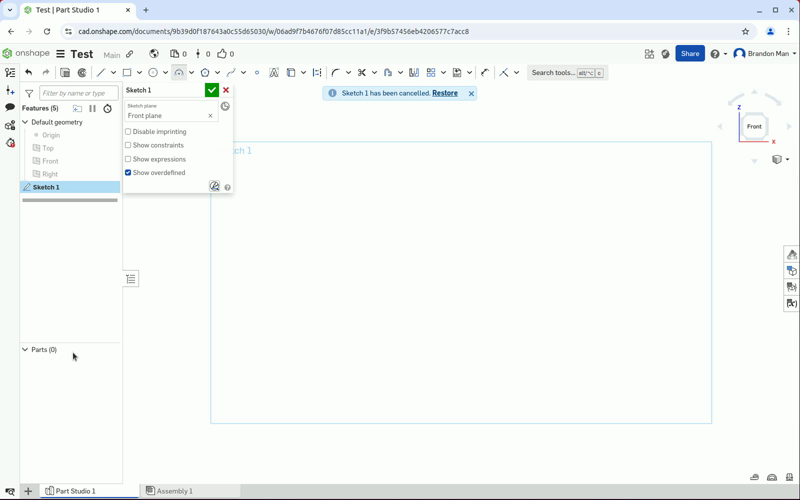
mouse_move(417, 360)
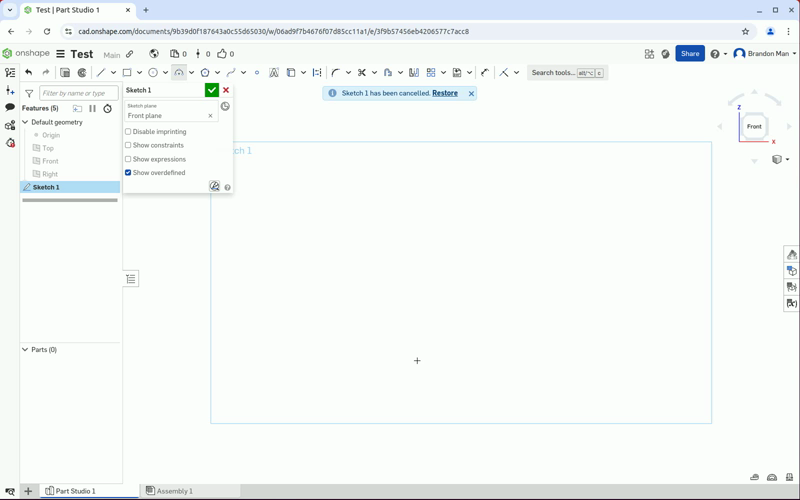
click(417, 360)
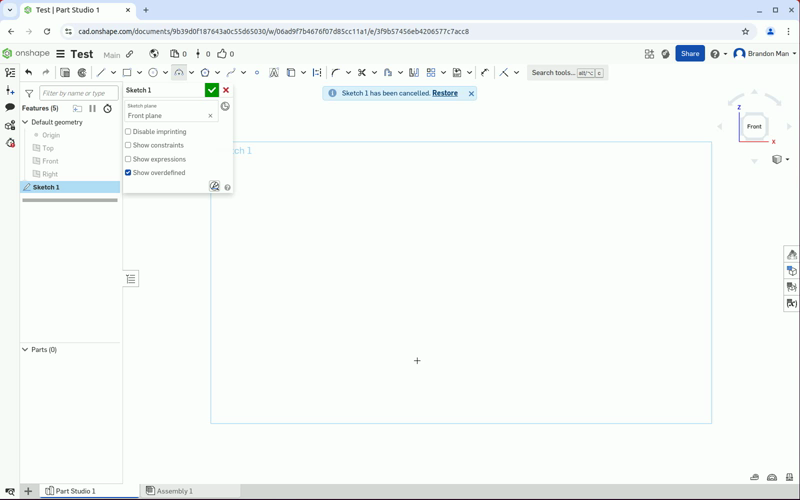
key_up(shift)
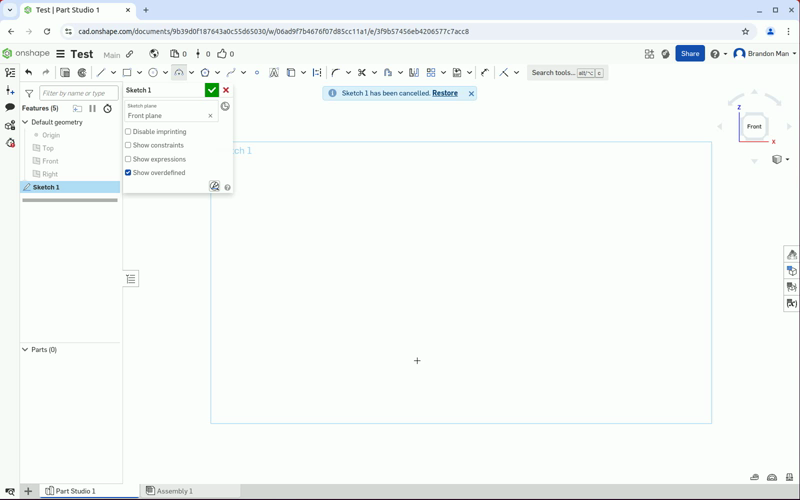
key_down(shift)
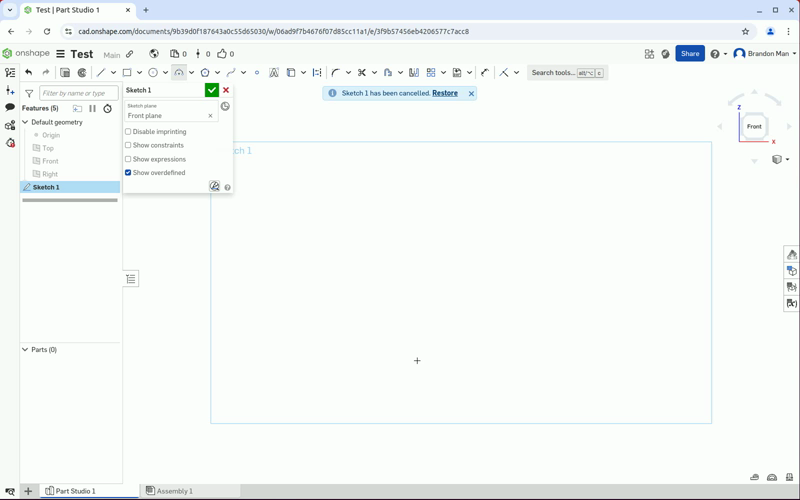
mouse_move(502, 360)
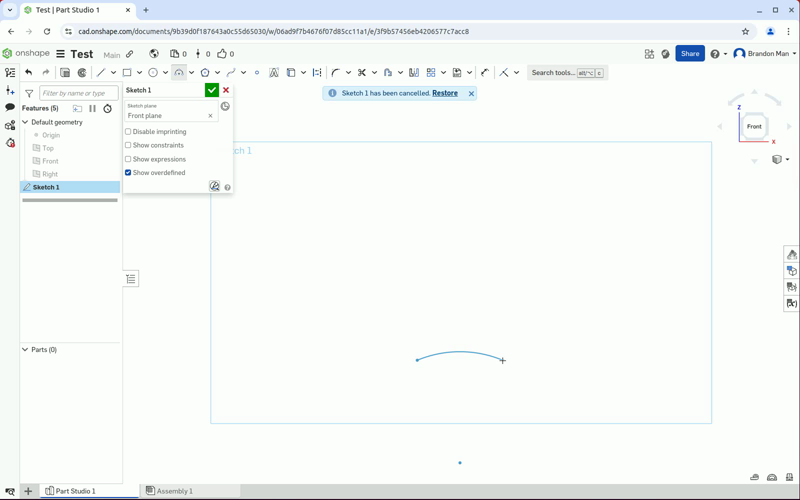
click(502, 360)
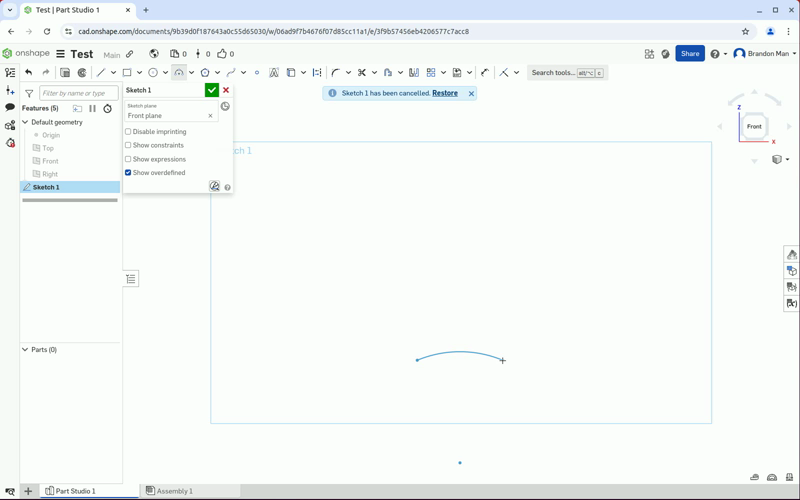
mouse_move(459, 371)
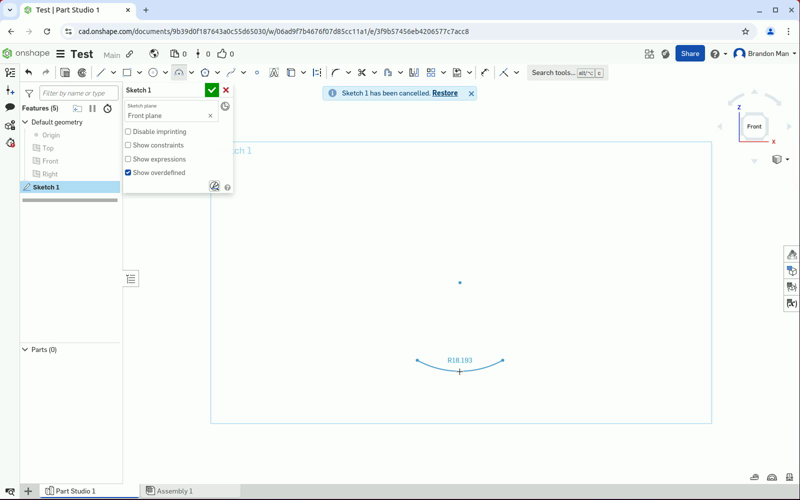
click(459, 371)
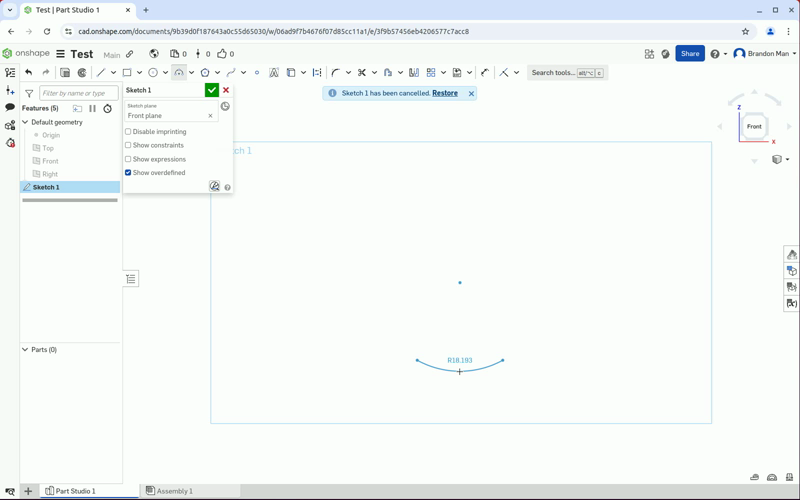
key_up(shift)
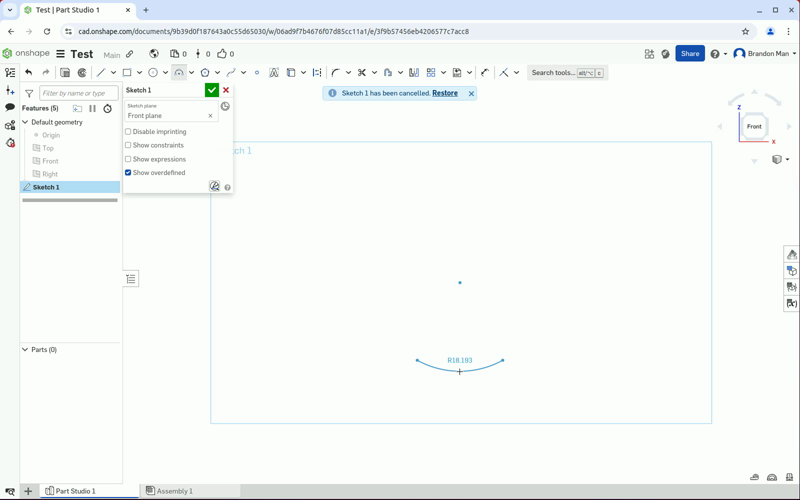
key(esc)
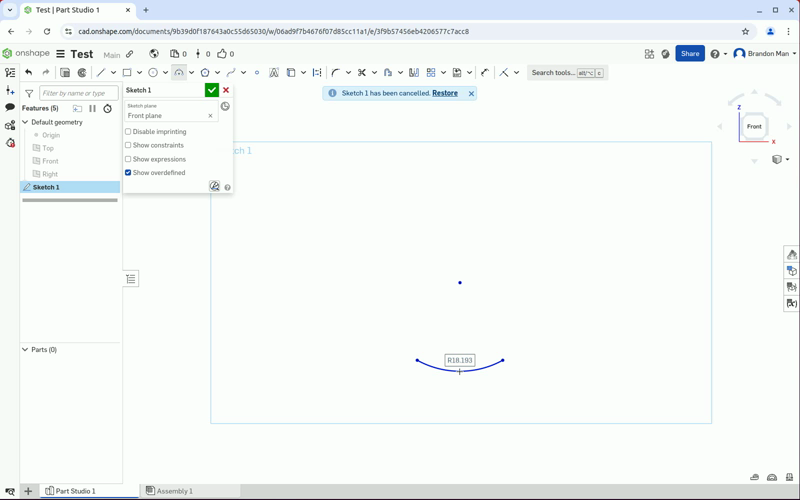
key(l)
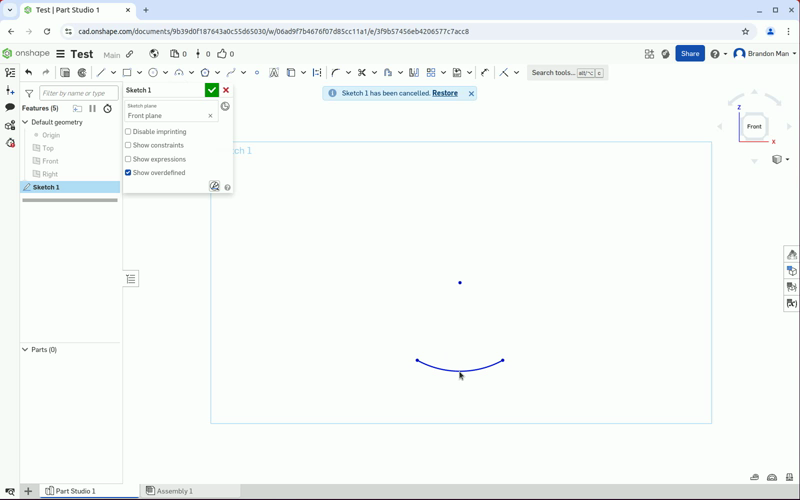
mouse_move(502, 360)
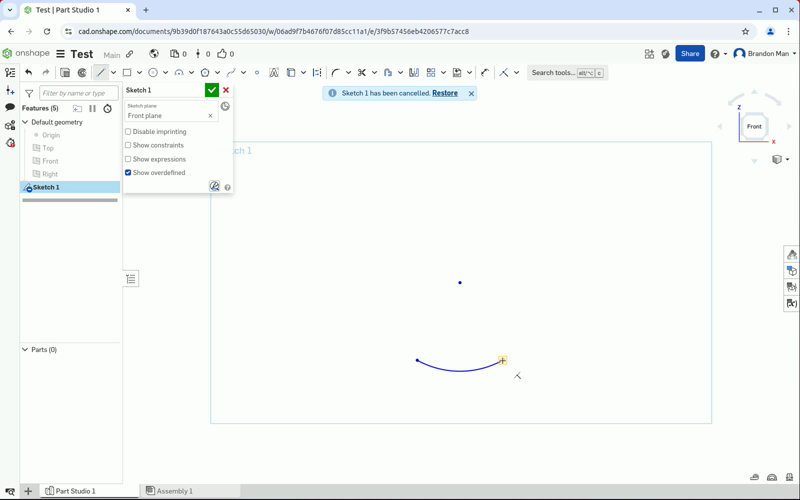
click(502, 360)
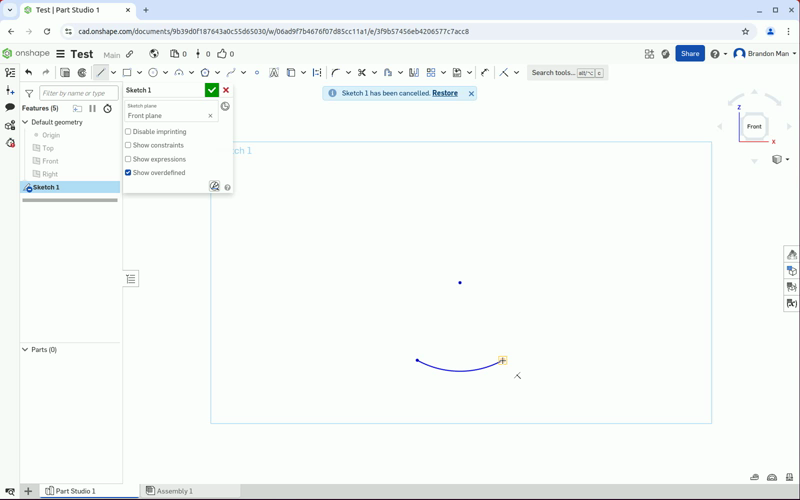
key_down(shift)
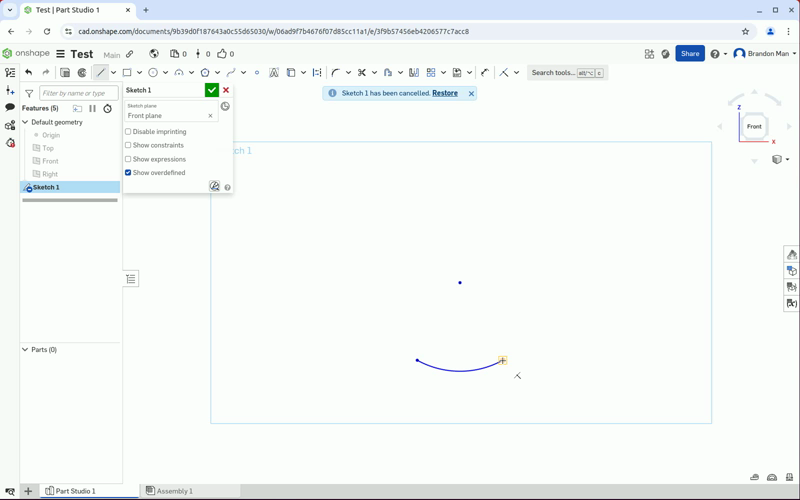
mouse_move(502, 206)
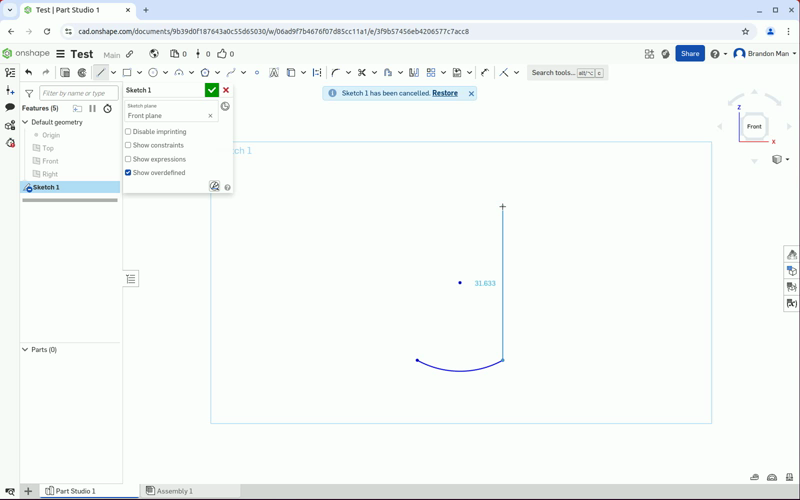
click(502, 206)
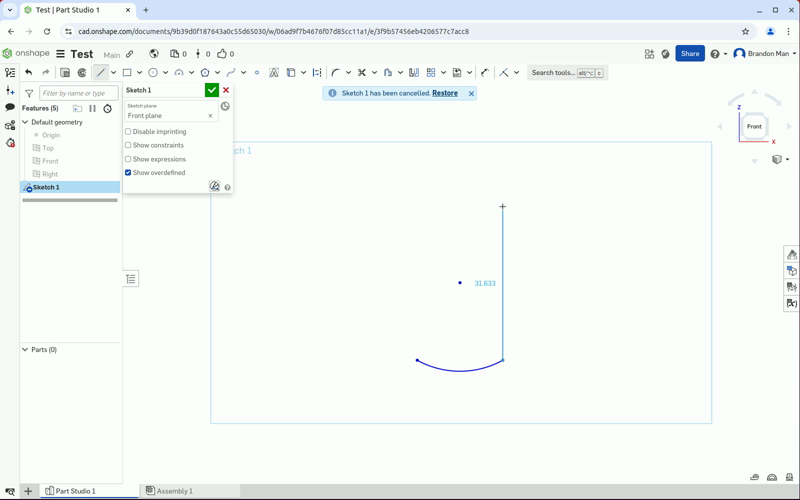
key_up(shift)
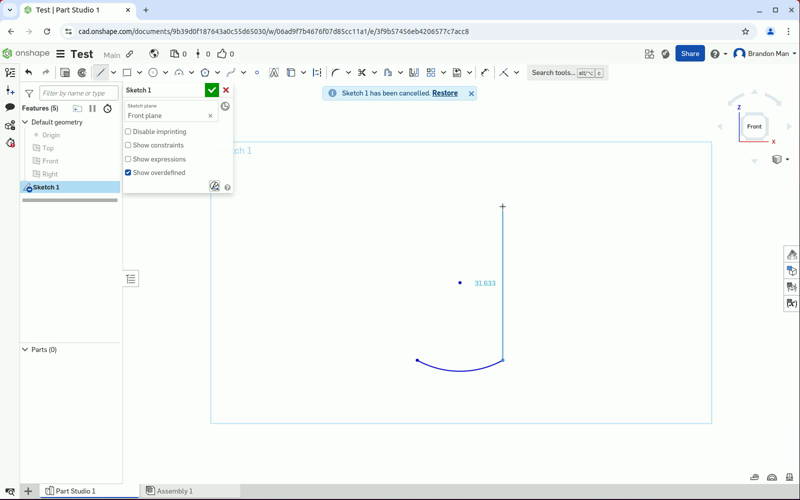
key(esc)
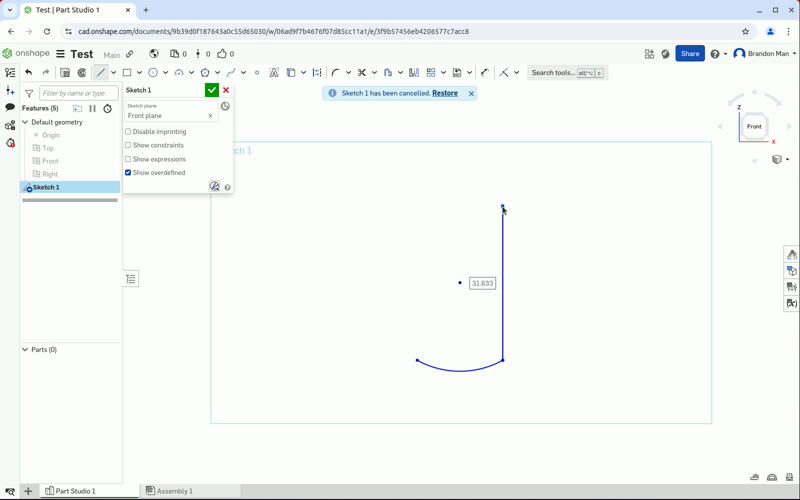
key(a)
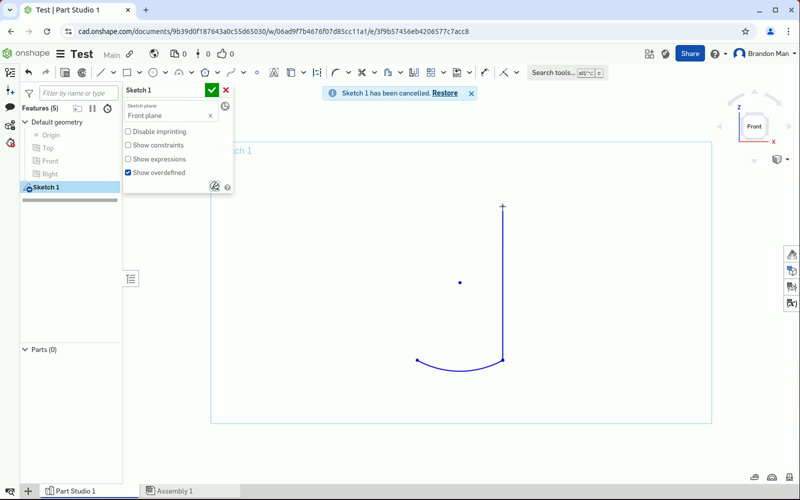
mouse_move(502, 206)
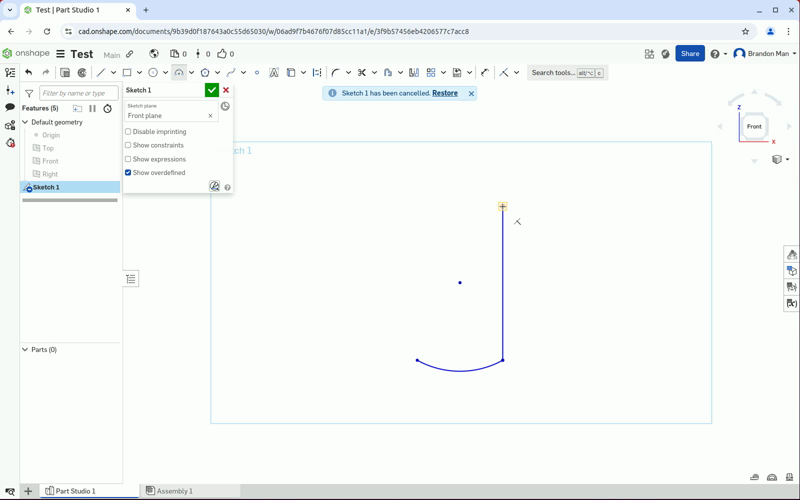
click(502, 206)
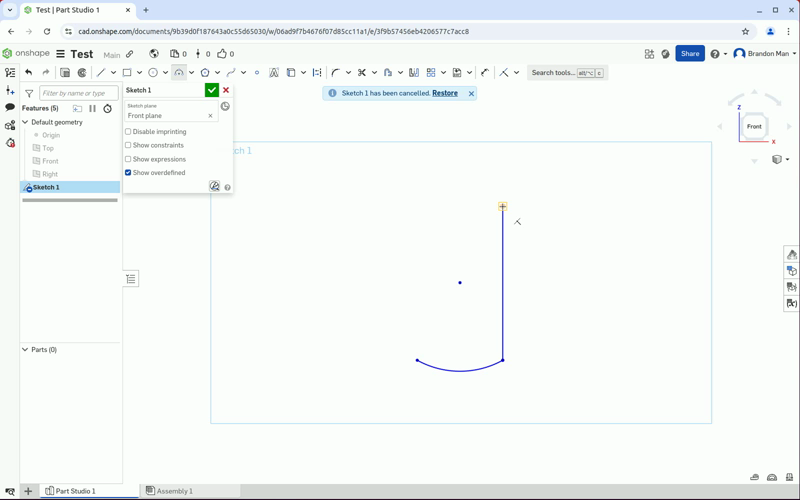
key_down(shift)
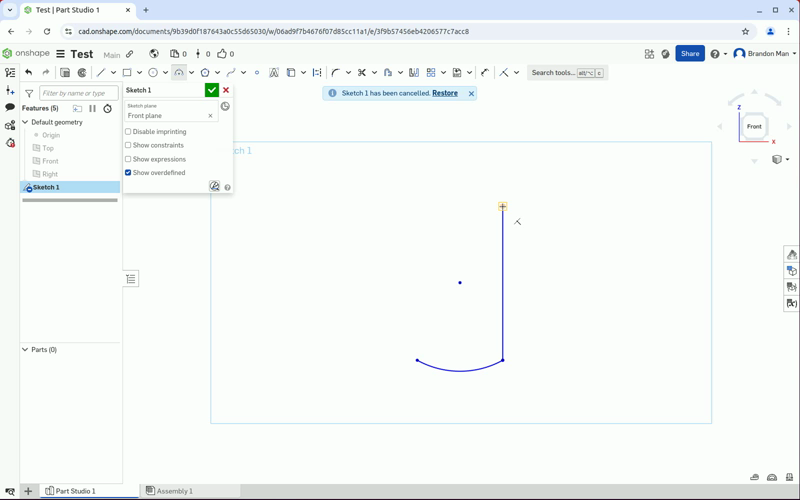
mouse_move(417, 206)
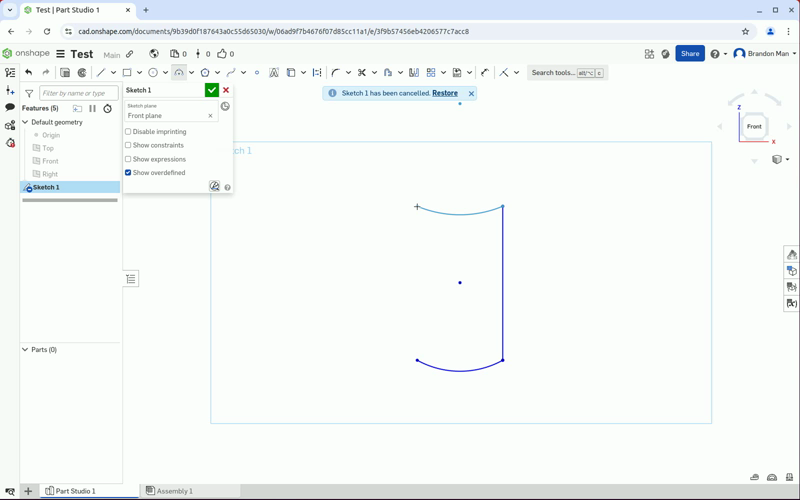
click(417, 206)
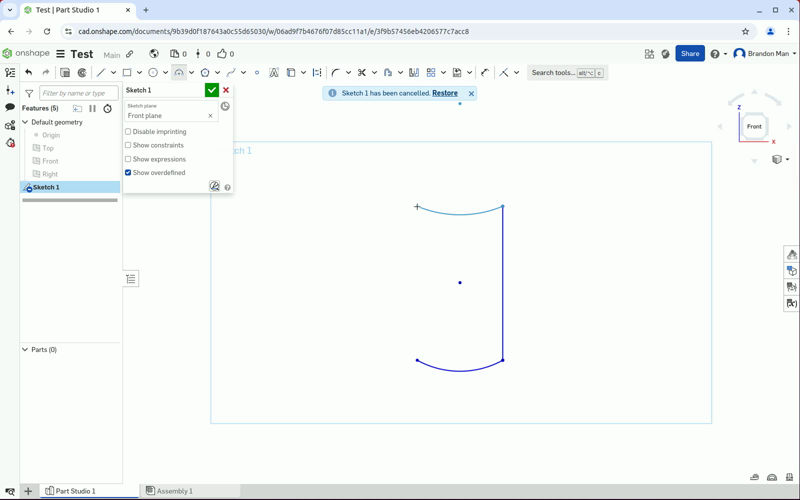
mouse_move(459, 195)
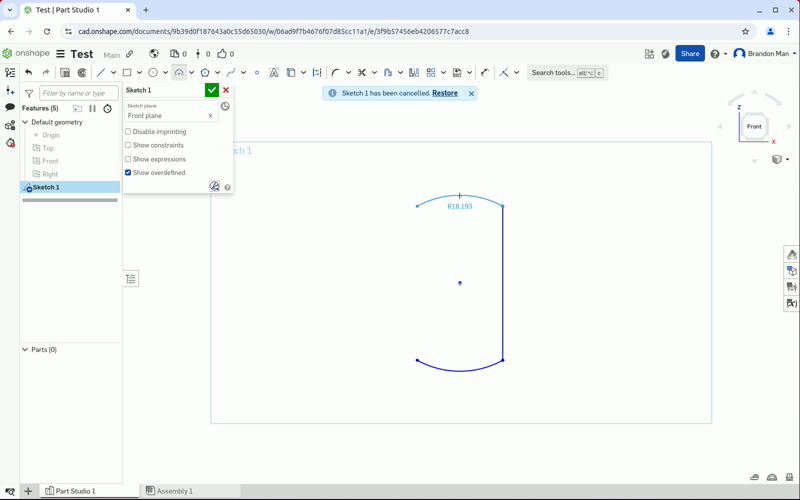
click(459, 195)
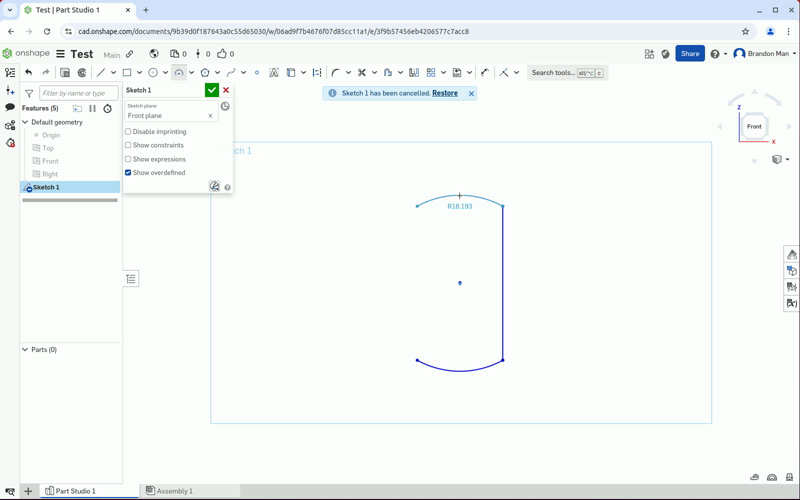
key_up(shift)
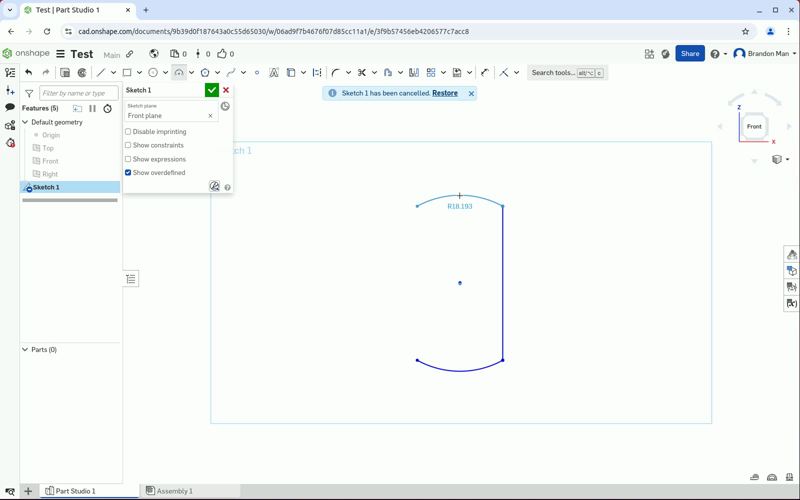
key(esc)
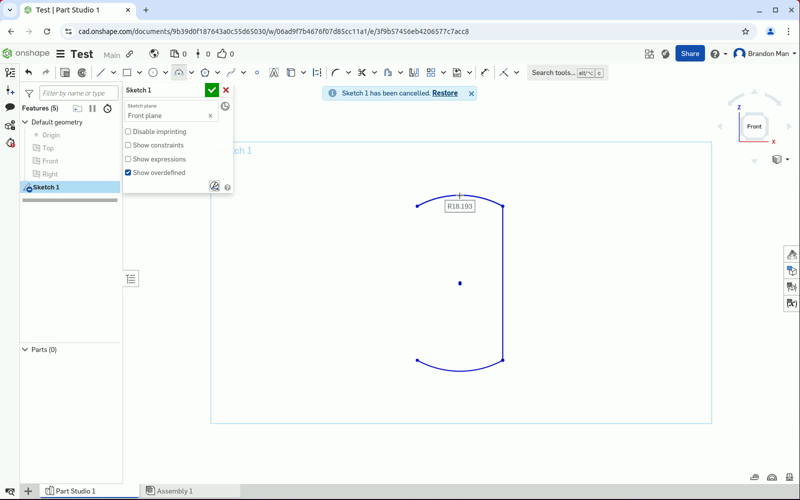
key(l)
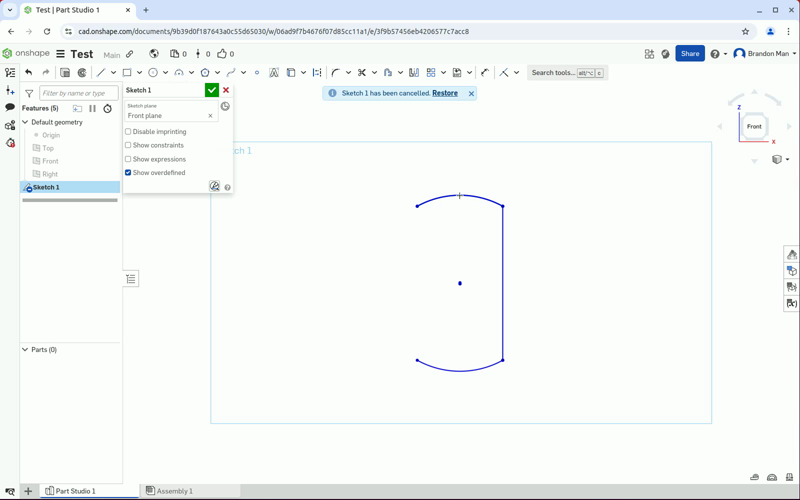
mouse_move(417, 206)
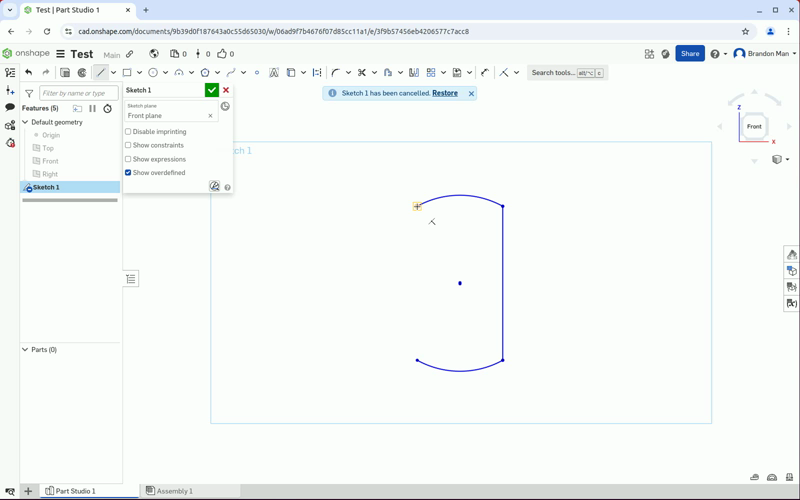
click(417, 206)
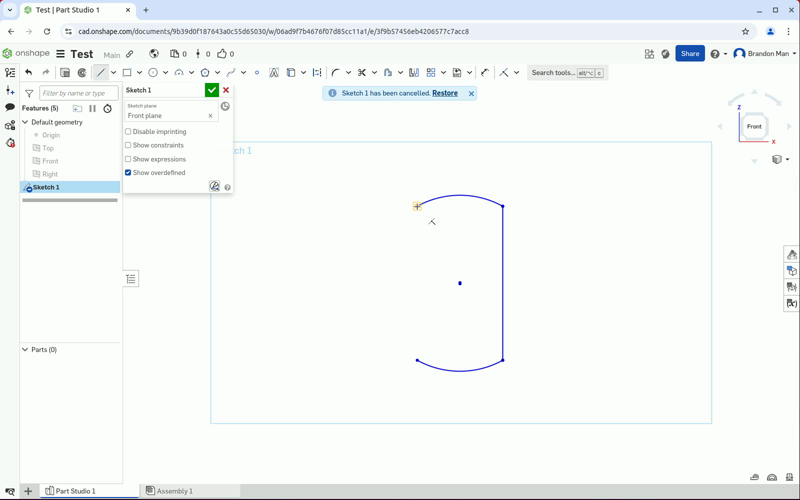
key_down(shift)
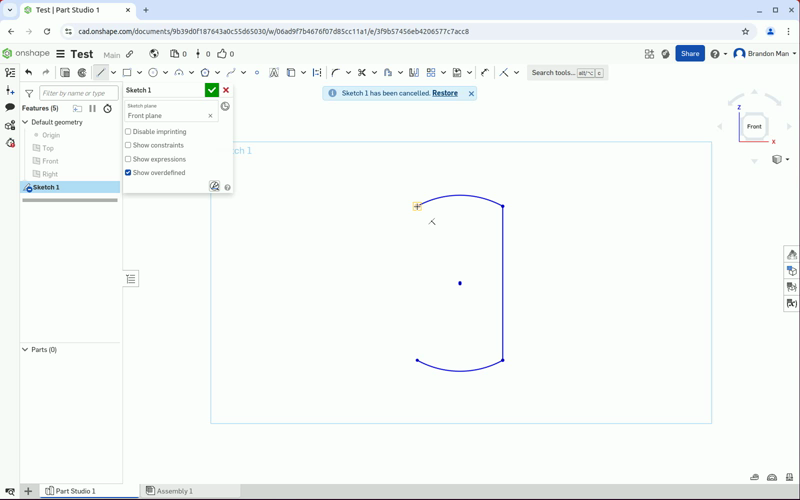
mouse_move(417, 360)
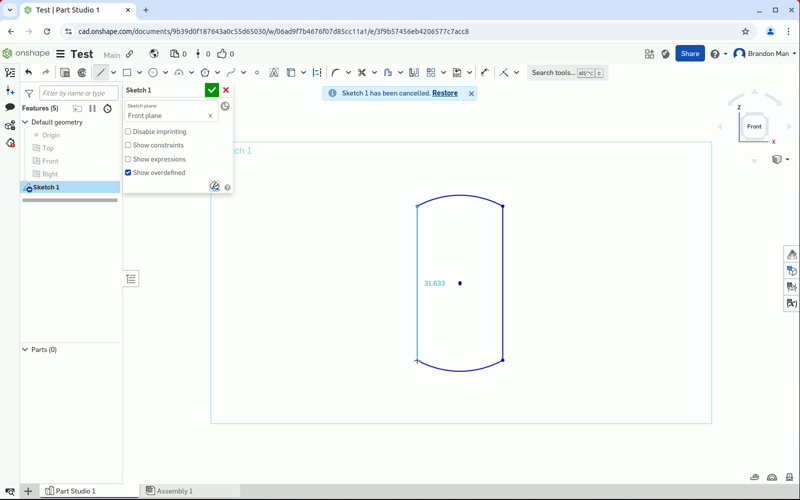
key_up(shift)
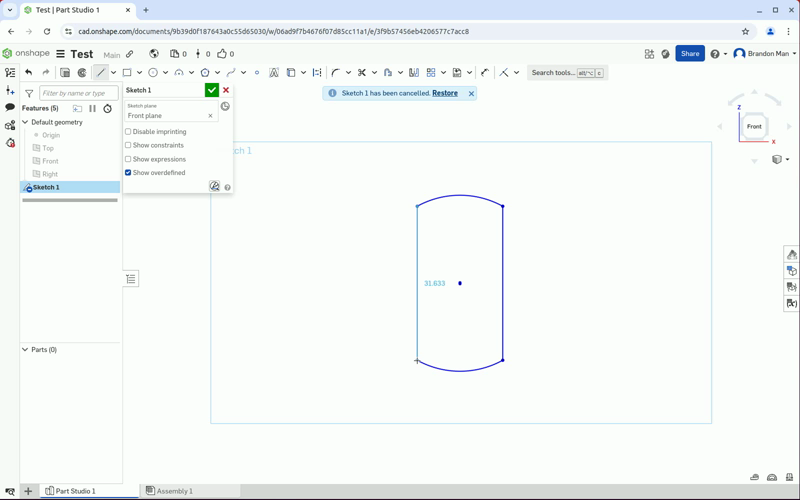
click(417, 360)
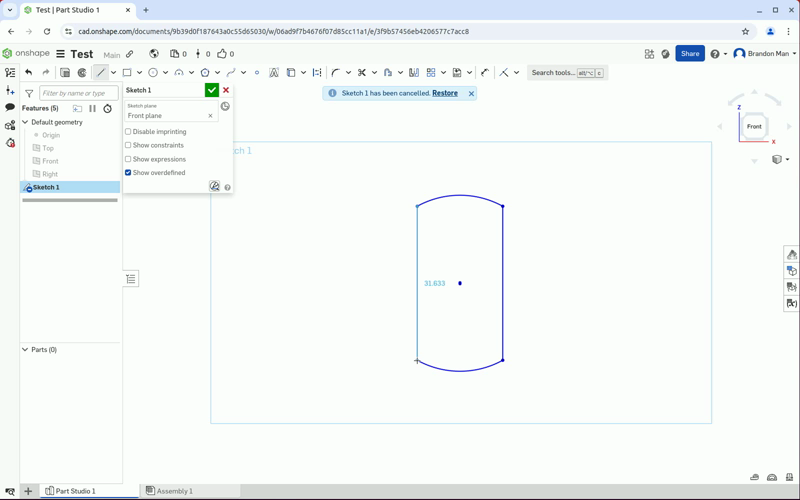
key(esc)
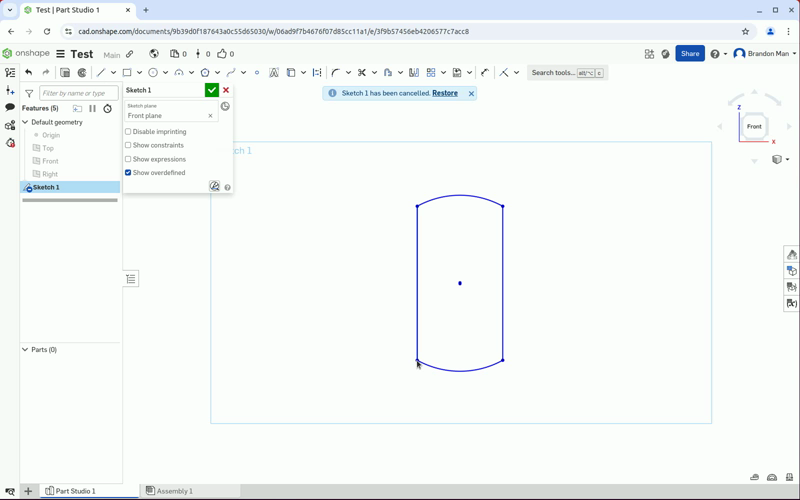
key(c)
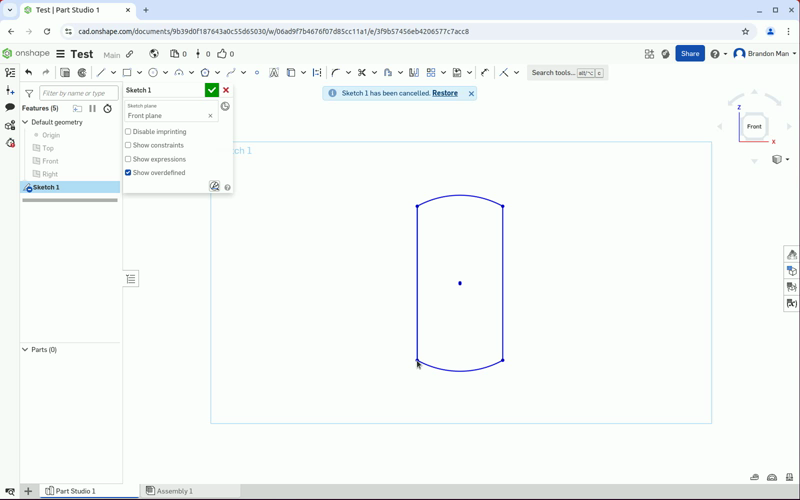
key_down(shift)
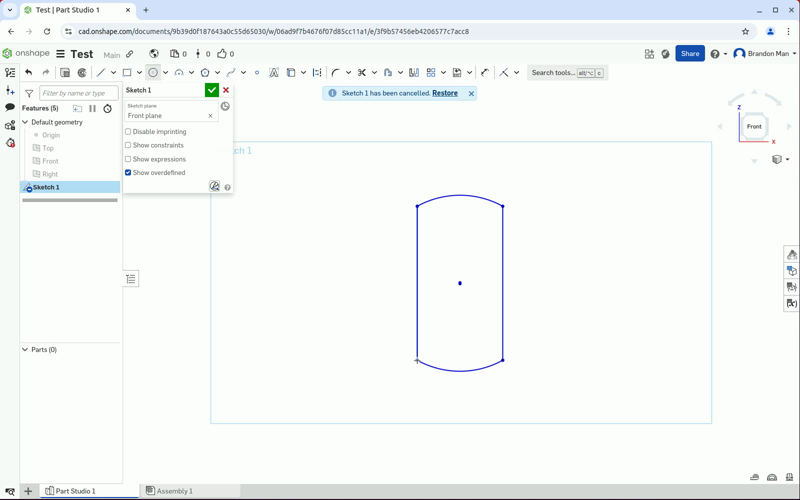
mouse_move(460, 284)
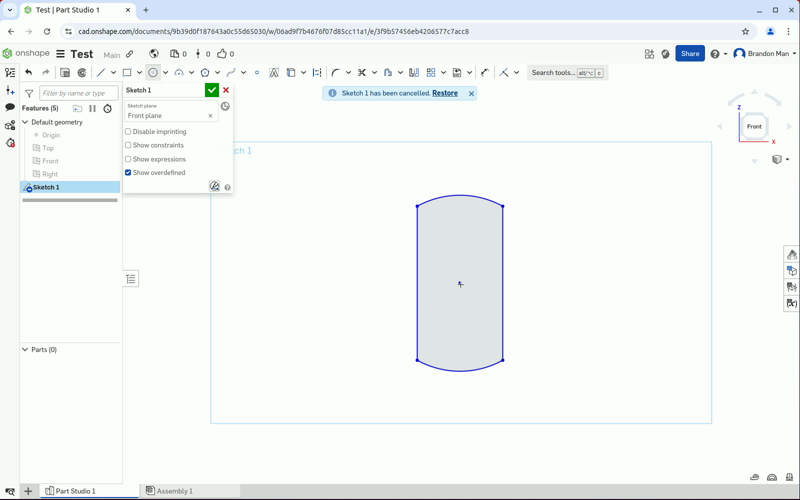
scroll(6)
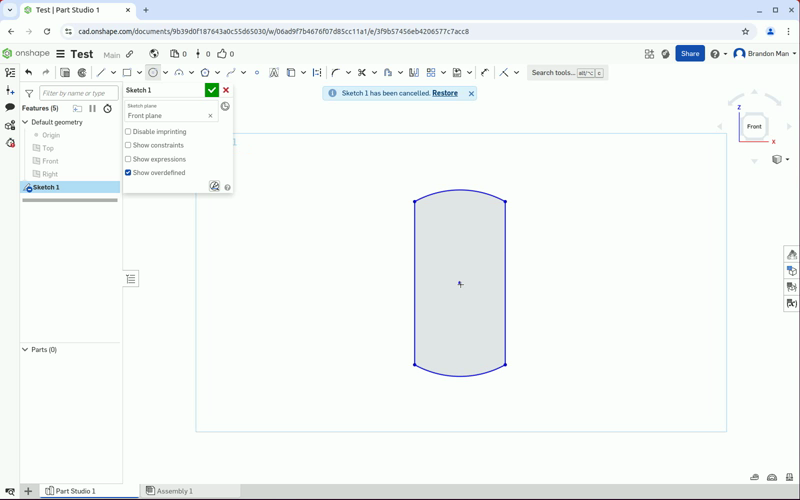
scroll(6)
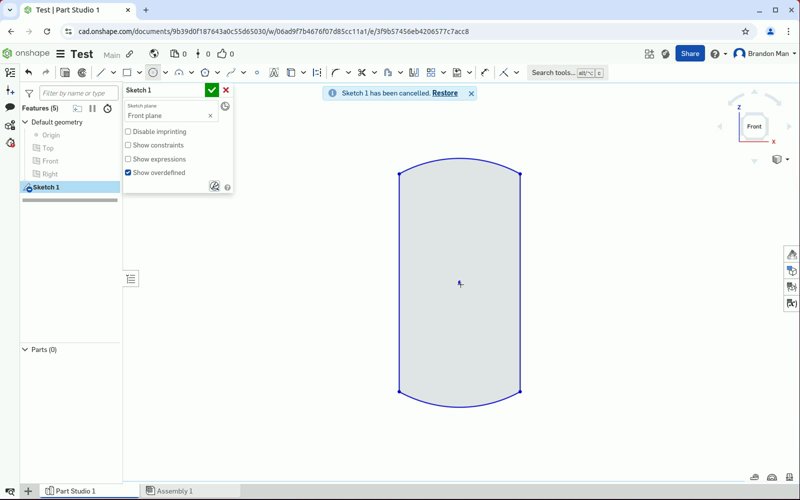
scroll(6)
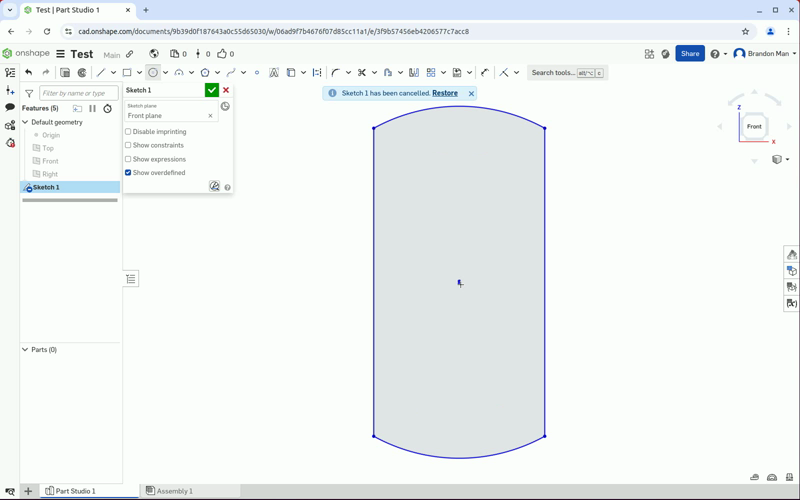
scroll(6)
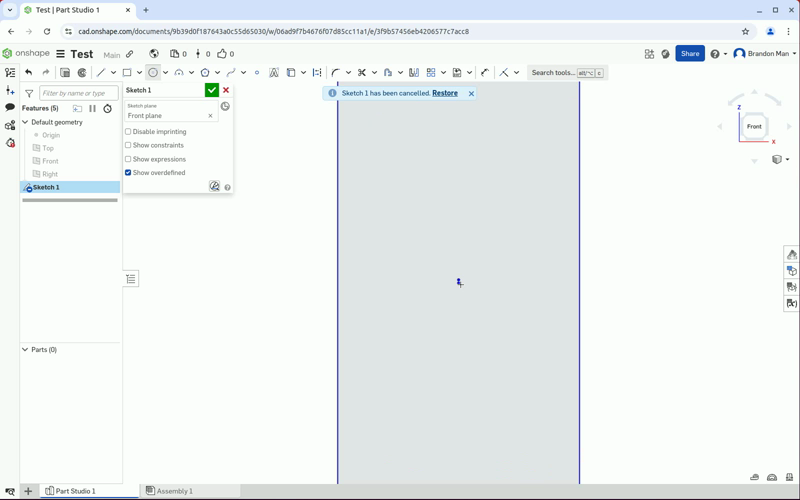
scroll(6)
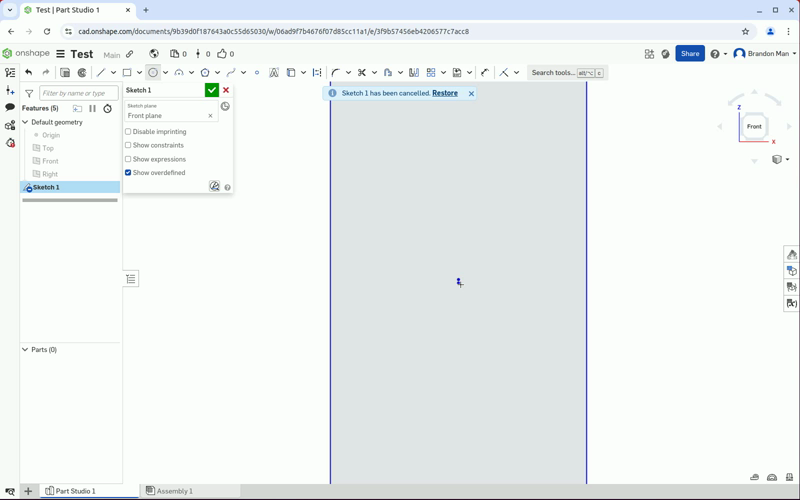
scroll(6)
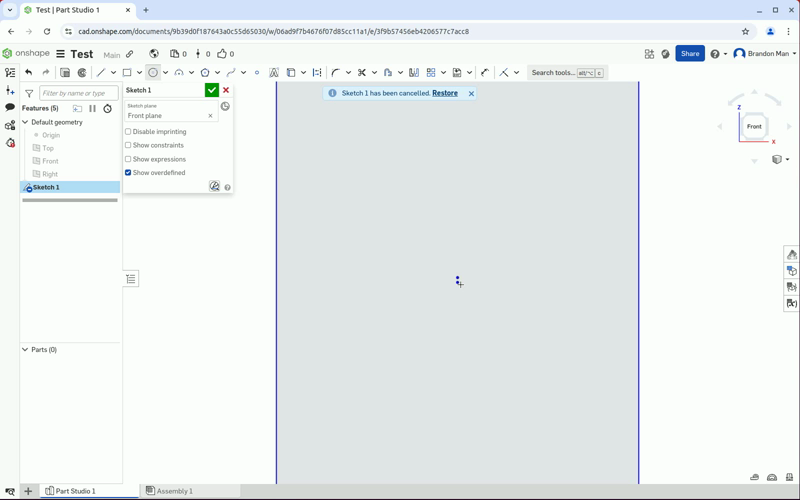
scroll(6)
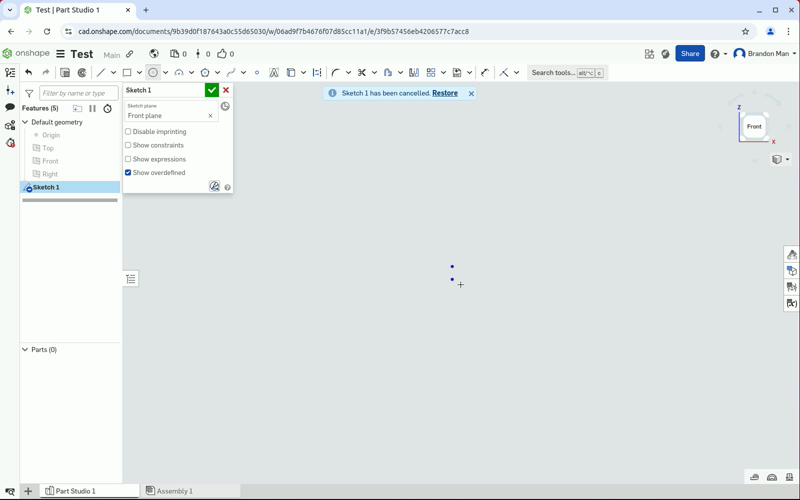
click(460, 284)
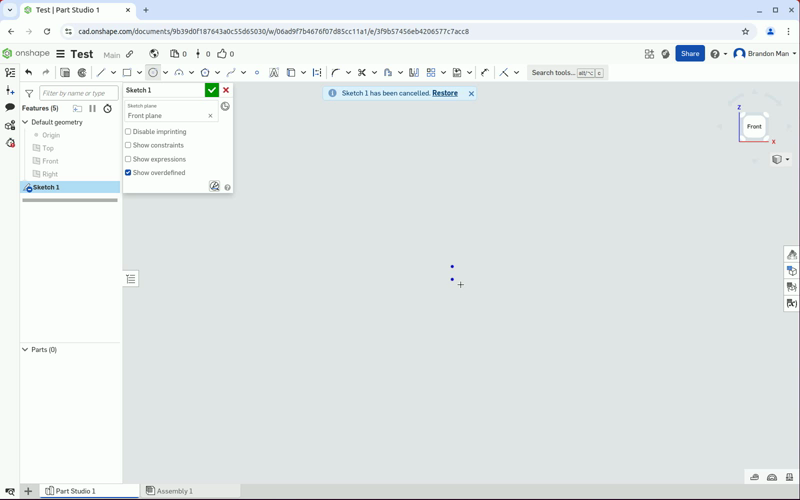
scroll(-6)
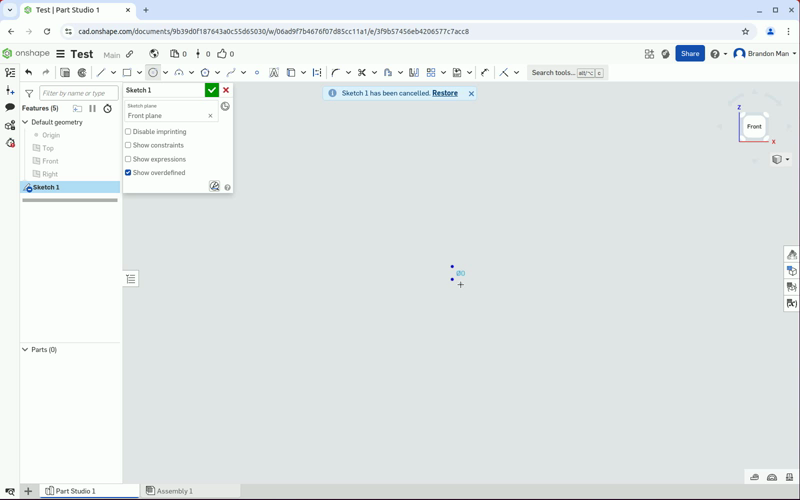
scroll(-6)
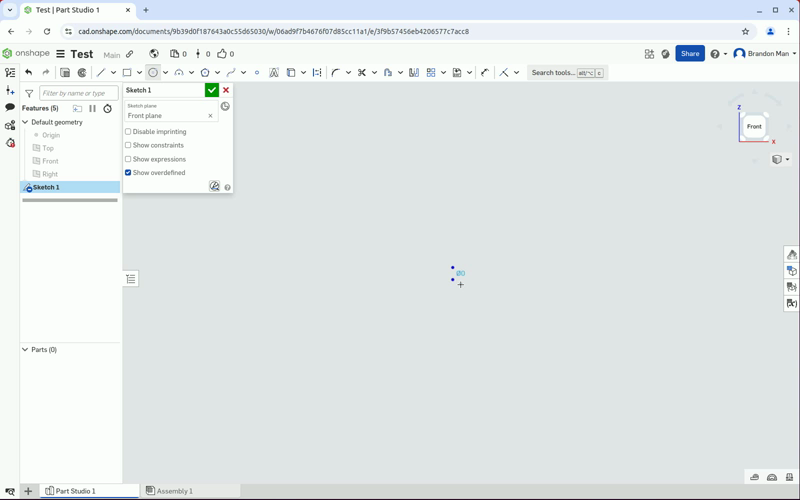
scroll(-6)
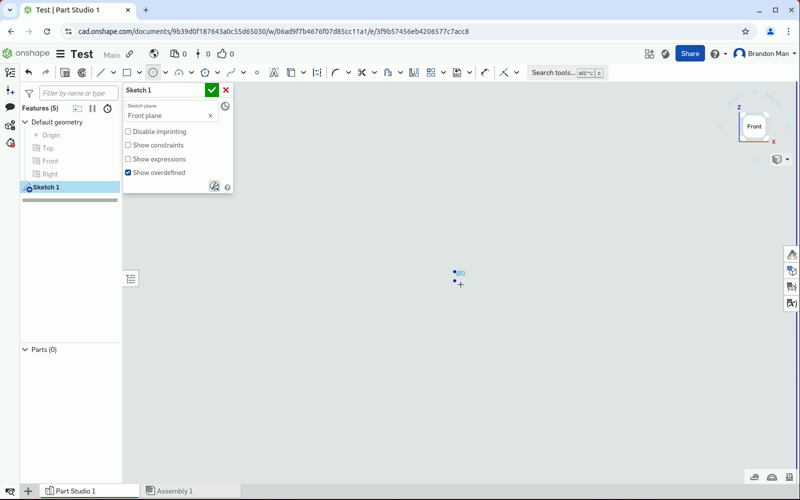
scroll(-6)
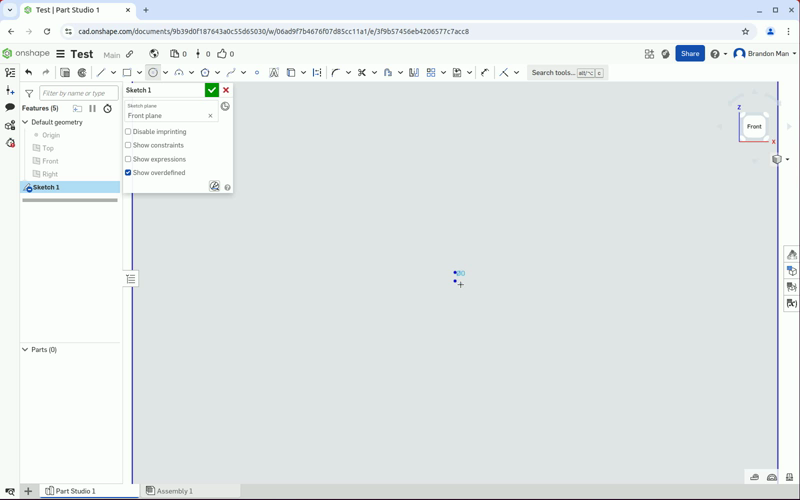
scroll(-6)
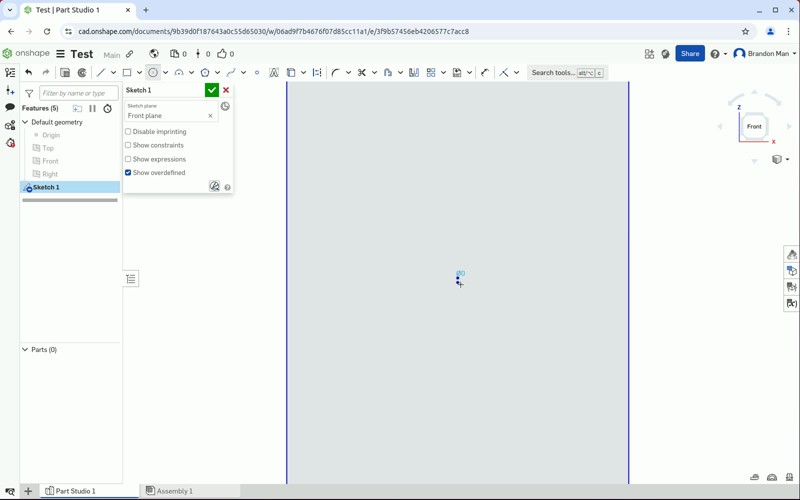
scroll(-6)
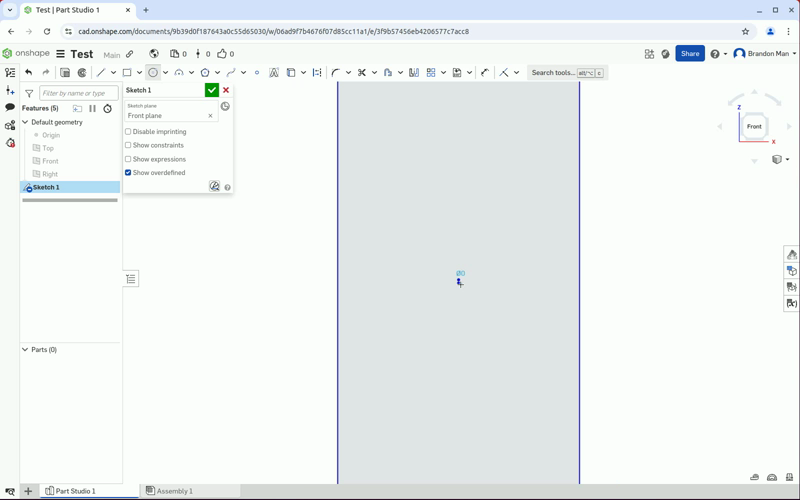
scroll(-6)
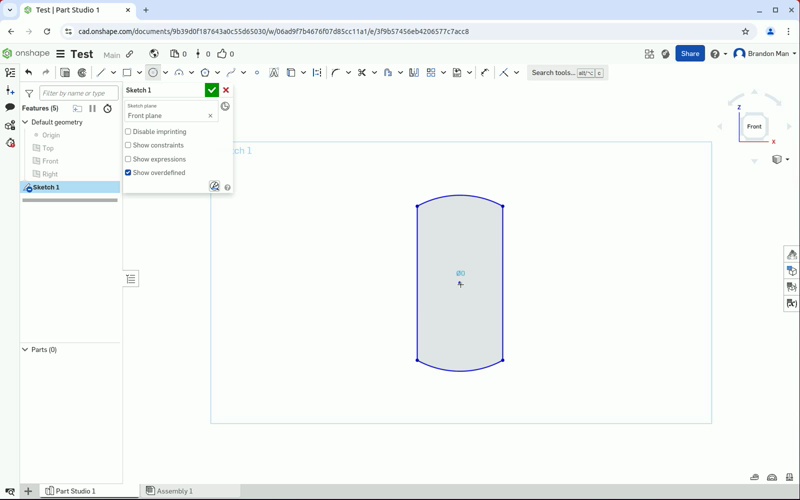
key_up(shift)
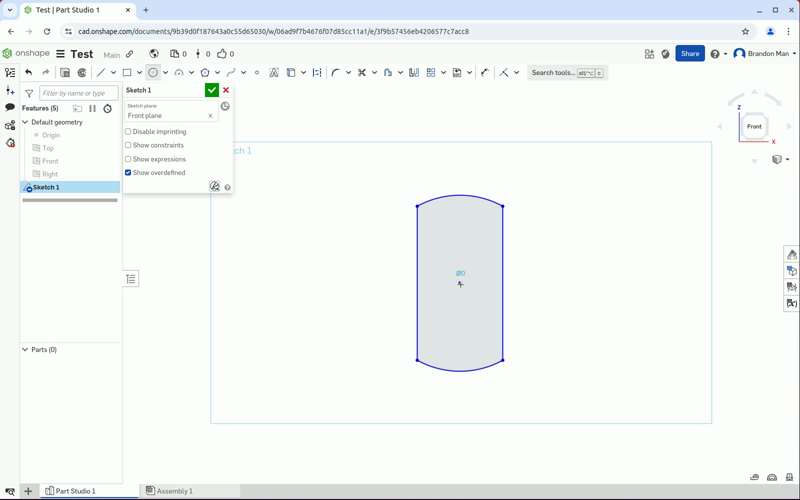
mouse_move(471, 284)
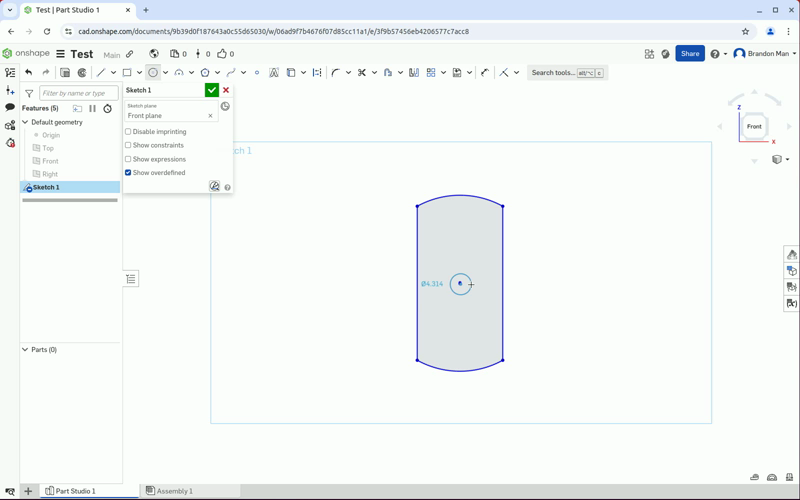
click(471, 284)
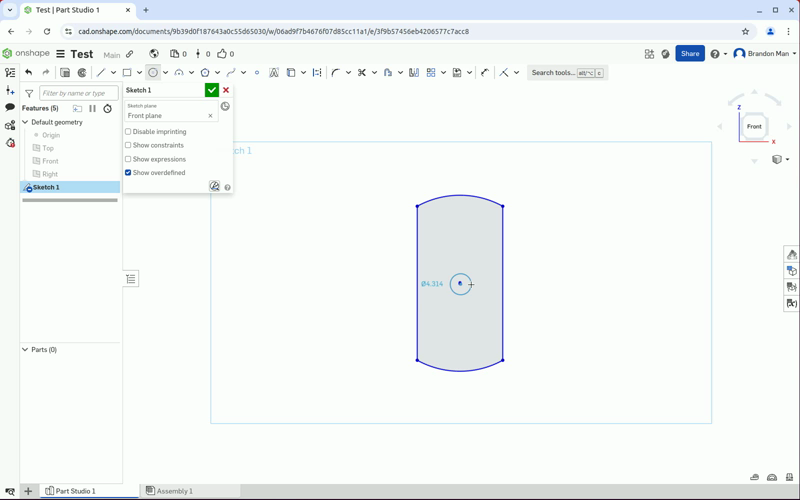
key(esc)
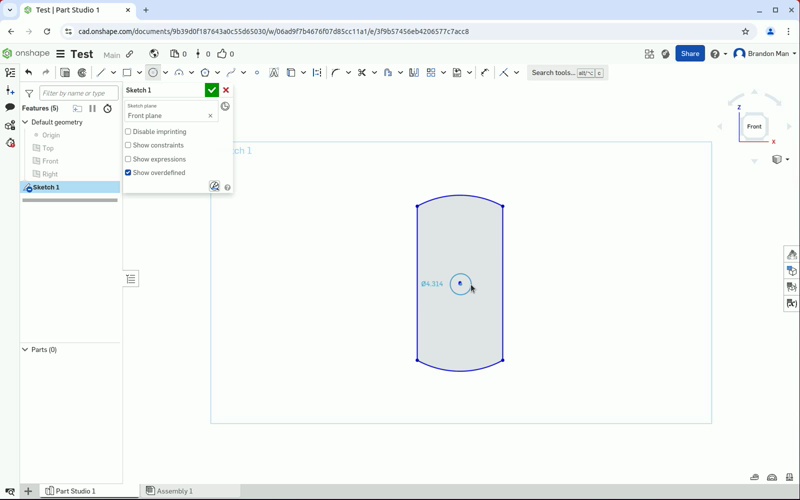
mouse_move(442, 253)
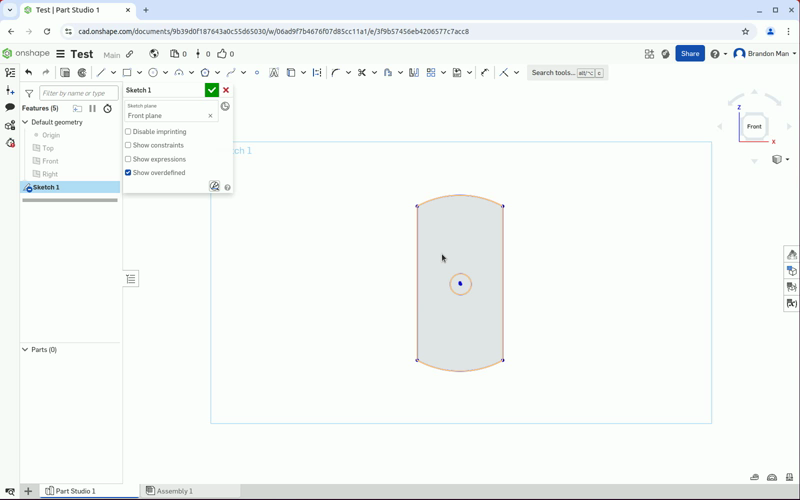
click(442, 253)
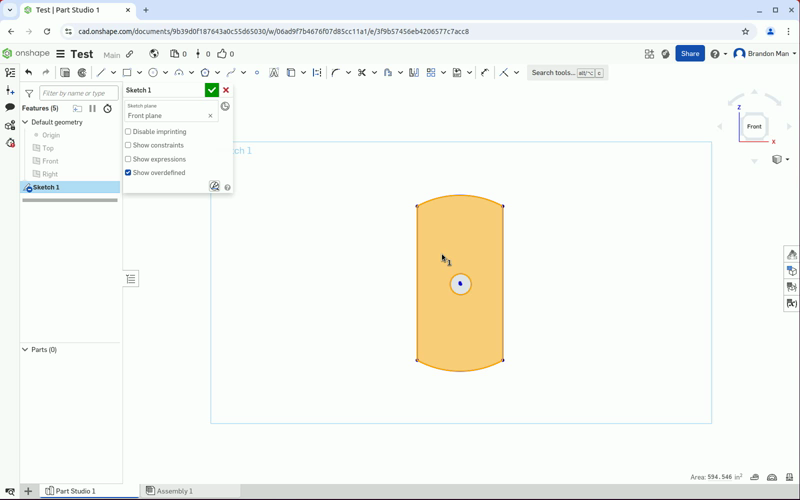
mouse_move(73, 352)
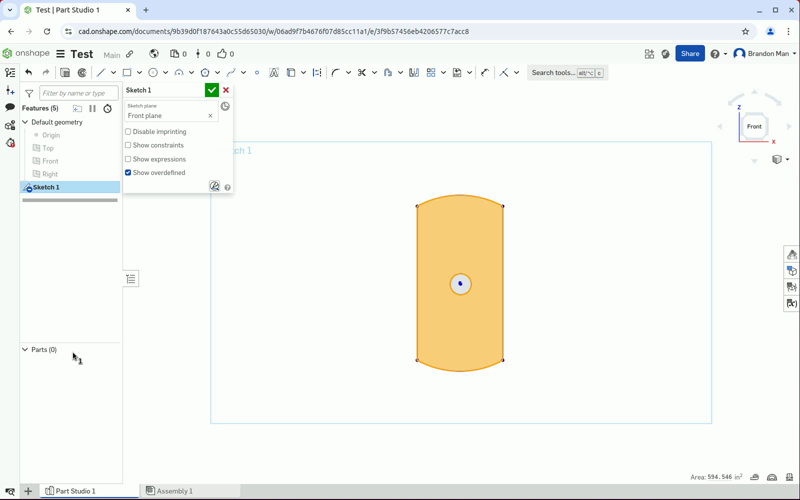
key(shift+y)
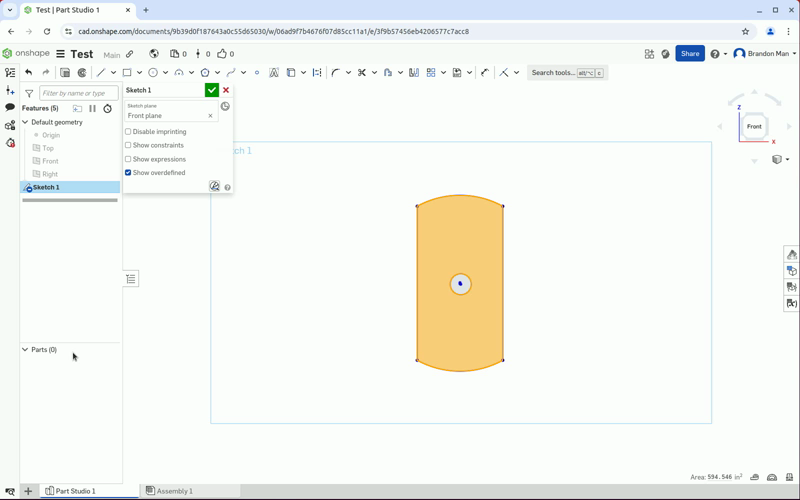
key(shift+e)
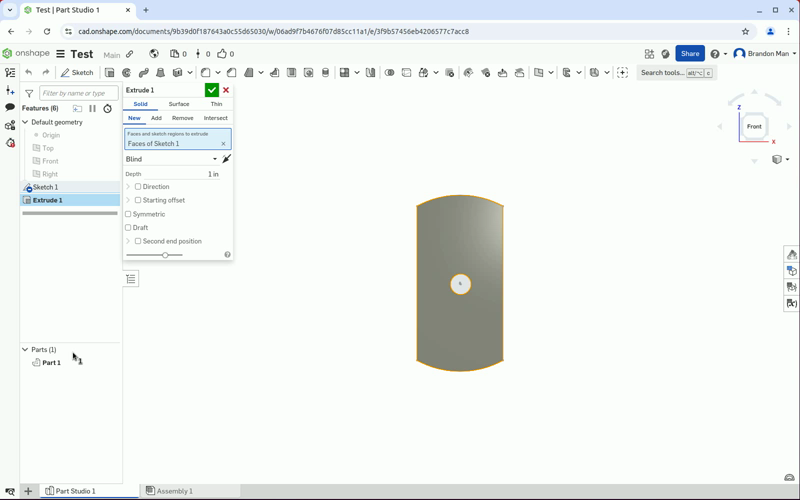
mouse_move(143, 106)
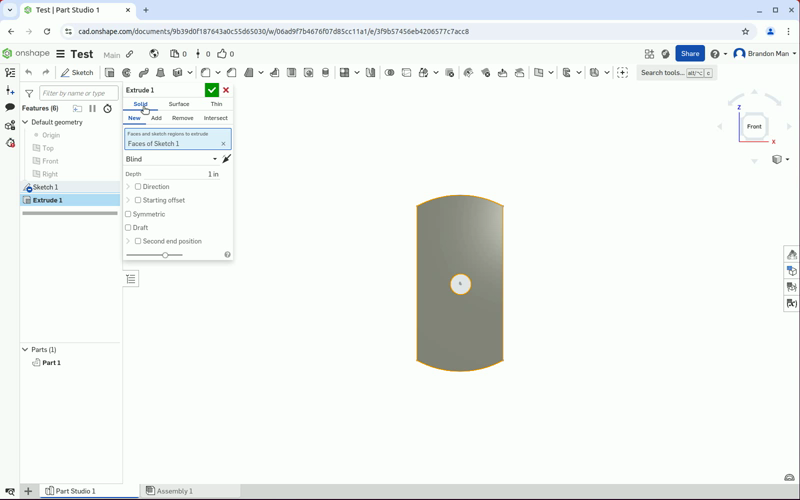
click(143, 106)
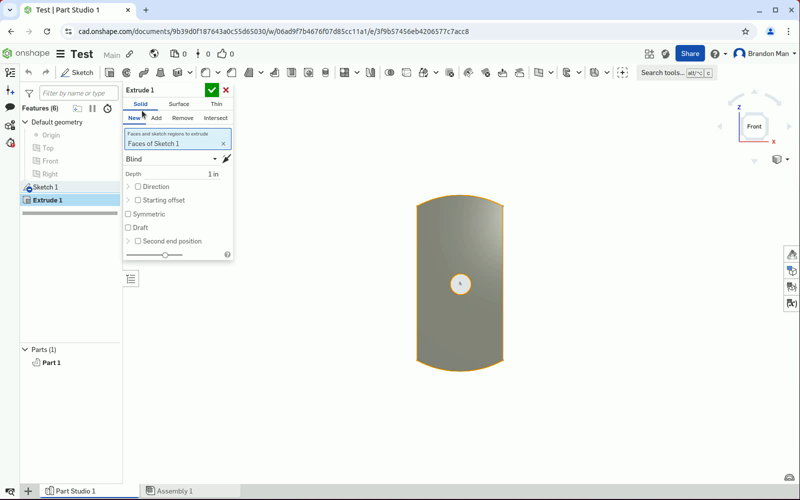
mouse_move(137, 120)
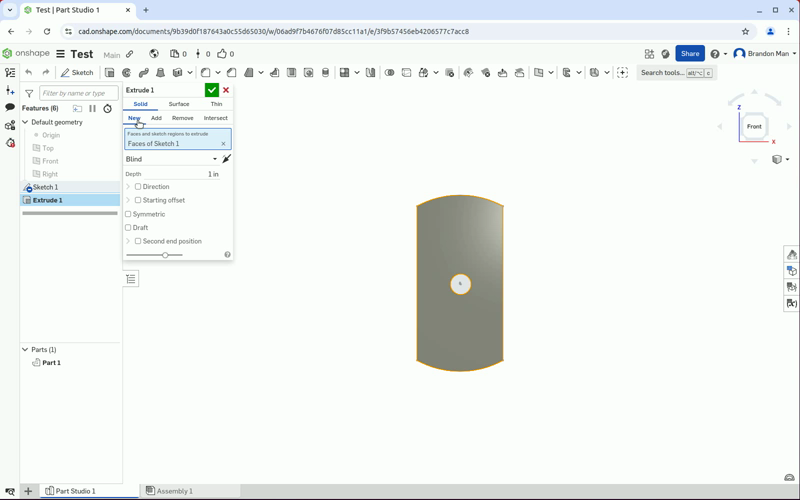
click(137, 120)
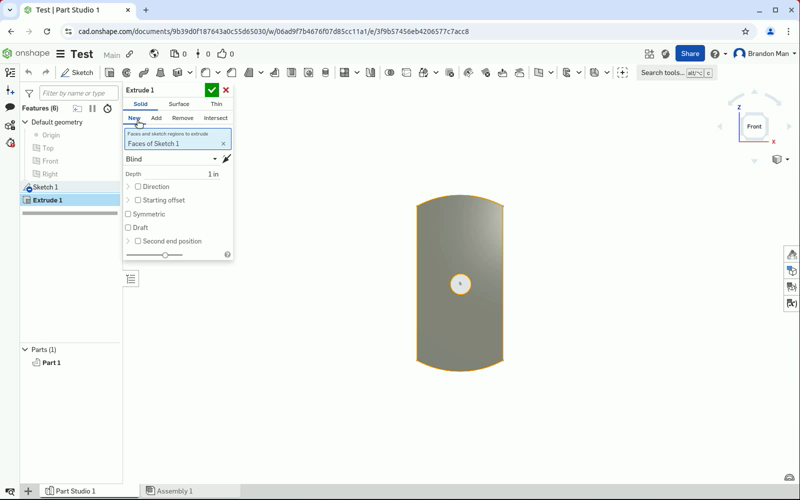
key(tab, 4)
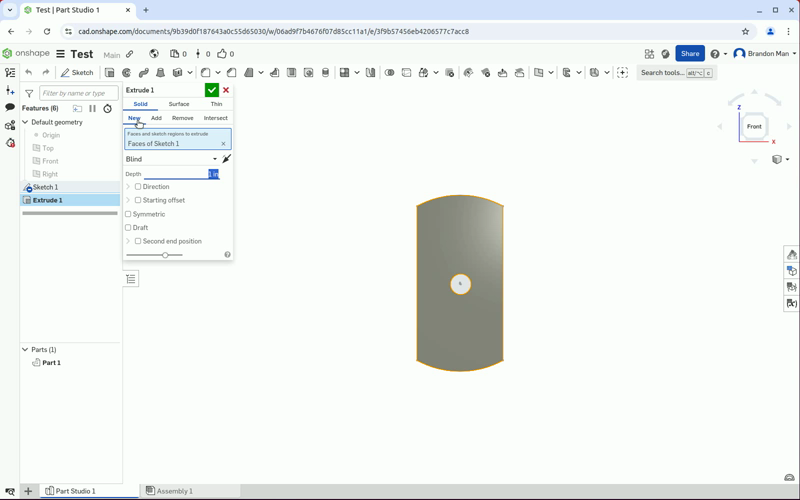
text(4.333)
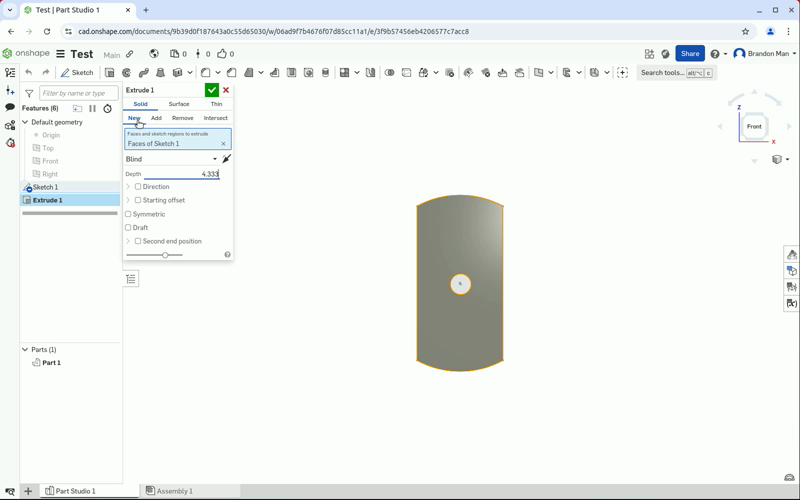
key(enter)
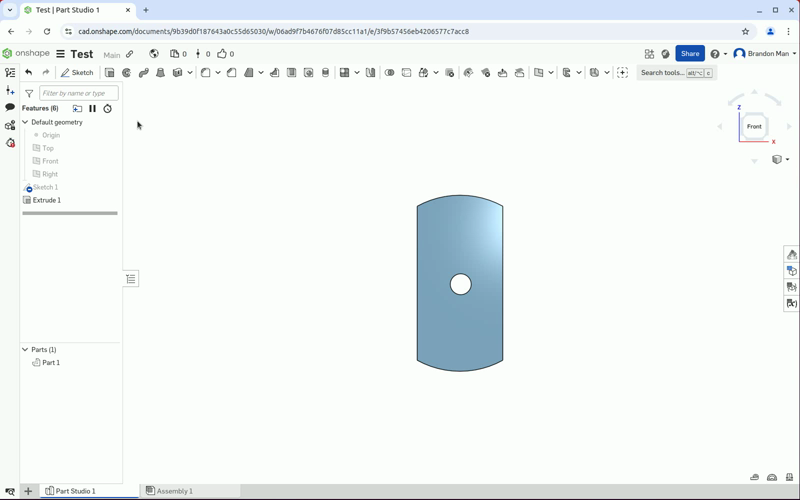
key(shift+h)
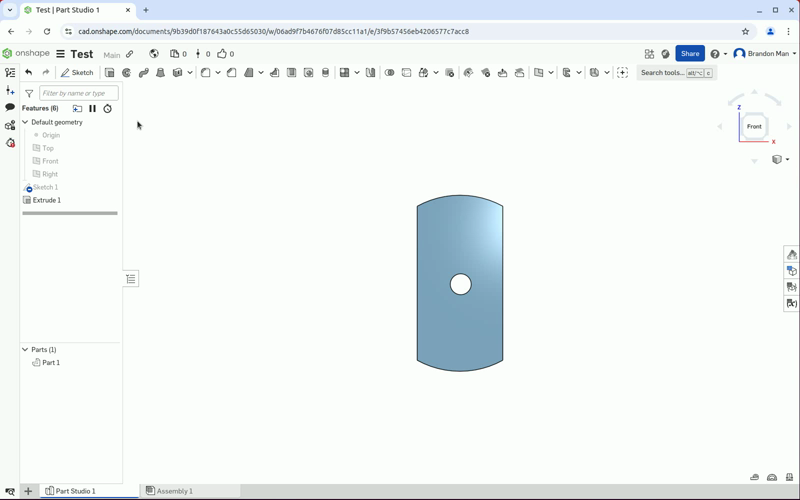
key(shift+h)
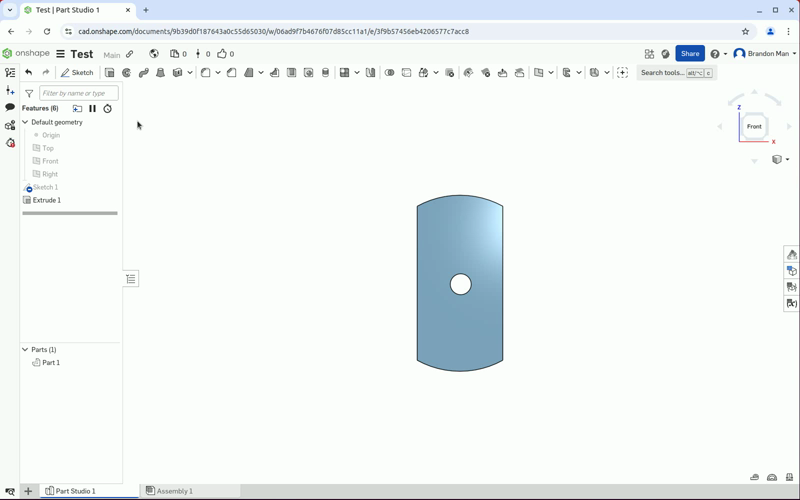
mouse_move(73, 189)
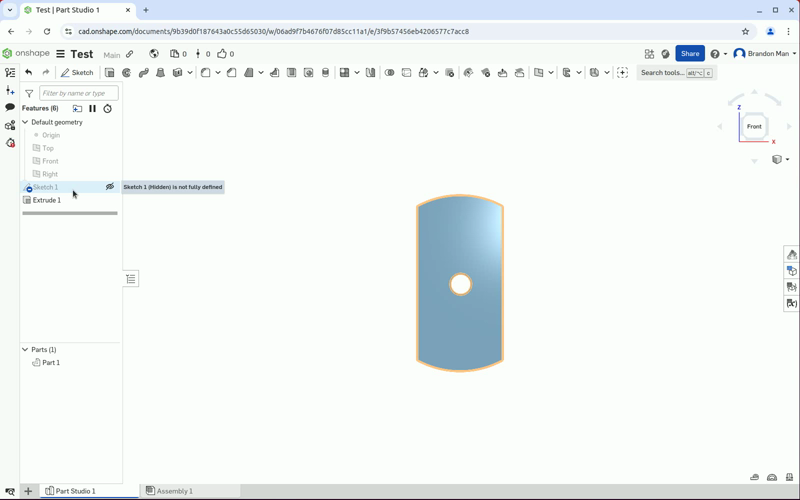
click(73, 189)
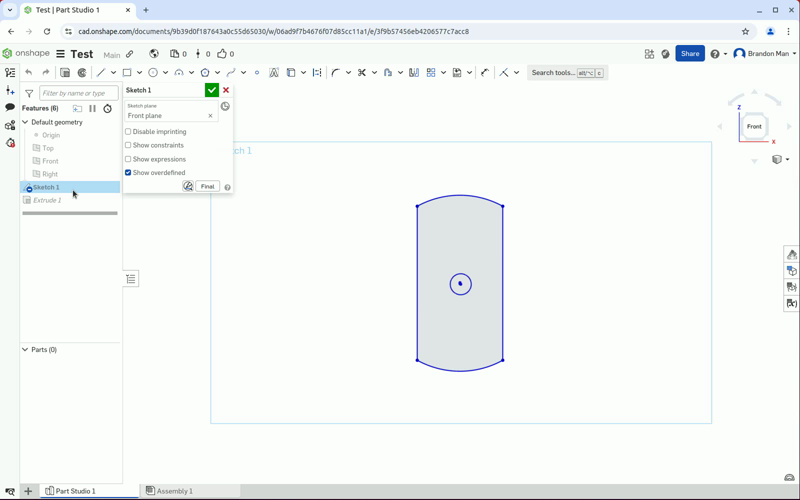
mouse_move(229, 92)
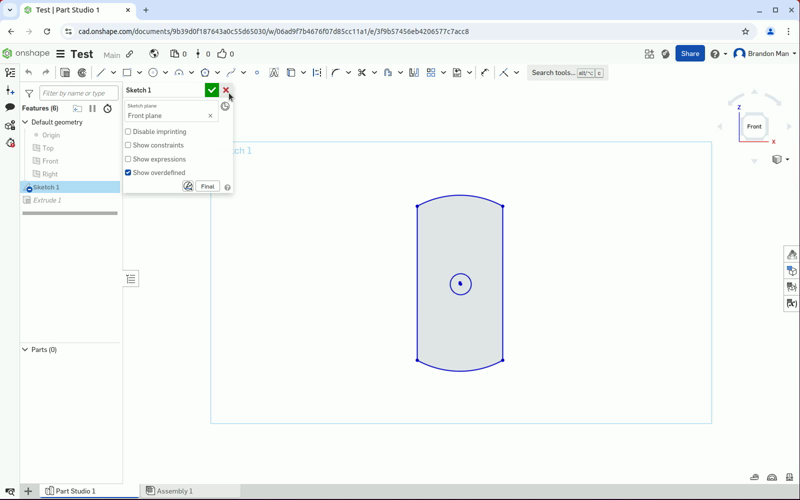
click(229, 92)
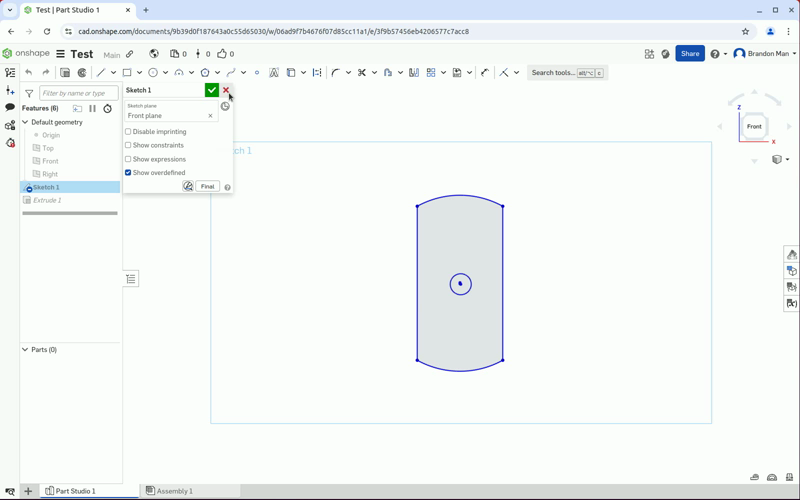
key(shift+s)
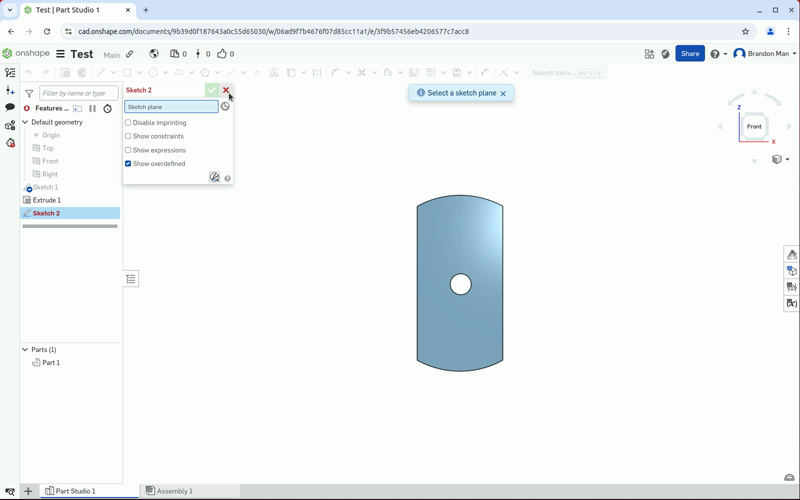
mouse_move(73, 163)
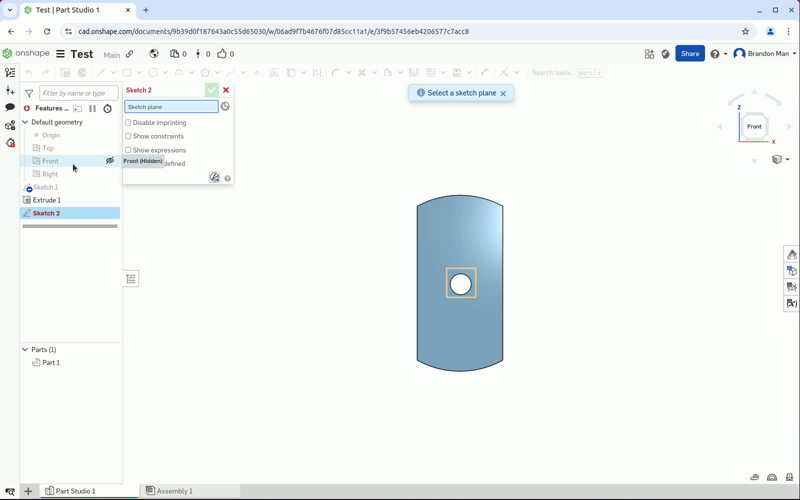
click(73, 163)
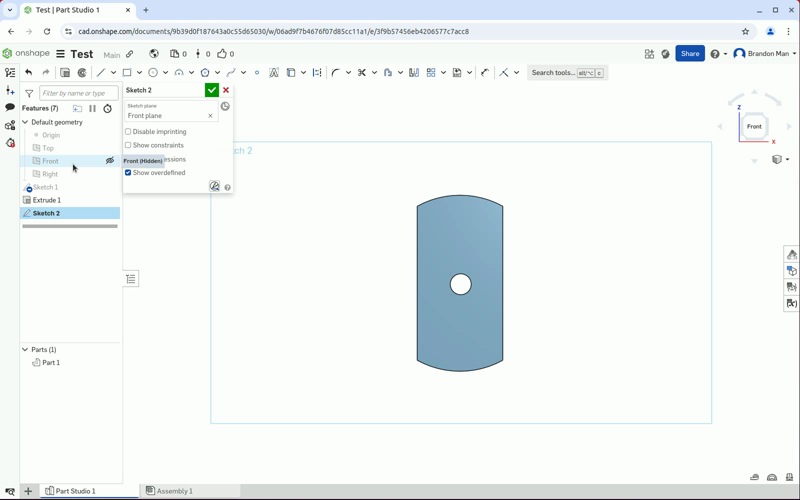
mouse_move(73, 352)
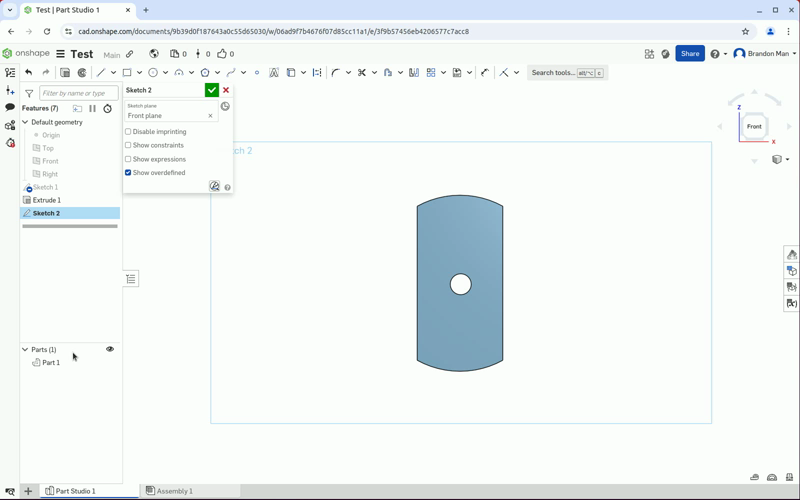
key(y)
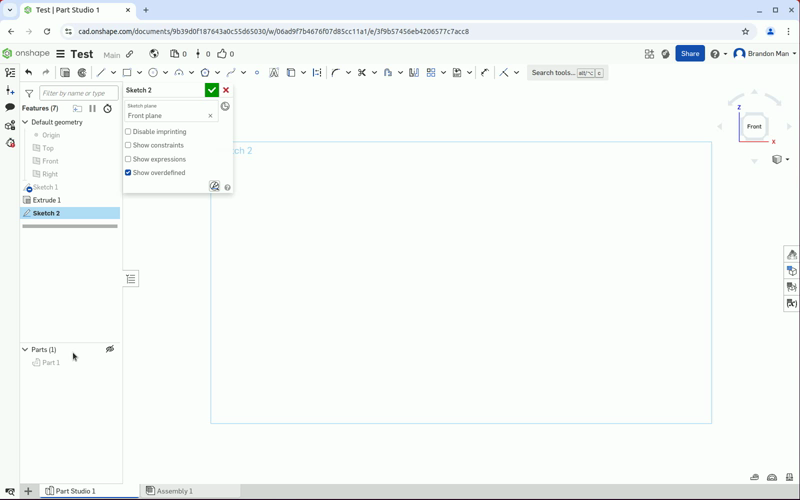
key(a)
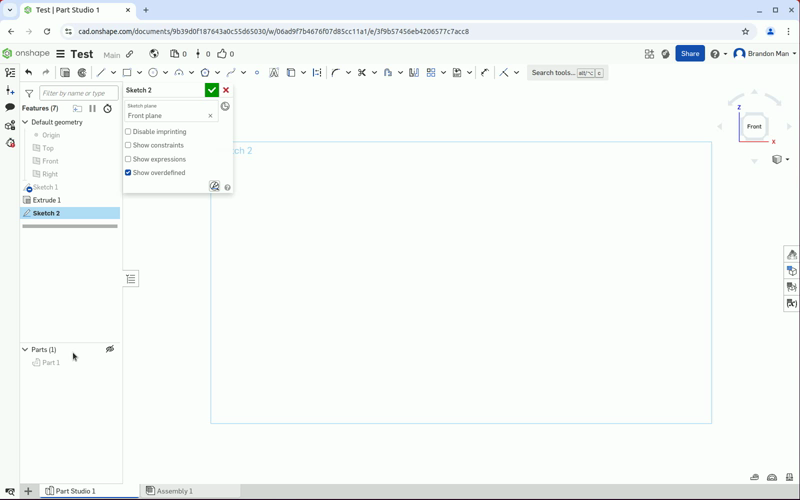
key_down(shift)
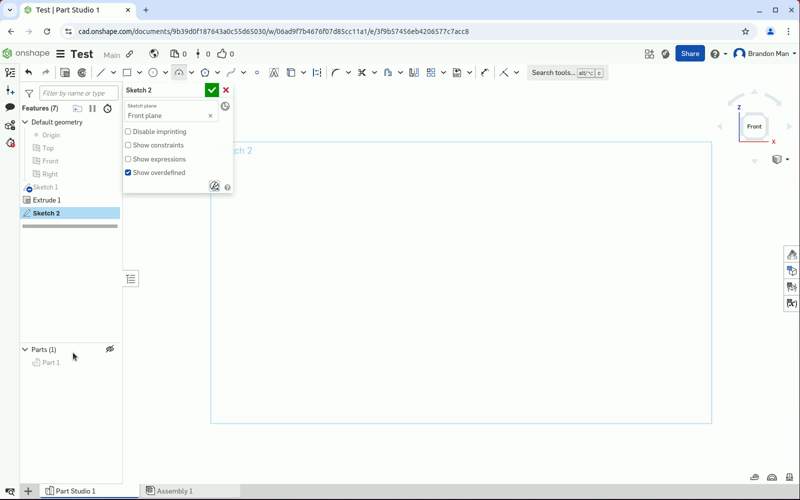
mouse_move(417, 205)
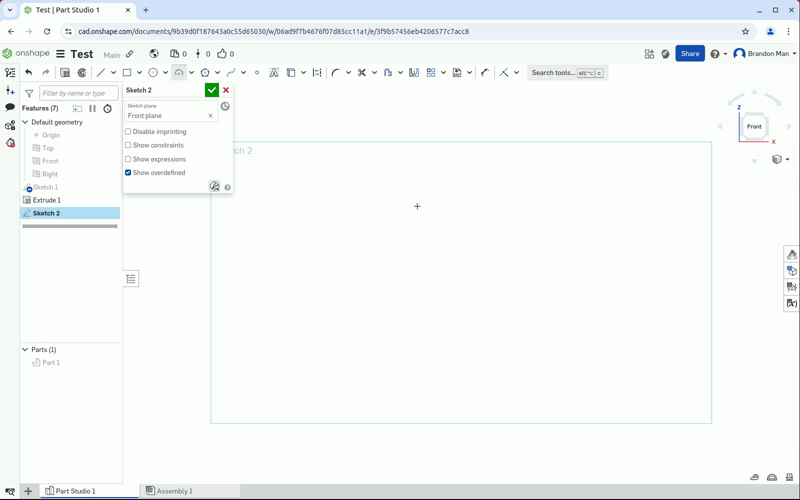
click(417, 205)
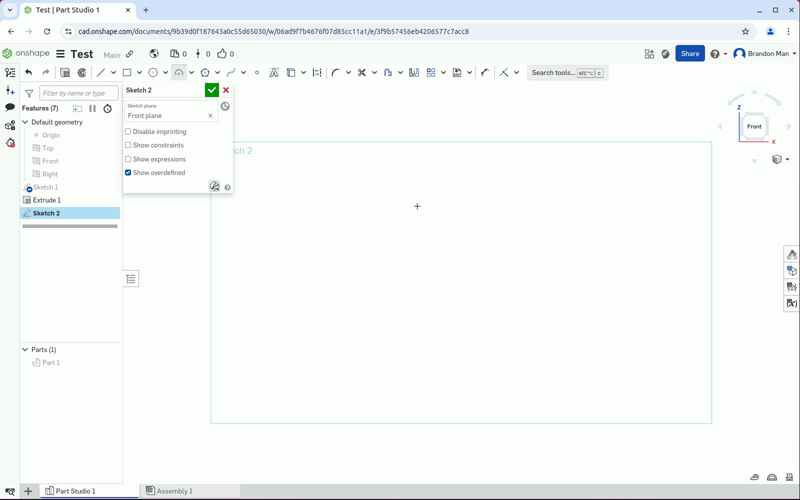
key_up(shift)
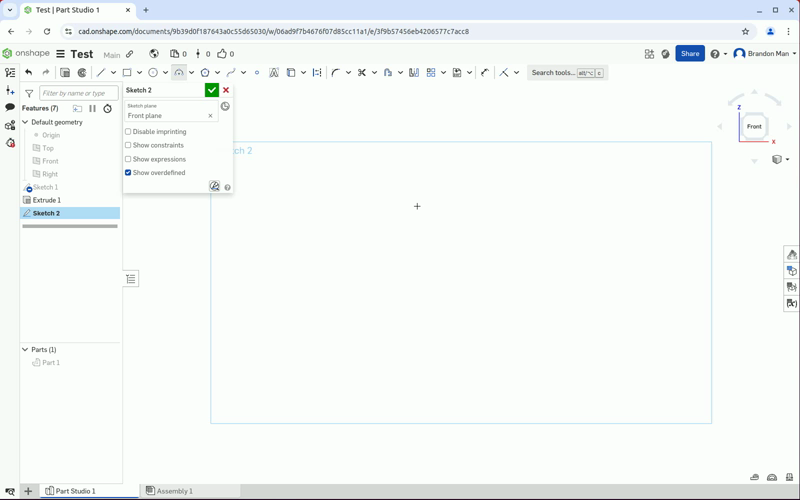
key_down(shift)
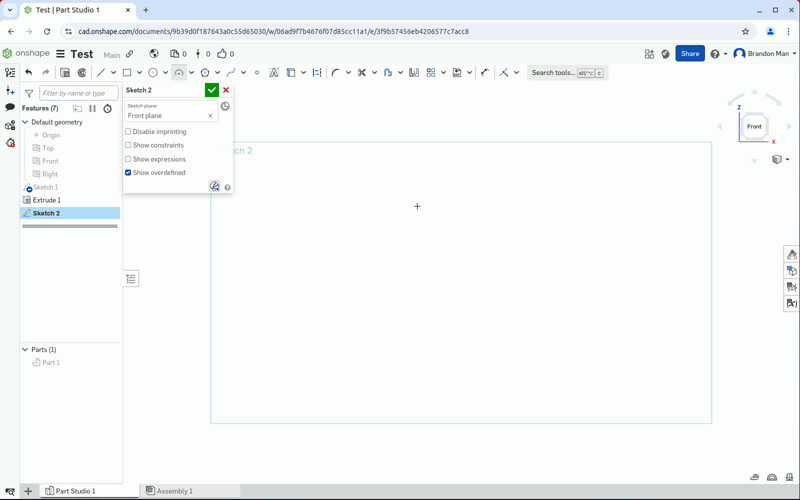
mouse_move(503, 205)
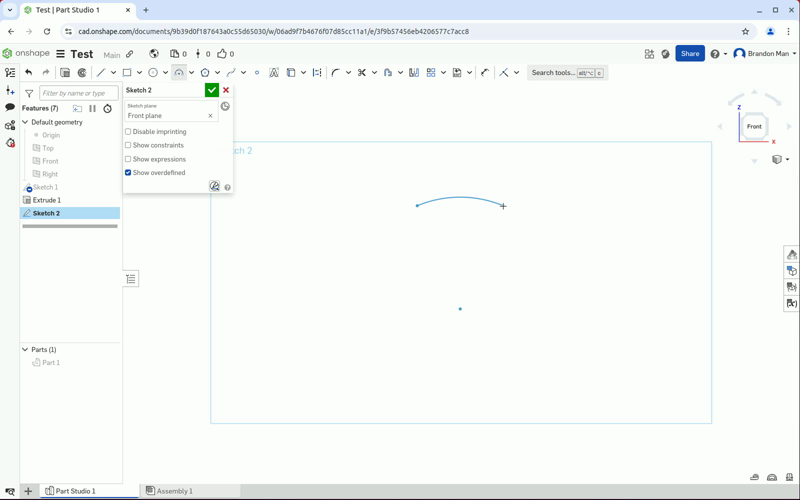
click(503, 205)
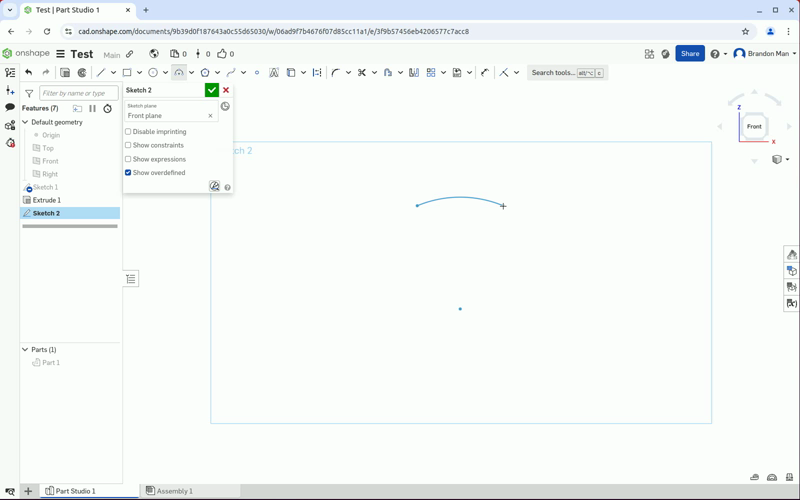
mouse_move(460, 194)
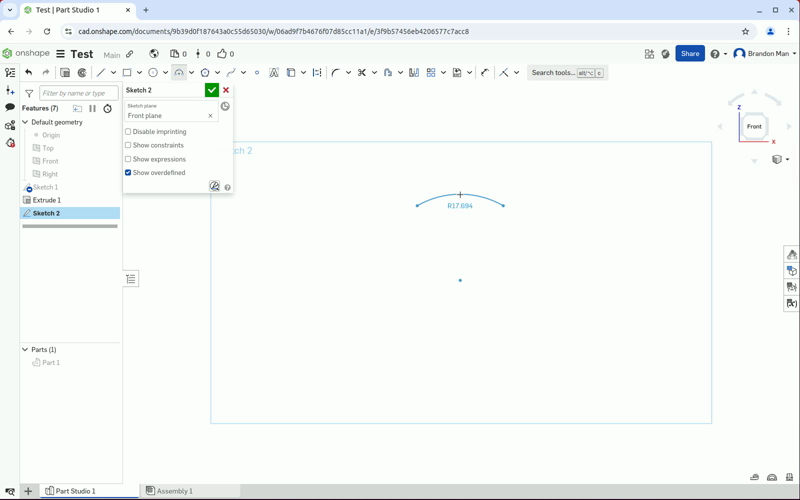
click(460, 194)
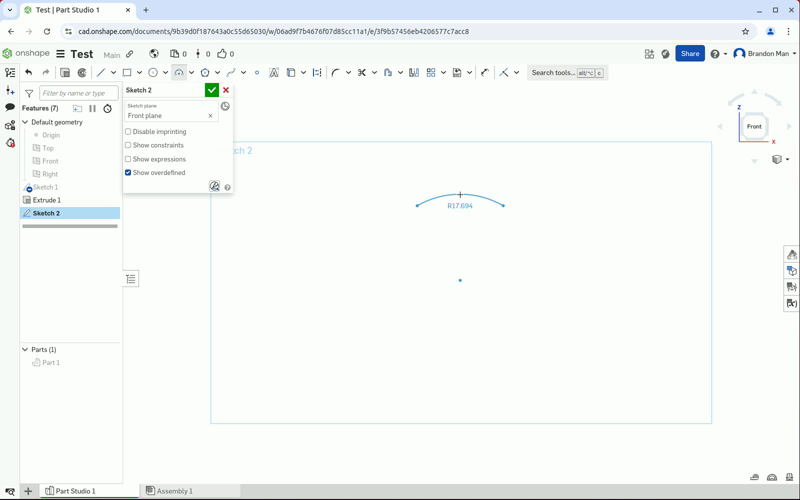
key_up(shift)
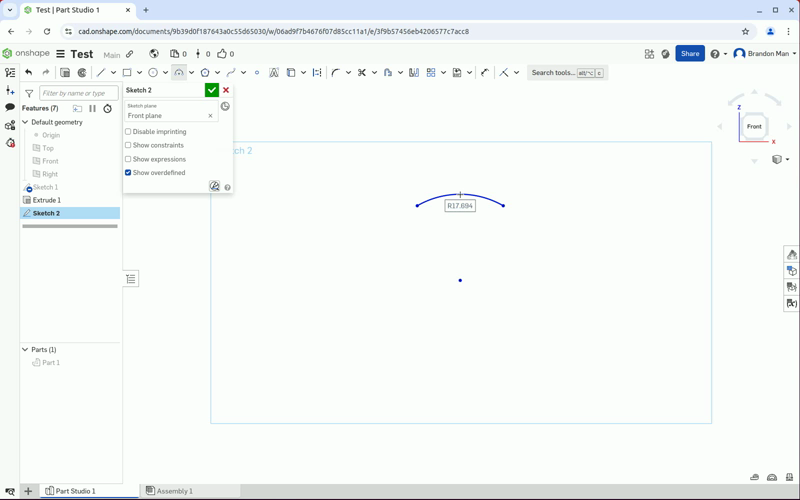
key(esc)
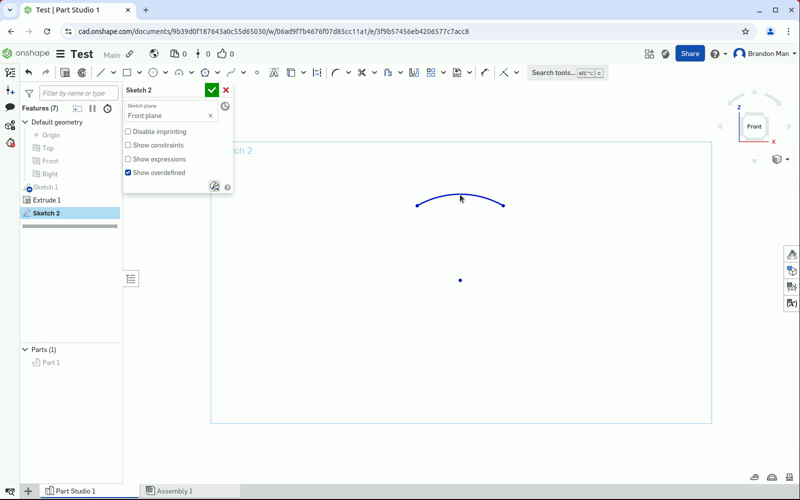
key(l)
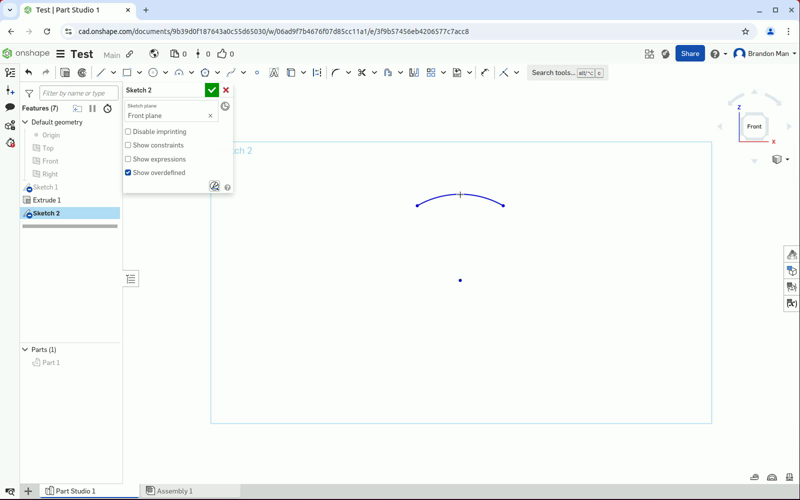
mouse_move(503, 205)
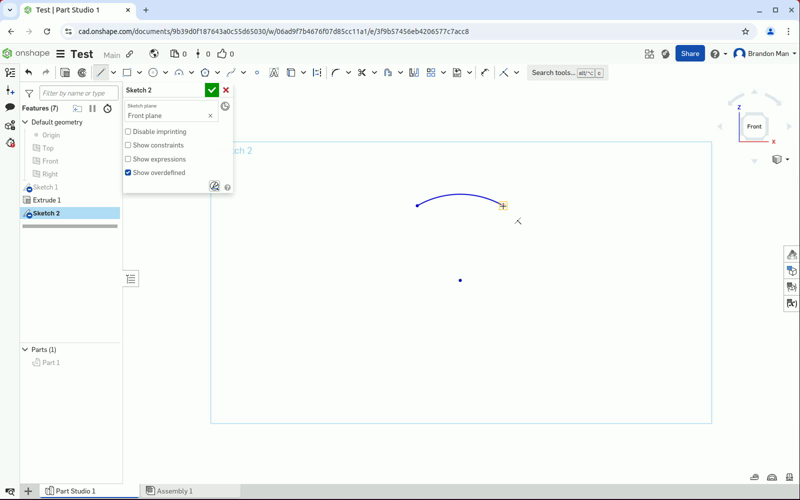
click(503, 205)
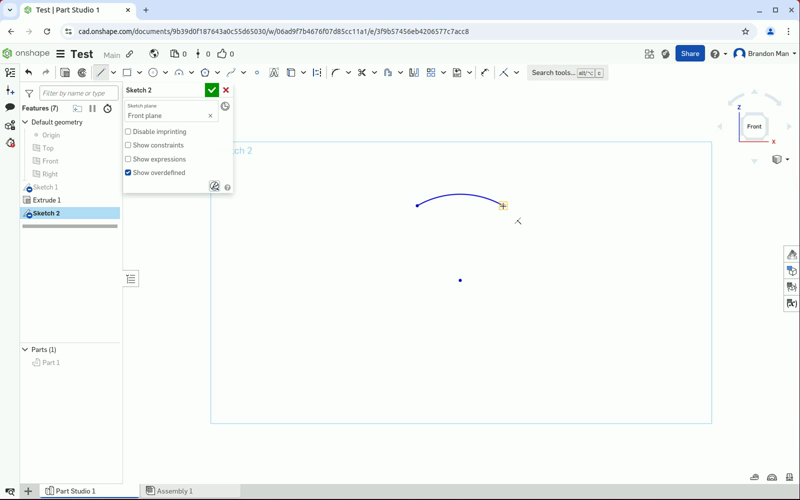
key_down(shift)
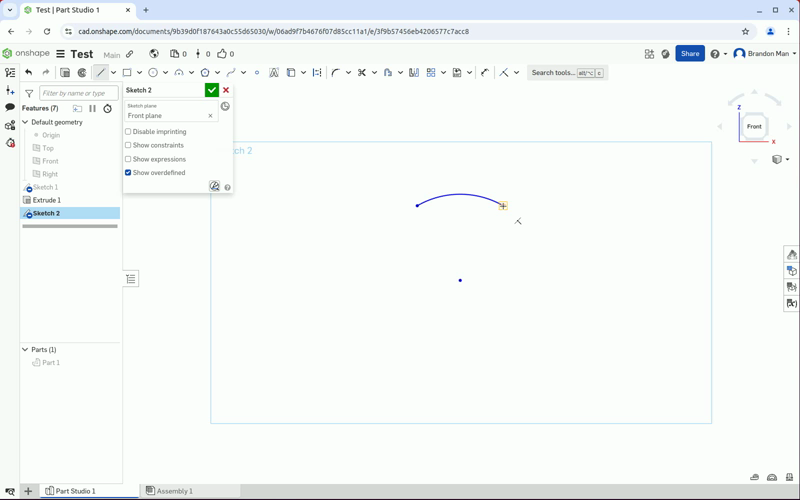
mouse_move(533, 205)
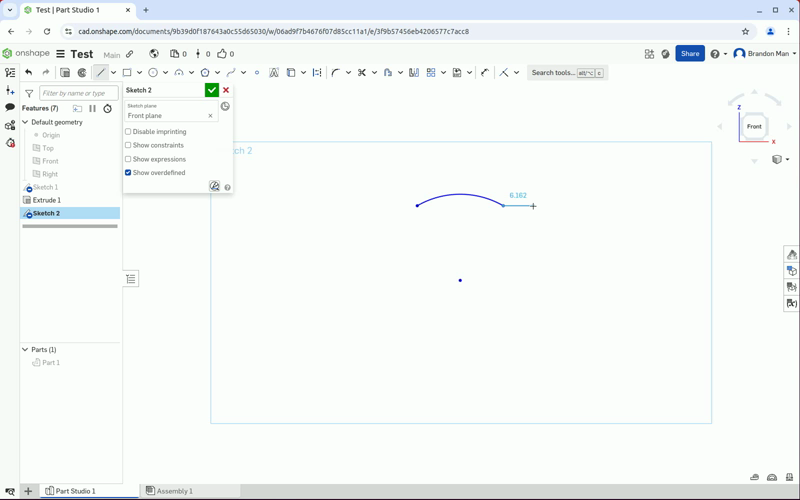
mouse_move(503, 193)
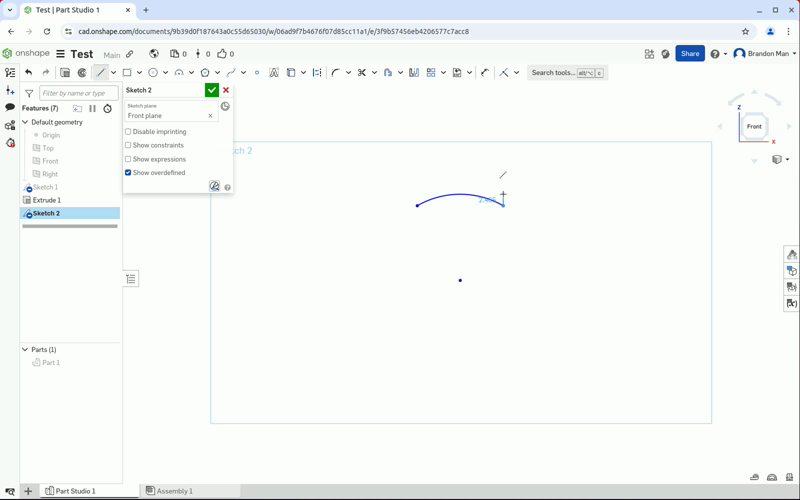
click(503, 193)
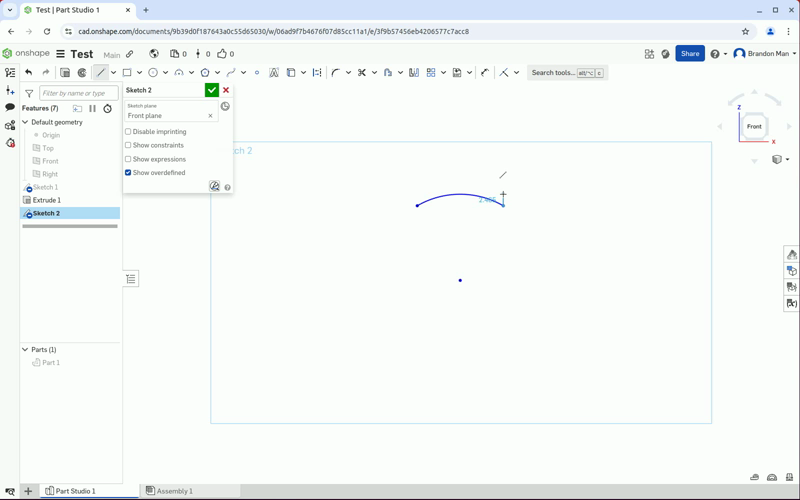
key_up(shift)
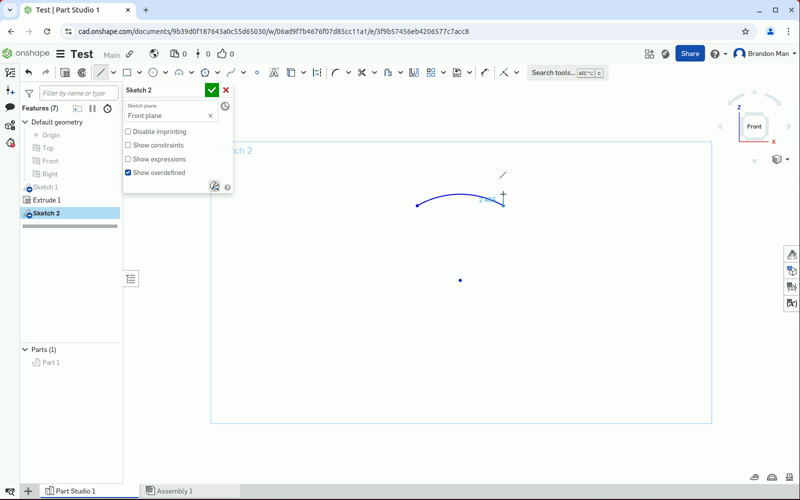
key(esc)
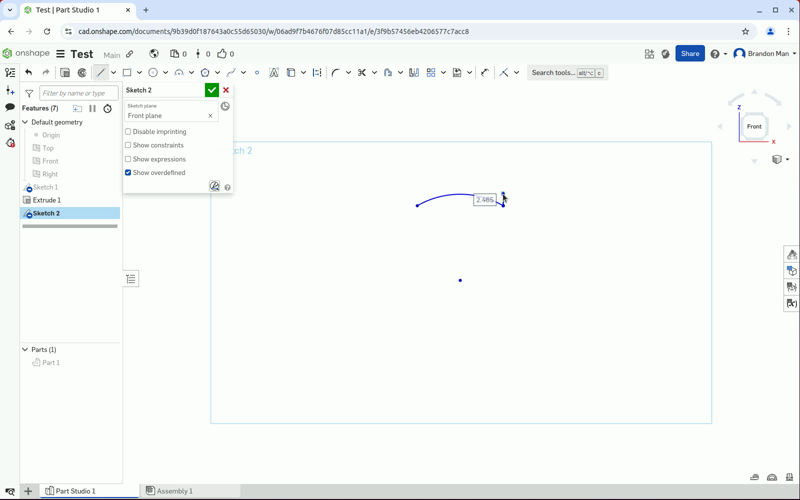
key(a)
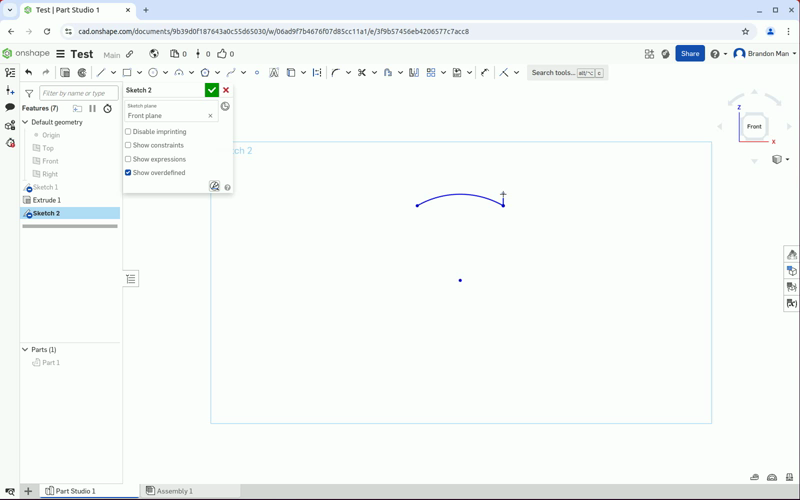
mouse_move(503, 193)
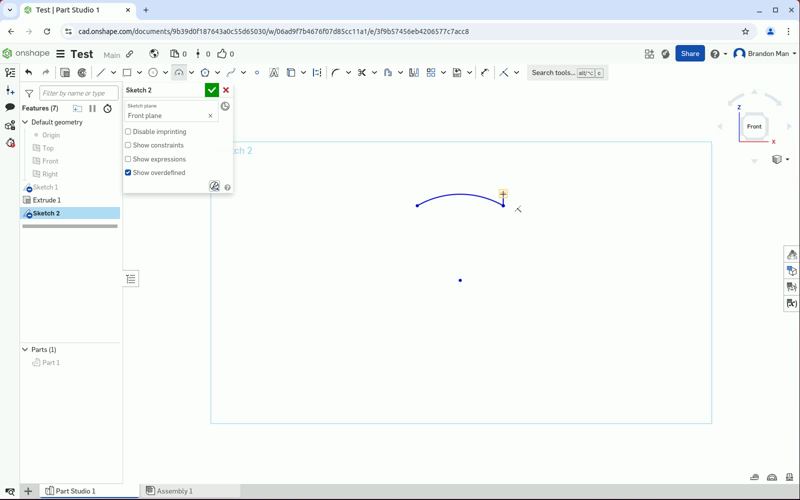
click(503, 193)
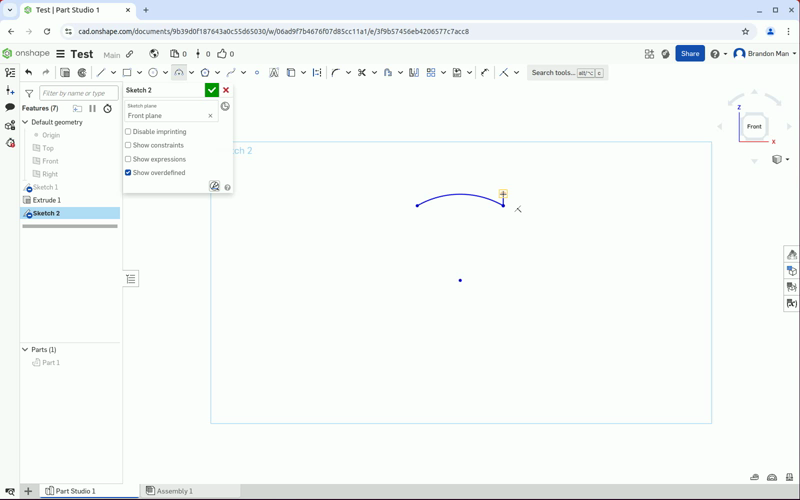
key_down(shift)
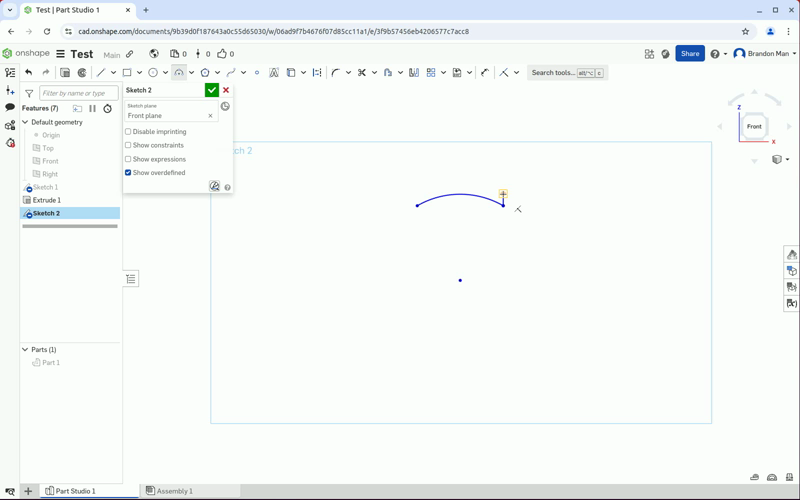
mouse_move(417, 193)
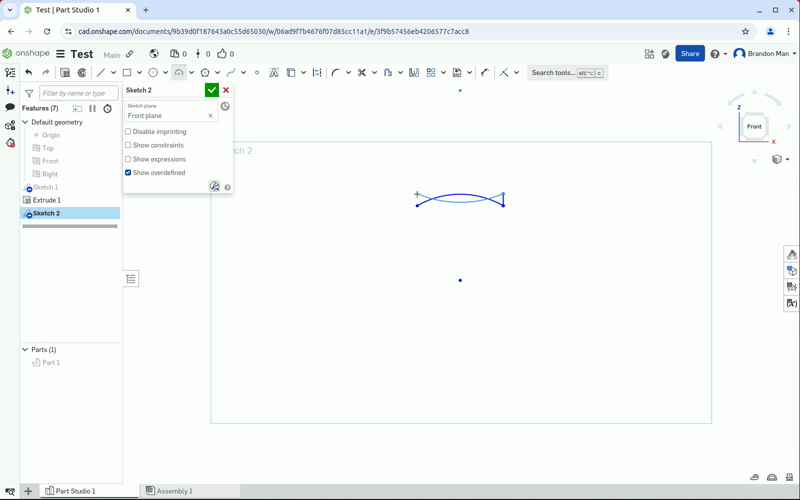
click(417, 193)
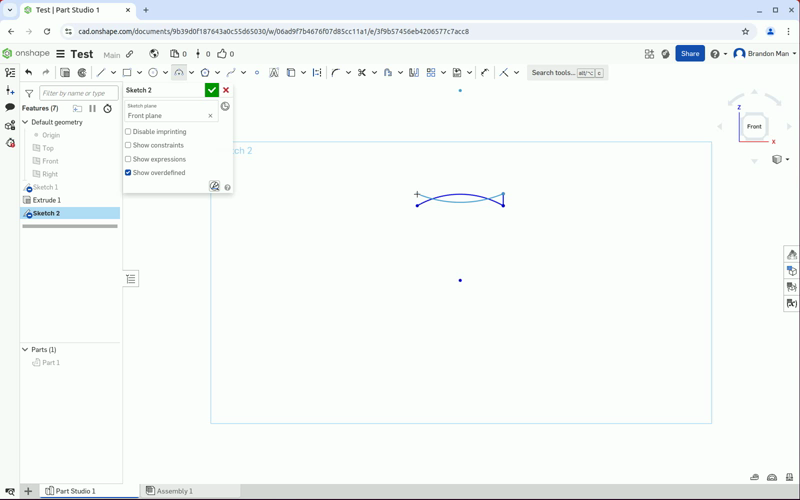
mouse_move(460, 184)
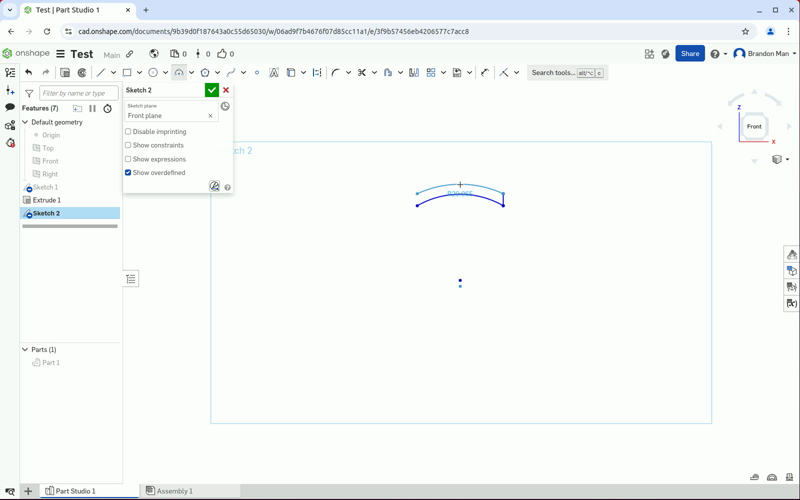
click(460, 184)
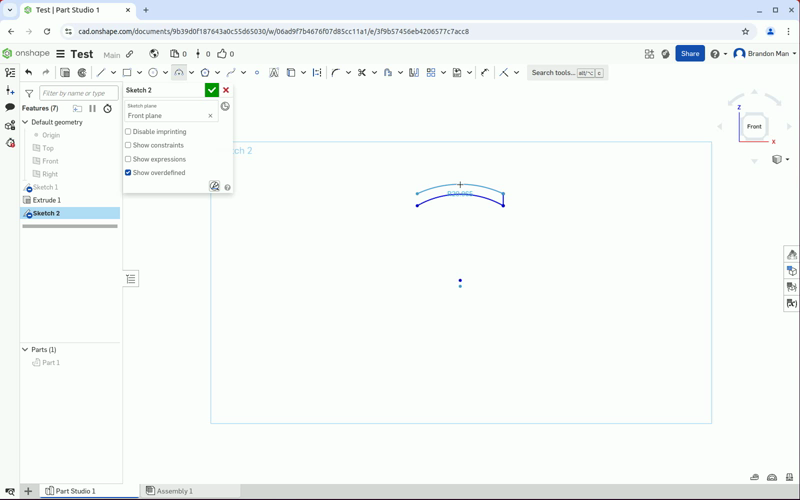
key_up(shift)
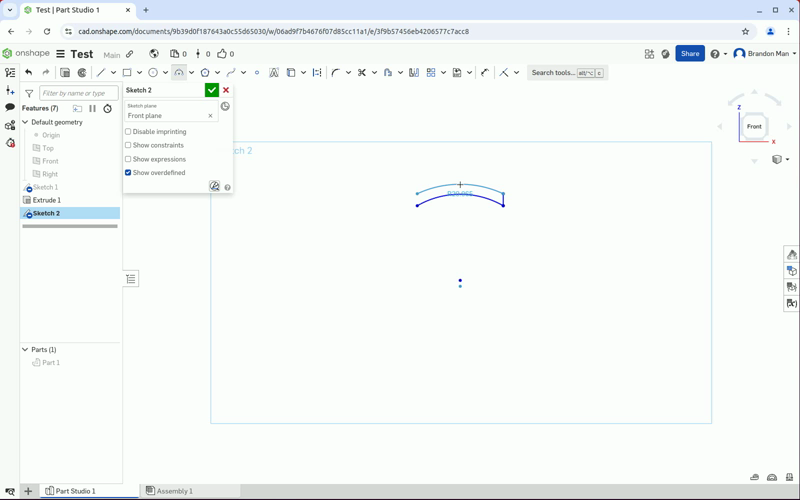
key(esc)
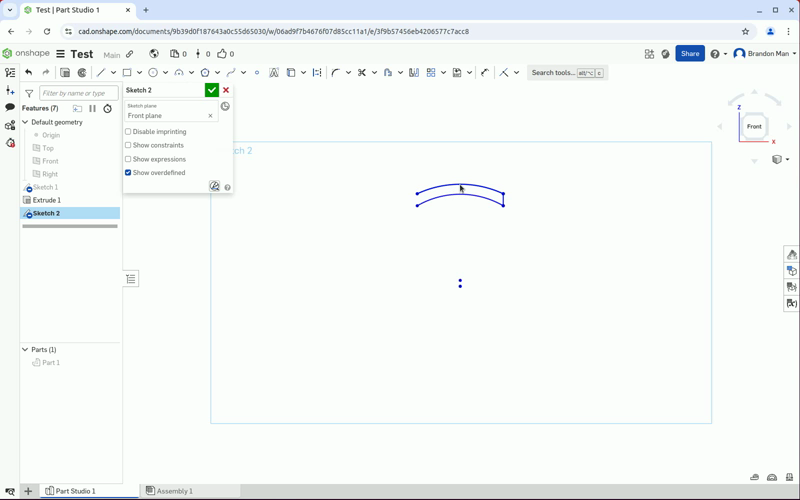
key(l)
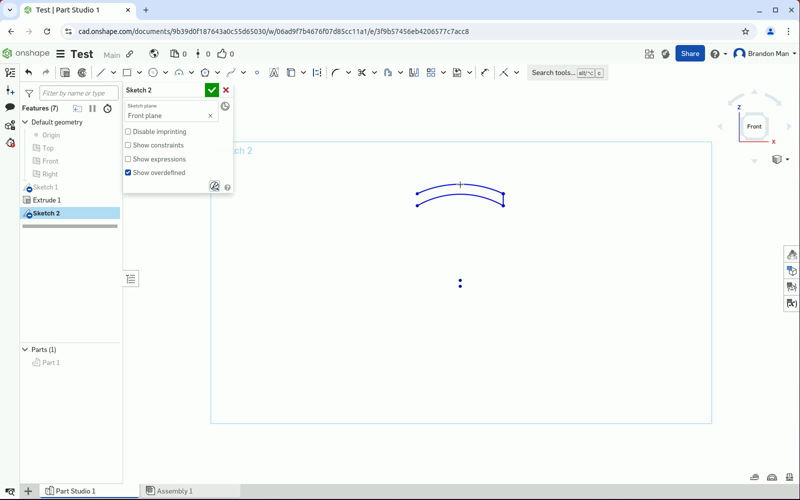
mouse_move(417, 193)
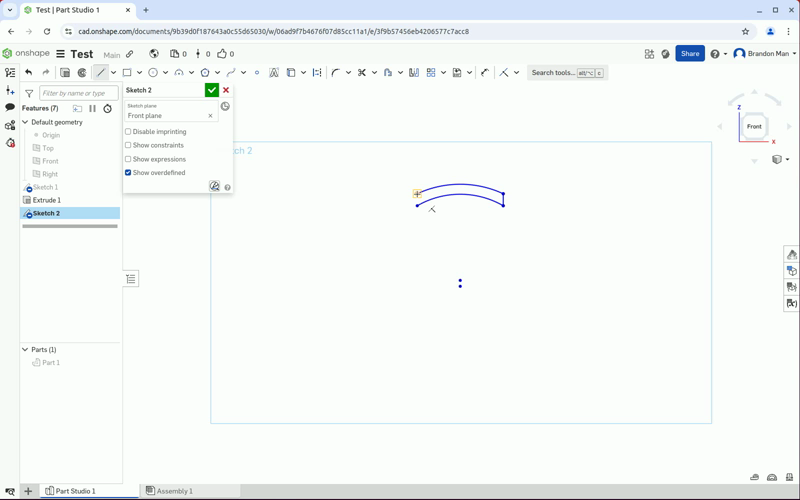
click(417, 193)
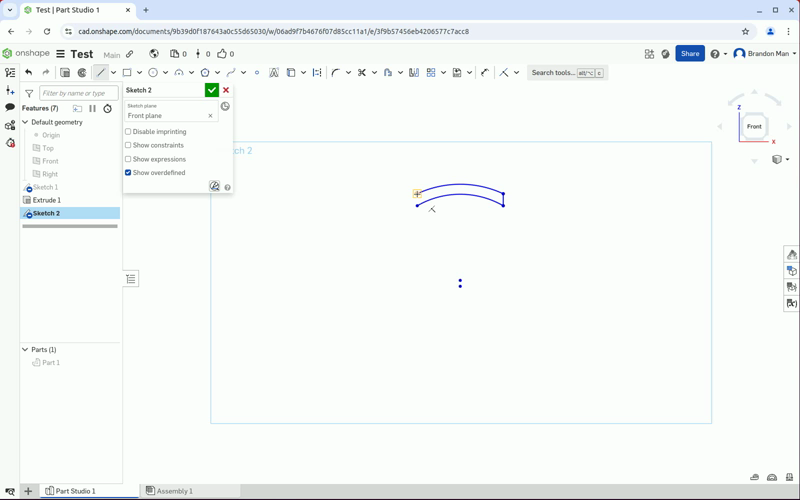
mouse_move(447, 193)
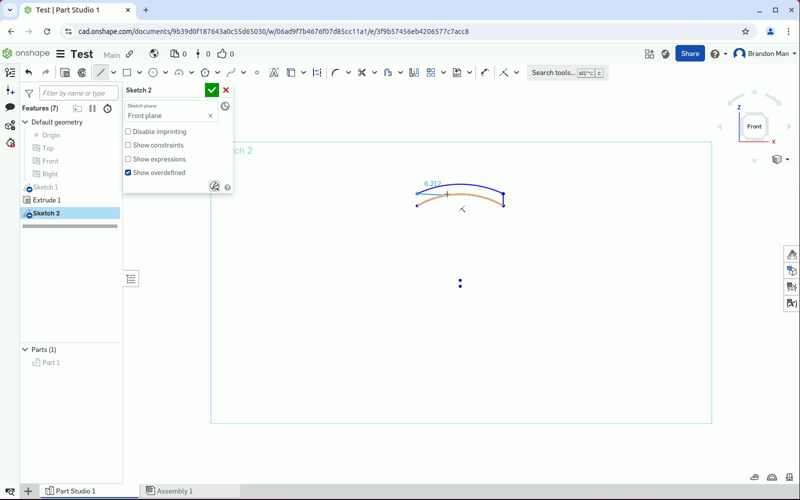
key_down(shift)
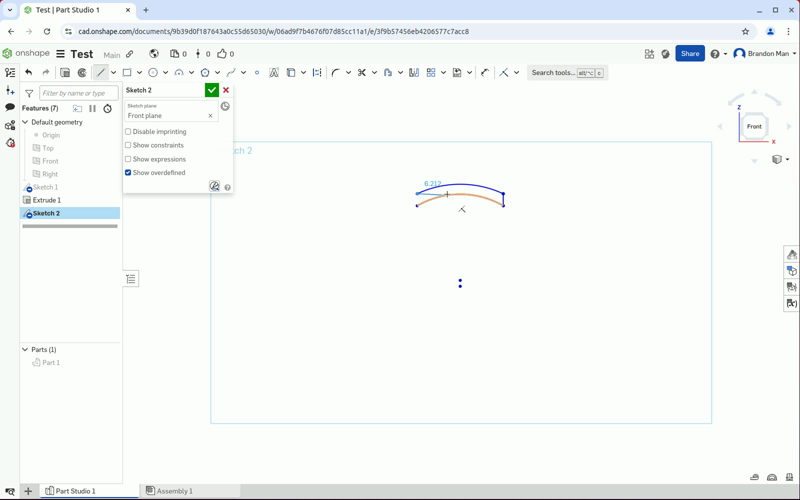
mouse_move(417, 205)
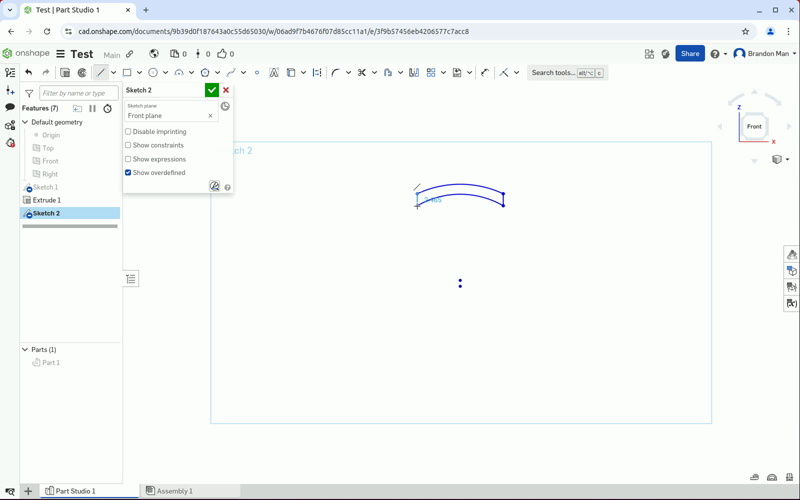
key_up(shift)
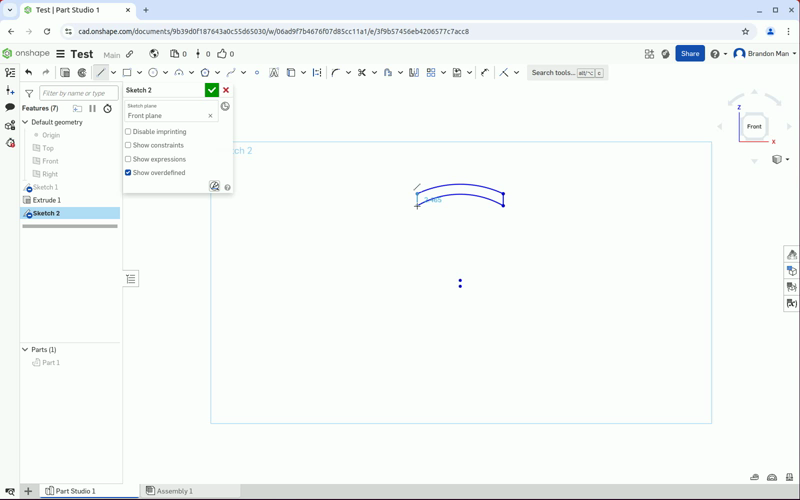
click(417, 205)
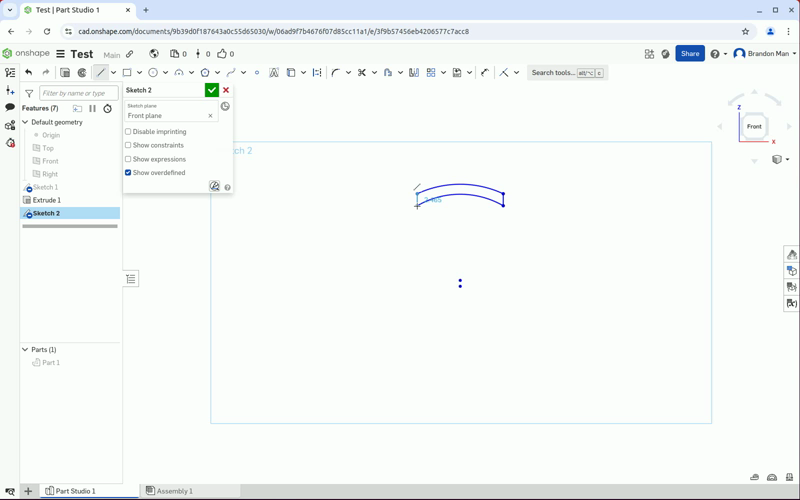
key(esc)
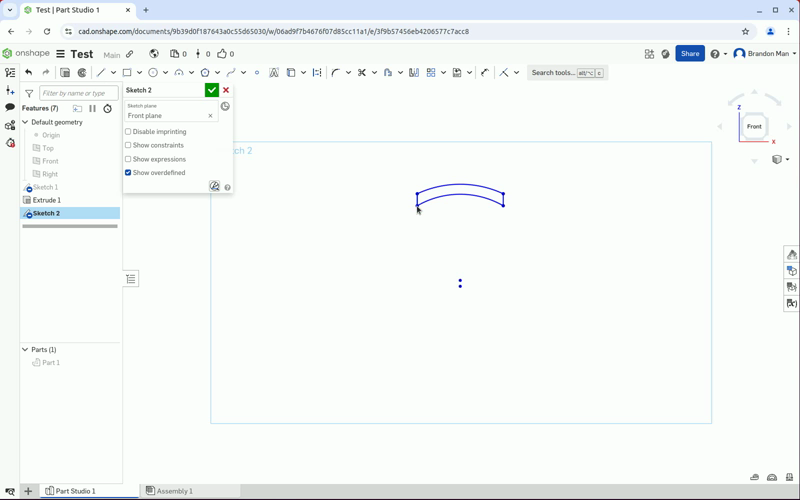
mouse_move(485, 193)
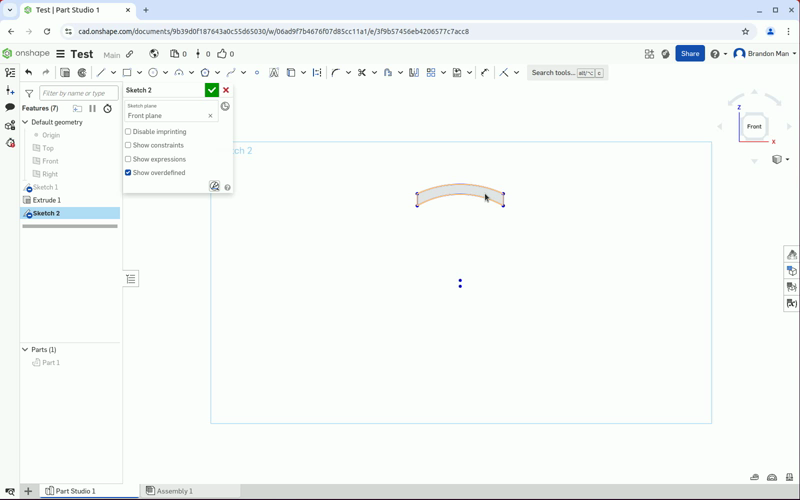
scroll(6)
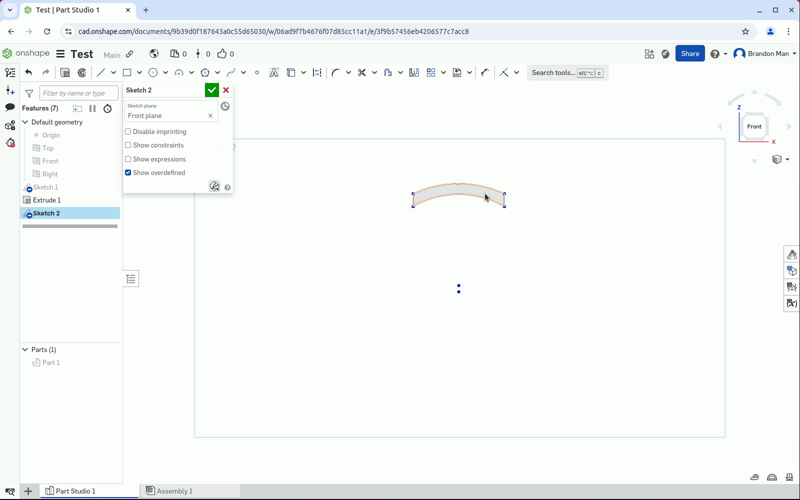
scroll(6)
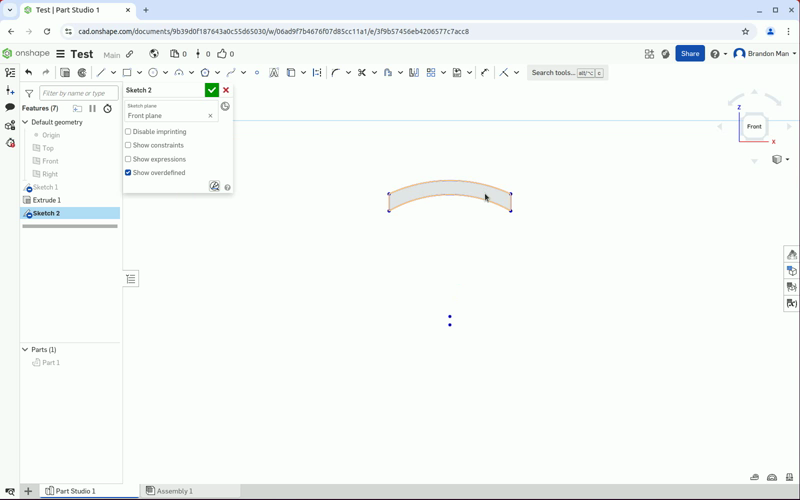
scroll(6)
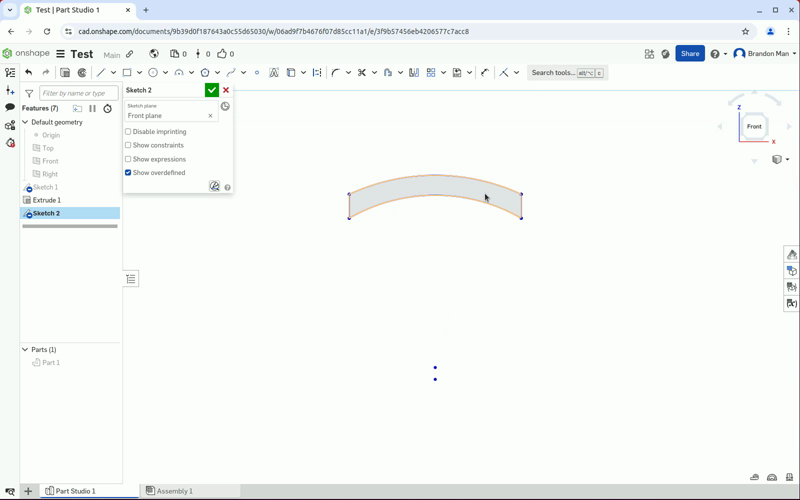
scroll(6)
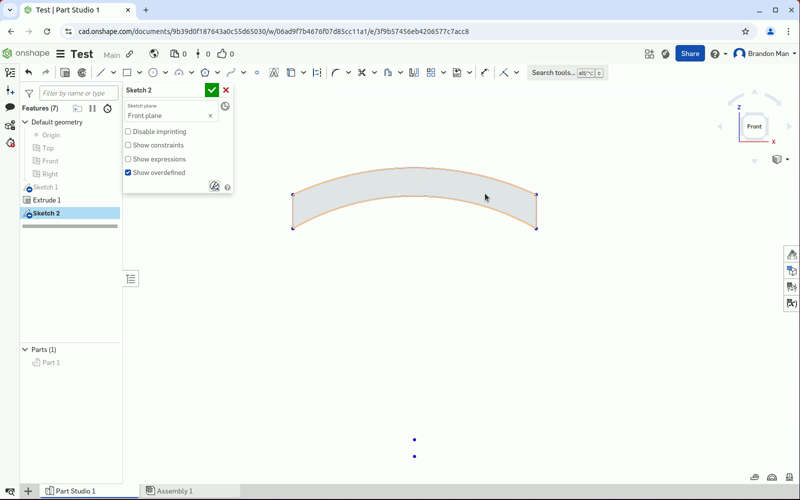
scroll(6)
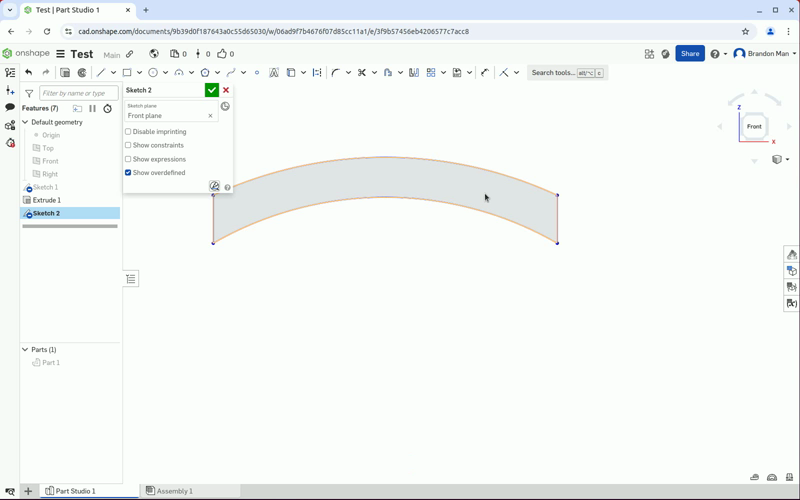
scroll(6)
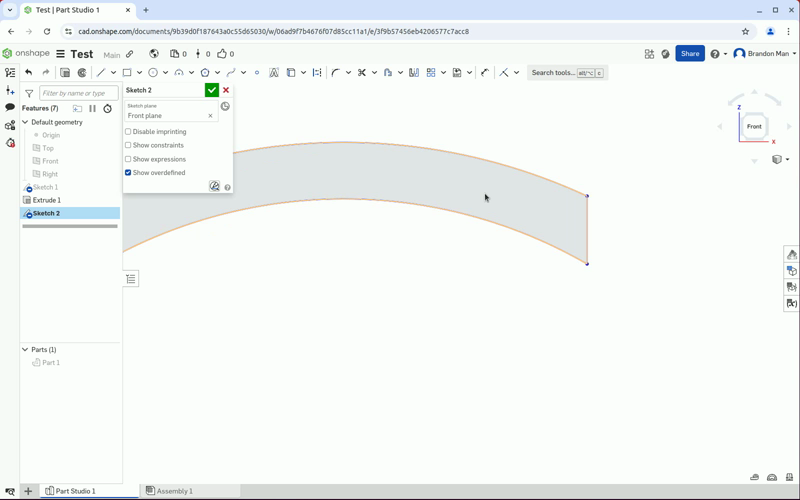
scroll(6)
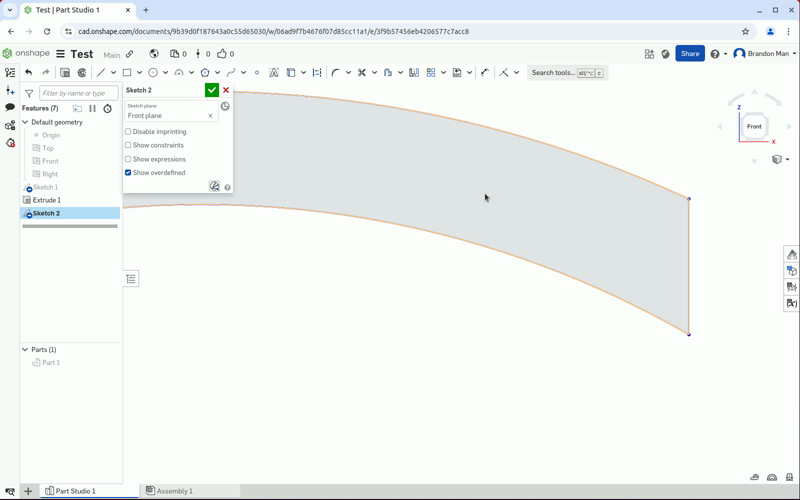
click(485, 193)
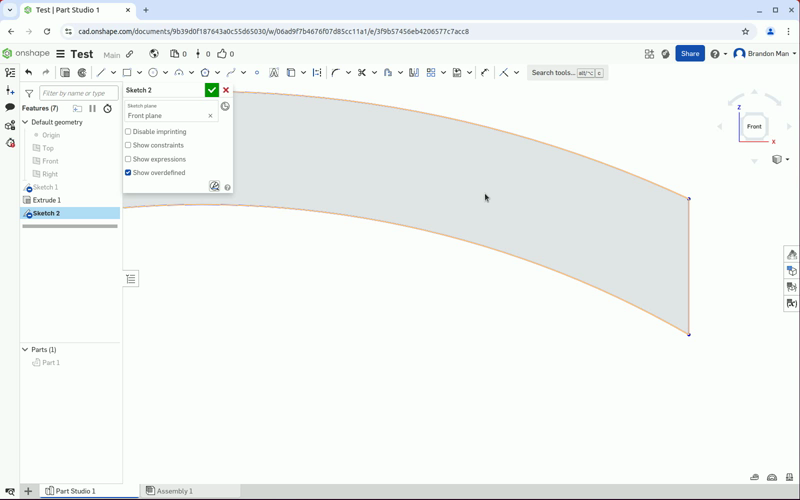
scroll(-6)
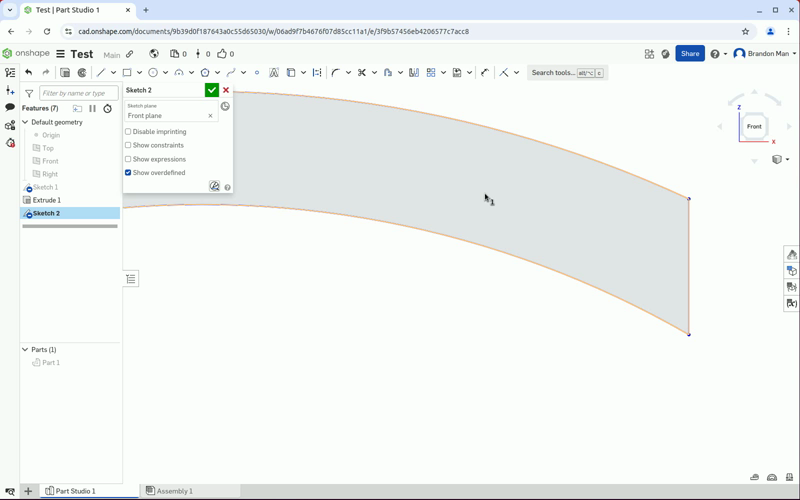
scroll(-6)
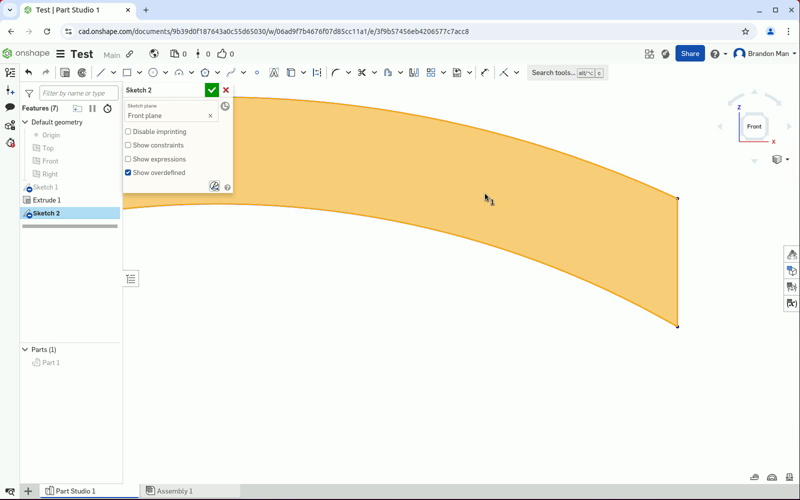
scroll(-6)
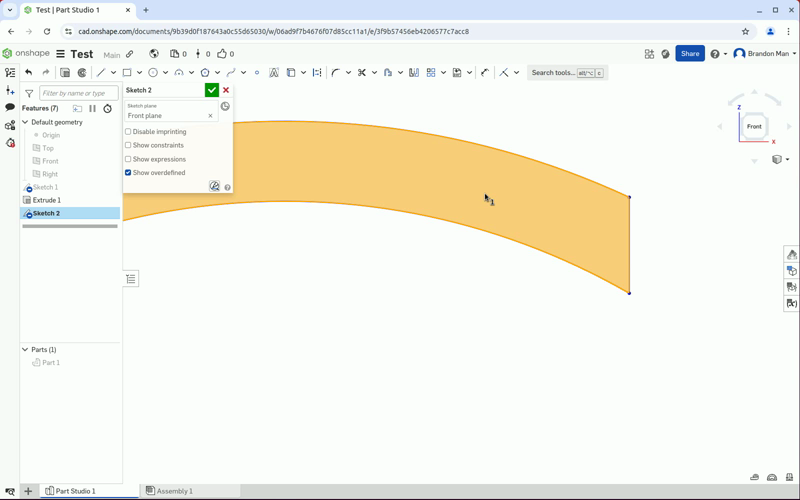
scroll(-6)
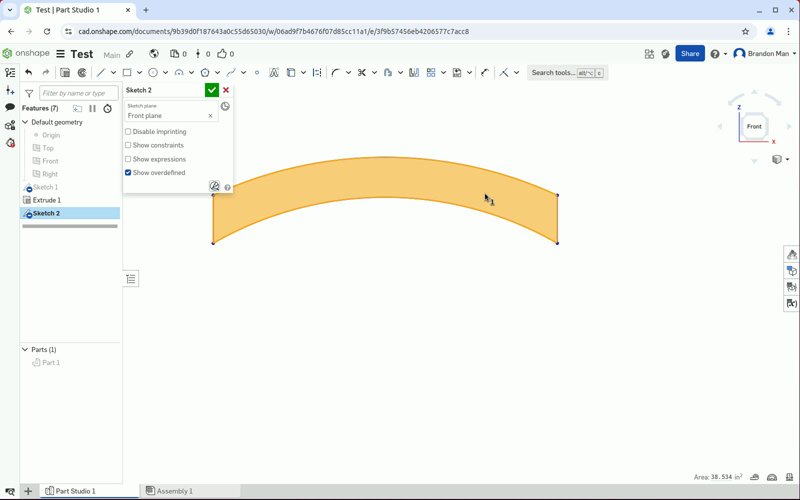
scroll(-6)
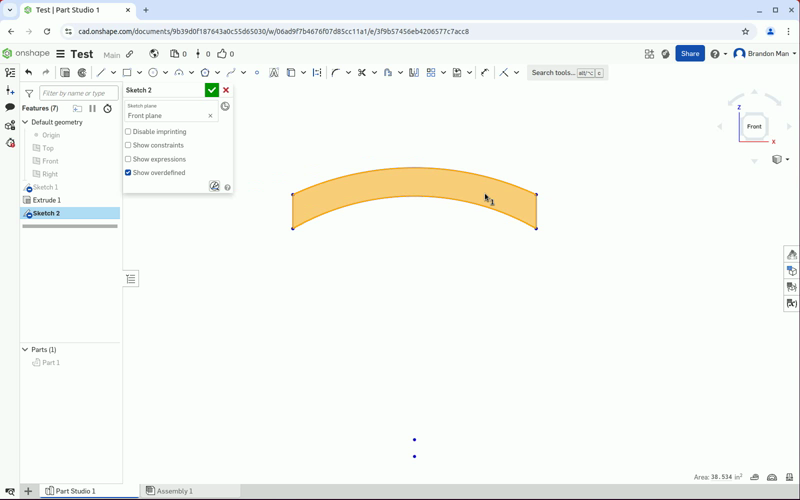
scroll(-6)
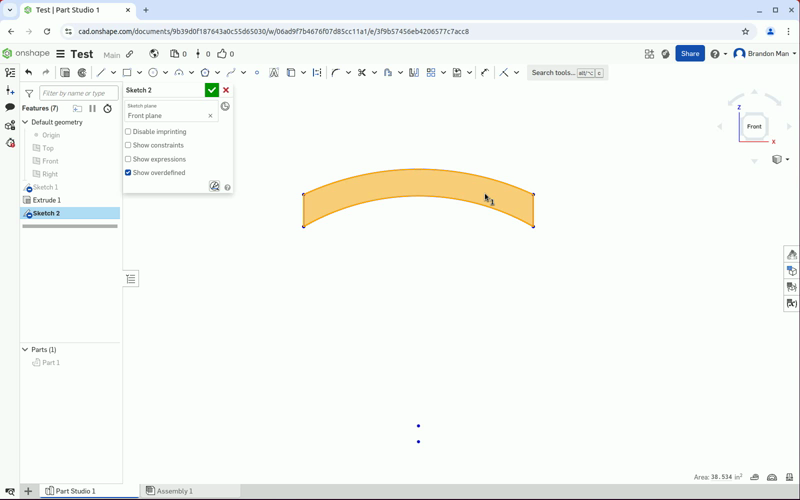
scroll(-6)
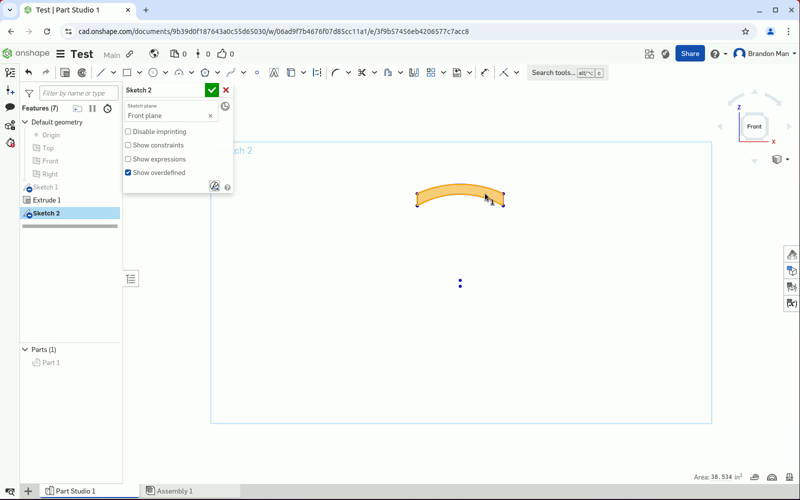
mouse_move(73, 352)
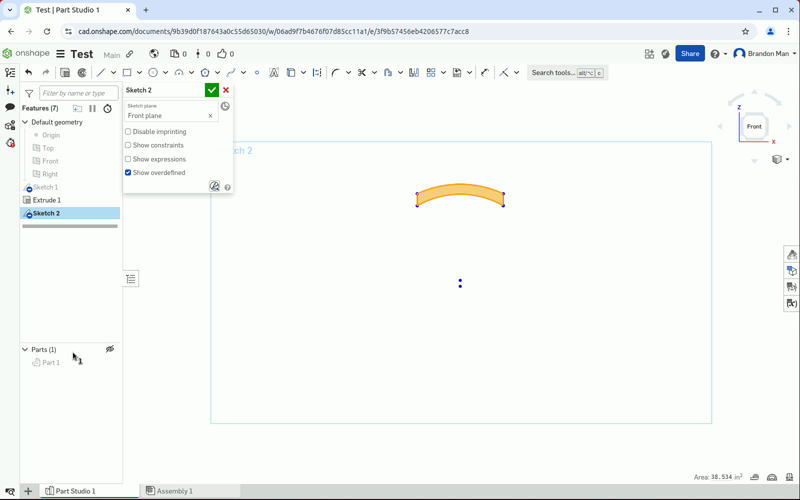
key(shift+y)
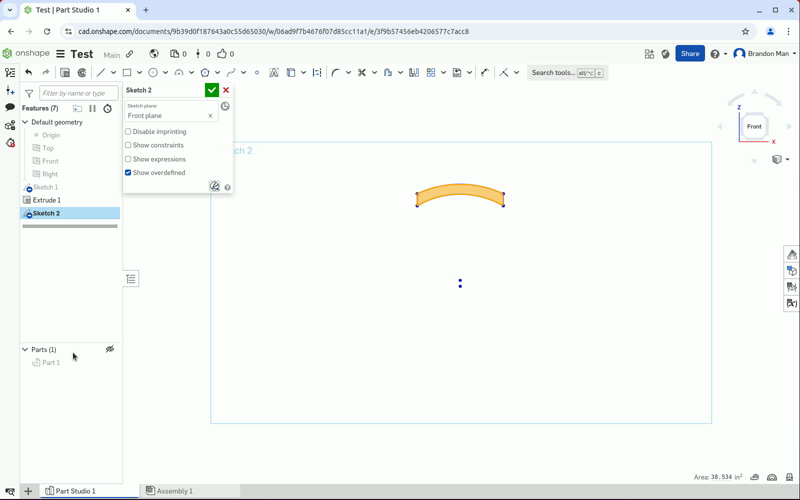
key(shift+e)
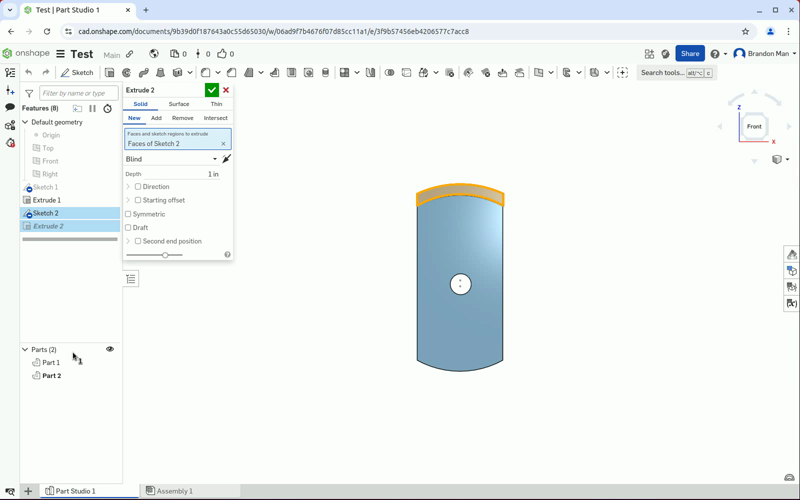
mouse_move(143, 106)
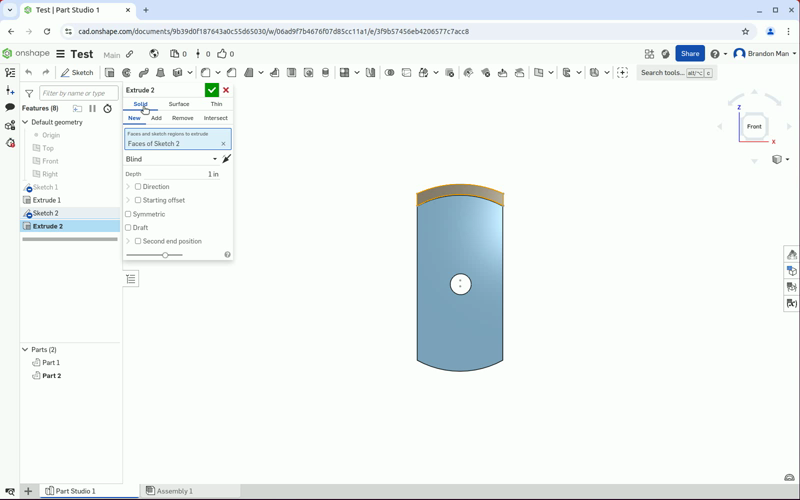
click(143, 106)
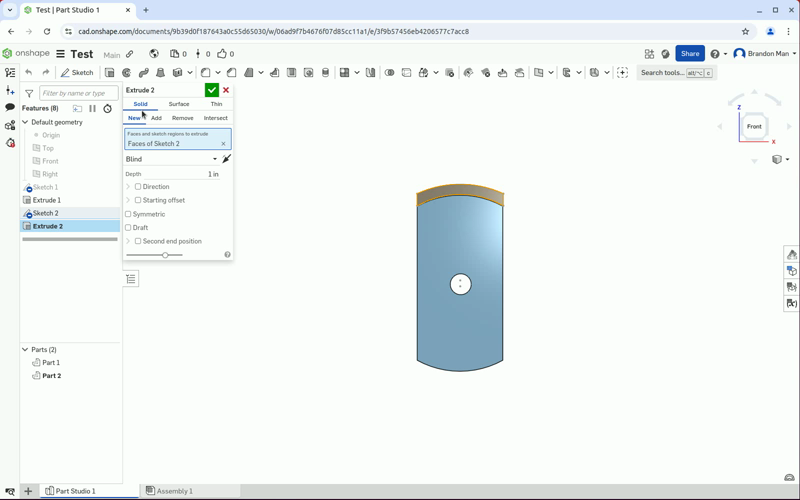
mouse_move(137, 120)
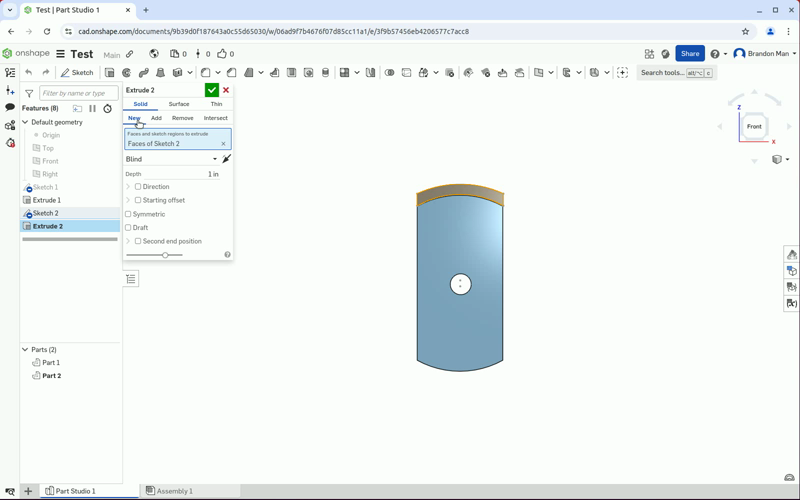
click(137, 120)
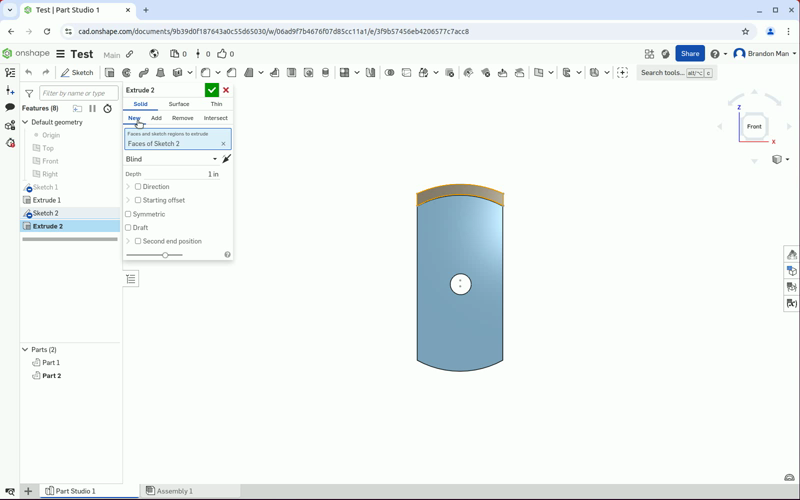
key(tab, 4)
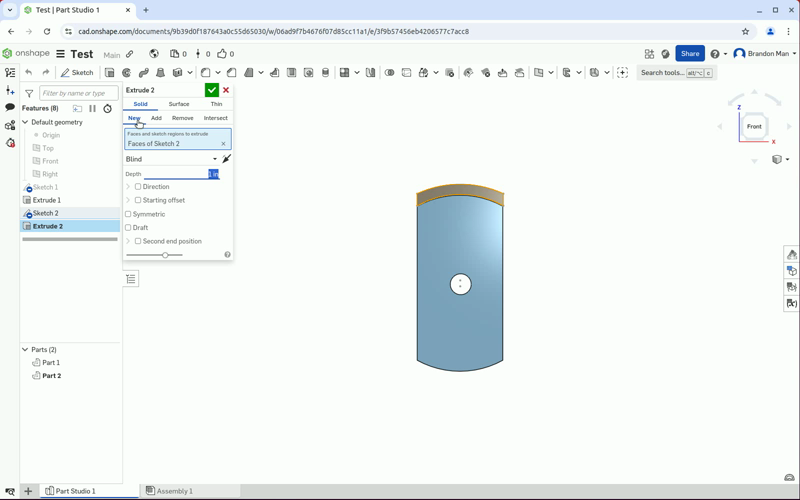
text(3.37)
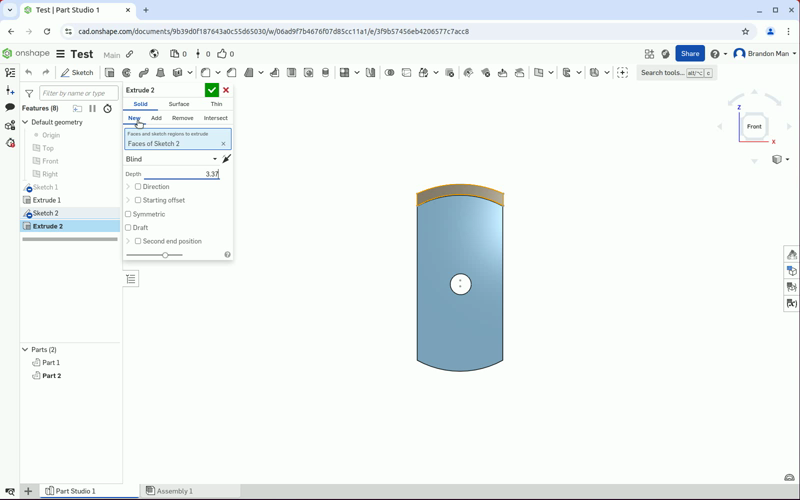
key(enter)
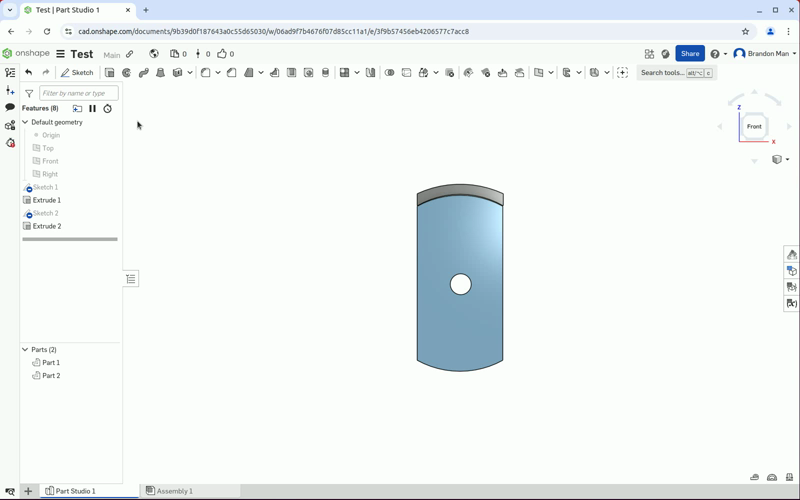
key(shift+h)
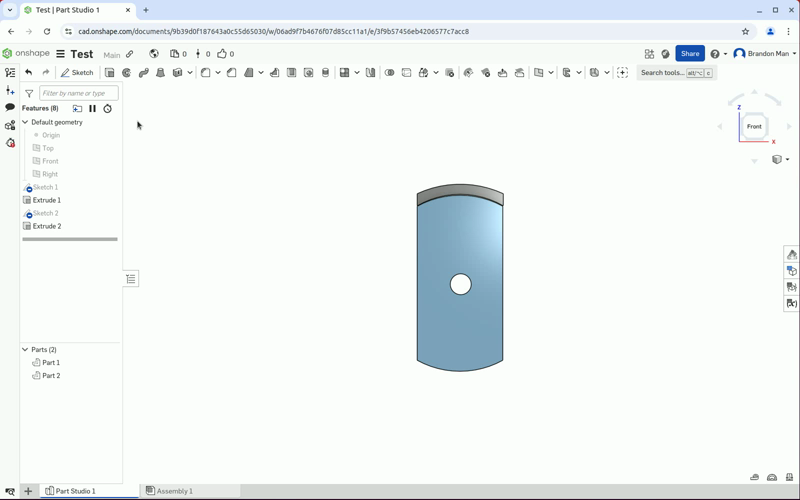
key(shift+h)
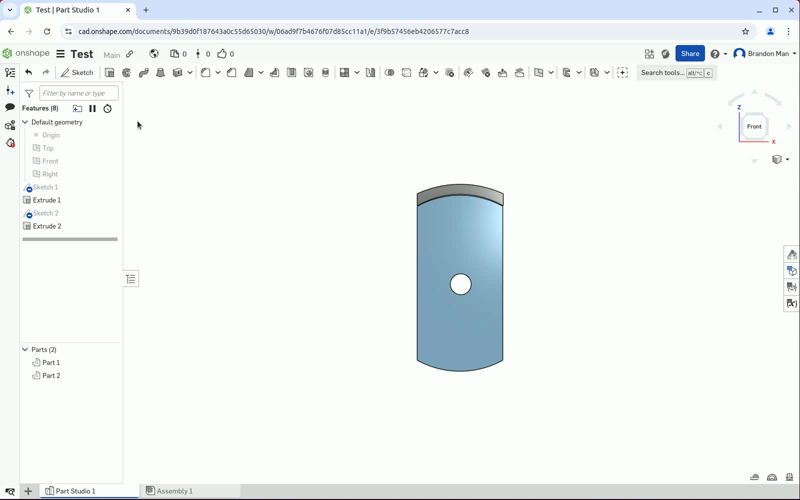
mouse_move(73, 189)
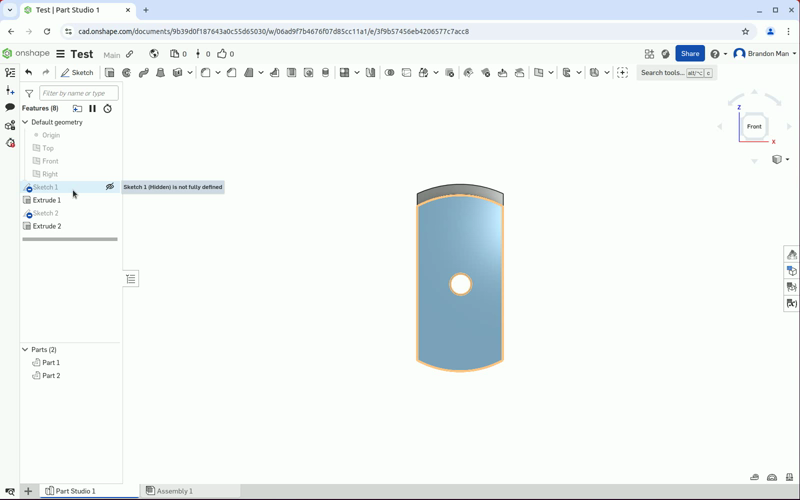
click(73, 189)
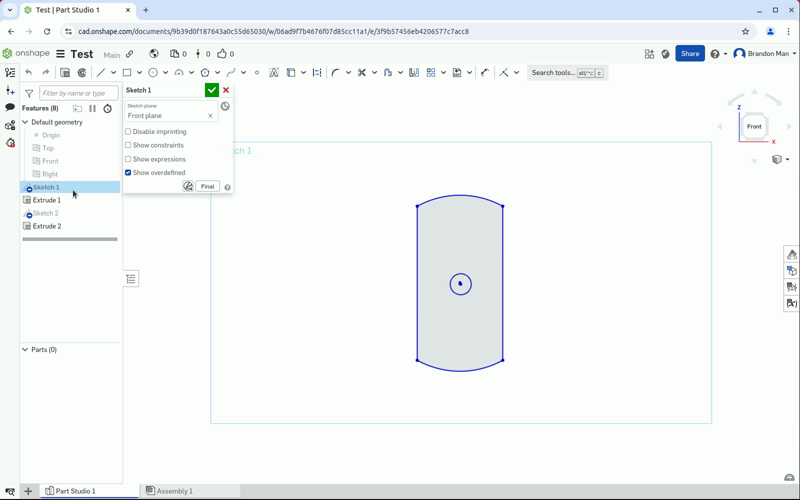
mouse_move(229, 92)
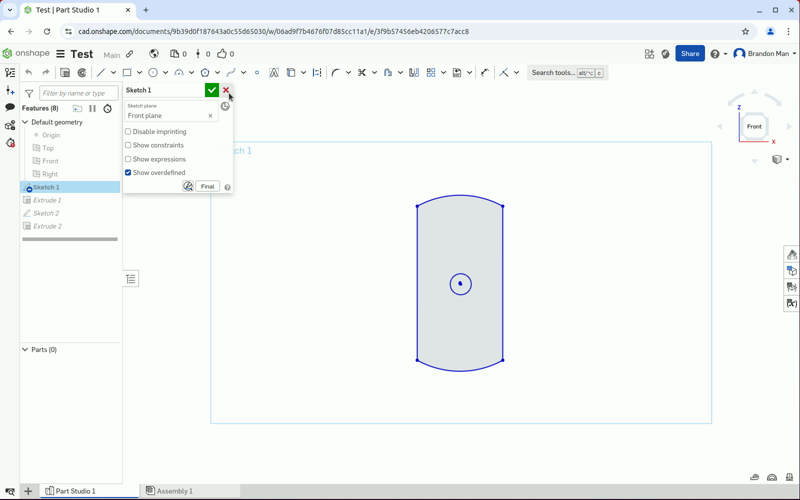
click(229, 92)
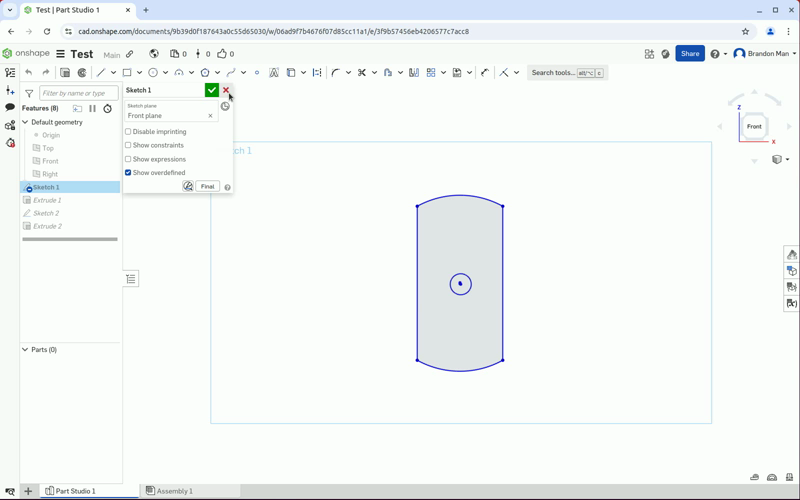
key(shift+s)
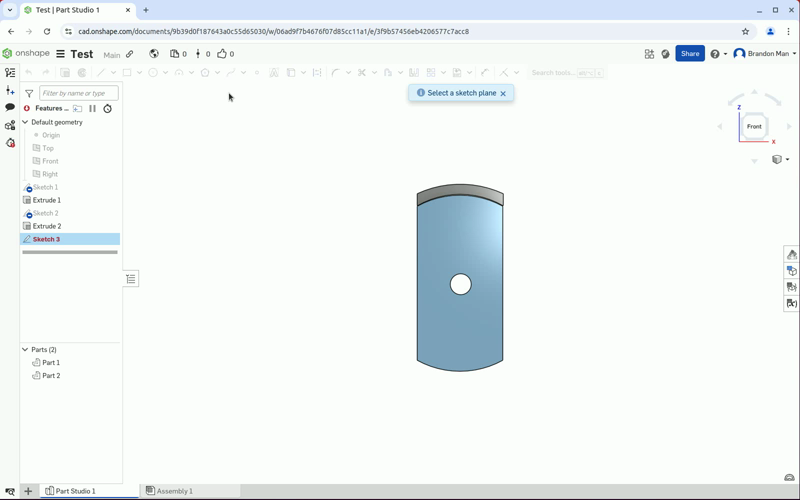
mouse_move(73, 163)
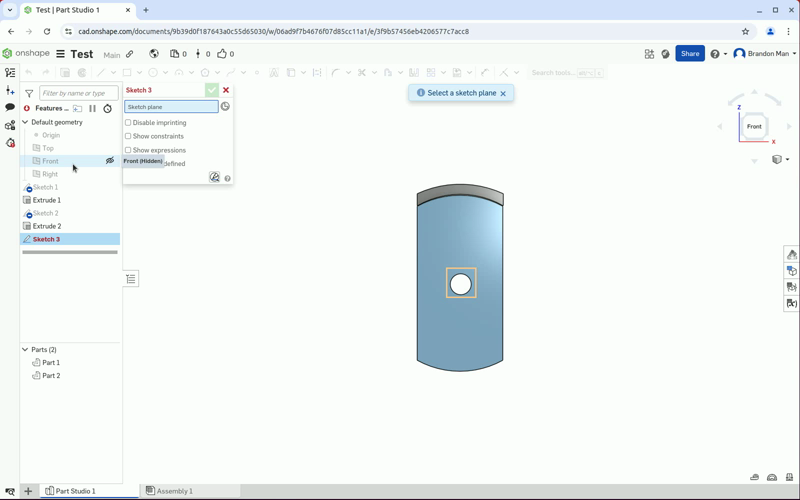
click(73, 163)
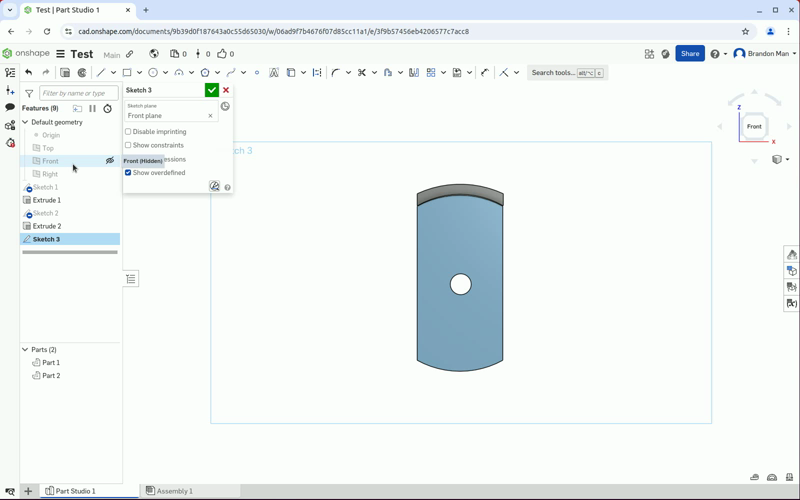
mouse_move(73, 352)
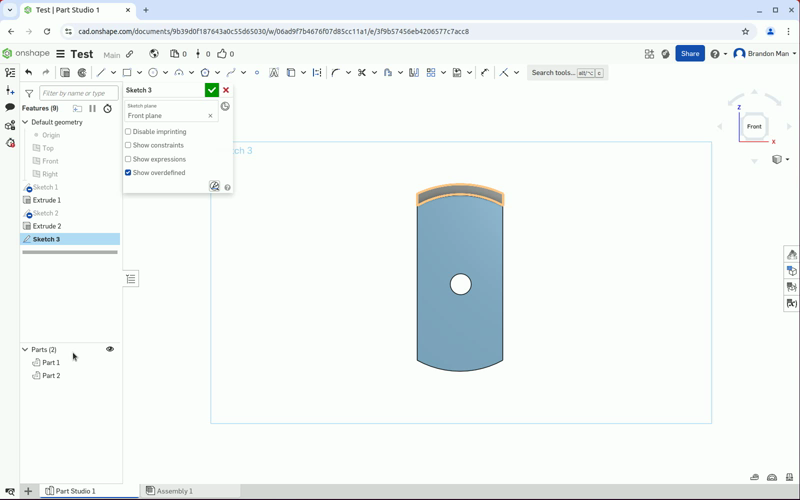
key(y)
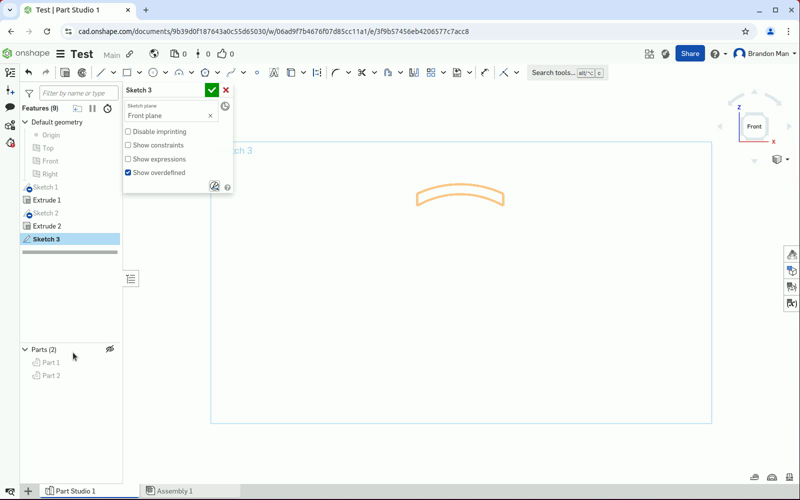
key(a)
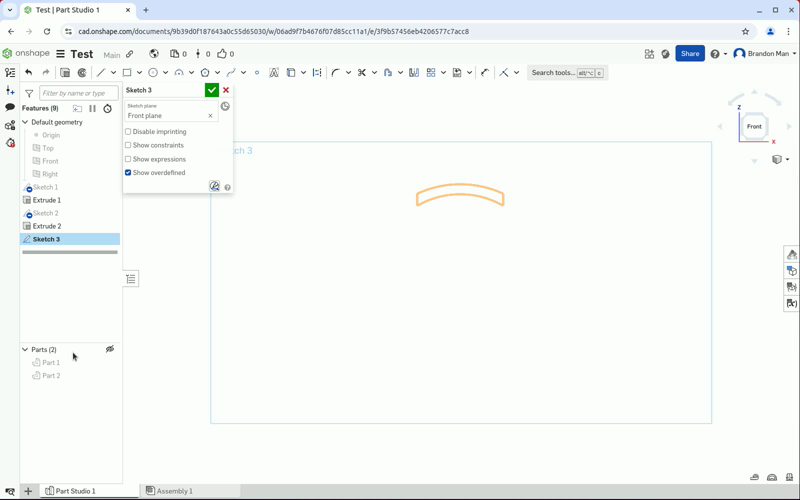
key_down(shift)
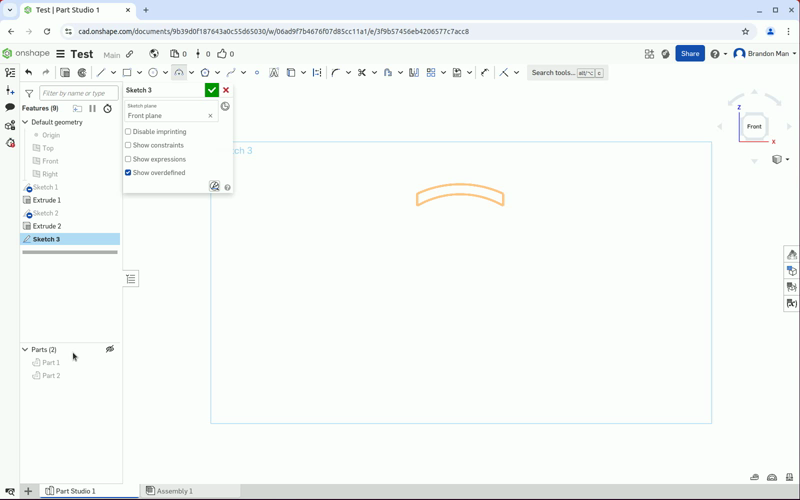
mouse_move(417, 372)
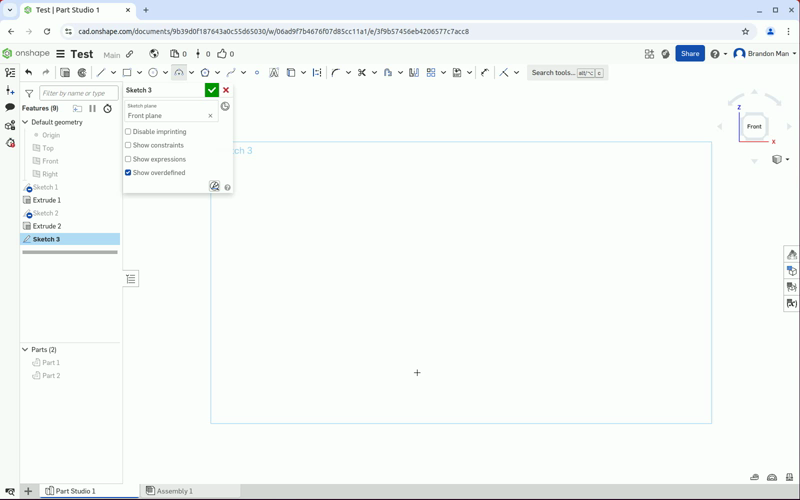
click(417, 372)
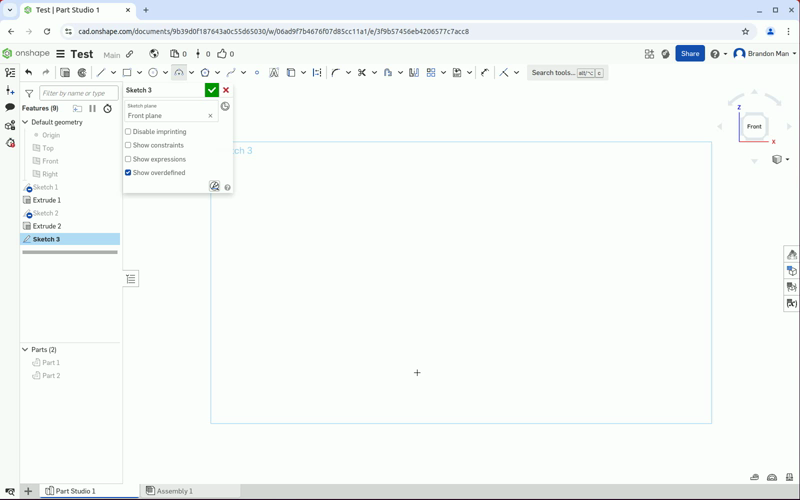
key_up(shift)
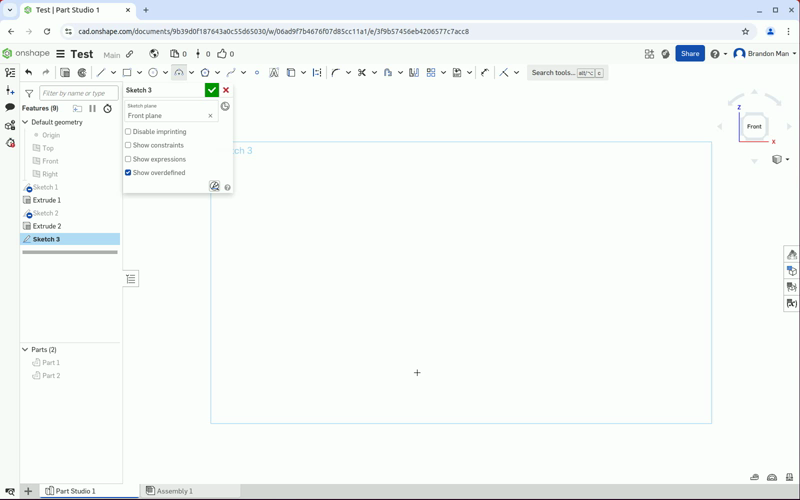
key_down(shift)
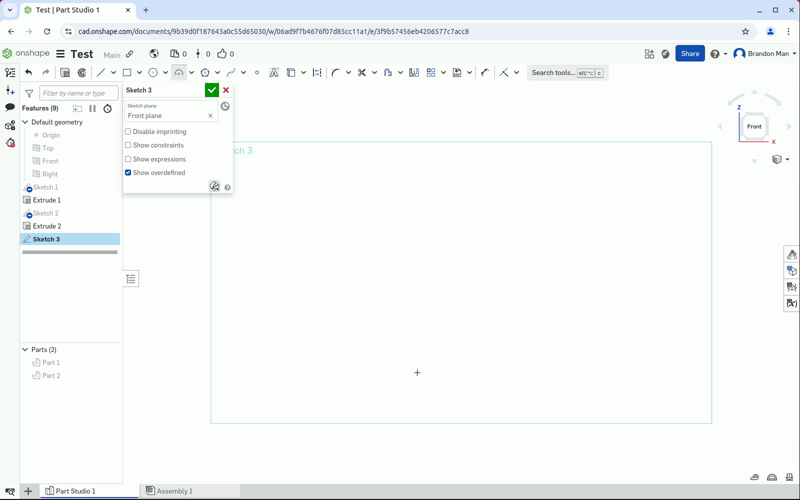
mouse_move(503, 372)
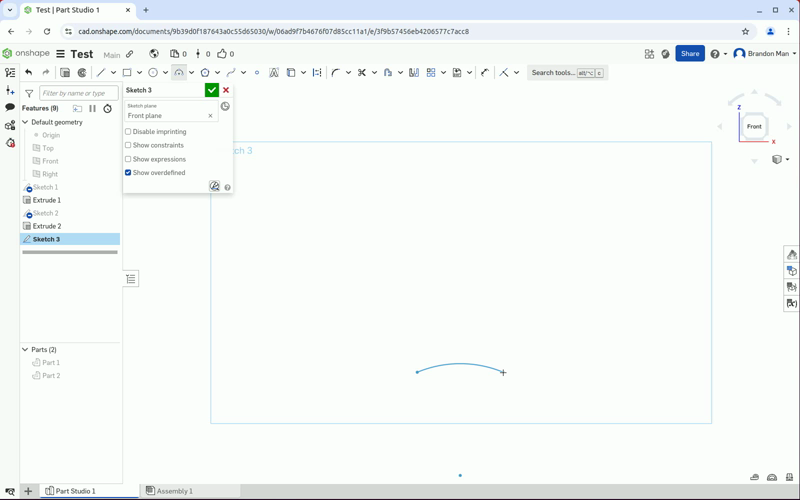
click(503, 372)
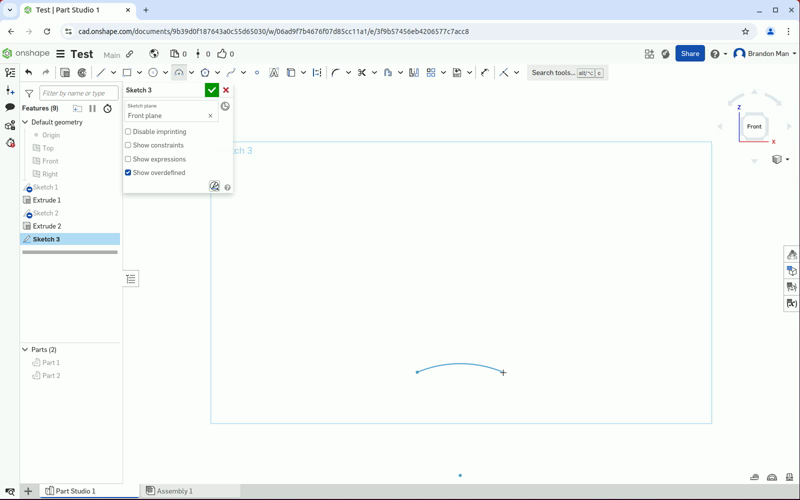
mouse_move(460, 381)
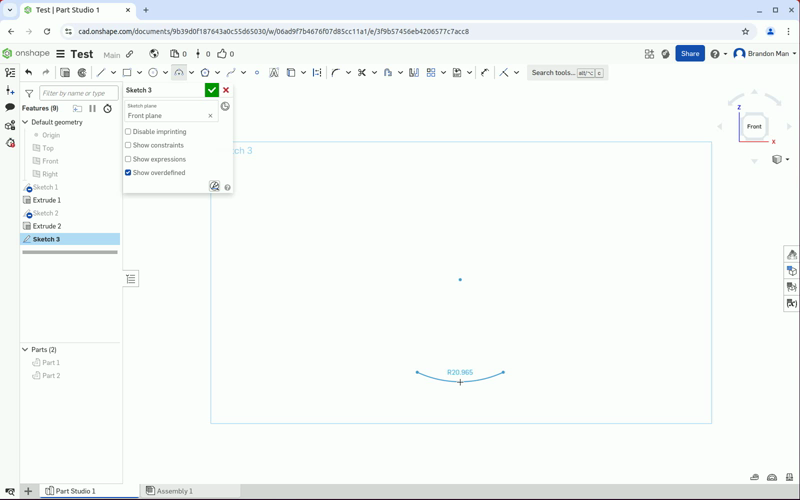
click(460, 381)
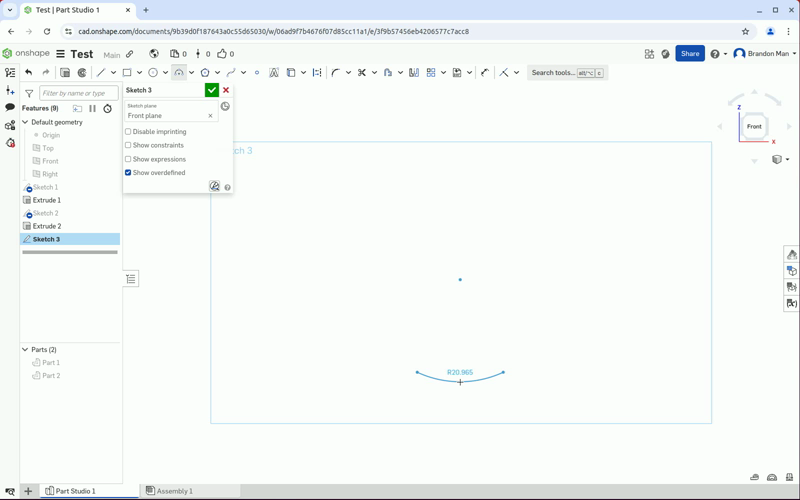
key_up(shift)
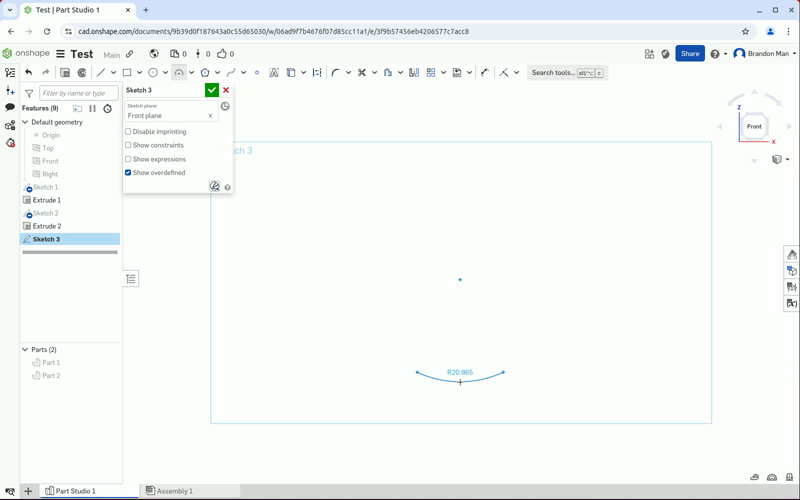
key(esc)
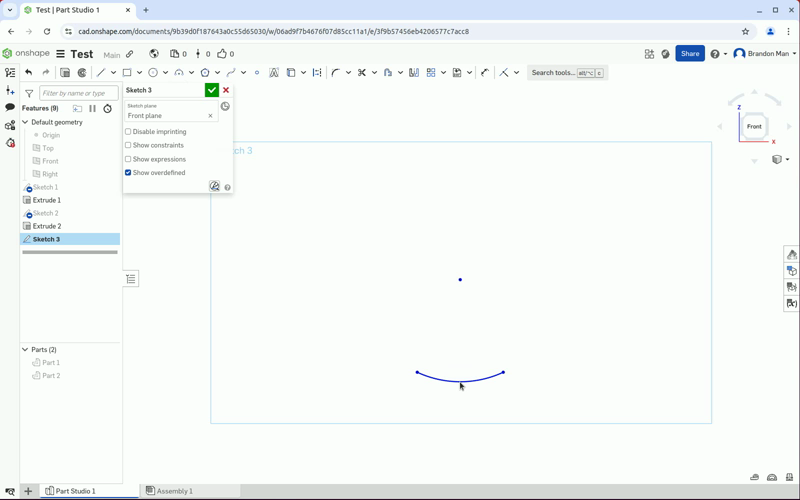
key(l)
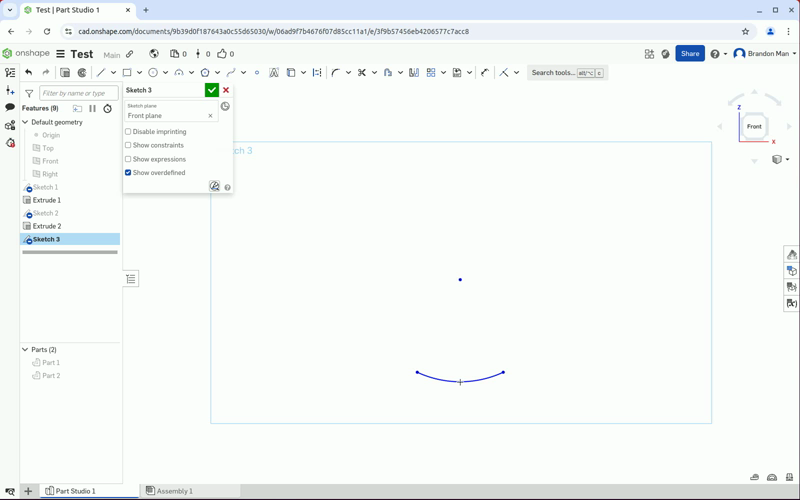
mouse_move(503, 372)
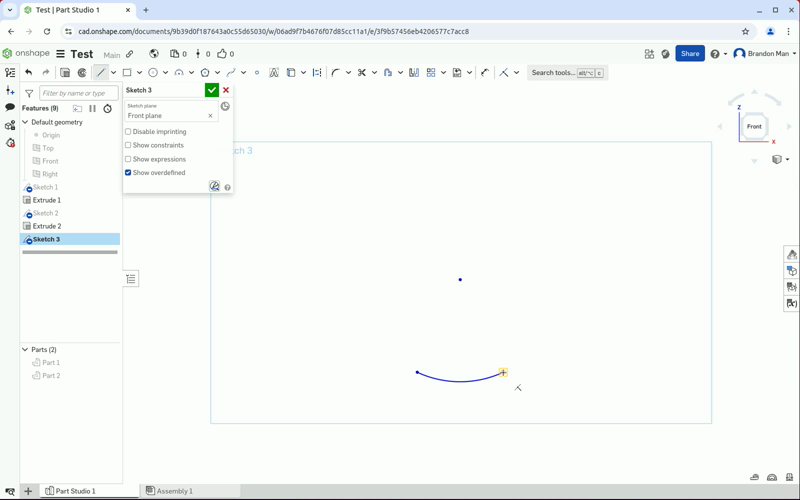
click(503, 372)
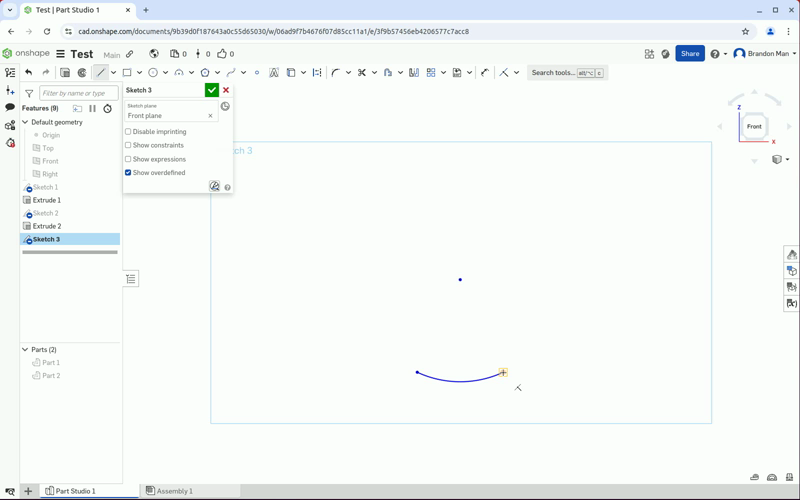
key_down(shift)
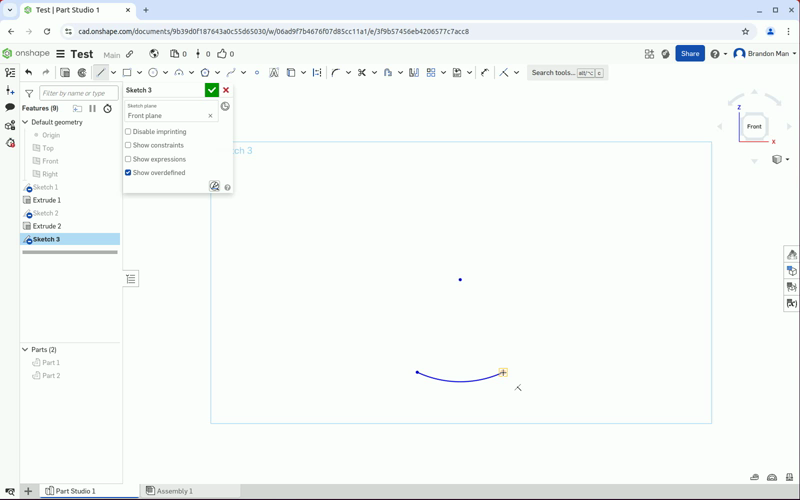
mouse_move(533, 372)
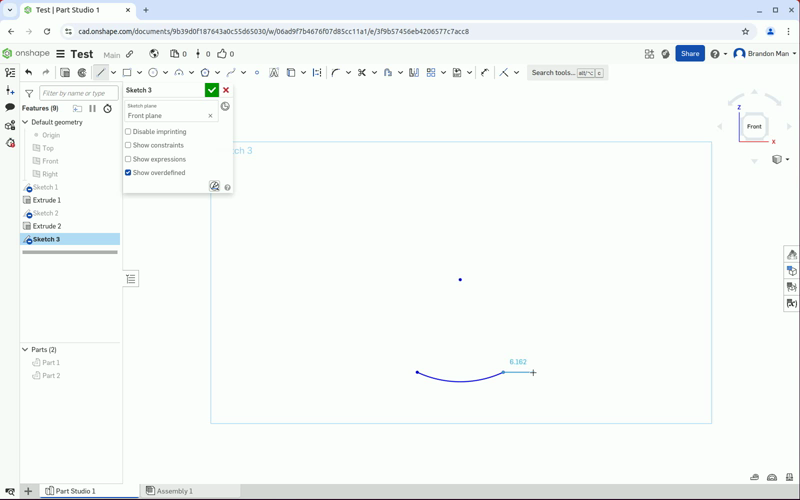
mouse_move(503, 360)
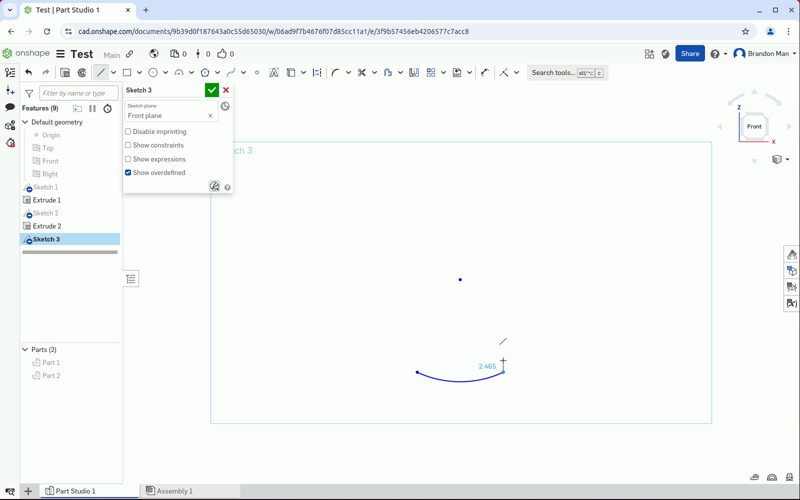
click(503, 360)
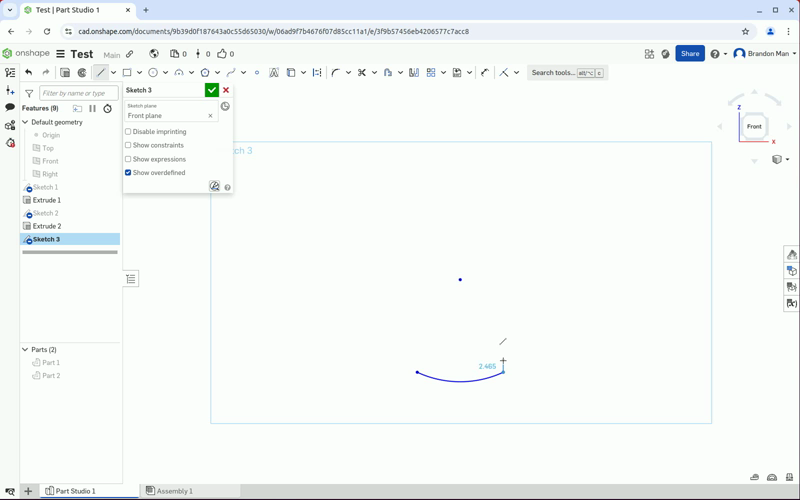
key_up(shift)
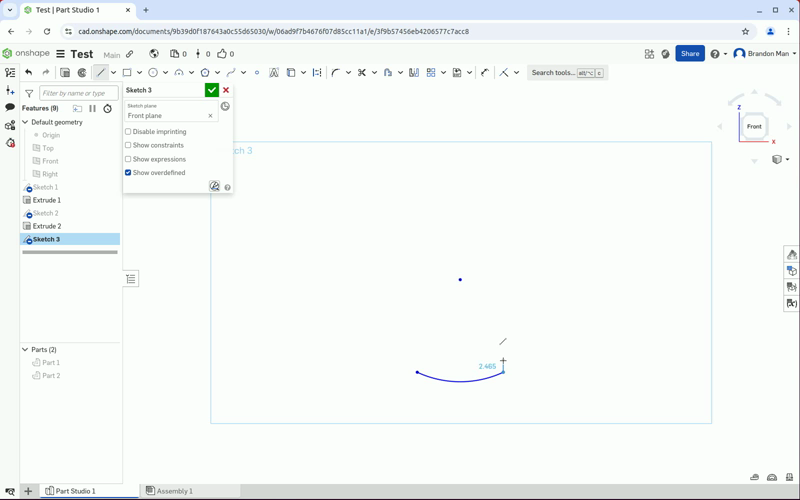
key(esc)
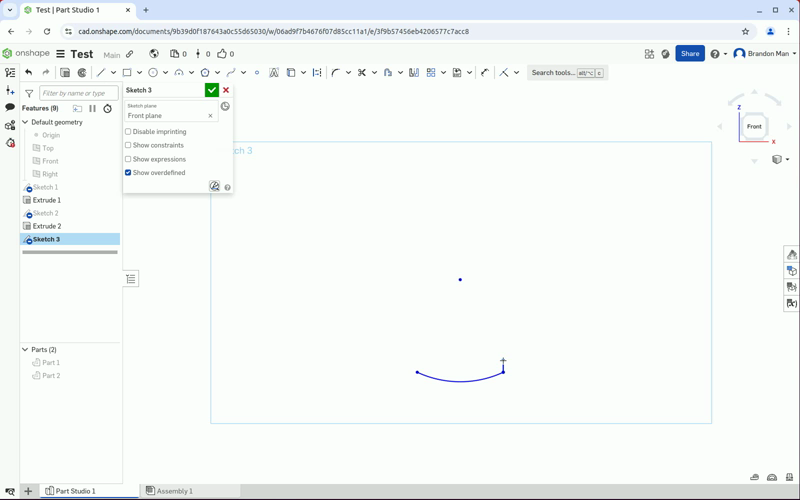
key(a)
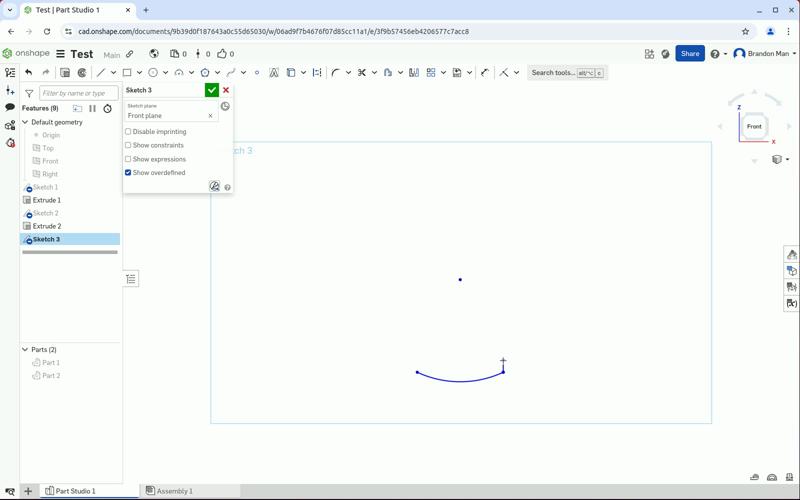
mouse_move(503, 360)
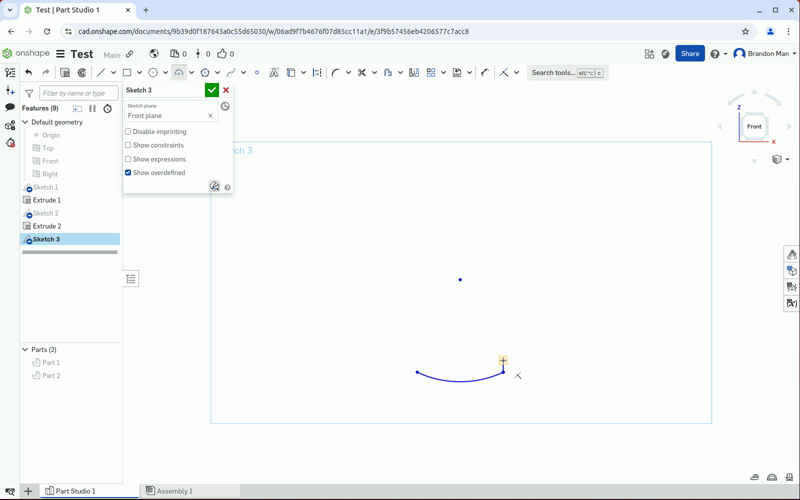
click(503, 360)
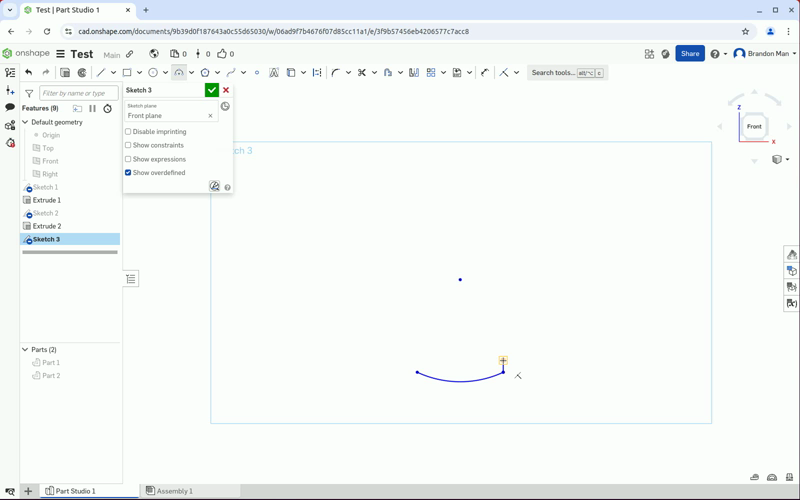
key_down(shift)
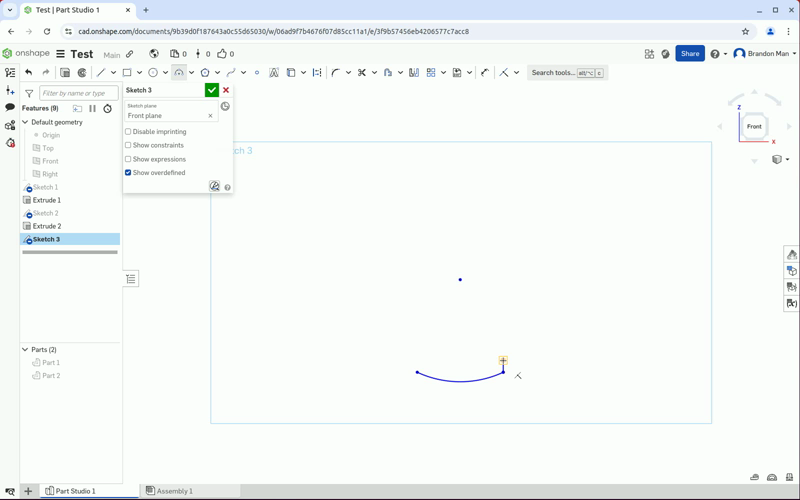
mouse_move(417, 360)
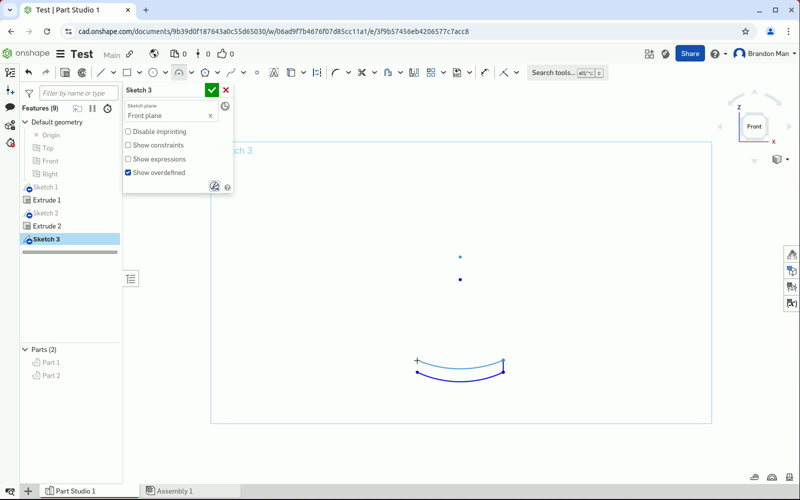
click(417, 360)
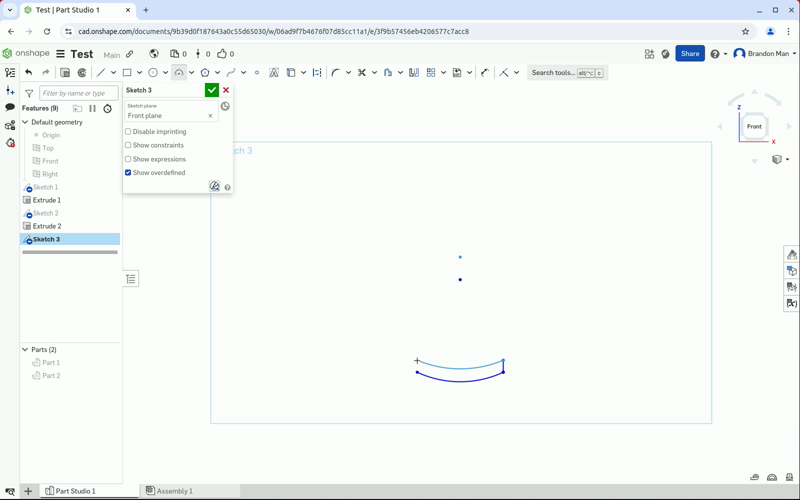
mouse_move(460, 371)
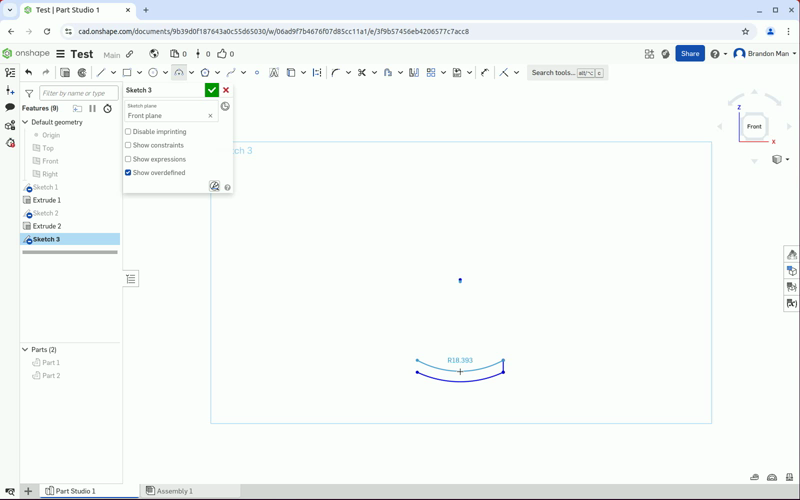
click(460, 371)
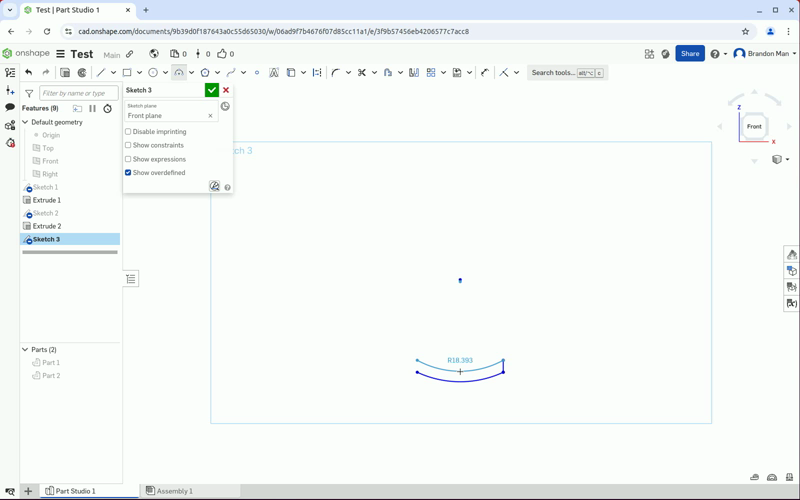
key_up(shift)
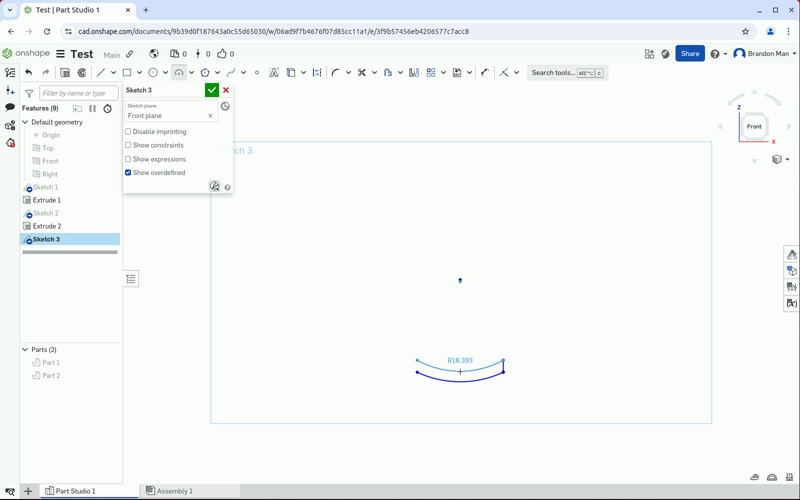
key(esc)
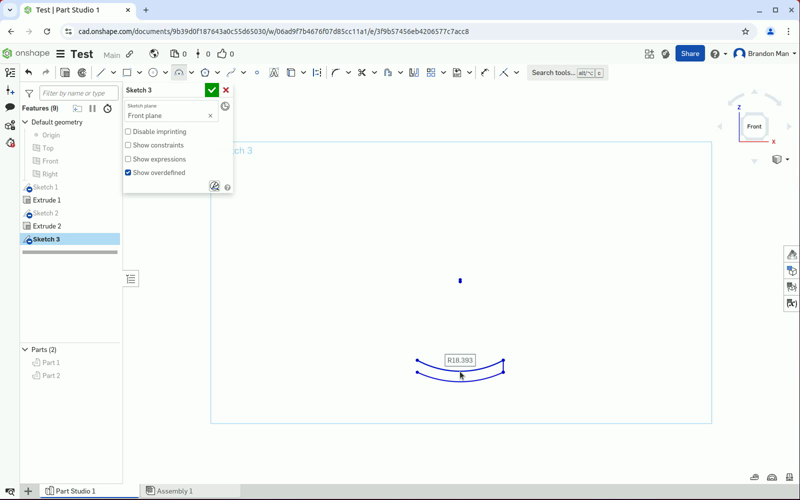
key(l)
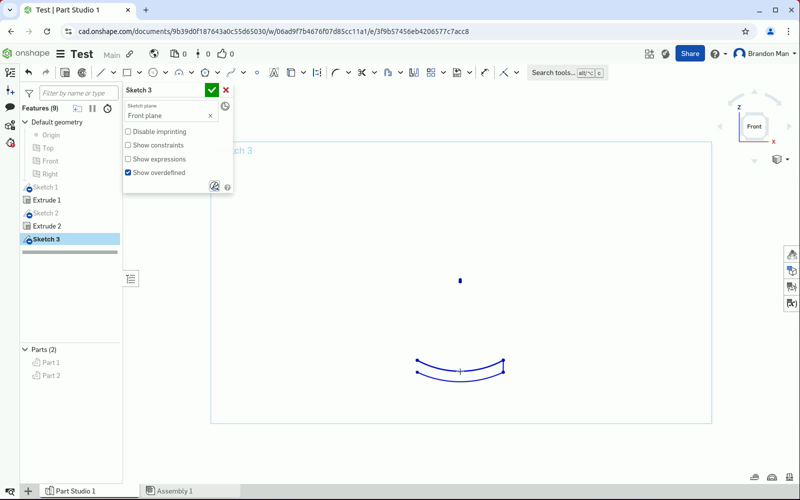
mouse_move(417, 360)
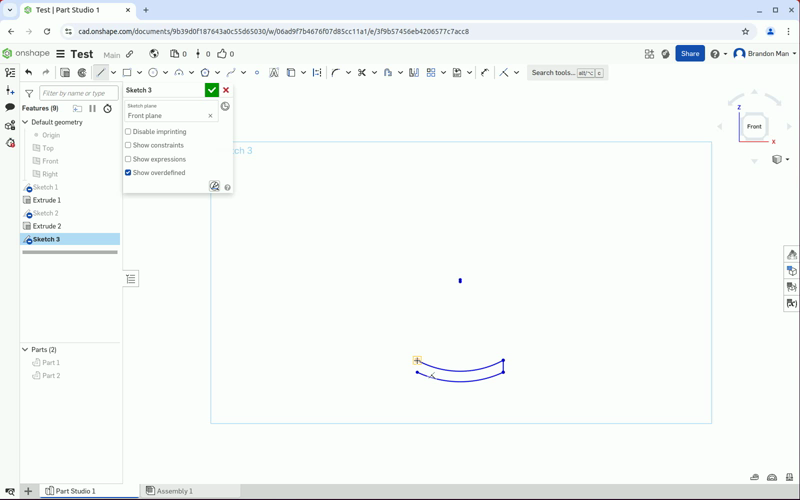
click(417, 360)
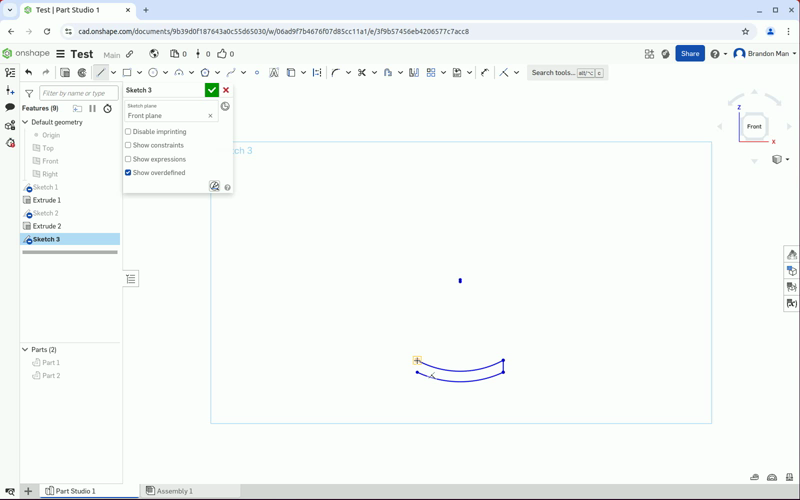
mouse_move(447, 360)
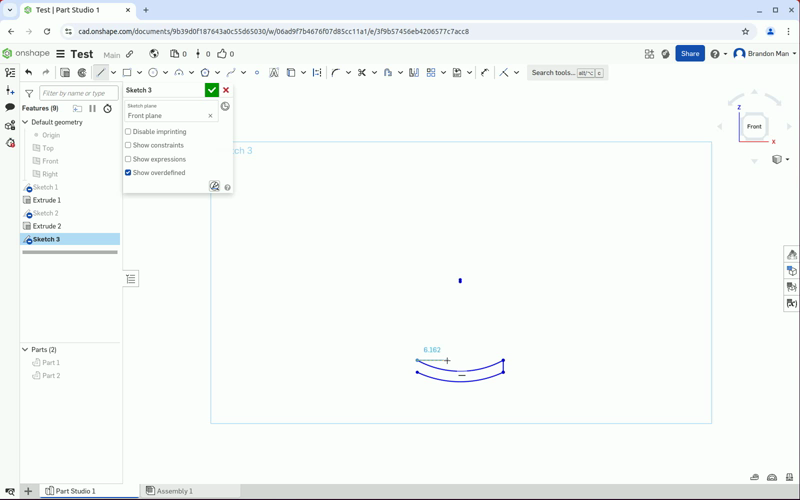
key_down(shift)
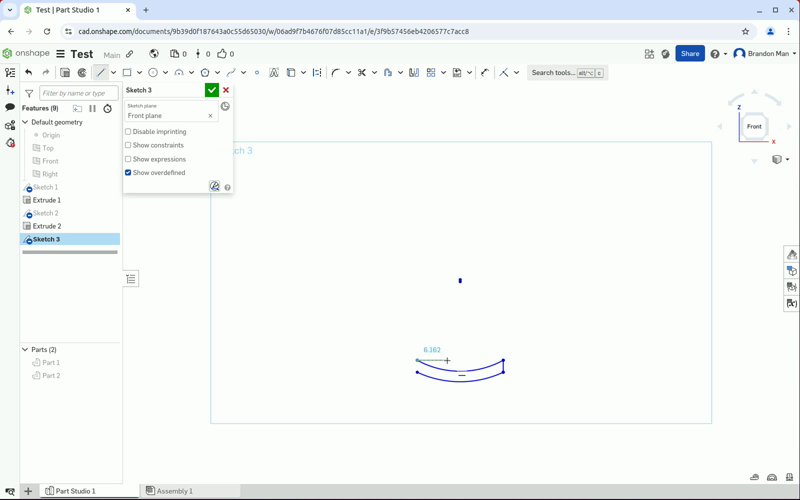
mouse_move(417, 372)
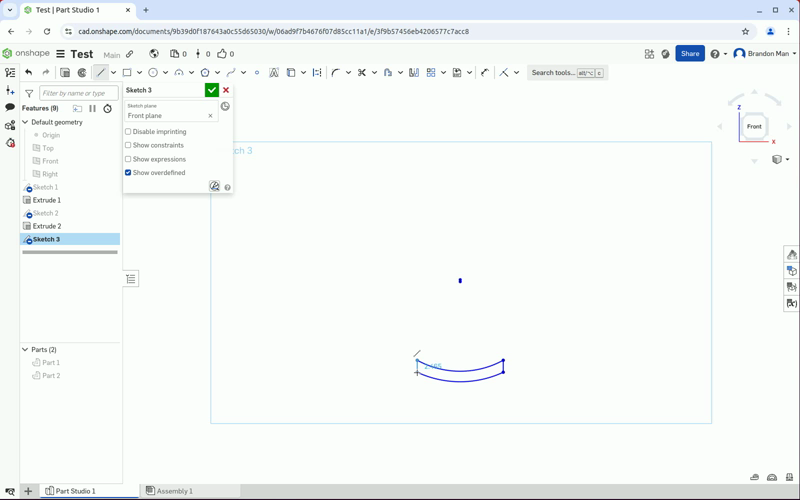
key_up(shift)
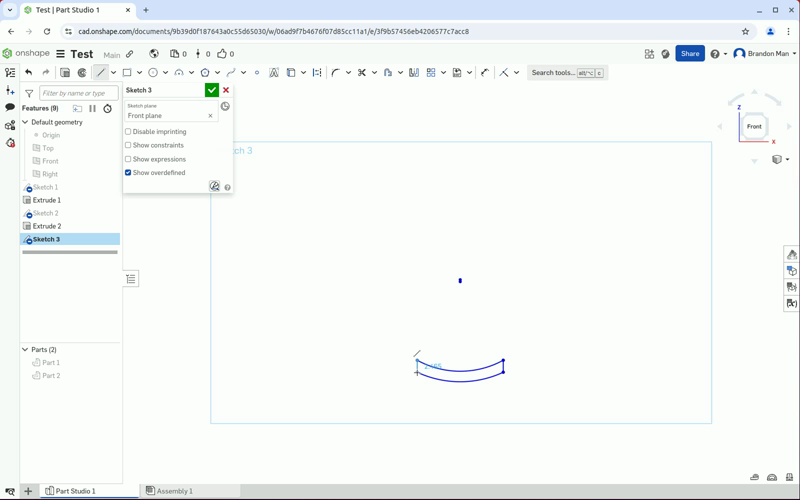
click(417, 372)
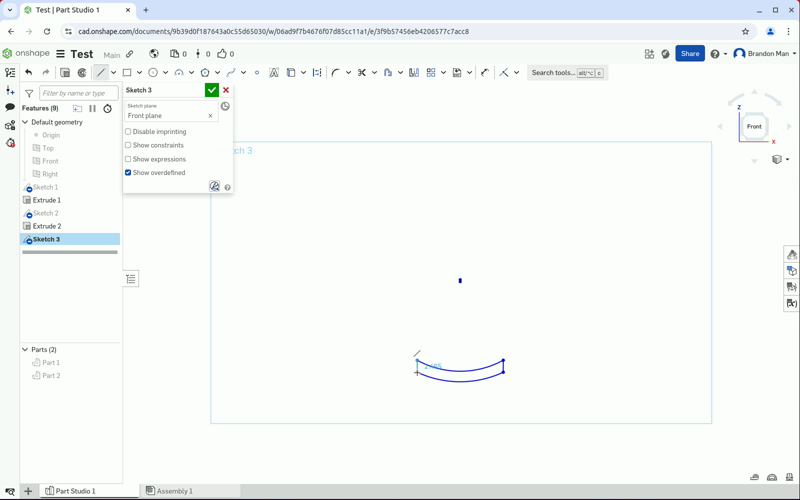
key(esc)
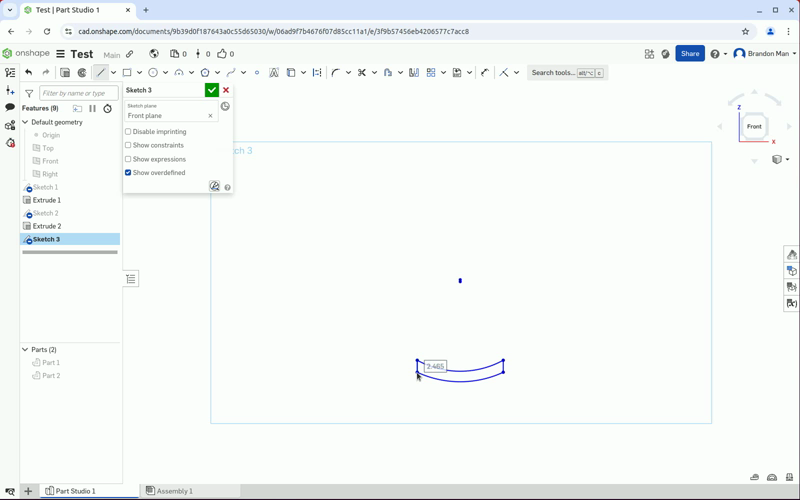
mouse_move(476, 375)
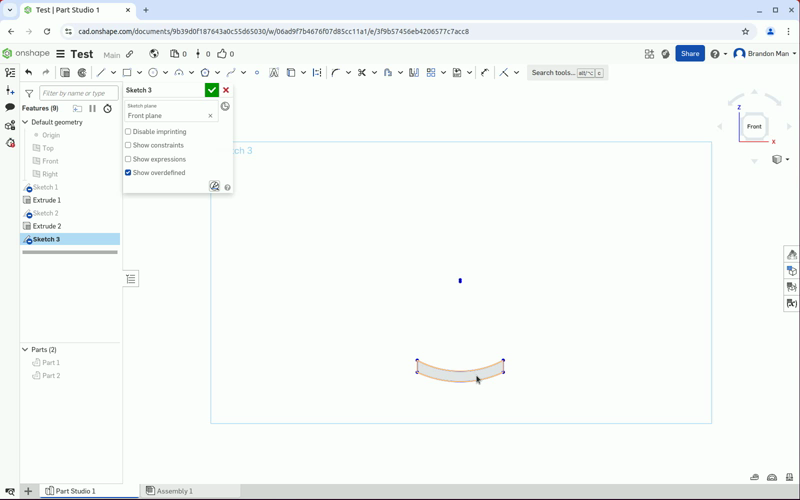
scroll(6)
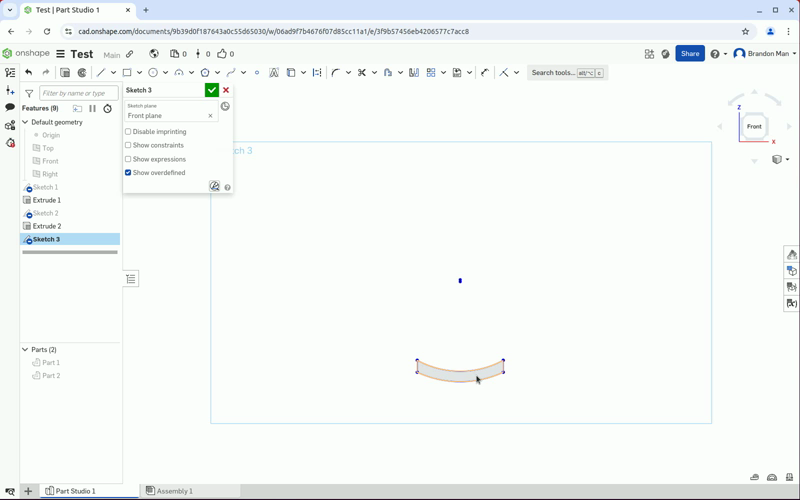
scroll(6)
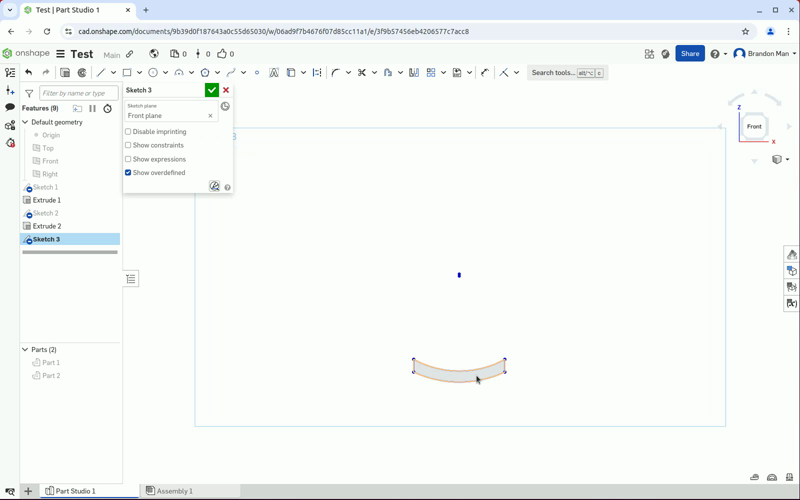
scroll(6)
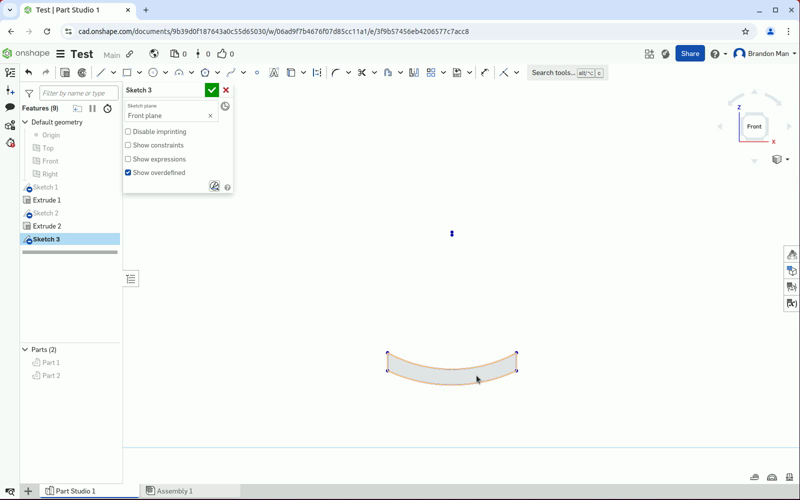
scroll(6)
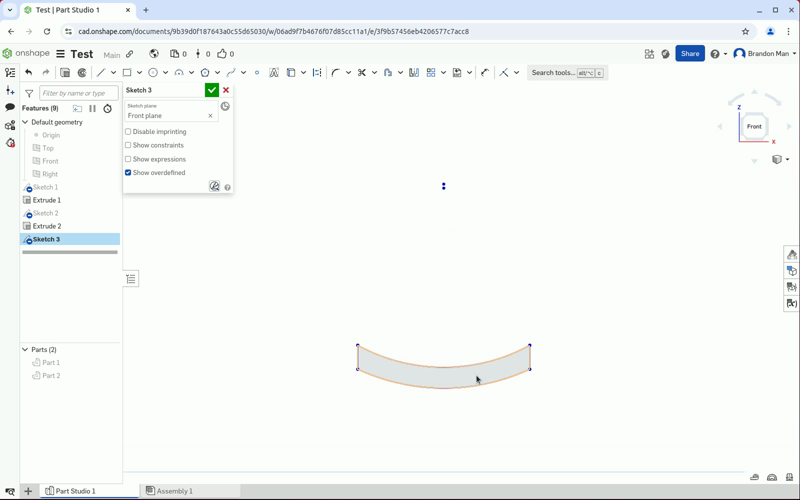
scroll(6)
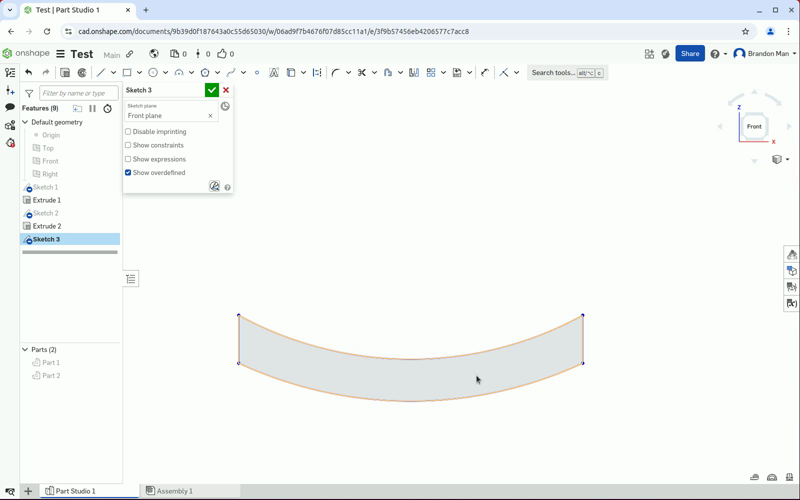
scroll(6)
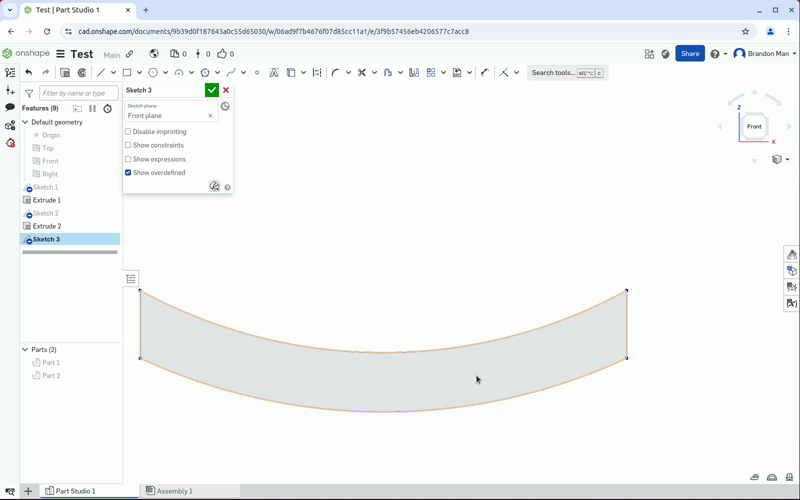
scroll(6)
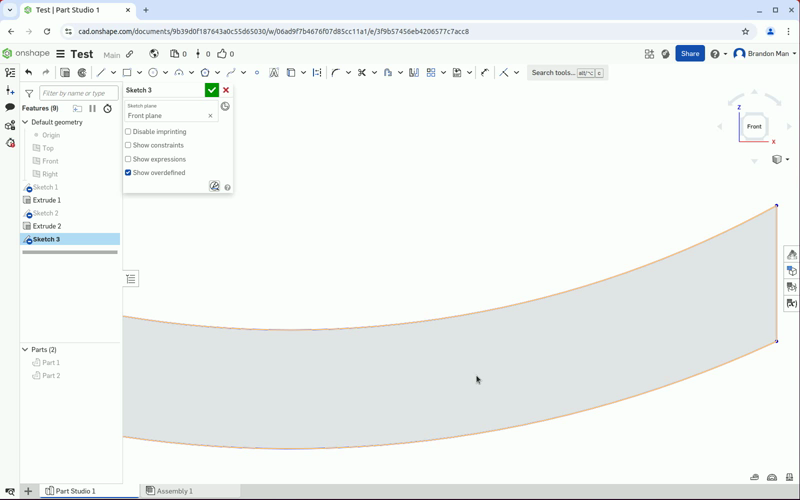
click(476, 375)
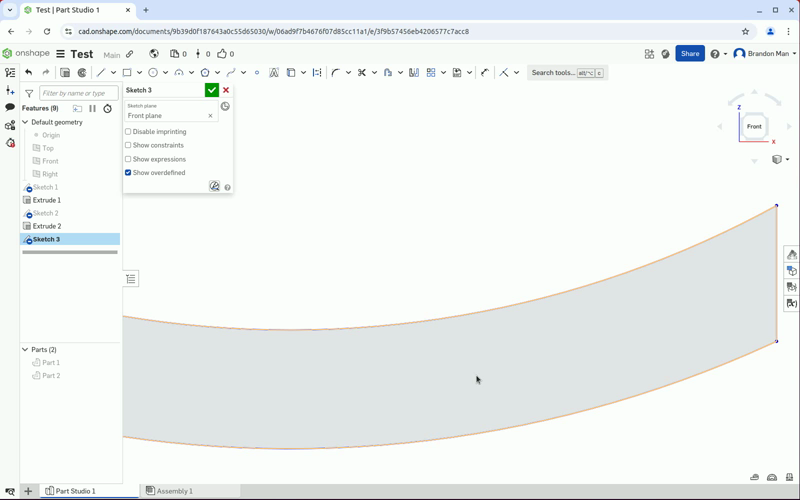
scroll(-6)
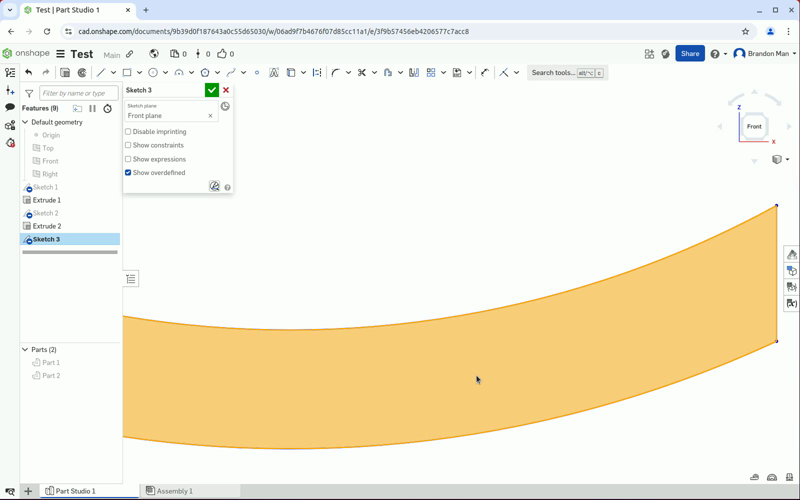
scroll(-6)
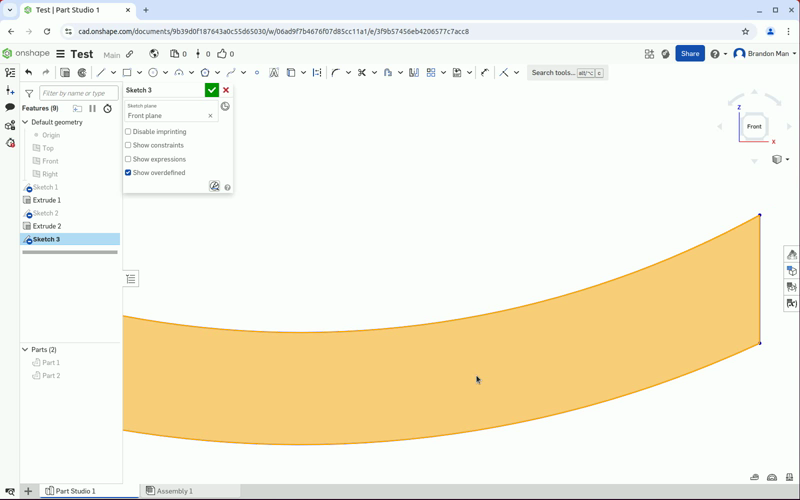
scroll(-6)
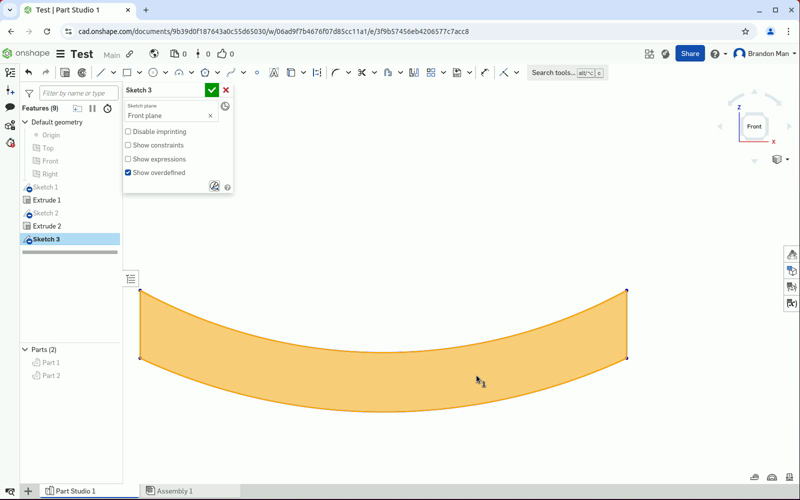
scroll(-6)
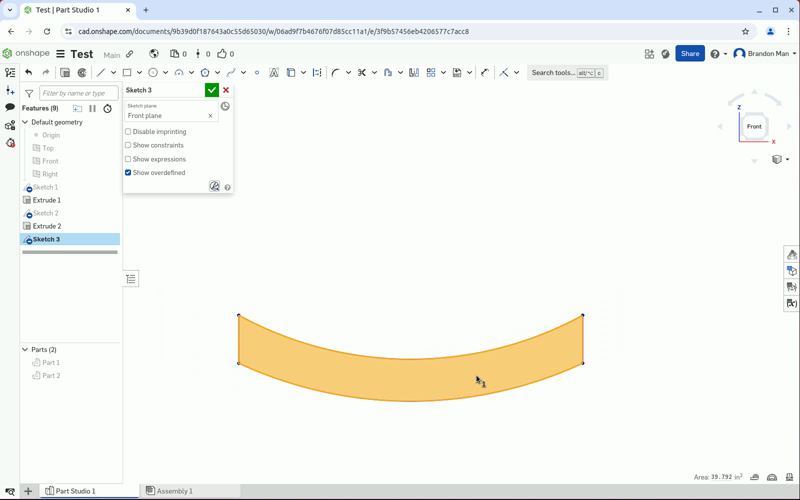
scroll(-6)
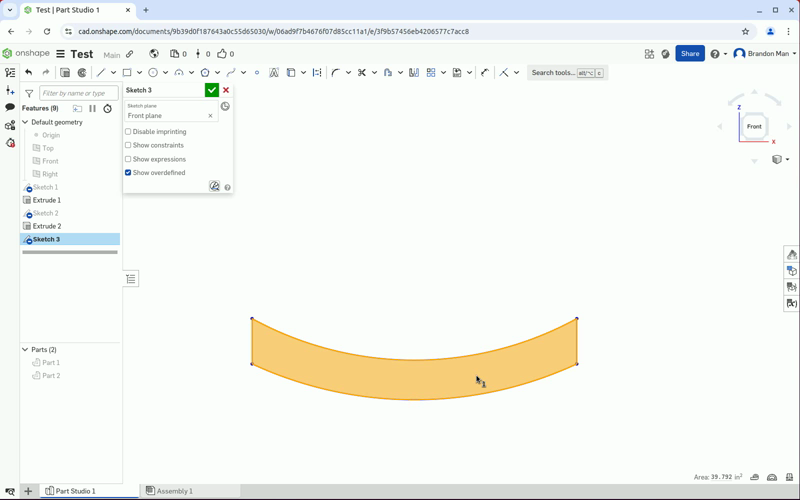
scroll(-6)
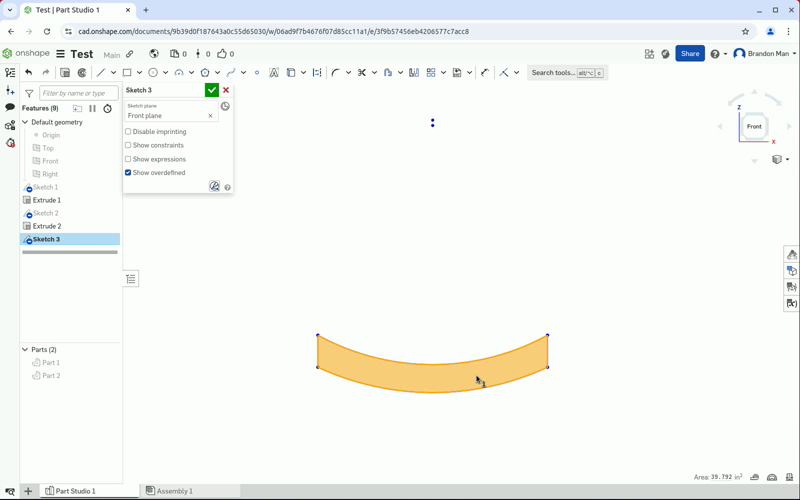
scroll(-6)
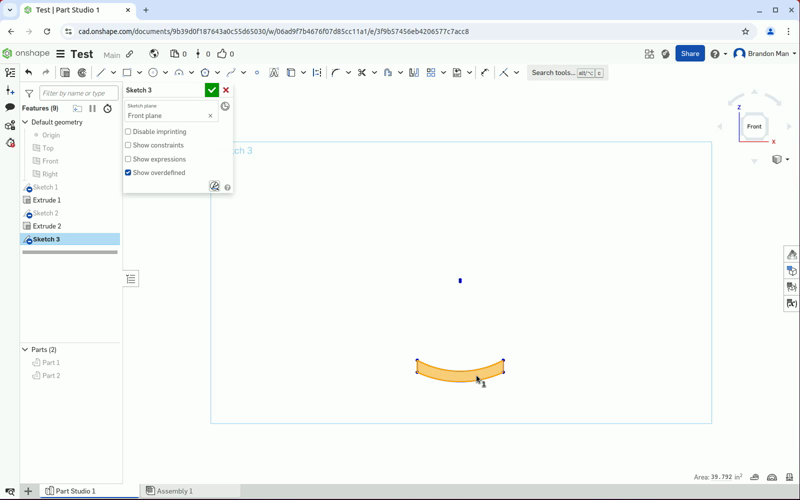
mouse_move(73, 352)
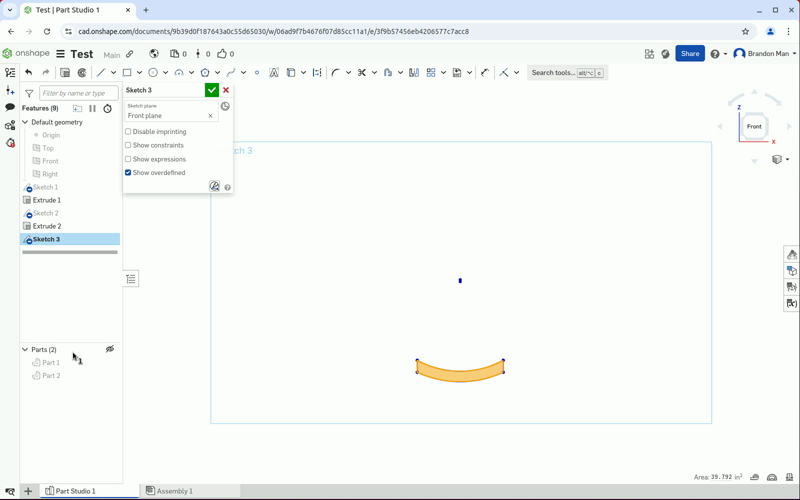
key(shift+y)
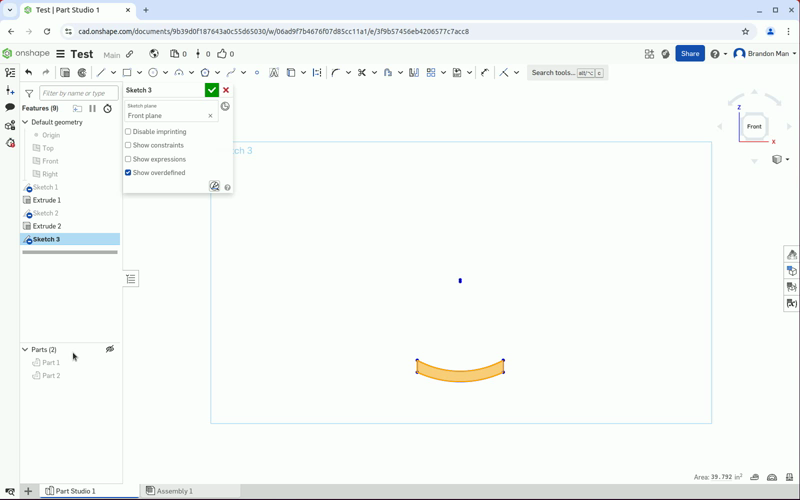
key(shift+e)
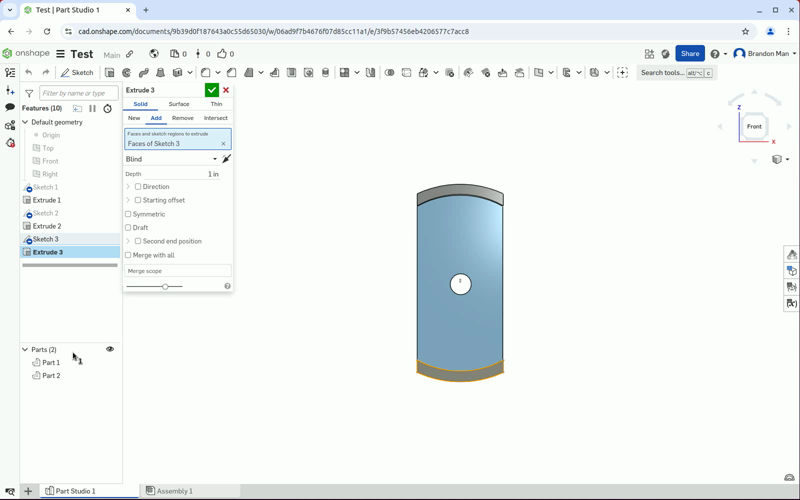
mouse_move(143, 106)
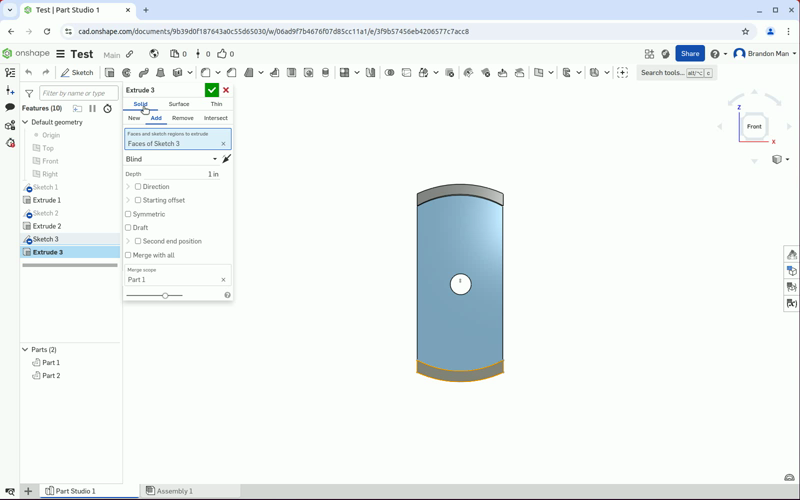
click(143, 106)
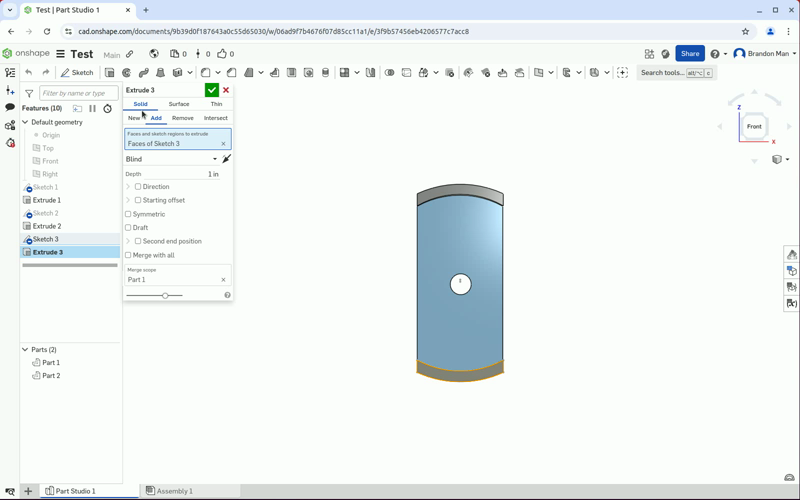
mouse_move(137, 120)
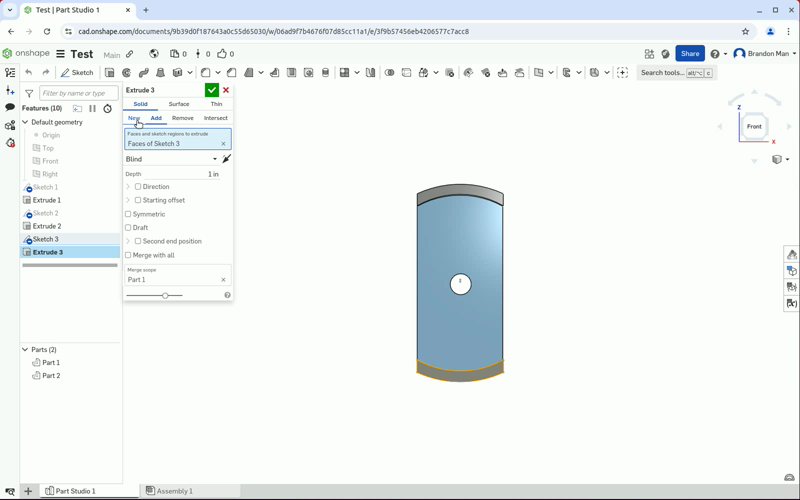
click(137, 120)
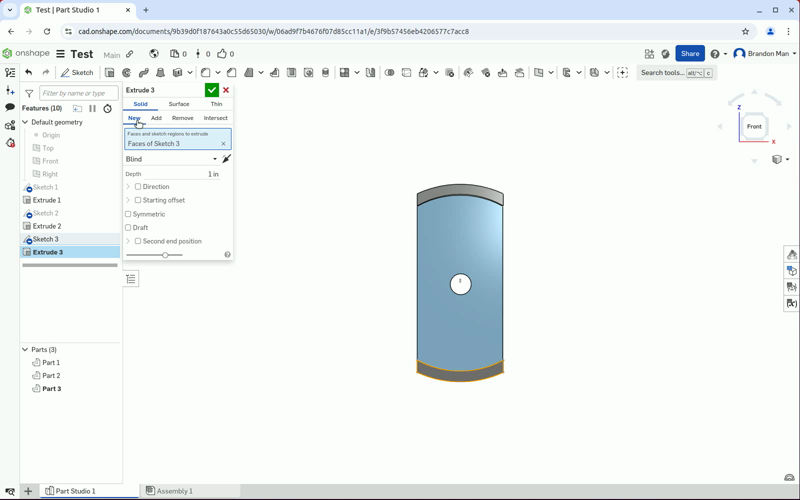
key(tab, 4)
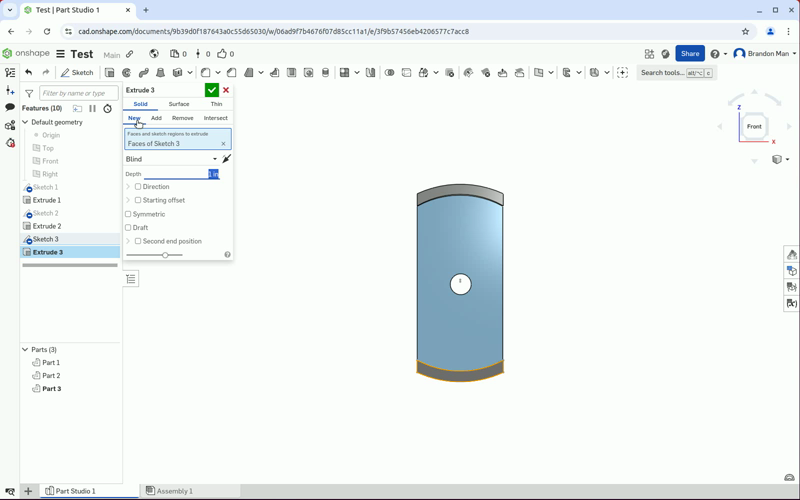
text(3.37)
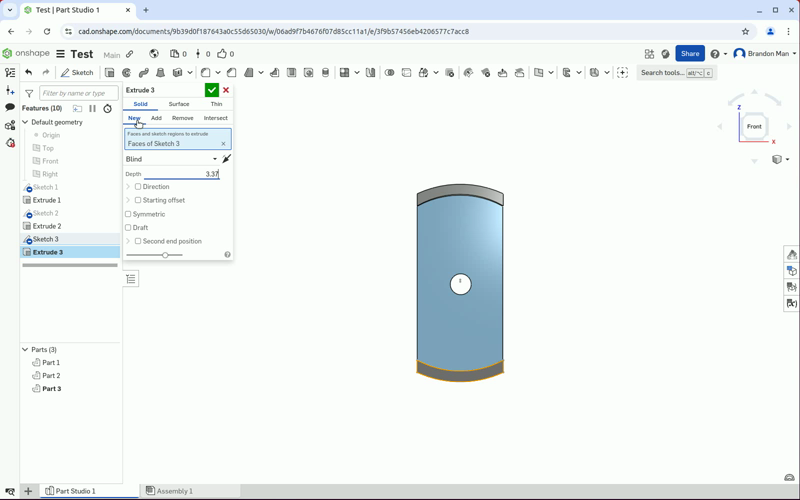
key(enter)
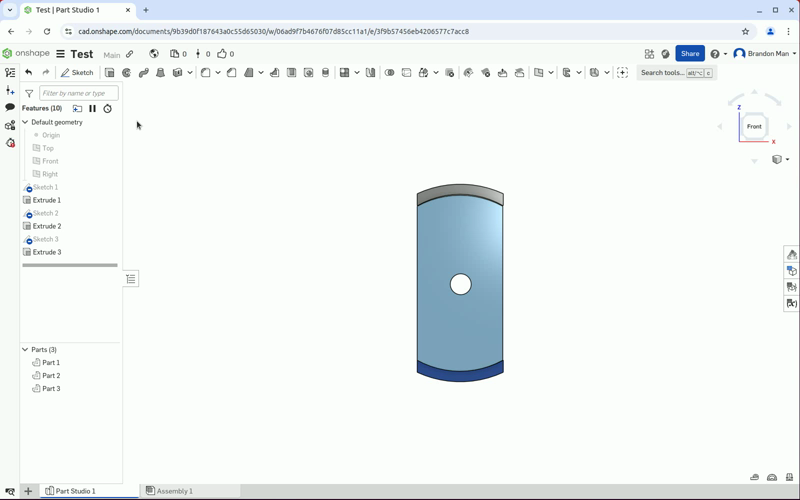
key(shift+h)
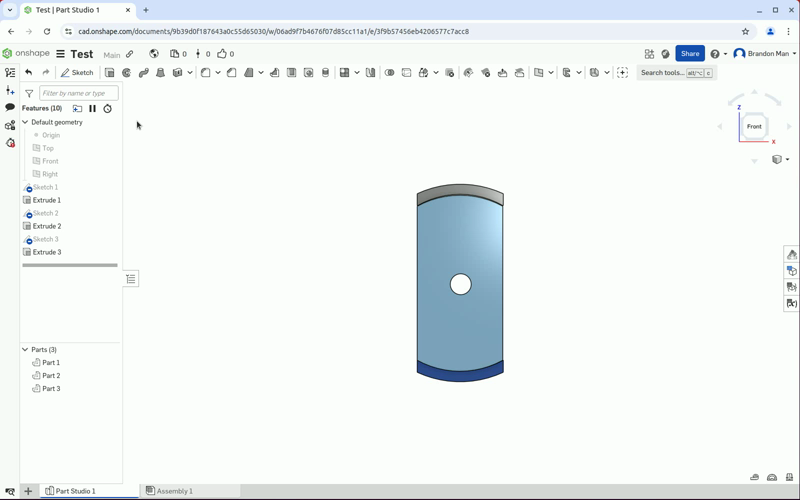
key(shift+h)
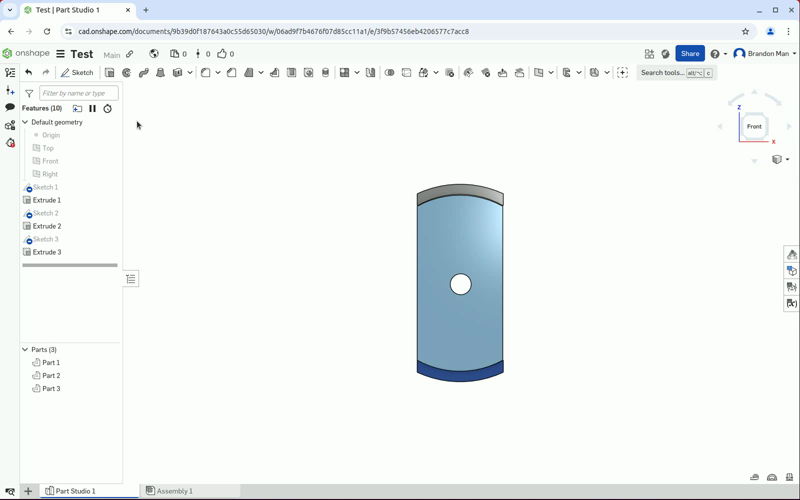
mouse_move(73, 189)
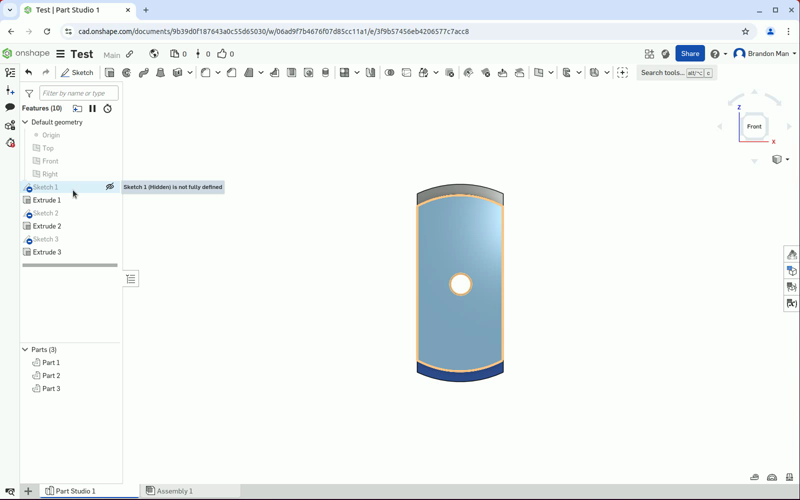
click(73, 189)
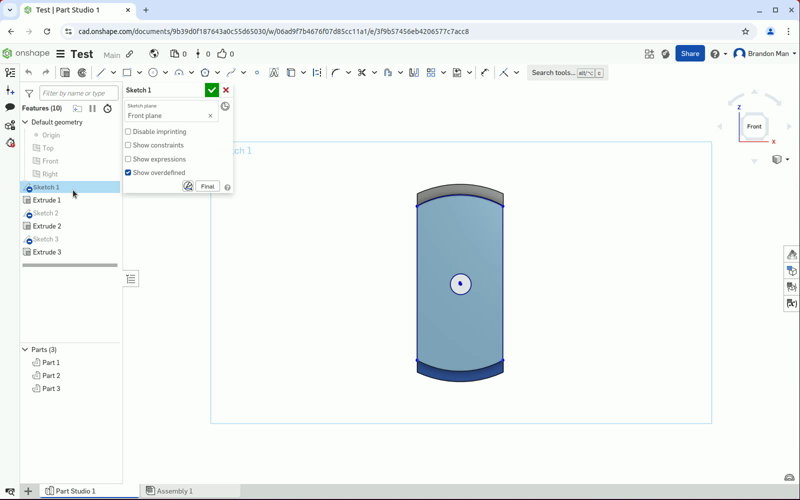
mouse_move(229, 92)
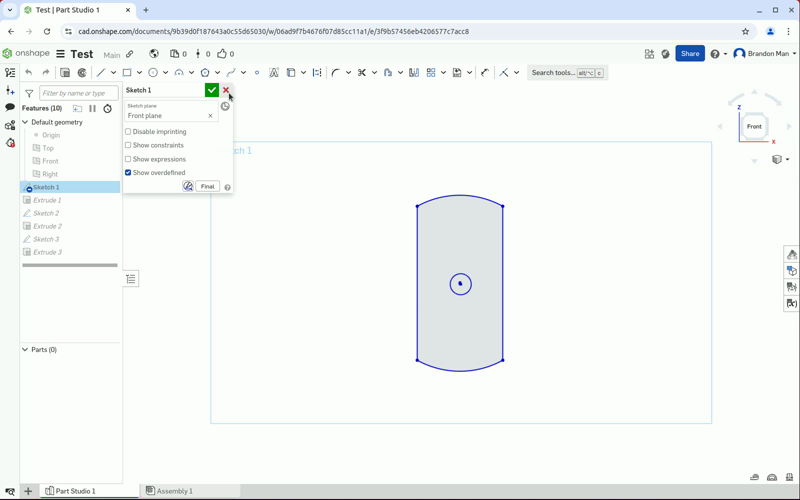
click(229, 92)
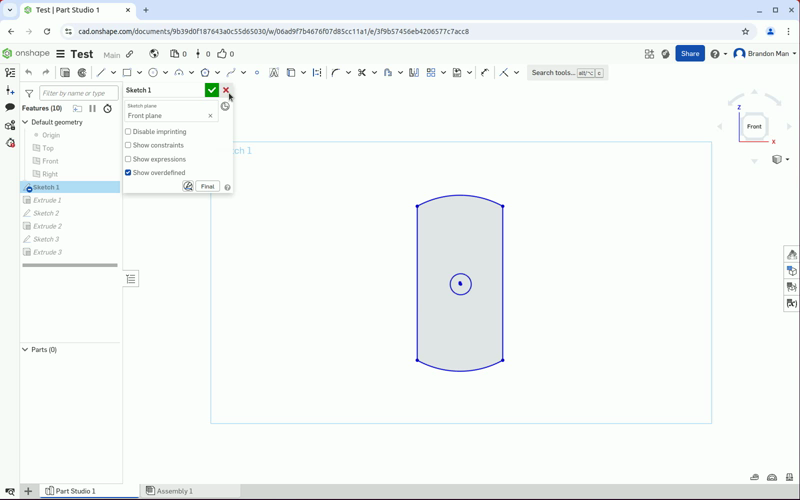
key(shift+s)
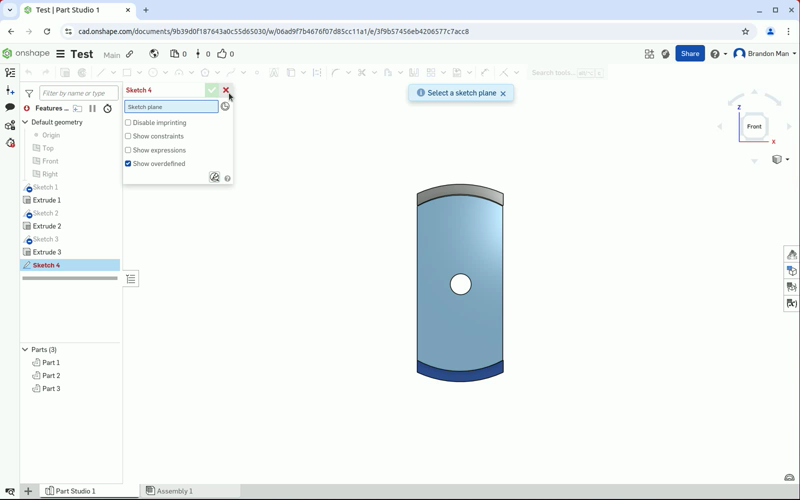
mouse_move(73, 163)
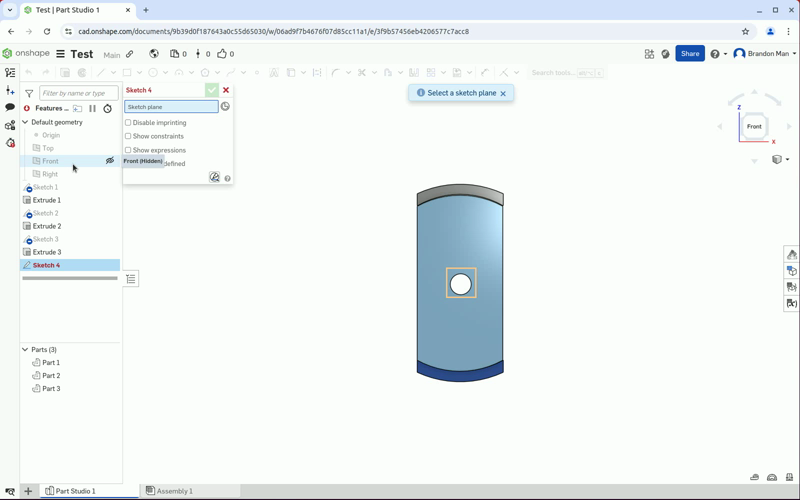
click(73, 163)
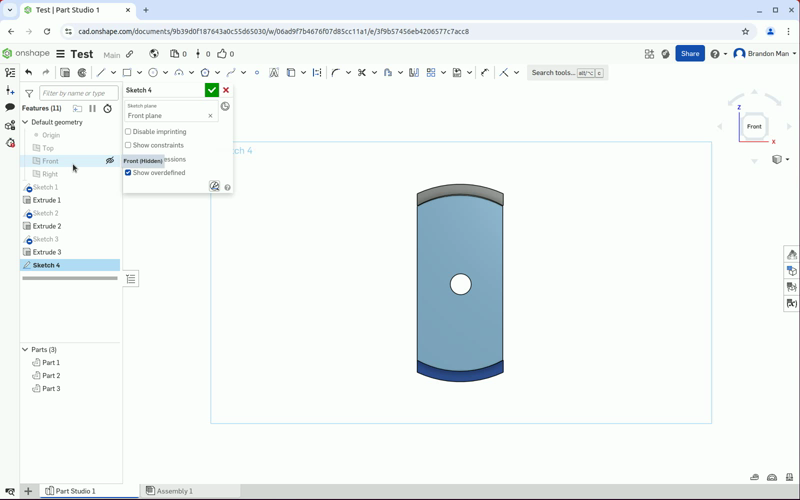
mouse_move(73, 352)
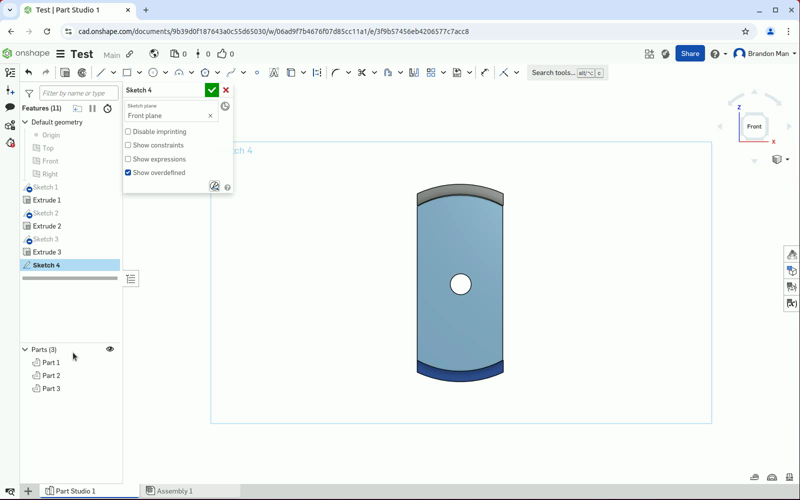
key(y)
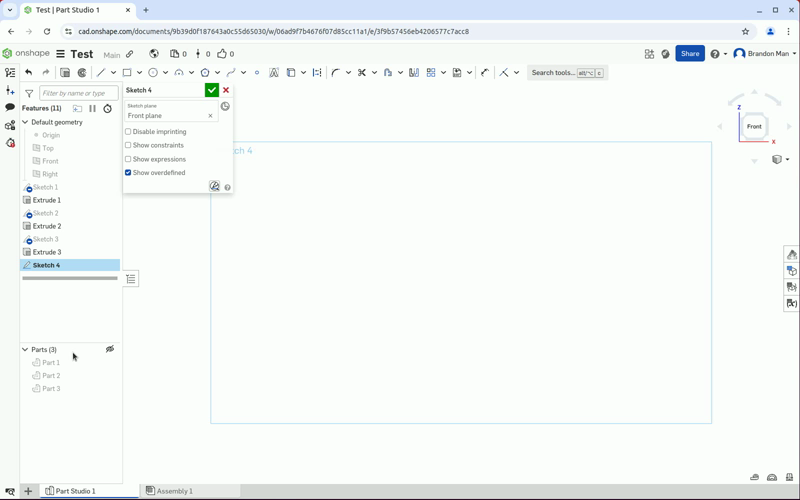
key(a)
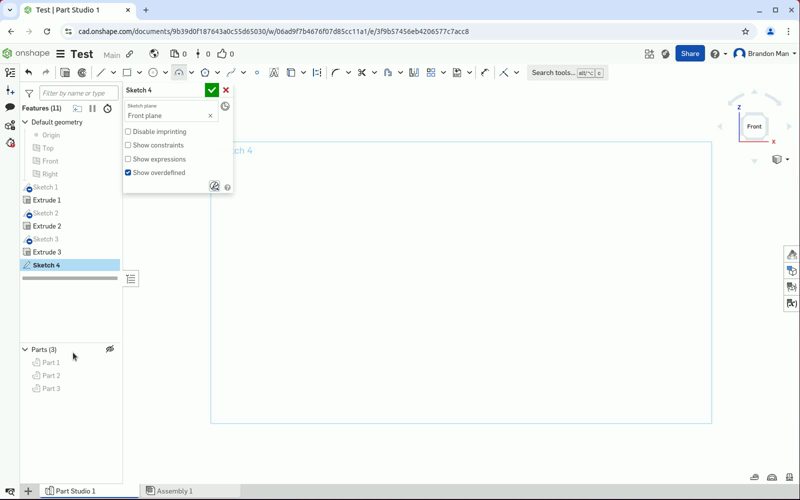
key_down(shift)
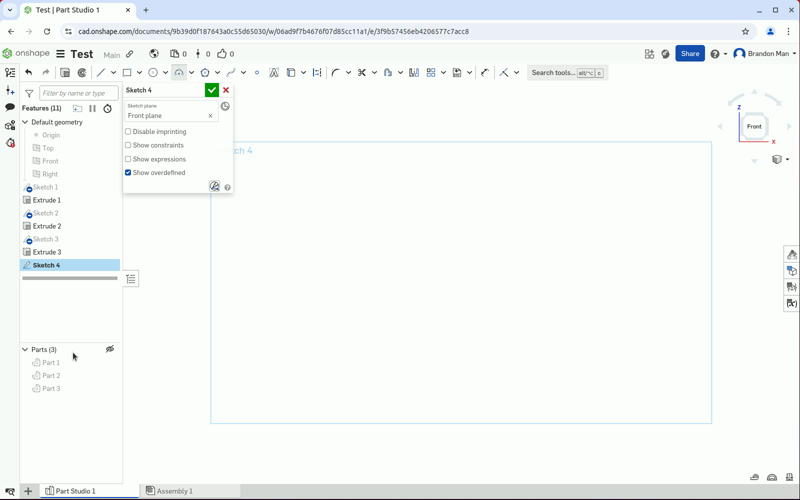
mouse_move(417, 193)
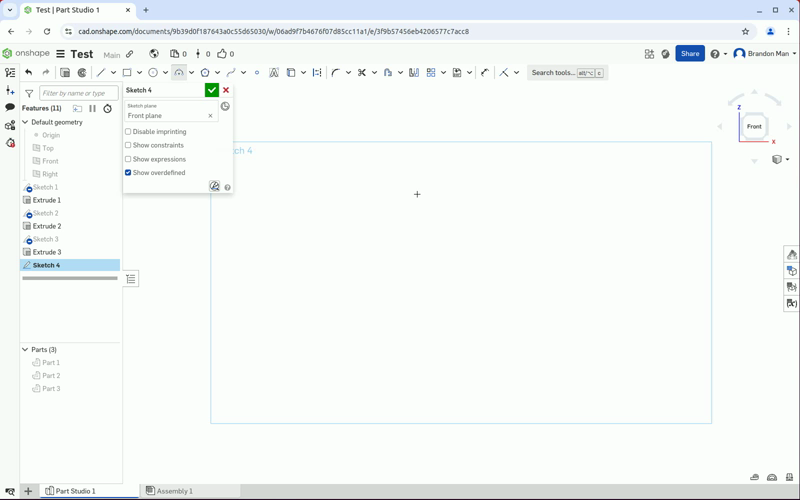
click(417, 193)
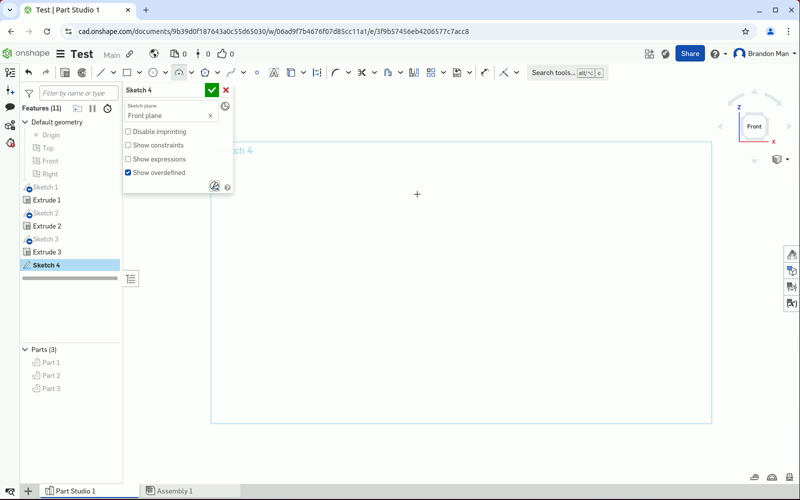
key_up(shift)
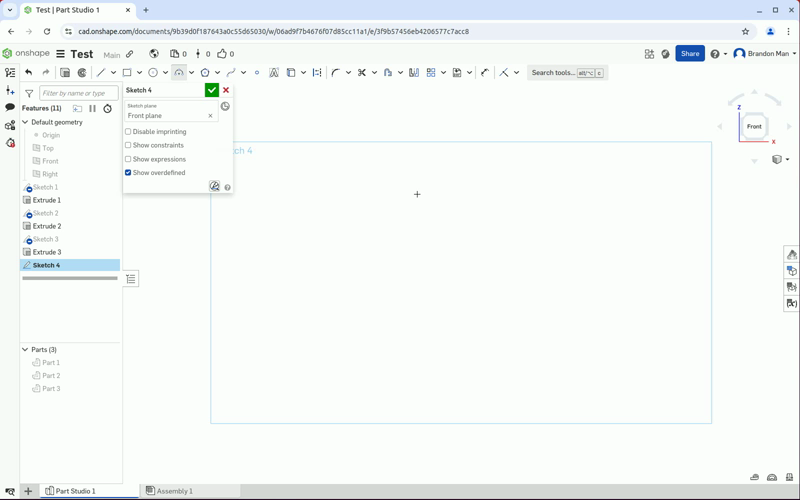
key_down(shift)
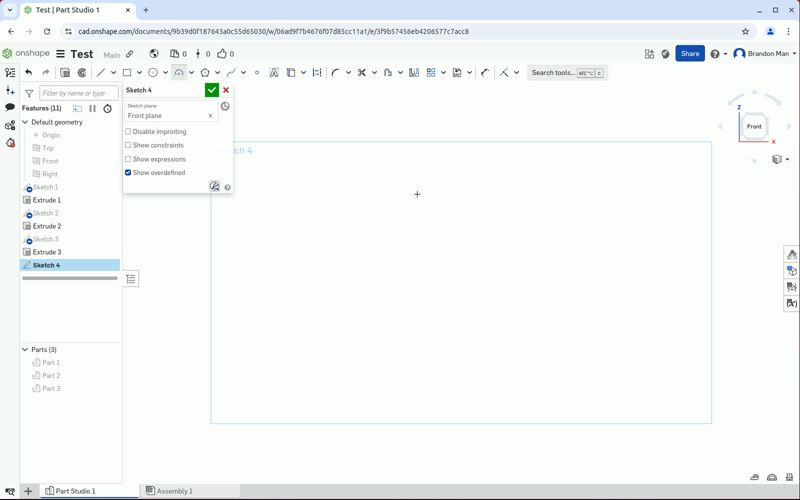
mouse_move(503, 193)
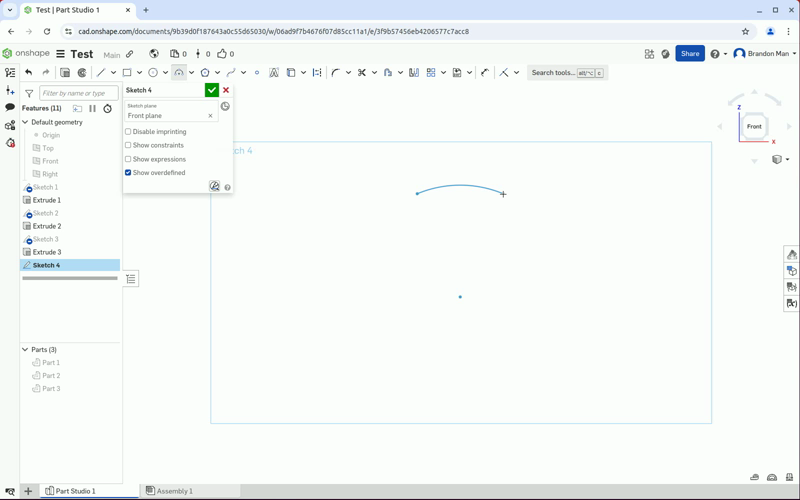
click(503, 193)
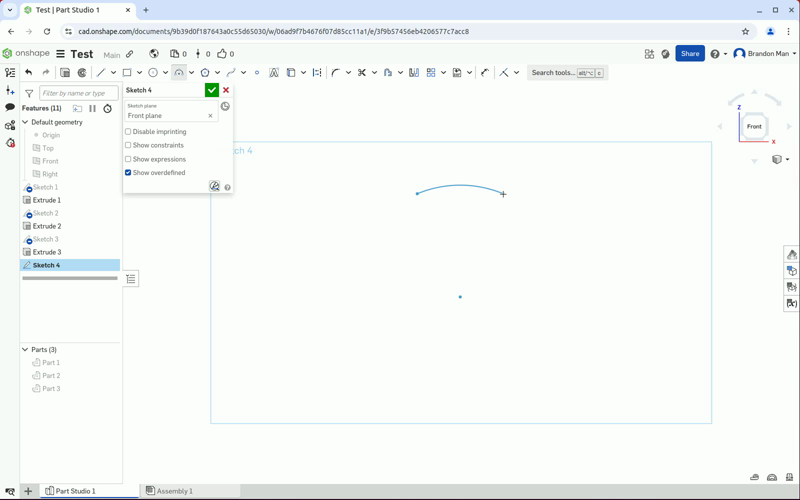
mouse_move(460, 184)
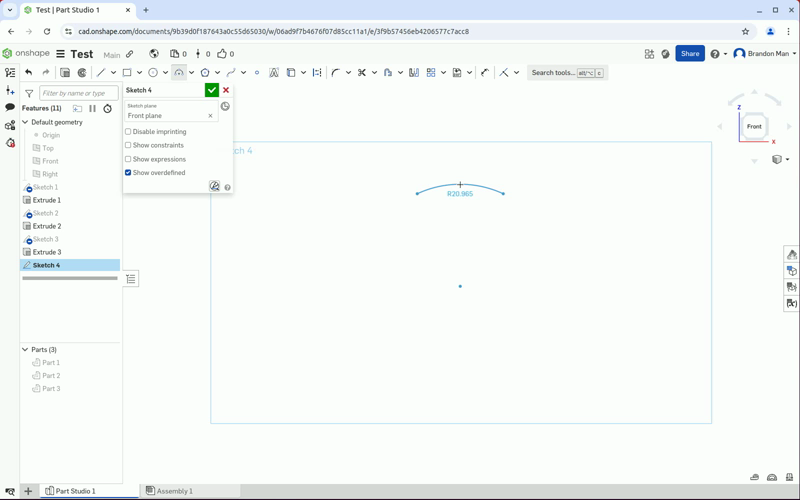
click(460, 184)
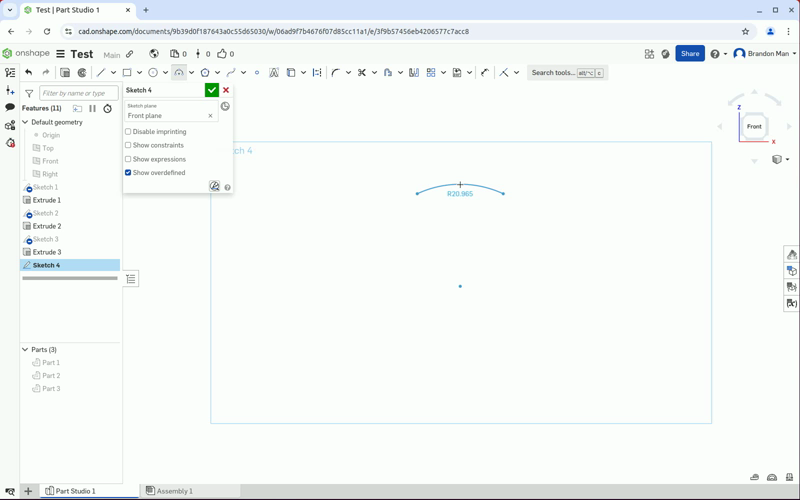
key_up(shift)
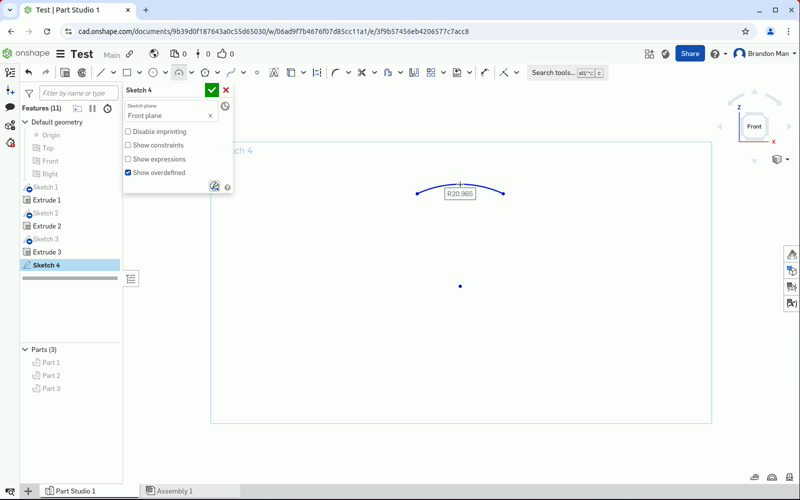
key(esc)
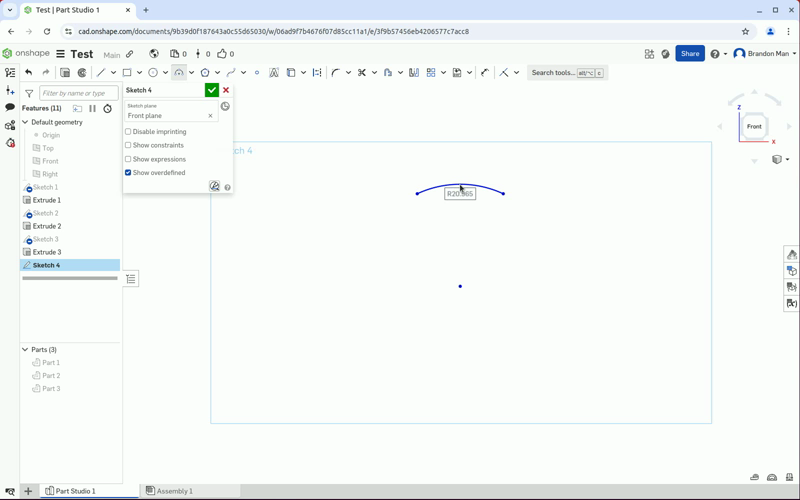
key(l)
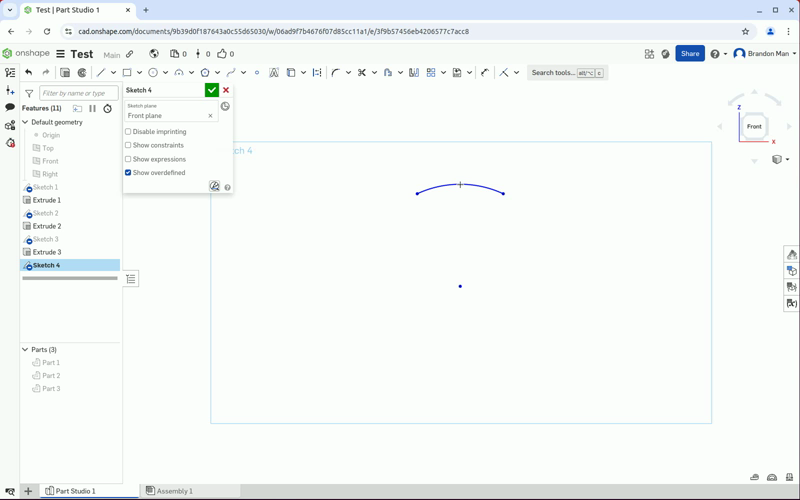
mouse_move(503, 193)
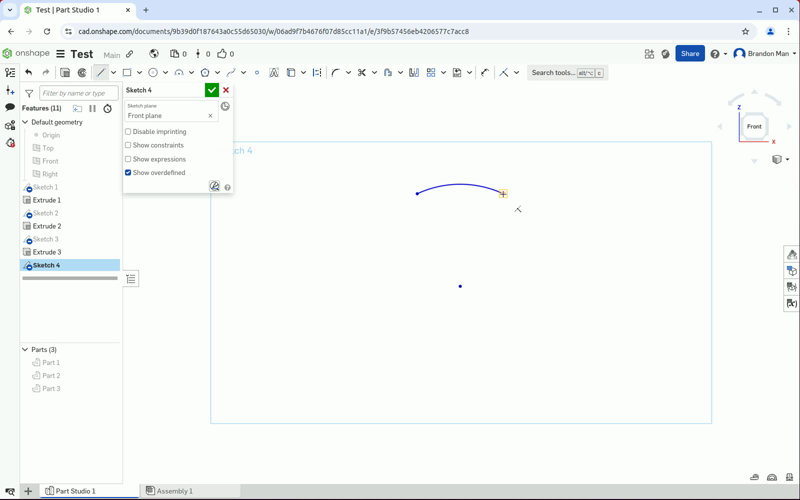
click(503, 193)
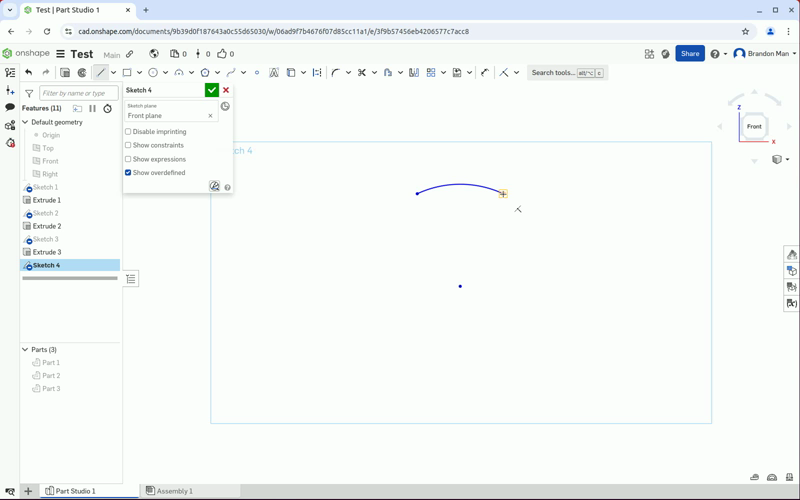
key_down(shift)
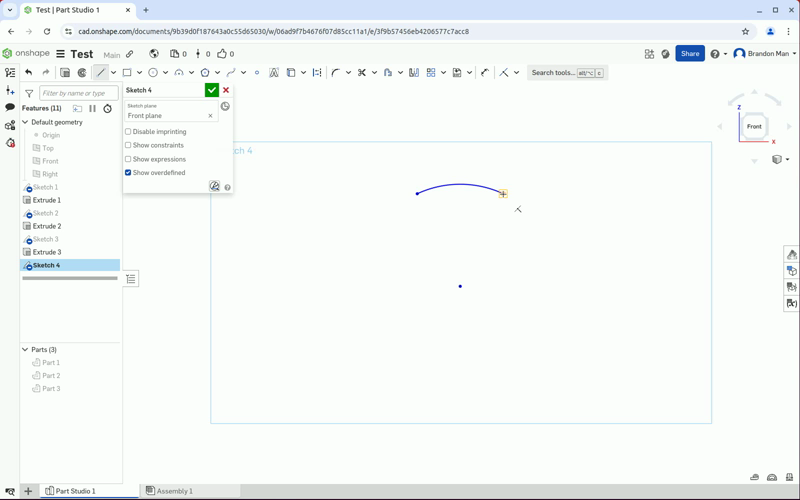
mouse_move(533, 193)
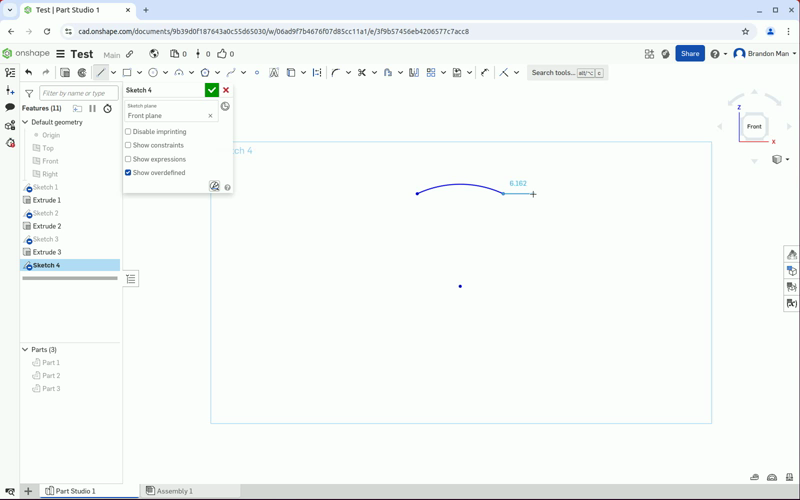
mouse_move(503, 179)
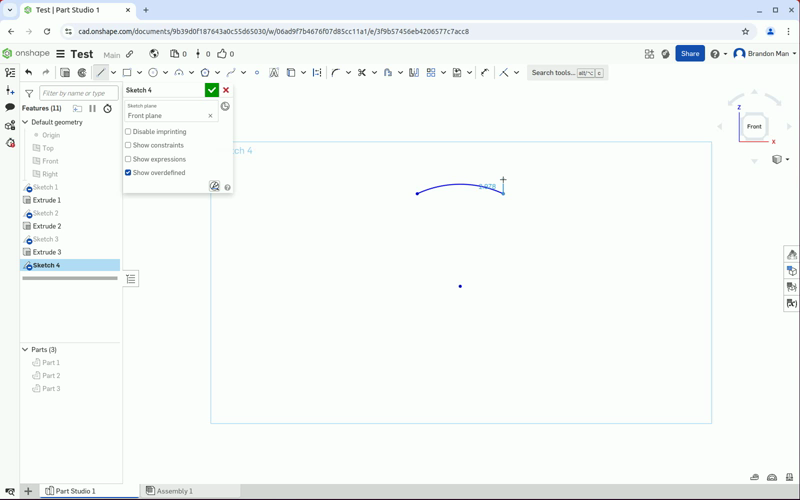
click(503, 179)
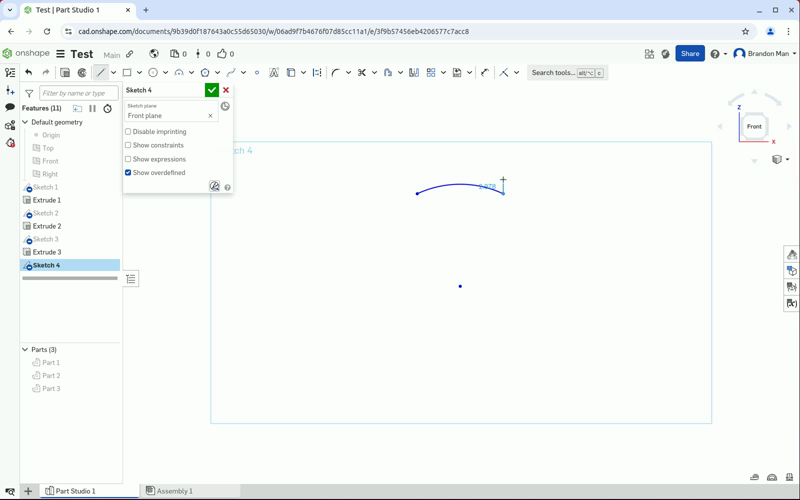
key_up(shift)
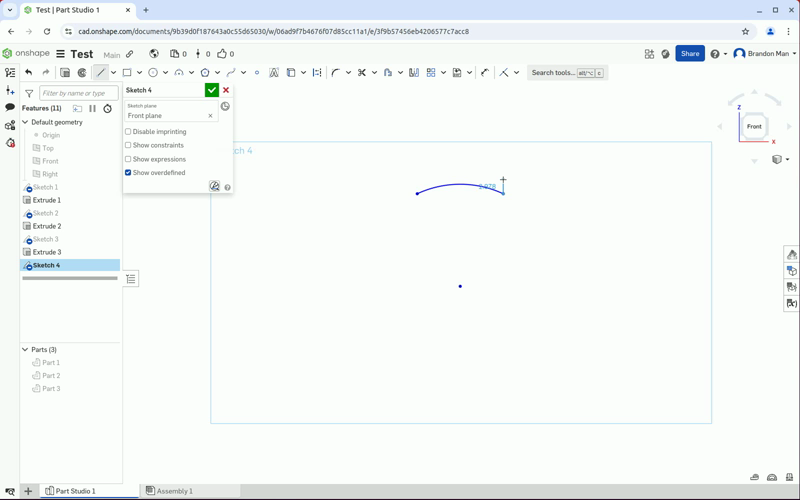
key(esc)
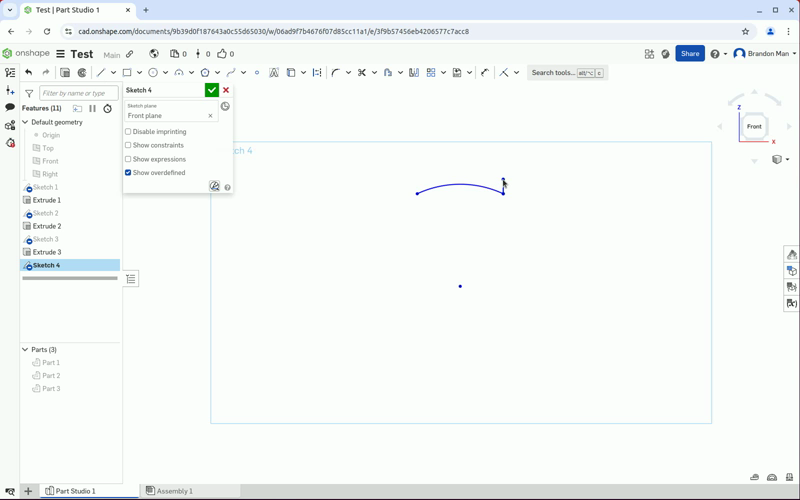
key(a)
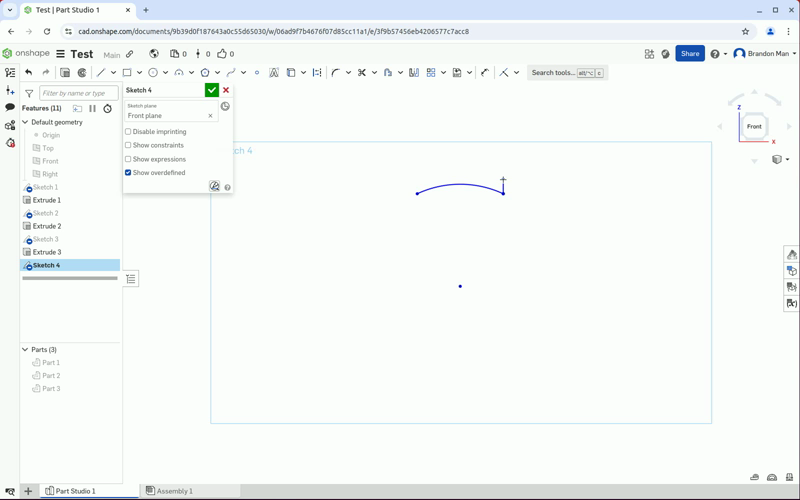
mouse_move(503, 179)
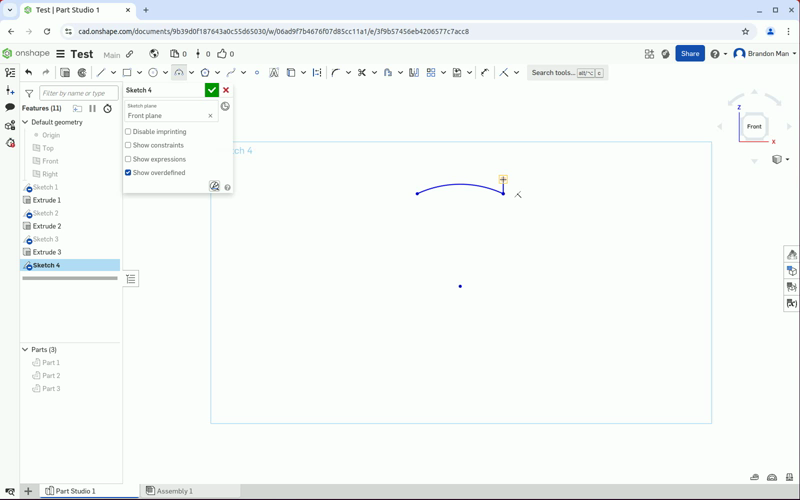
click(503, 179)
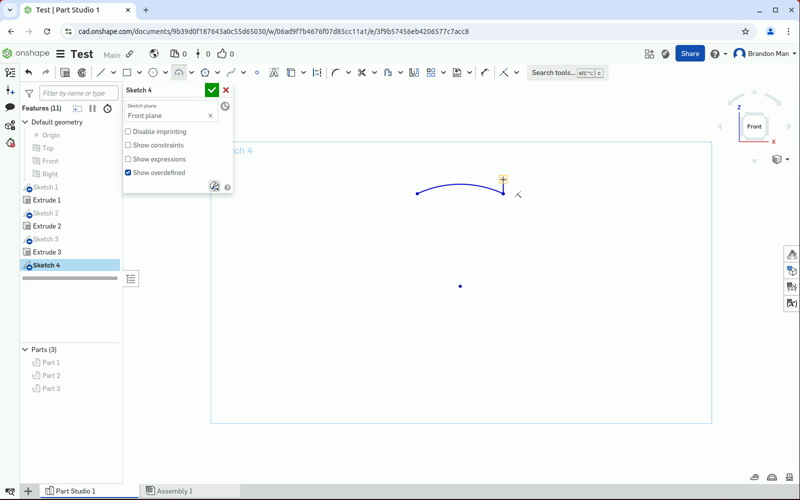
key_down(shift)
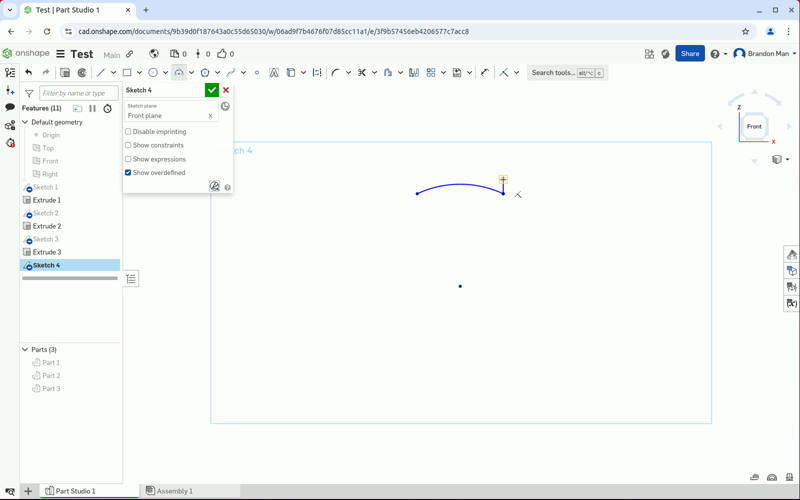
mouse_move(417, 179)
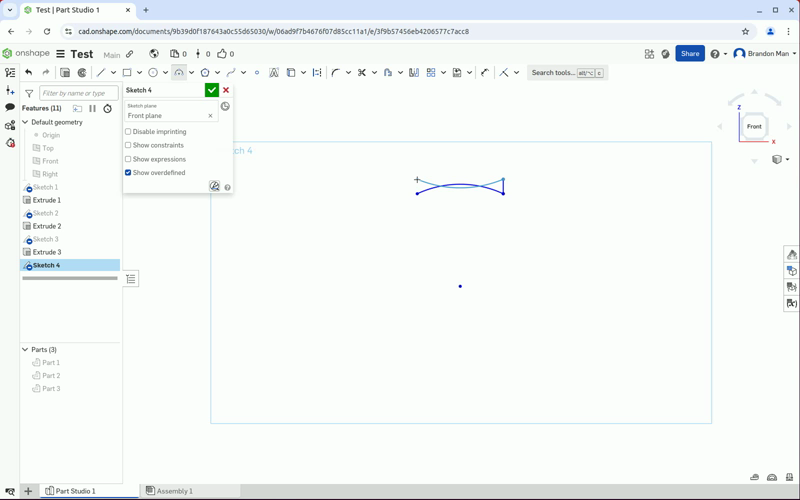
click(417, 179)
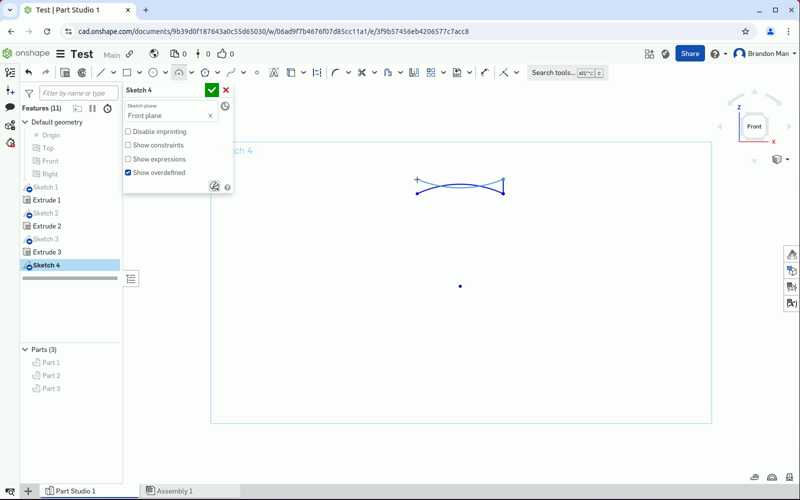
mouse_move(460, 170)
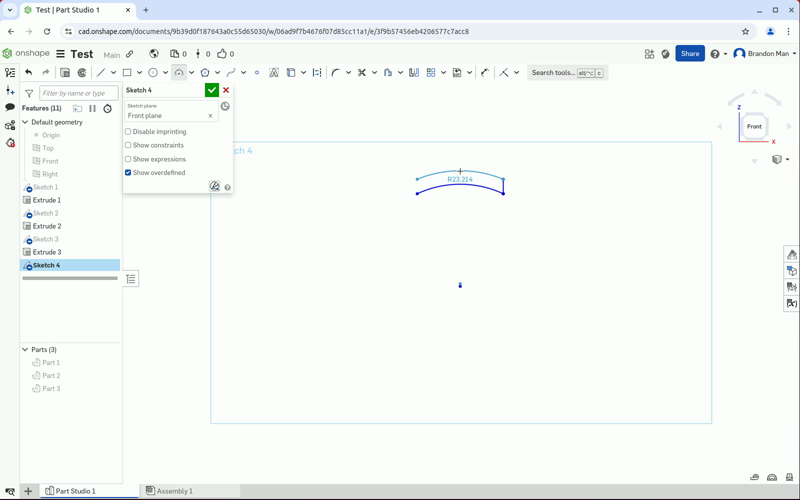
click(460, 170)
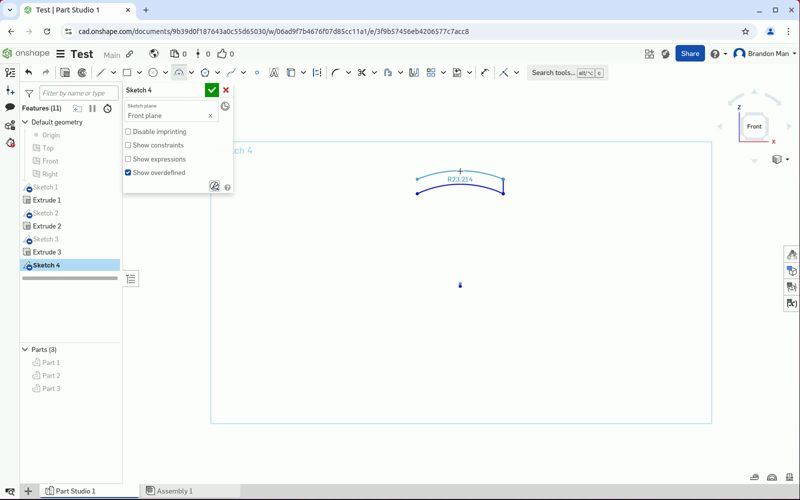
key_up(shift)
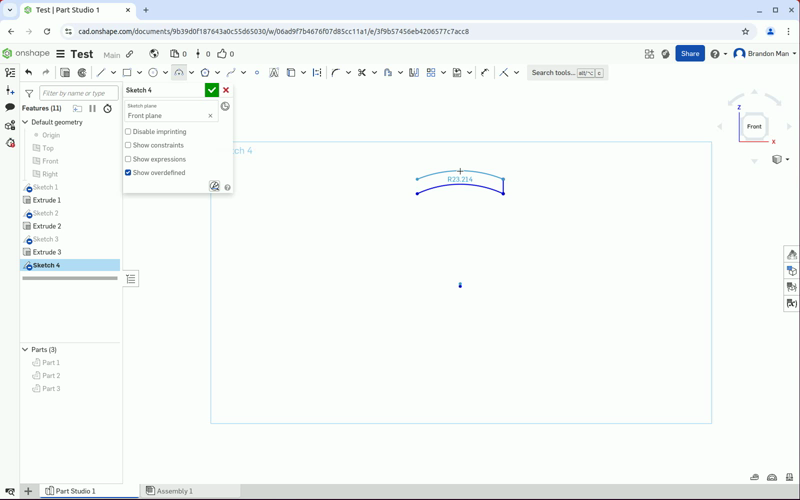
key(esc)
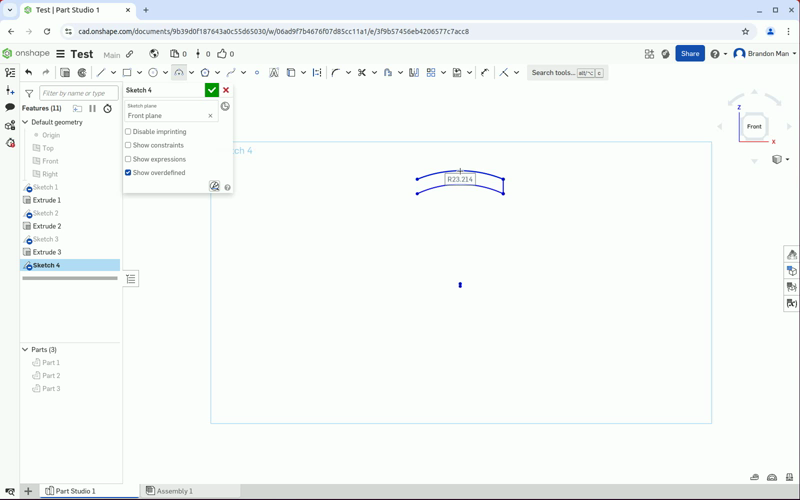
key(l)
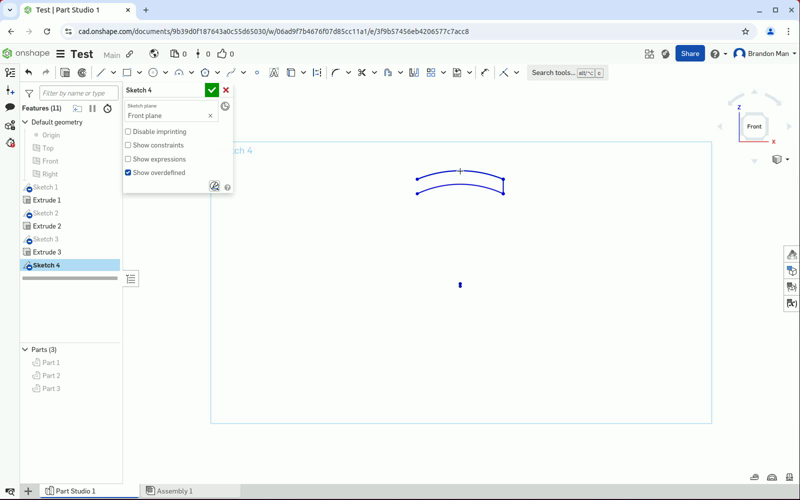
mouse_move(417, 179)
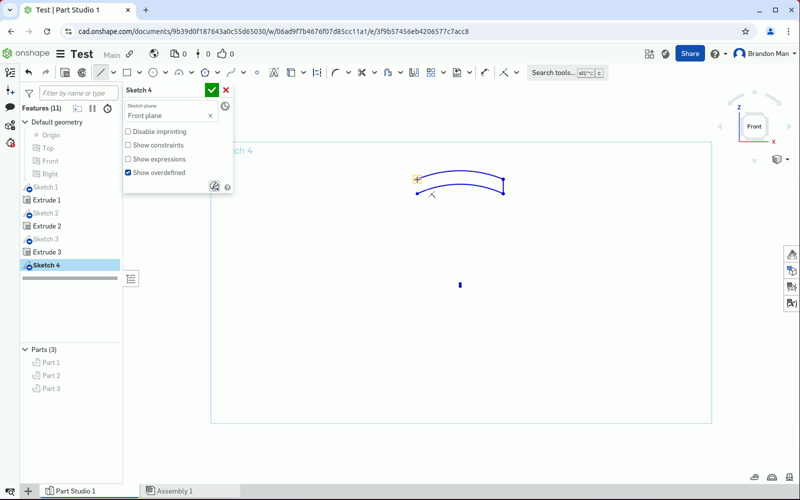
click(417, 179)
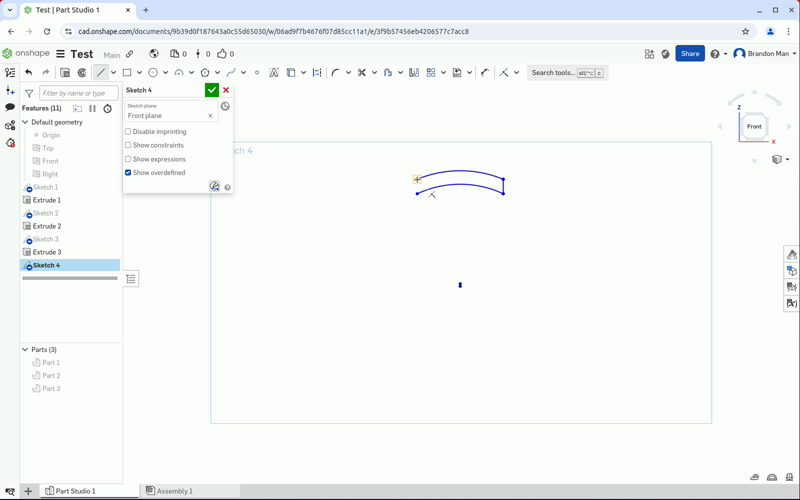
mouse_move(447, 179)
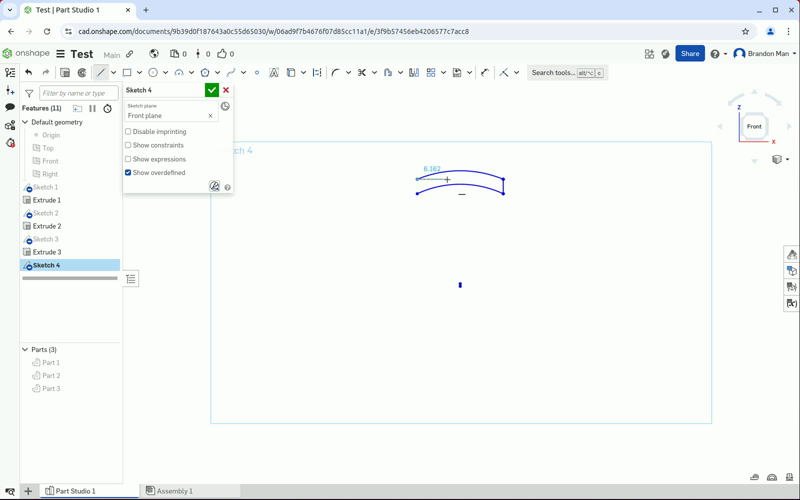
key_down(shift)
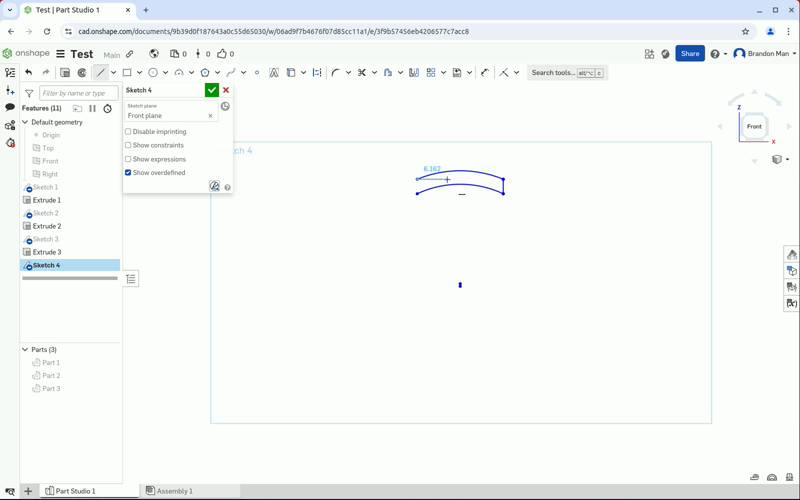
mouse_move(417, 193)
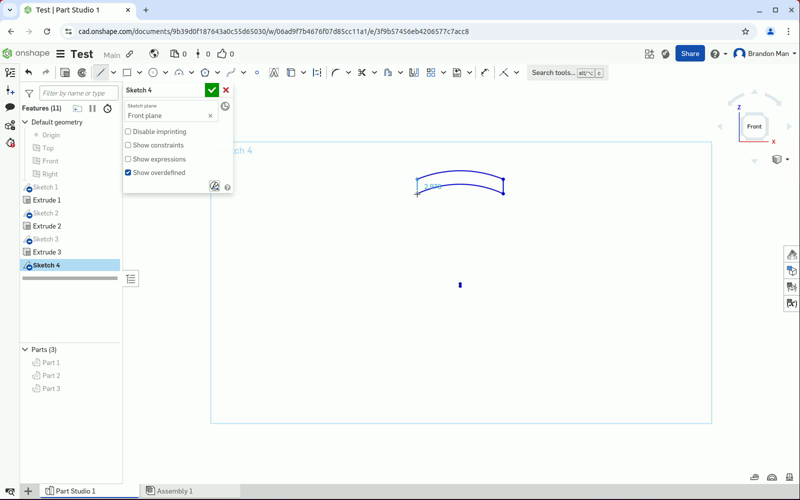
key_up(shift)
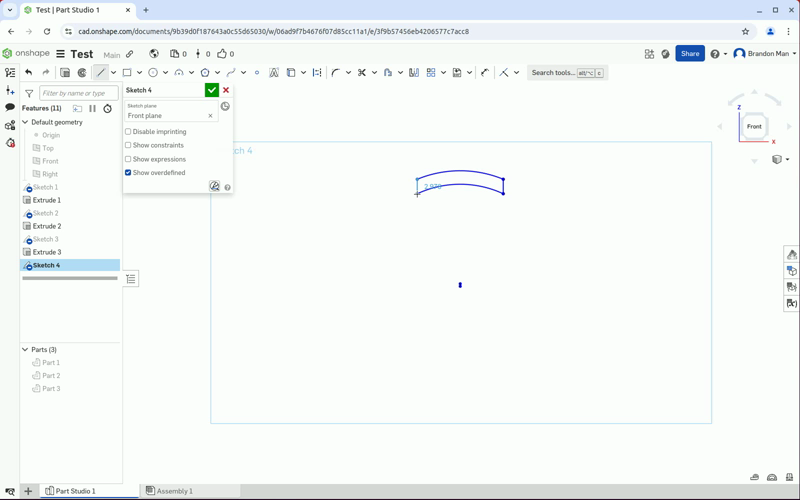
click(417, 193)
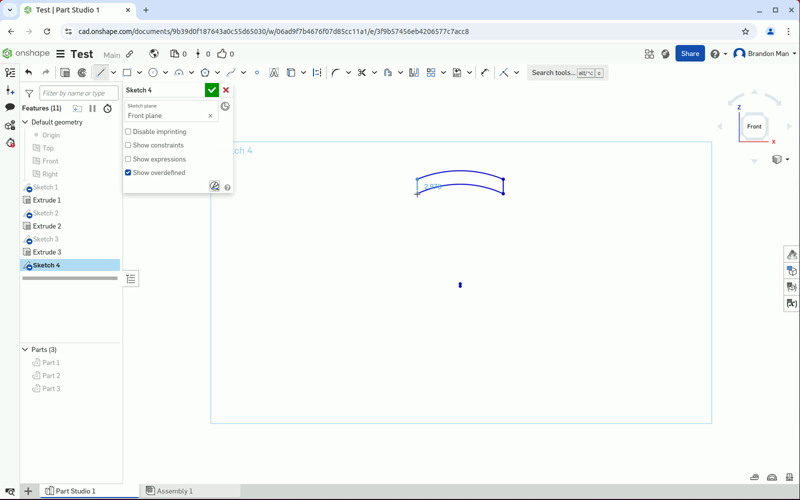
key(esc)
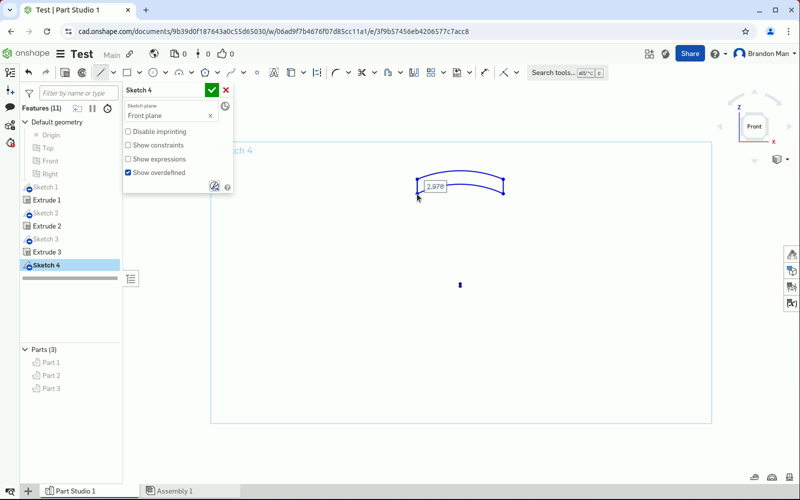
mouse_move(442, 175)
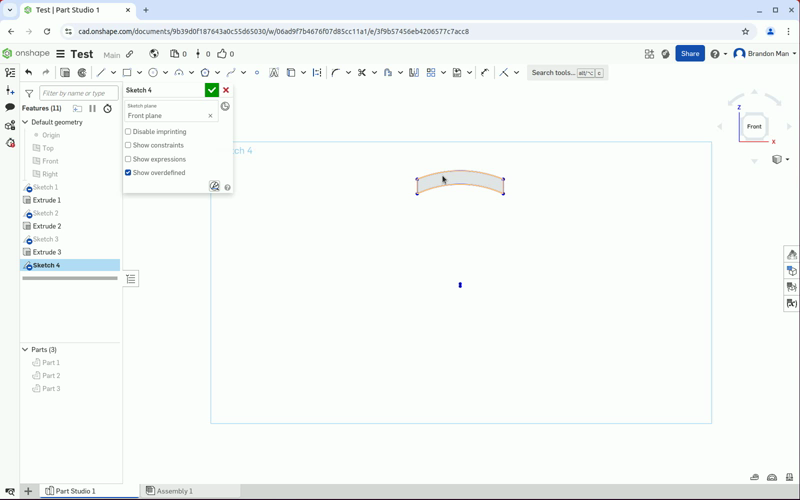
scroll(6)
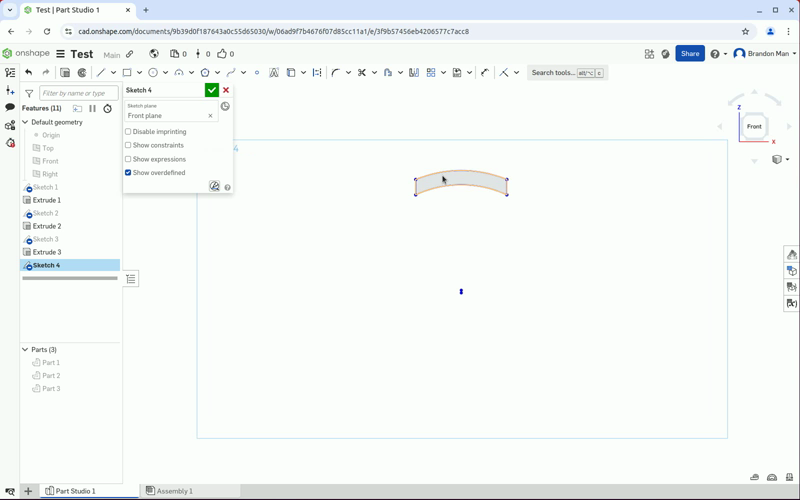
scroll(6)
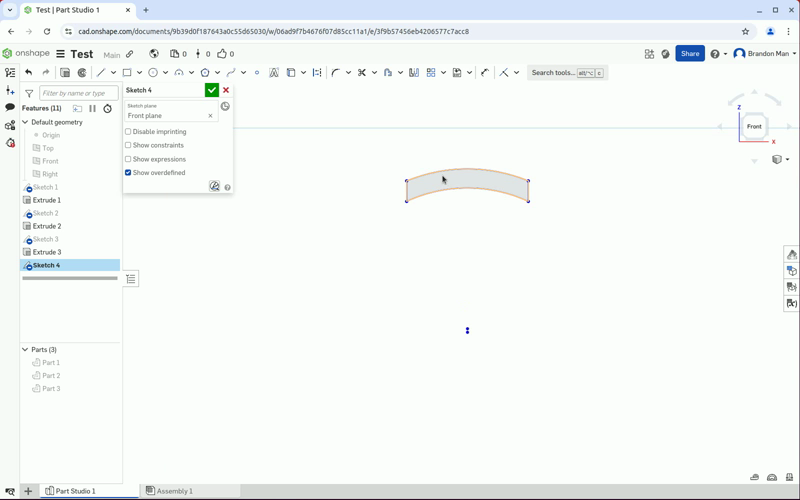
scroll(6)
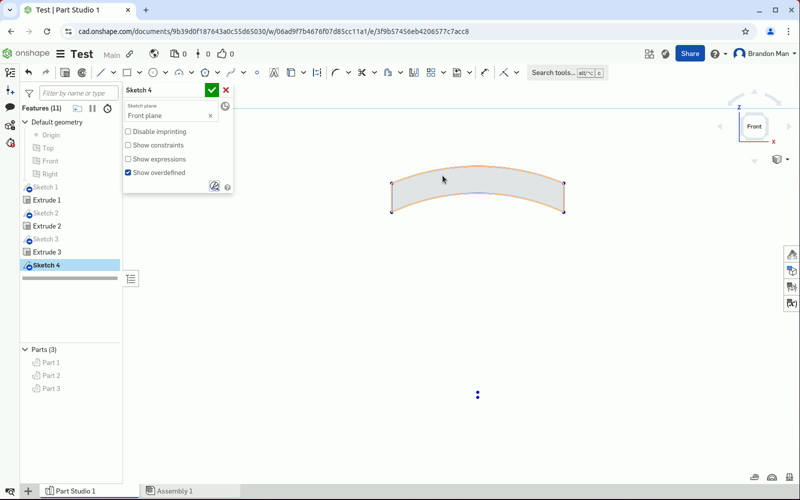
scroll(6)
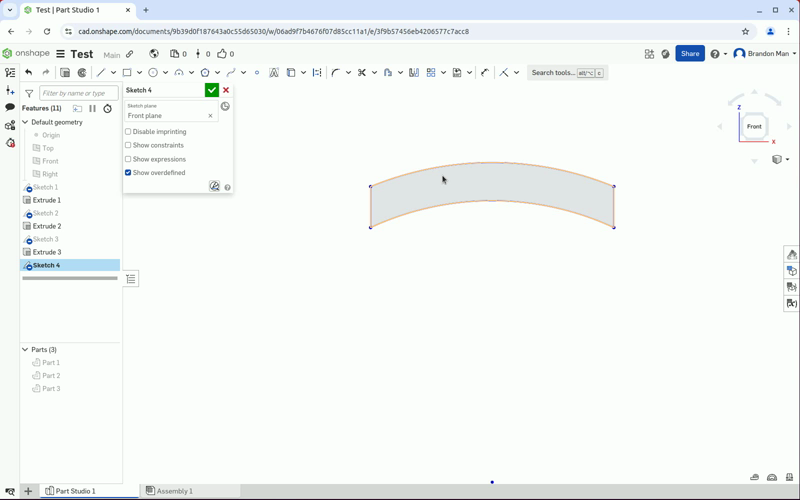
scroll(6)
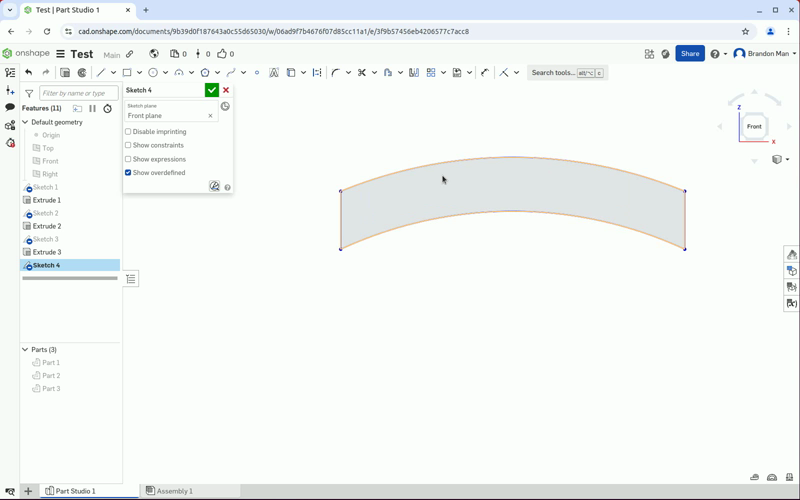
scroll(6)
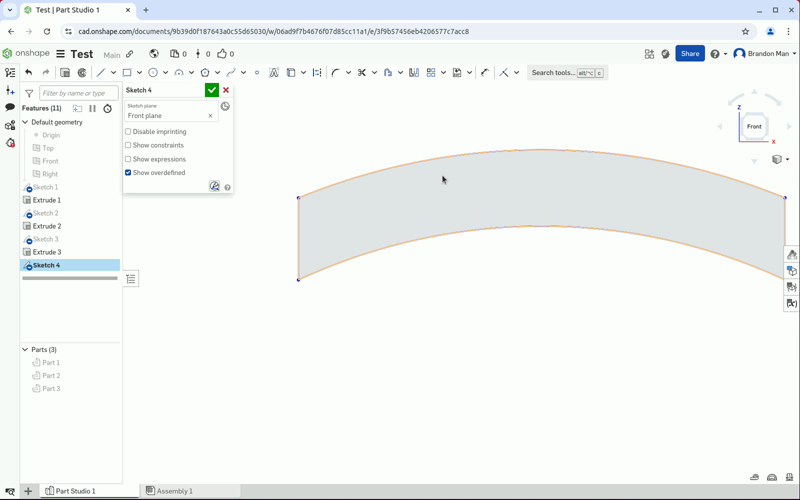
scroll(6)
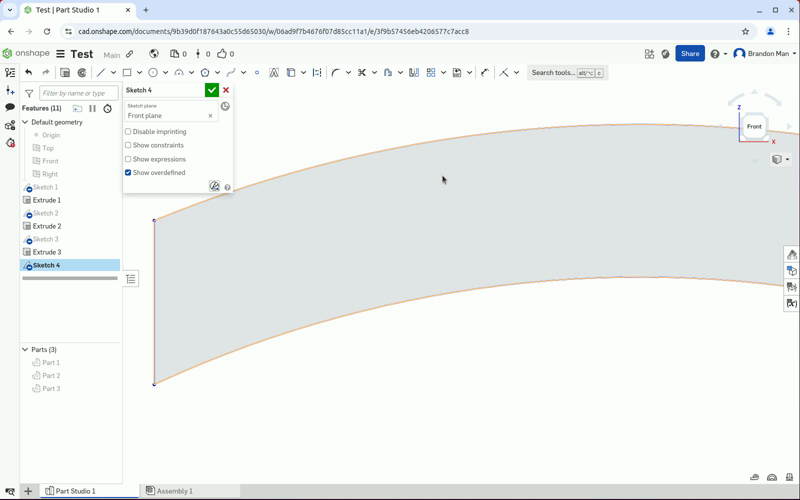
click(442, 175)
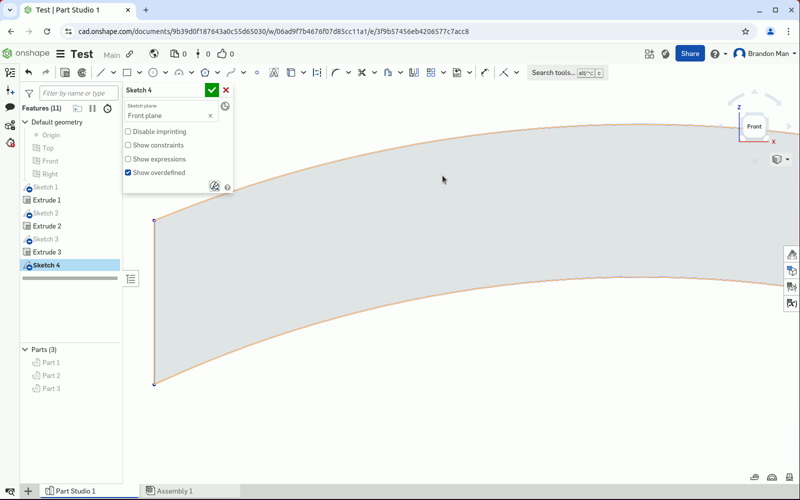
scroll(-6)
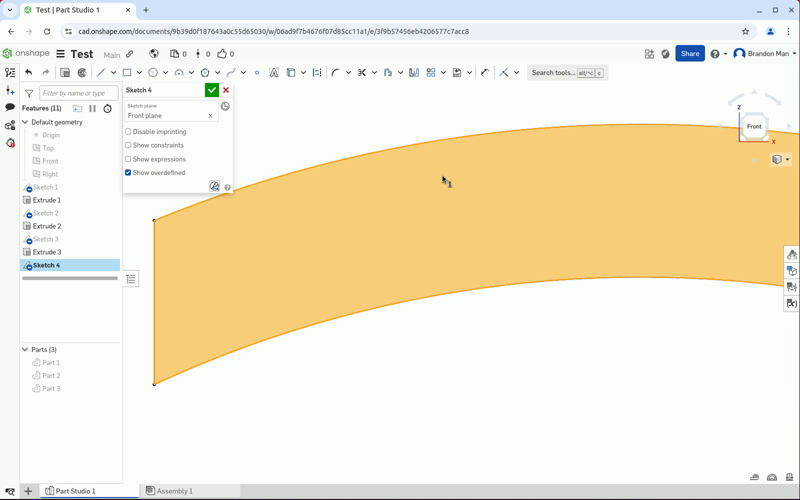
scroll(-6)
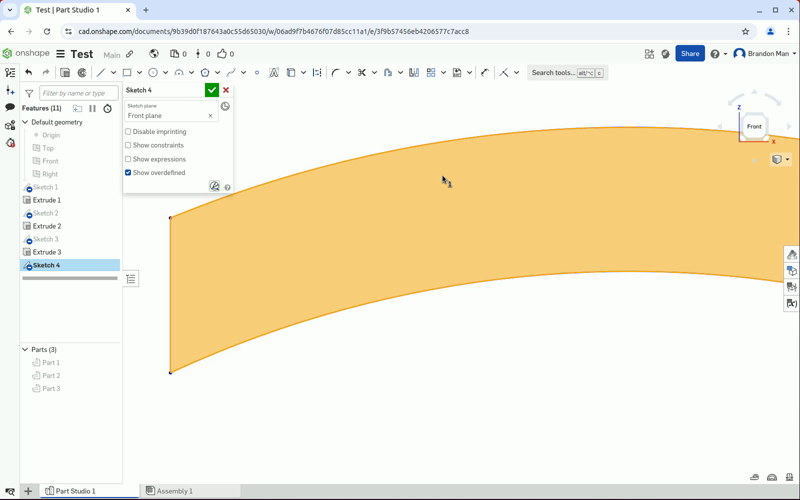
scroll(-6)
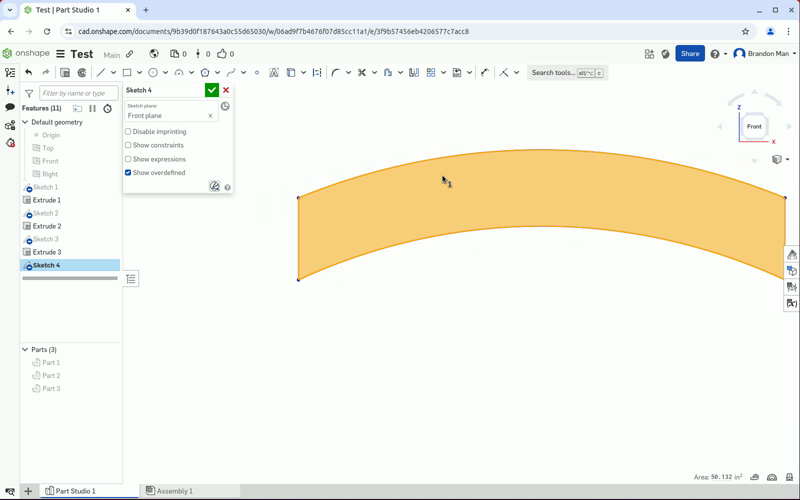
scroll(-6)
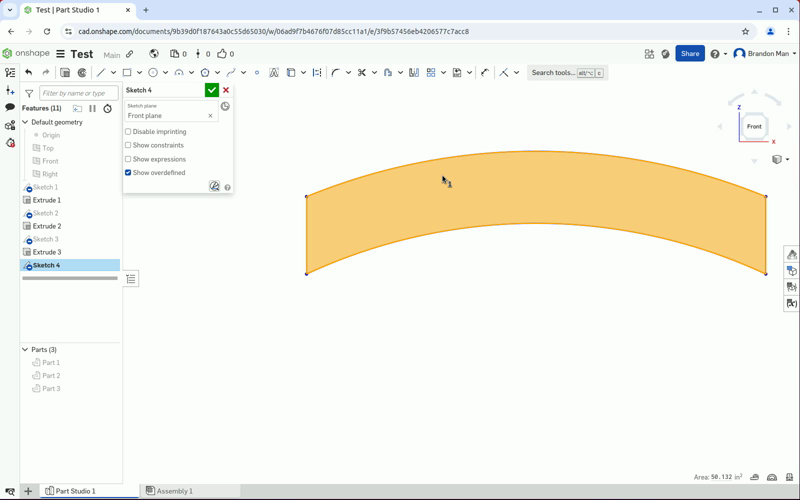
scroll(-6)
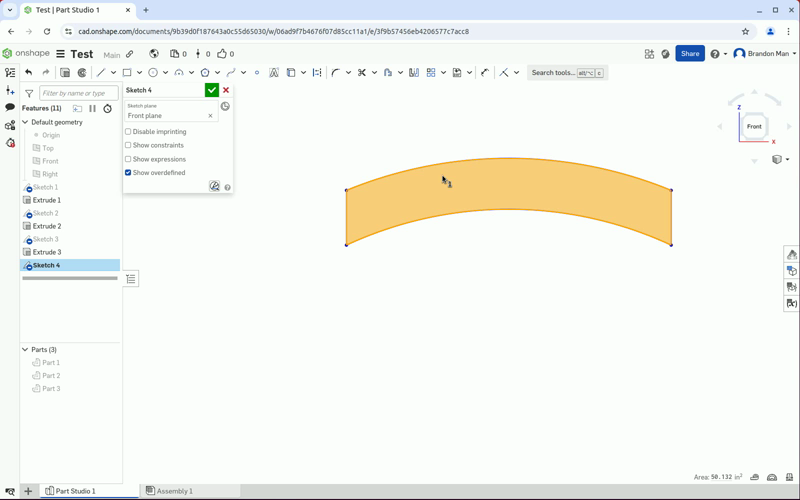
scroll(-6)
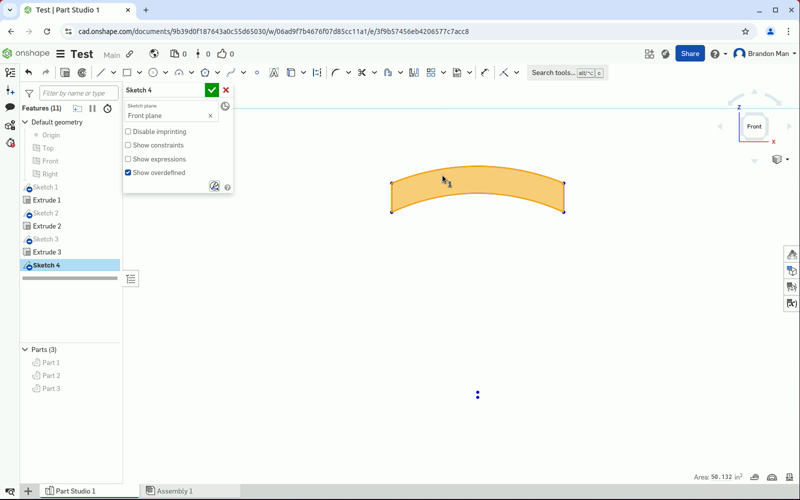
scroll(-6)
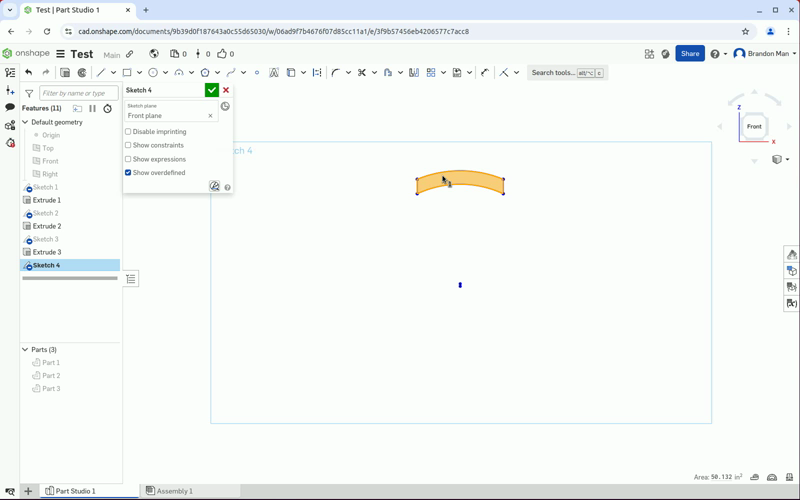
mouse_move(73, 352)
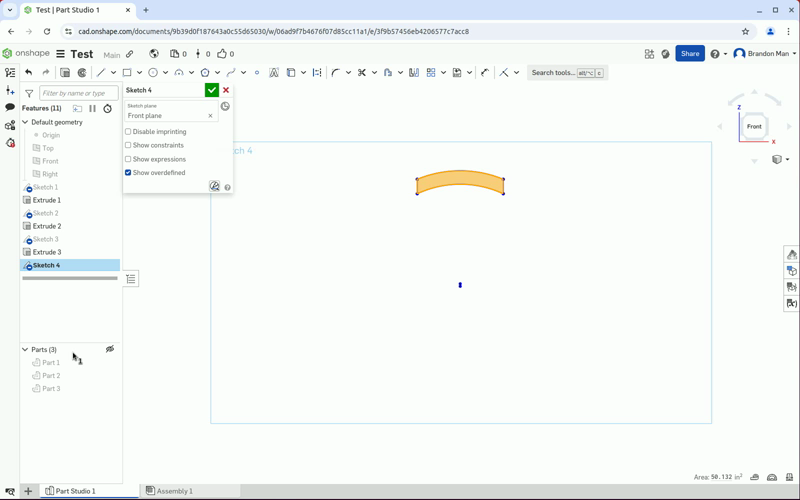
key(shift+y)
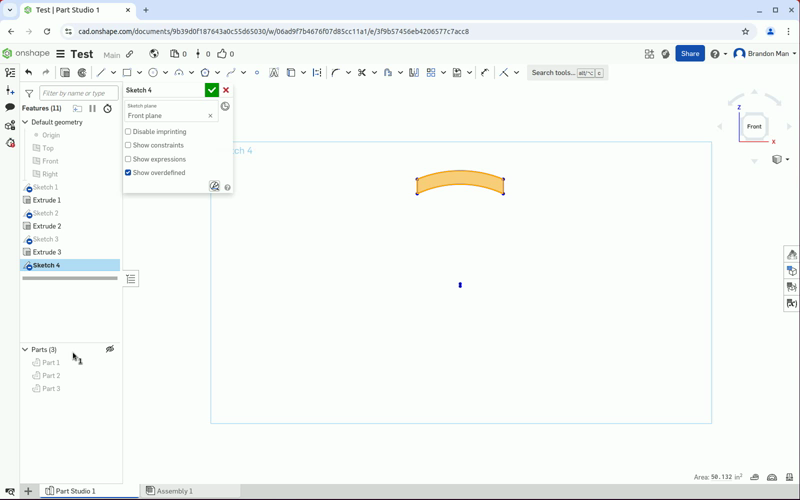
key(shift+e)
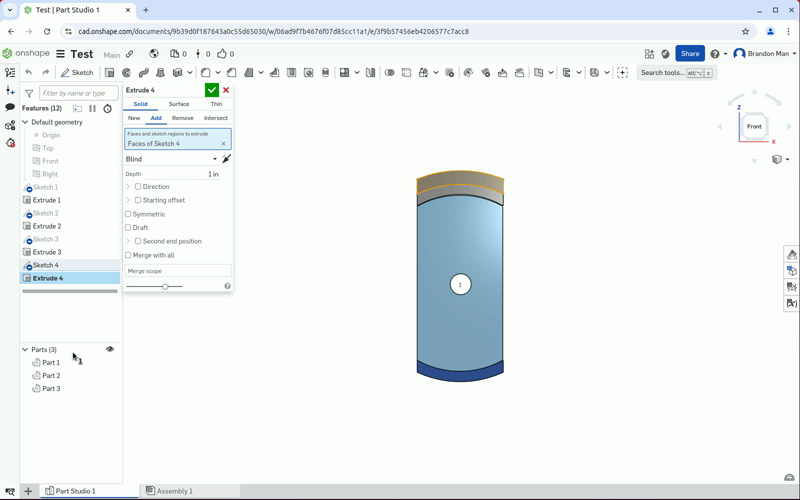
mouse_move(143, 106)
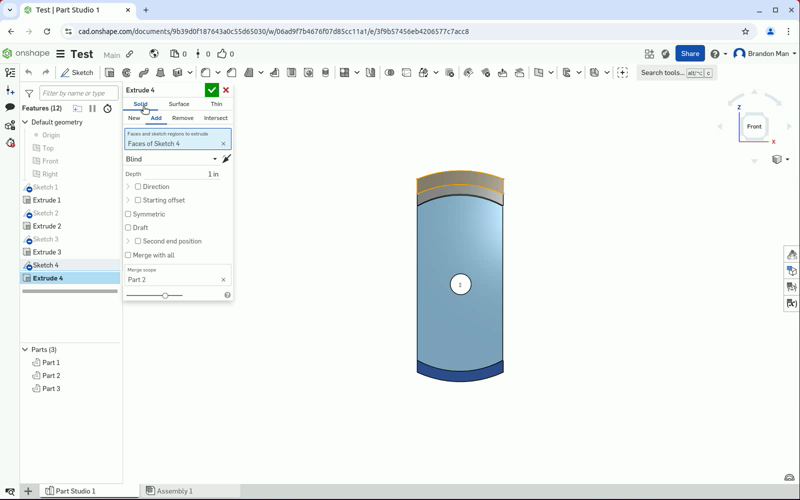
click(143, 106)
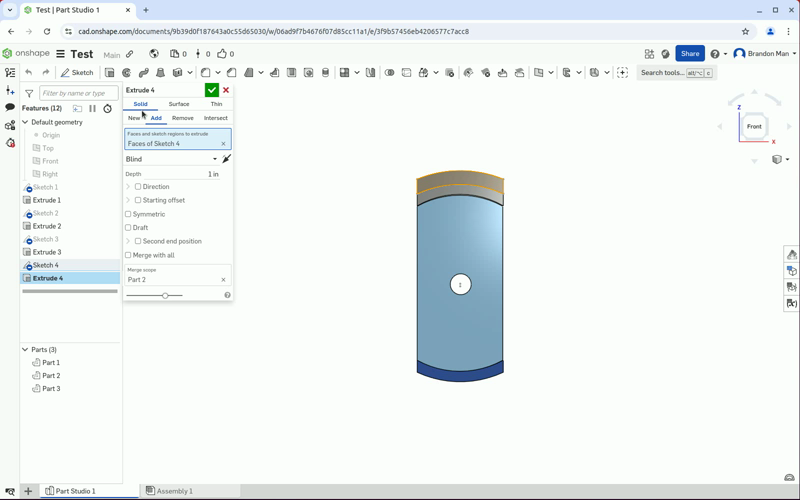
mouse_move(137, 120)
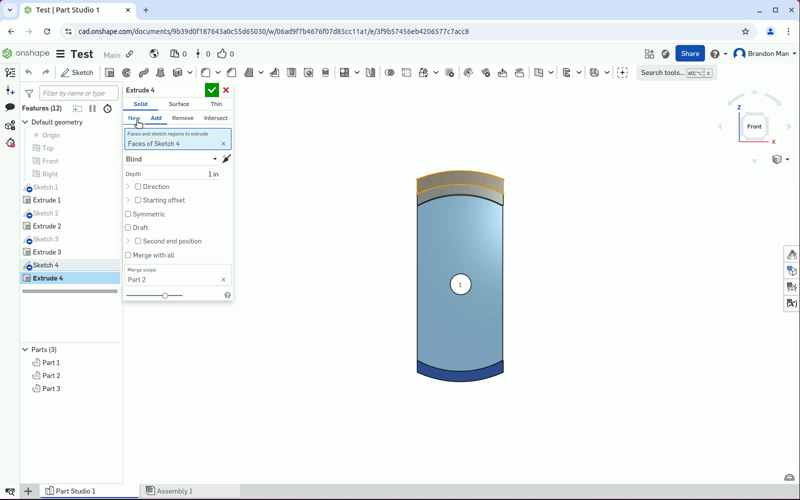
click(137, 120)
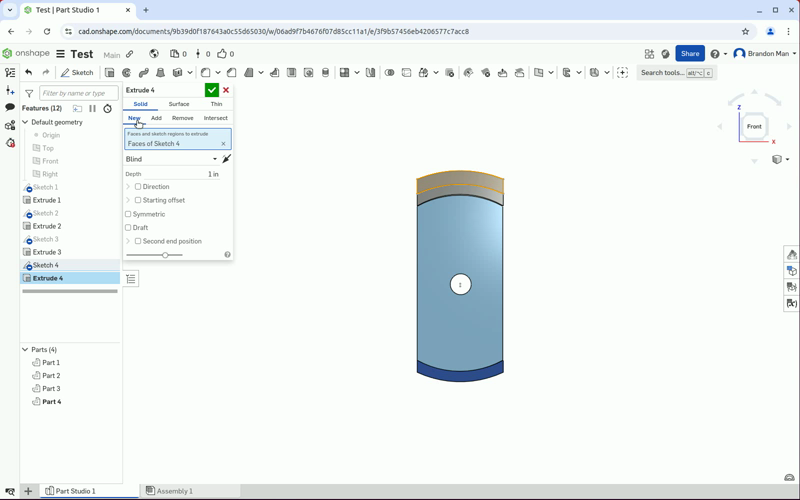
key(tab, 4)
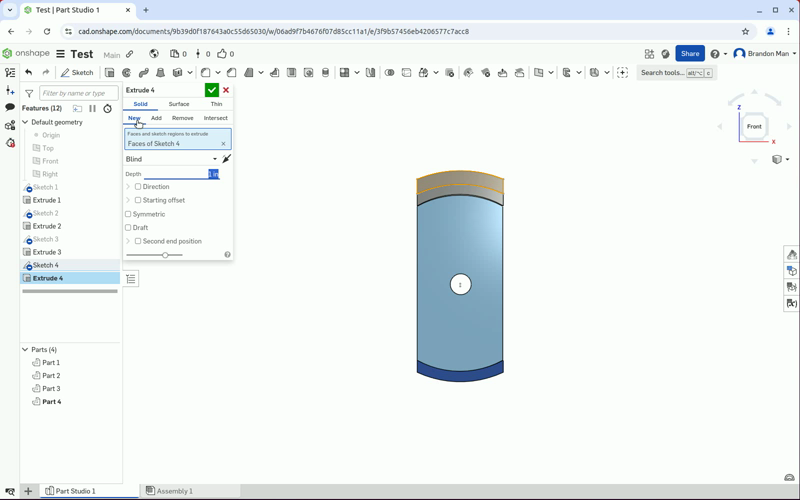
text(1.204)
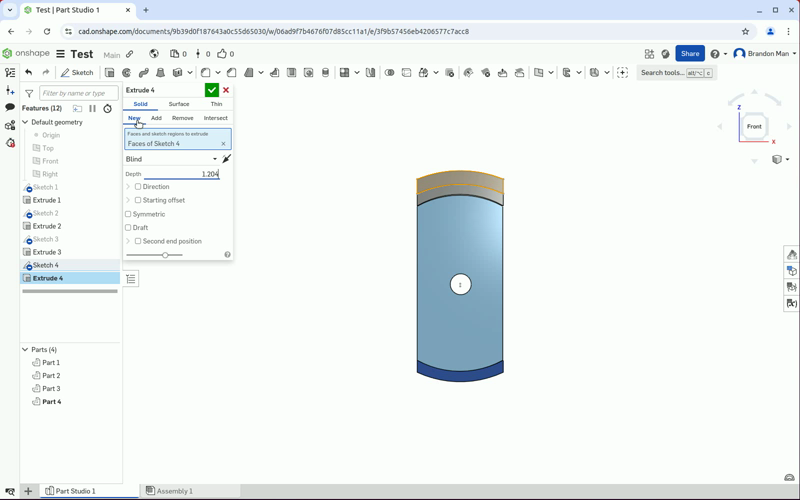
key(enter)
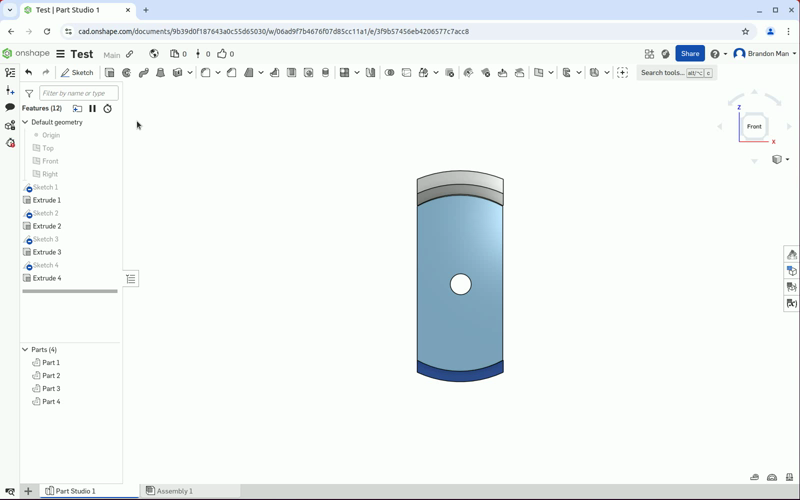
key(shift+h)
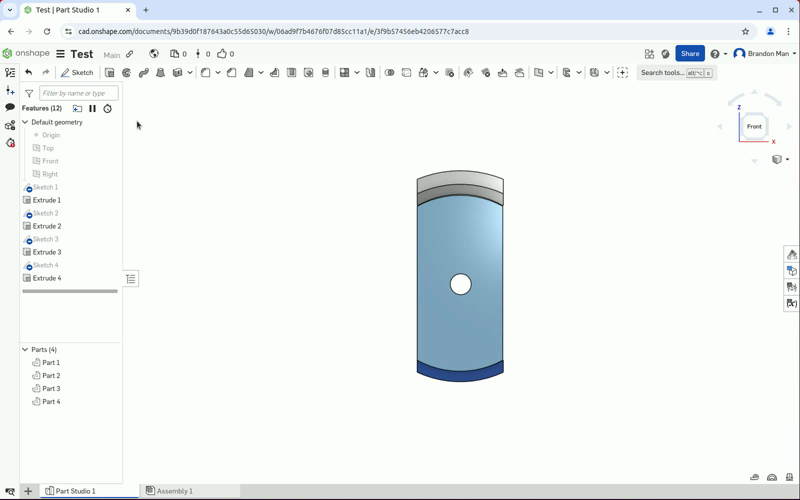
key(shift+h)
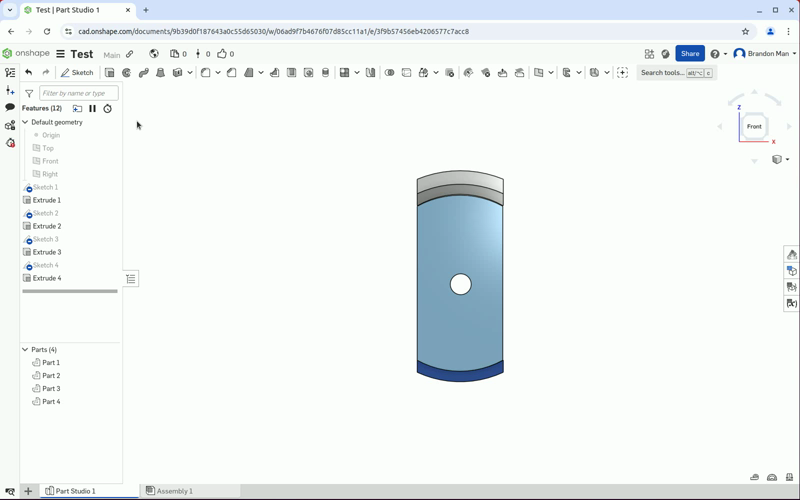
mouse_move(73, 189)
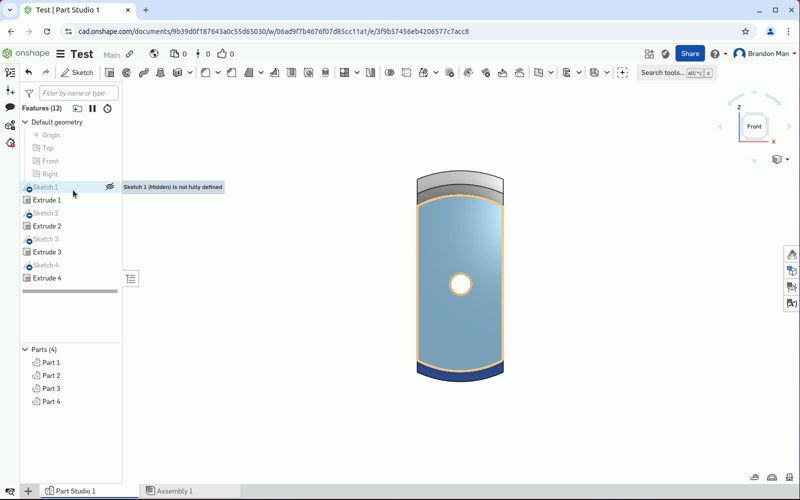
click(73, 189)
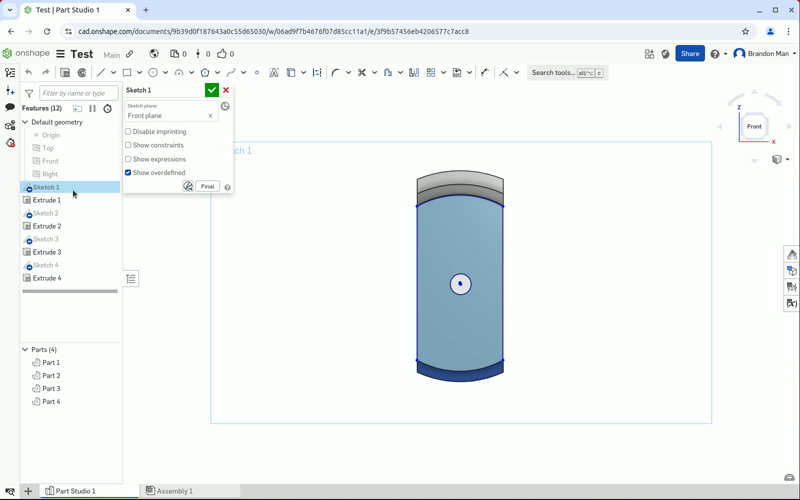
mouse_move(229, 92)
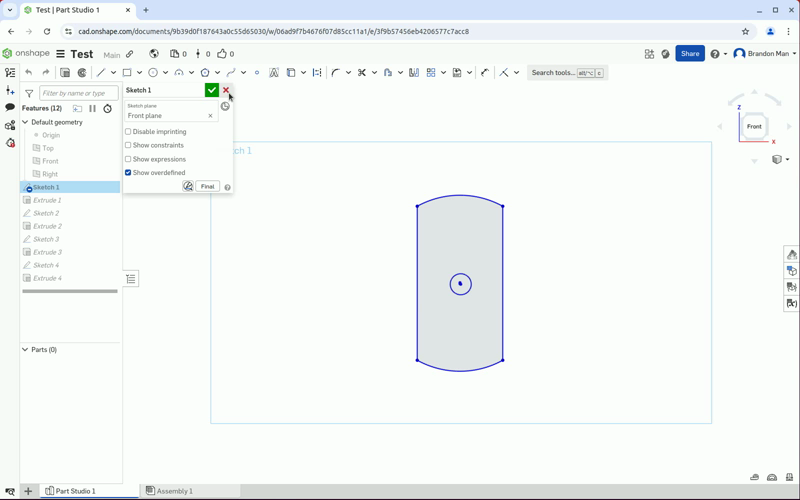
click(229, 92)
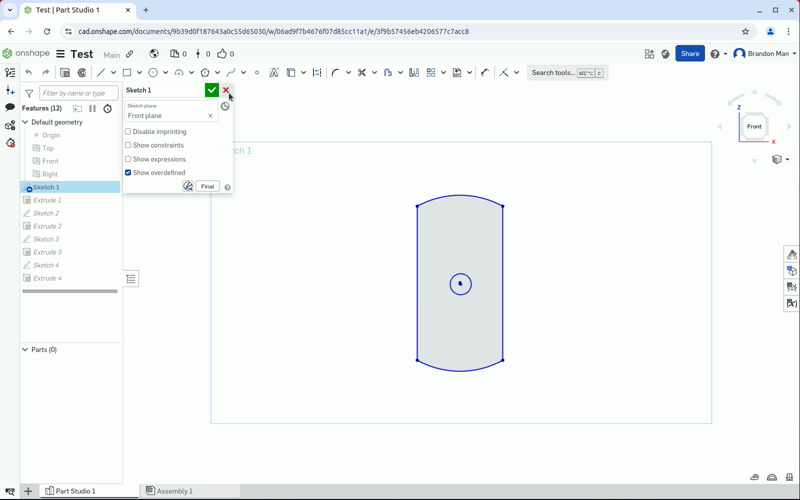
key(shift+s)
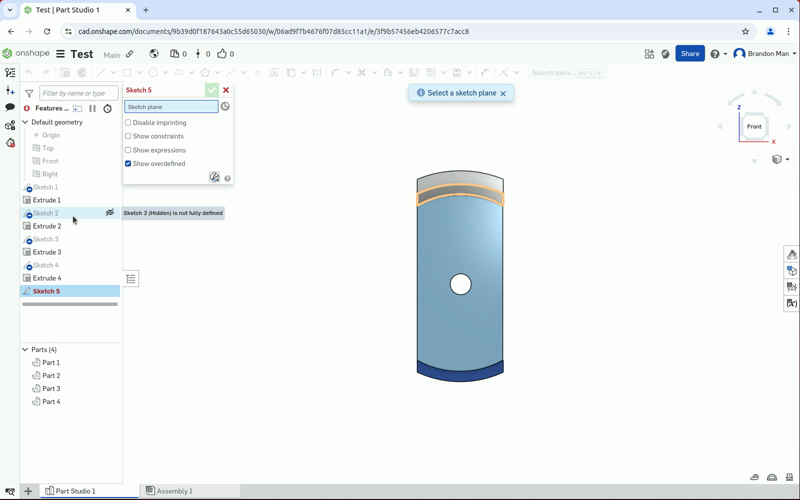
scroll(3)
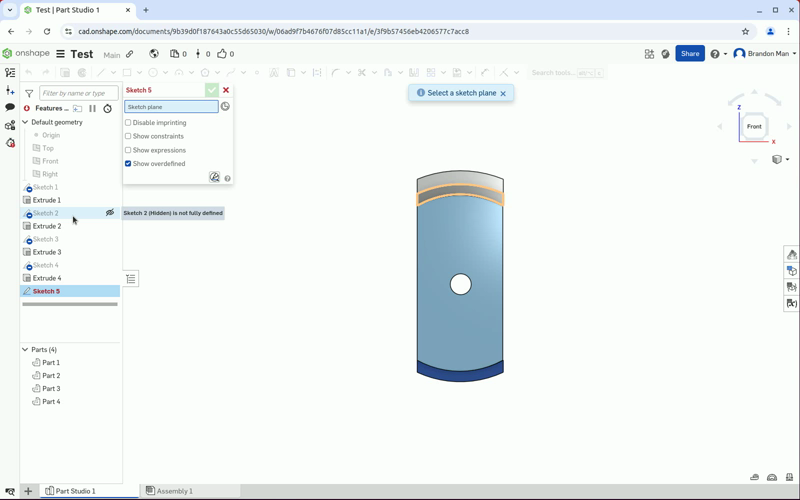
mouse_move(73, 163)
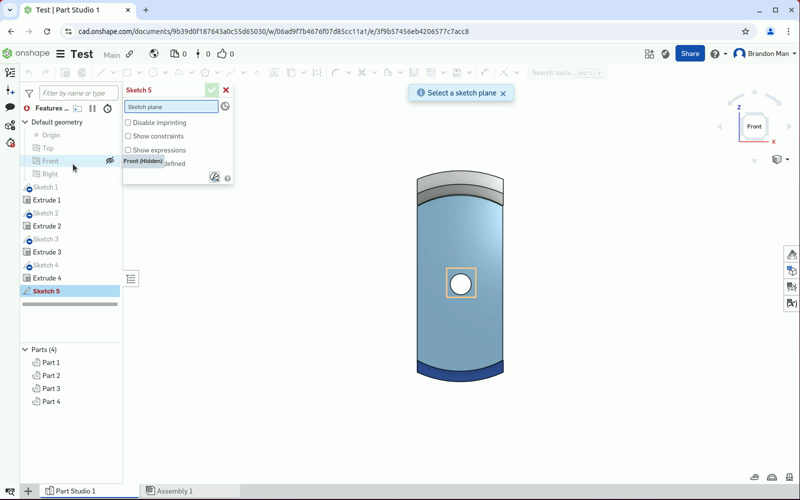
click(73, 163)
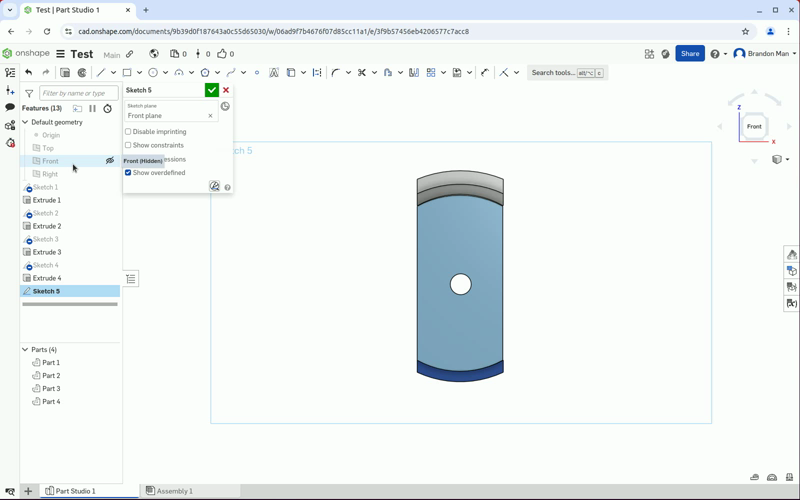
mouse_move(73, 352)
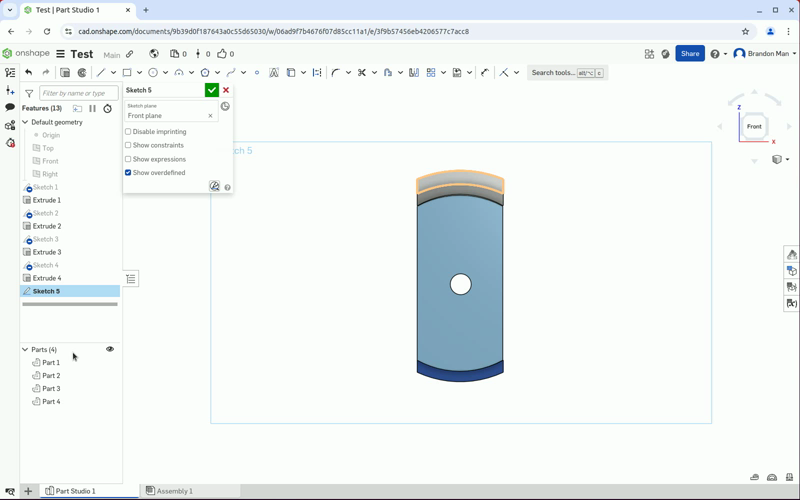
key(y)
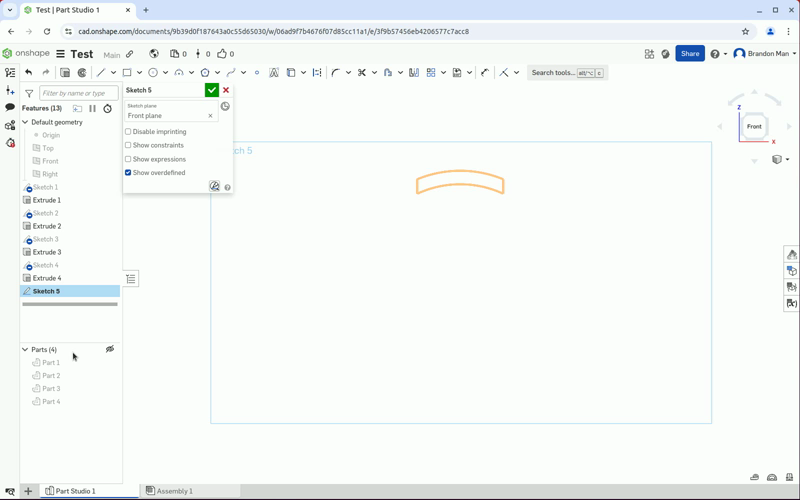
key(a)
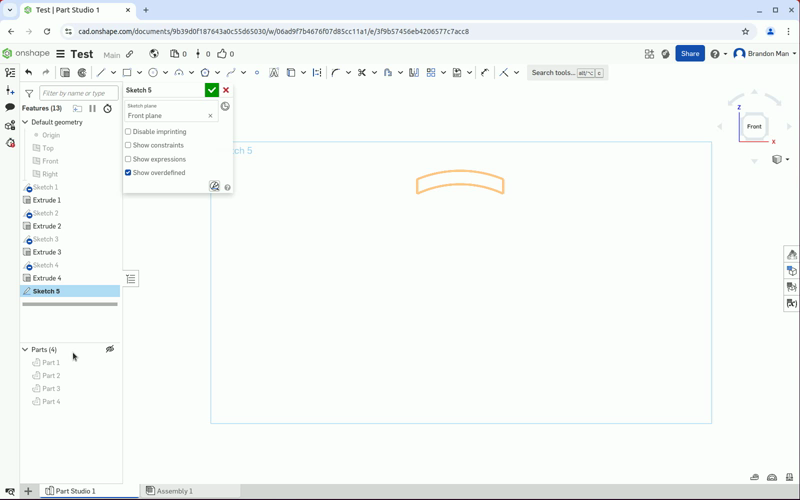
key_down(shift)
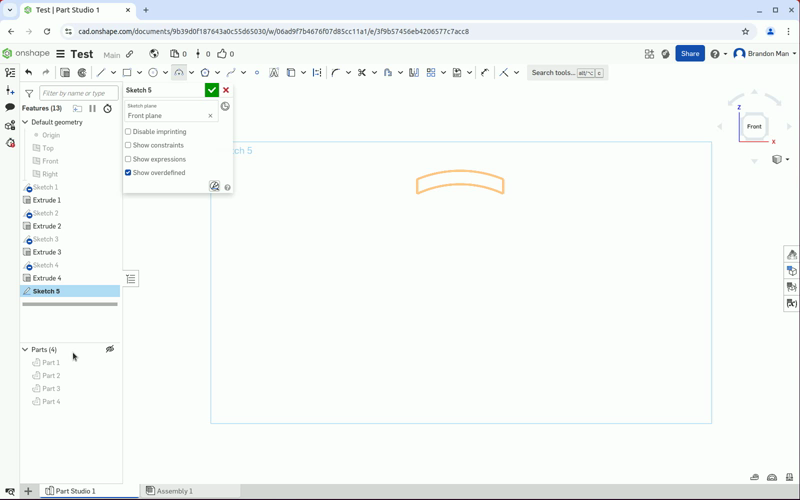
mouse_move(417, 387)
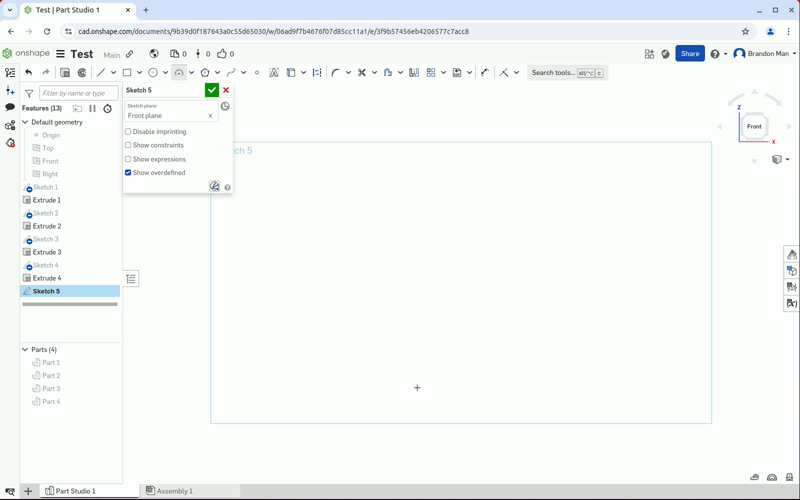
click(417, 387)
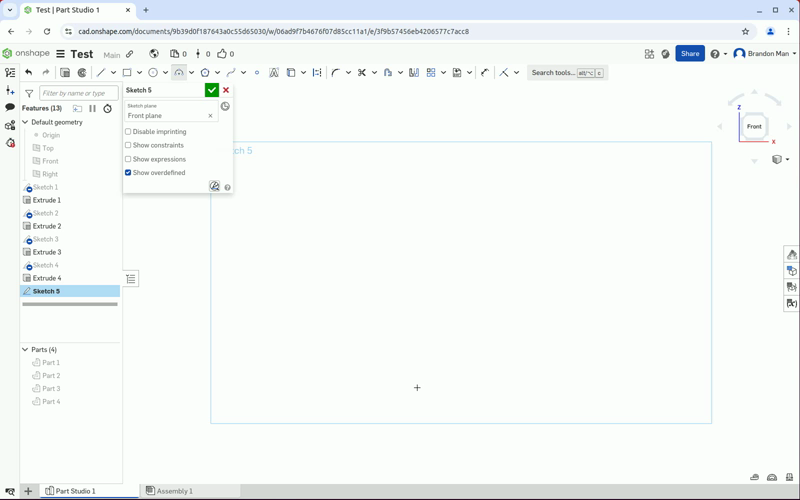
key_up(shift)
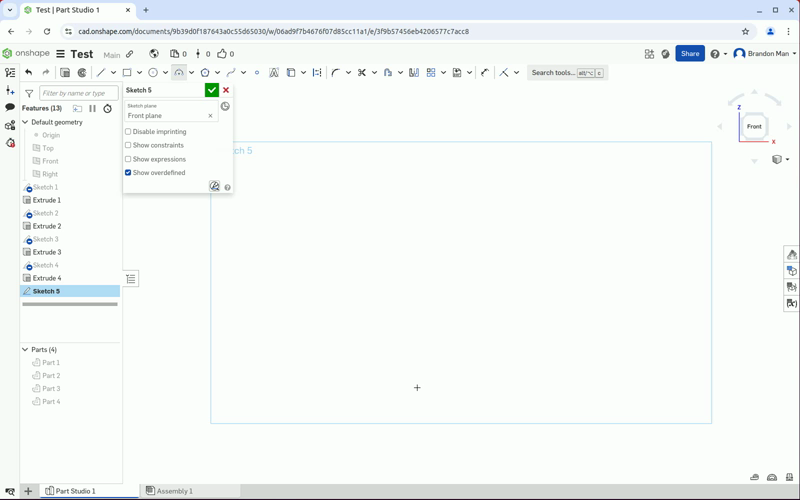
key_down(shift)
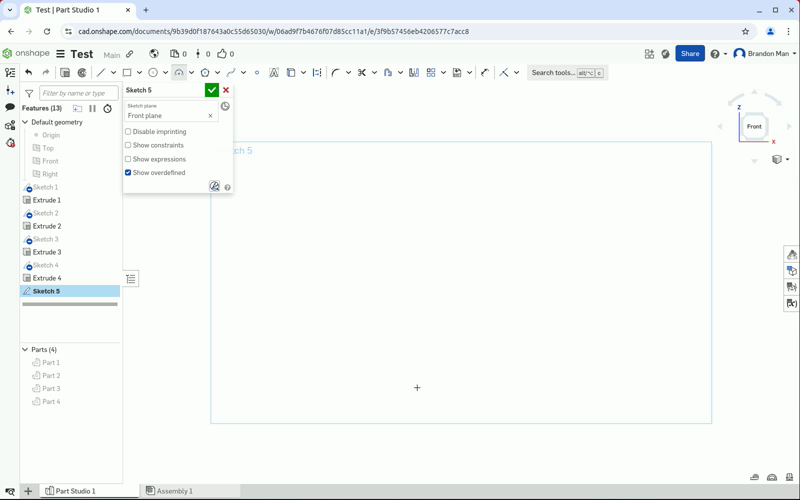
mouse_move(503, 387)
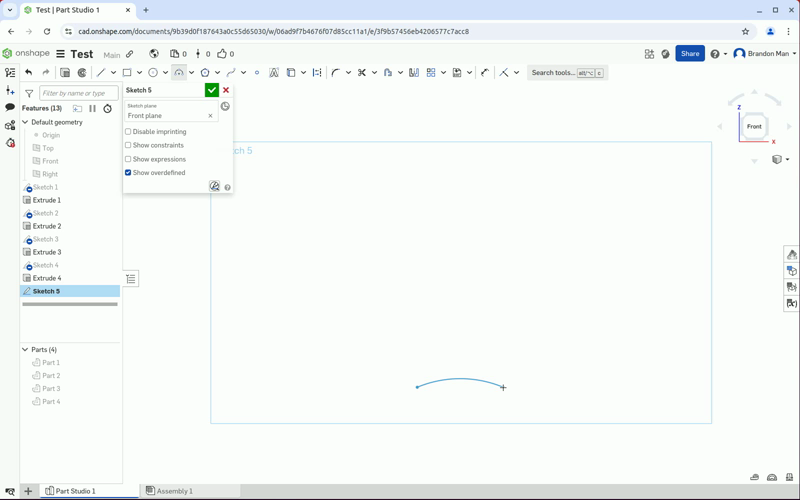
click(503, 387)
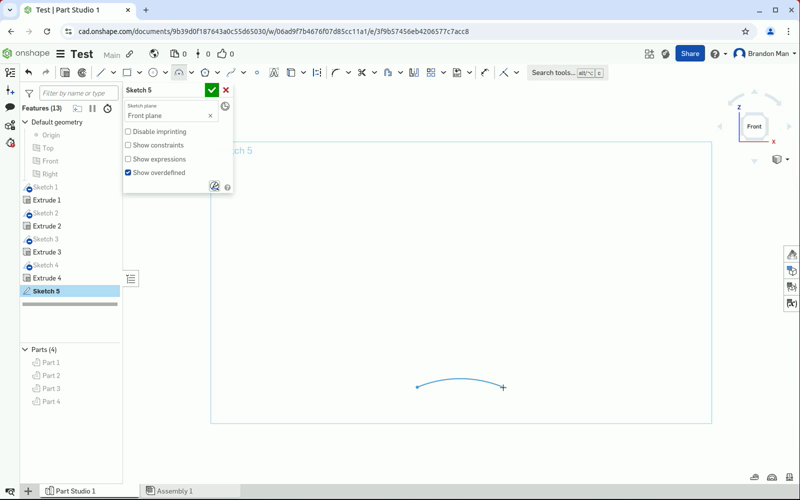
mouse_move(460, 395)
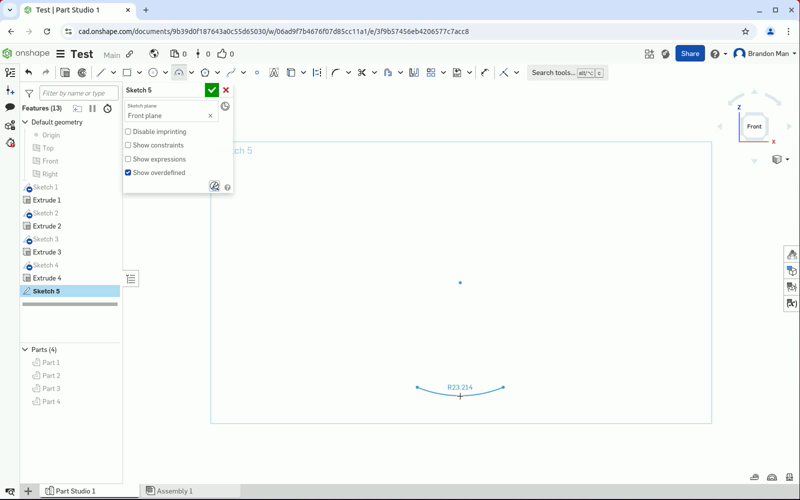
click(460, 395)
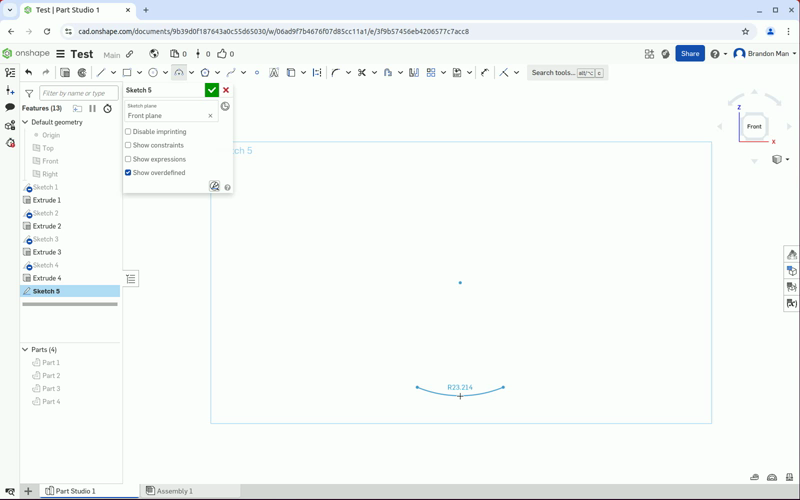
key_up(shift)
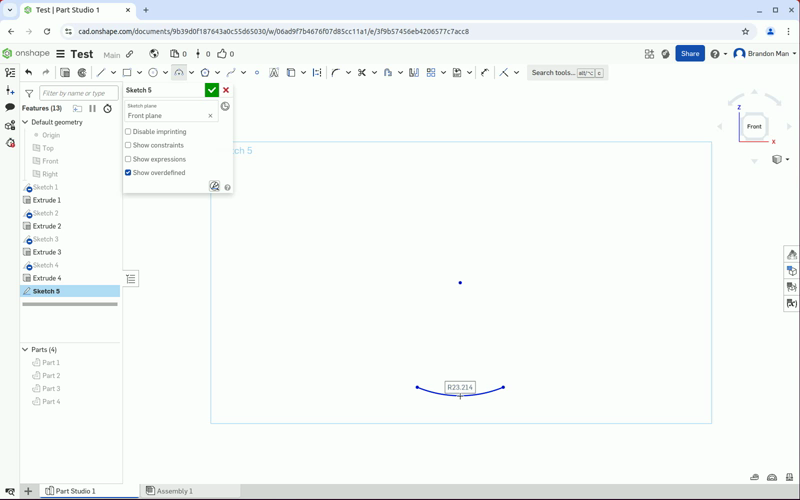
key(esc)
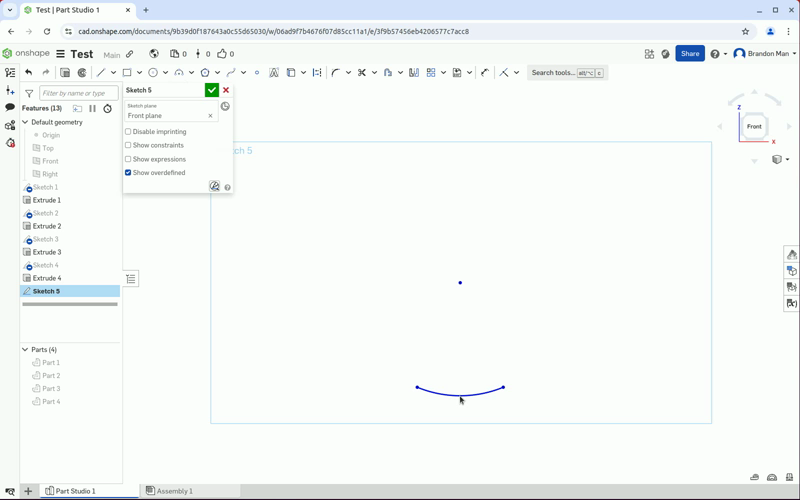
key(l)
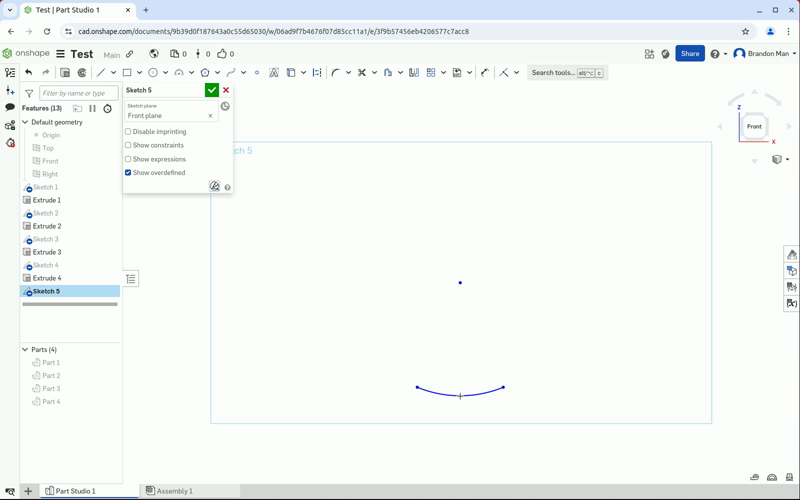
mouse_move(503, 387)
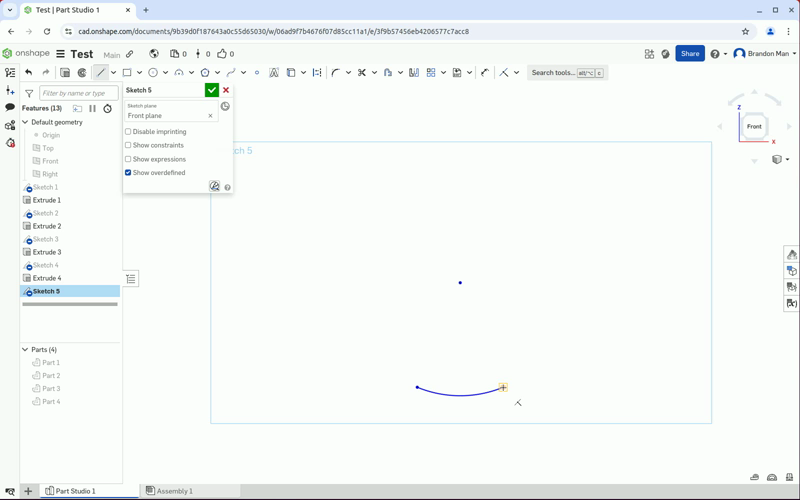
click(503, 387)
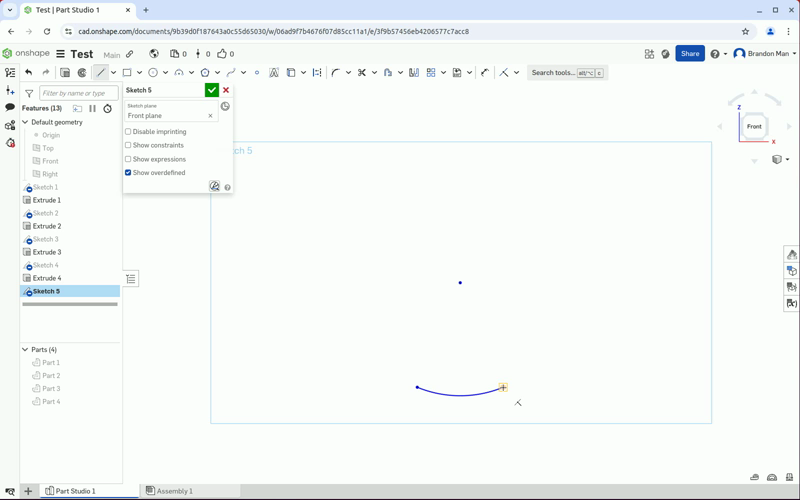
key_down(shift)
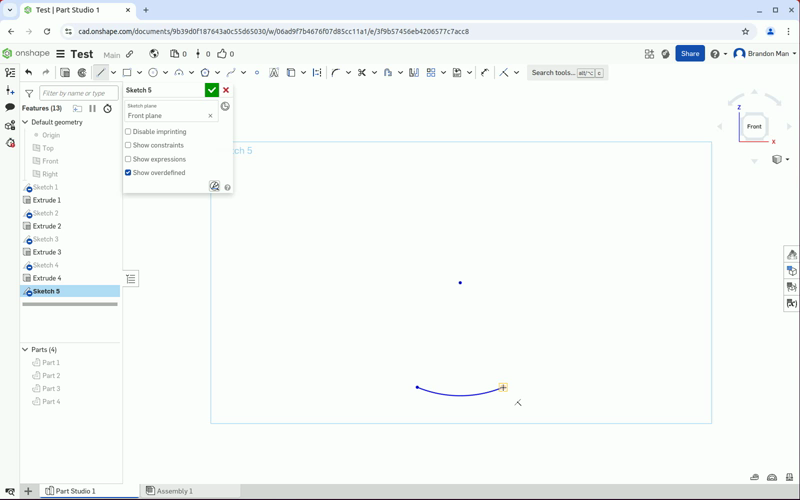
mouse_move(533, 387)
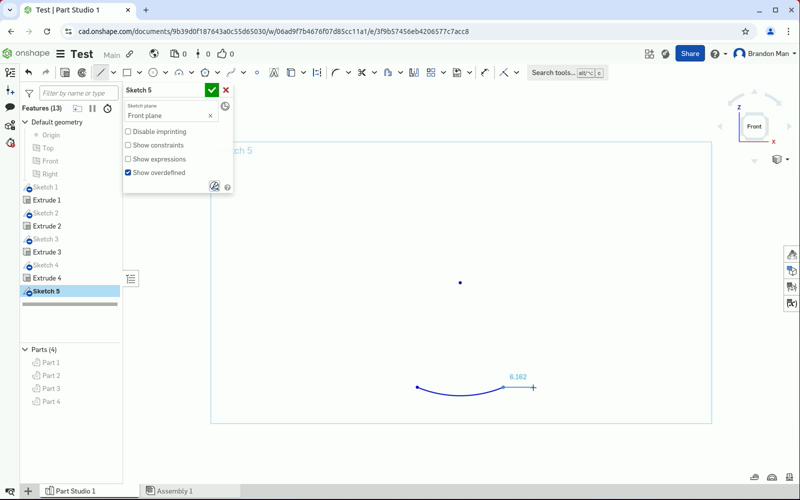
mouse_move(503, 372)
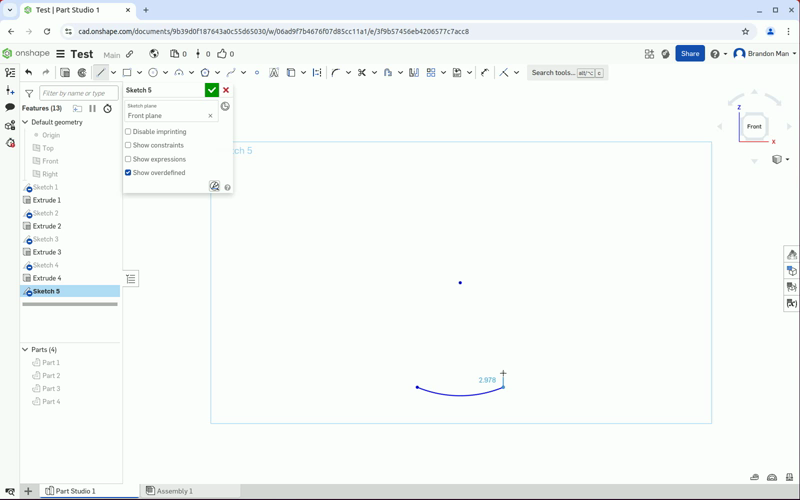
click(503, 372)
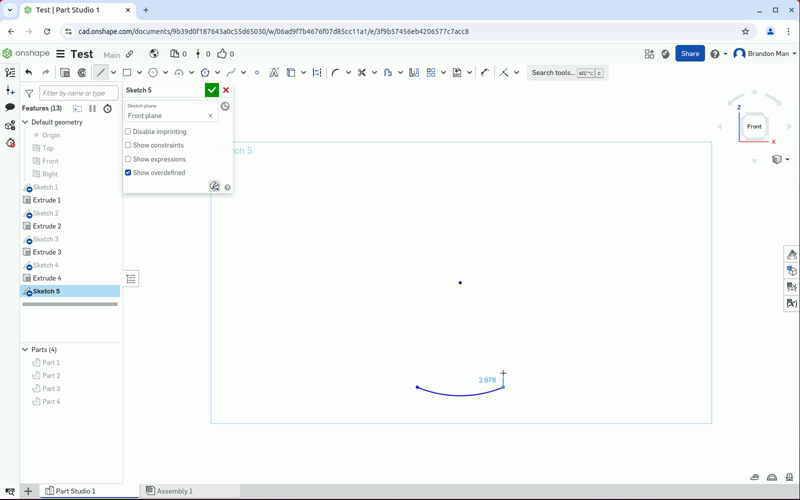
key_up(shift)
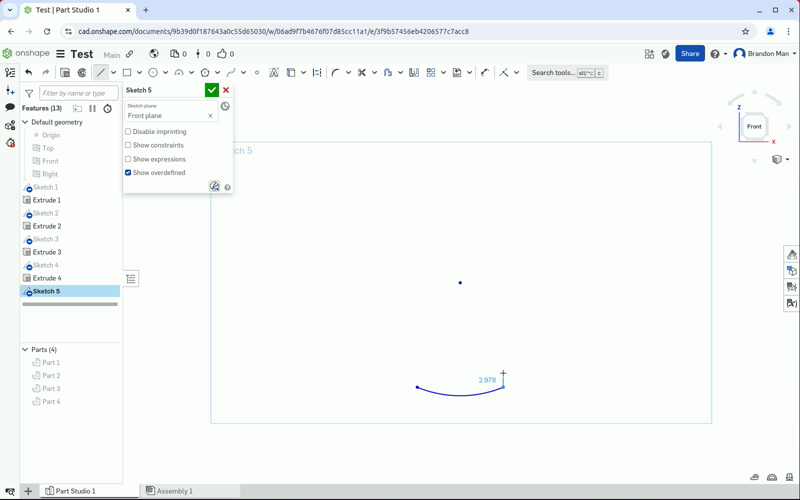
key(esc)
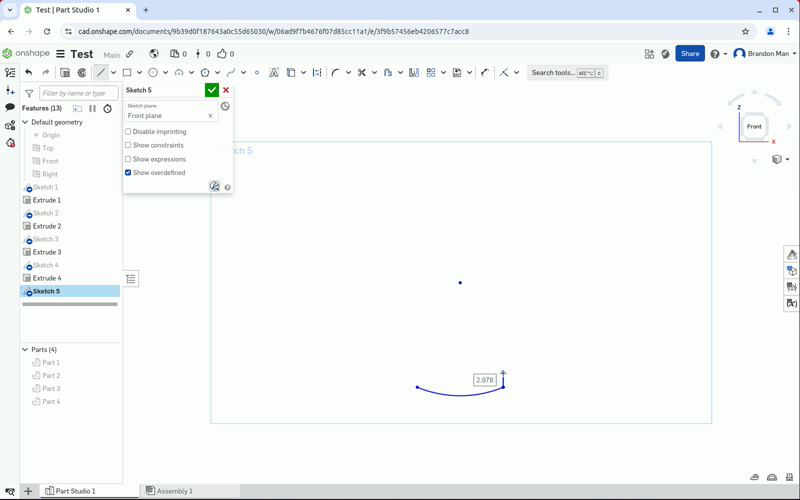
key(a)
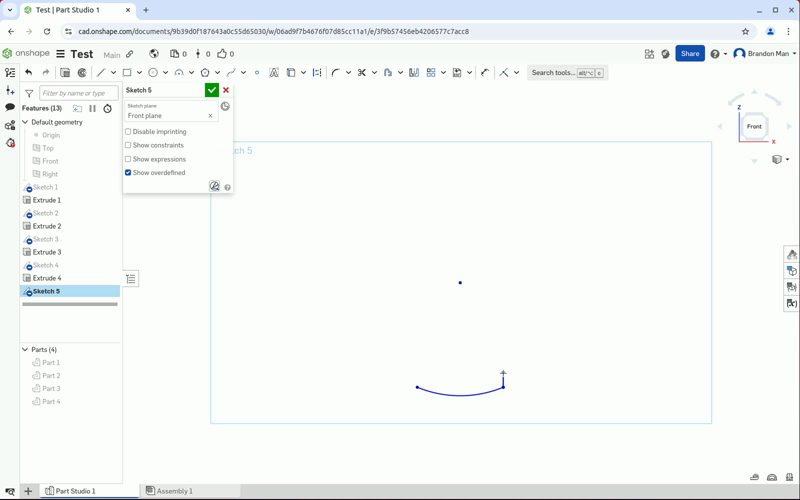
mouse_move(503, 372)
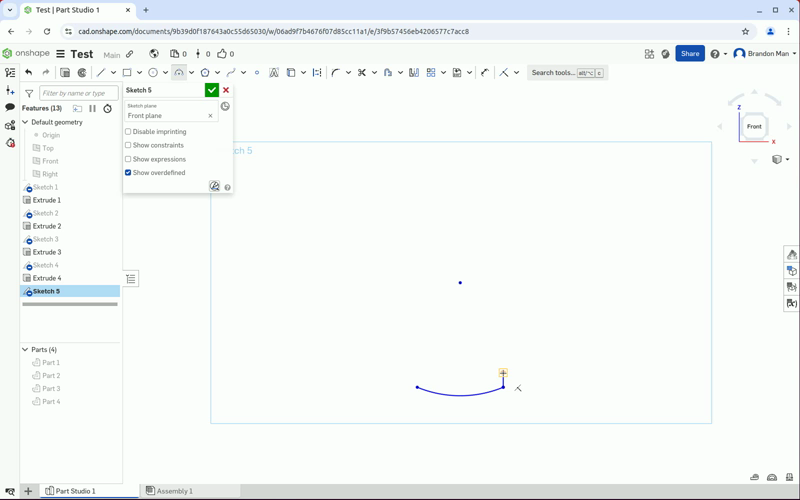
click(503, 372)
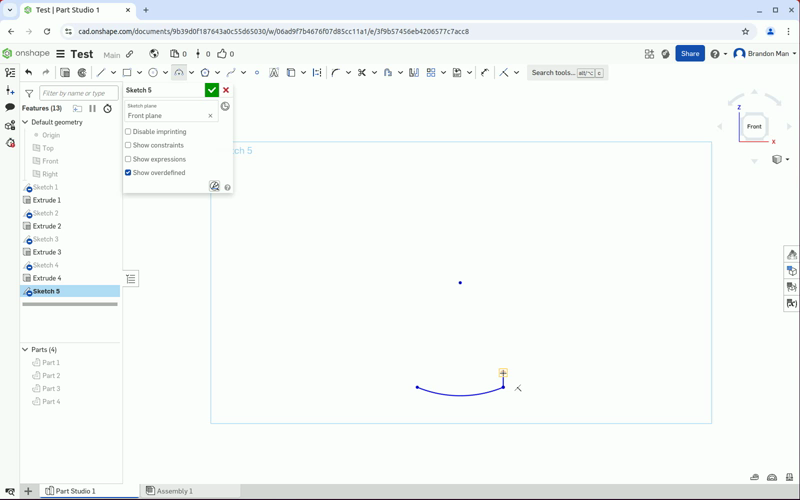
key_down(shift)
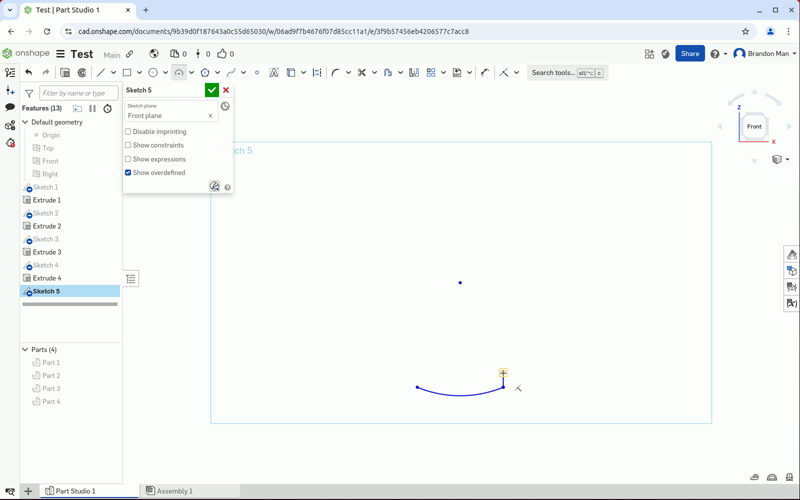
mouse_move(417, 372)
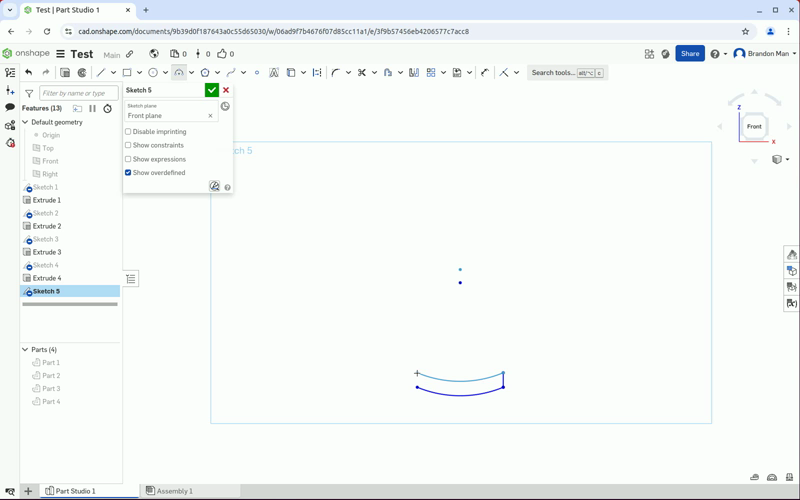
click(417, 372)
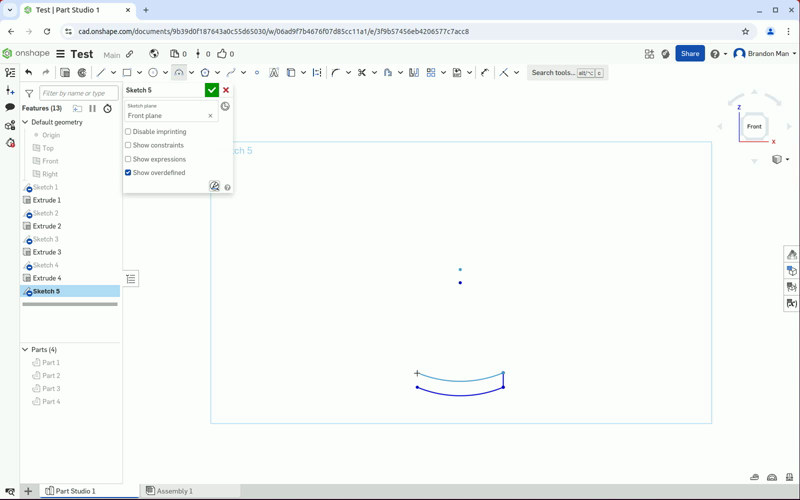
mouse_move(460, 382)
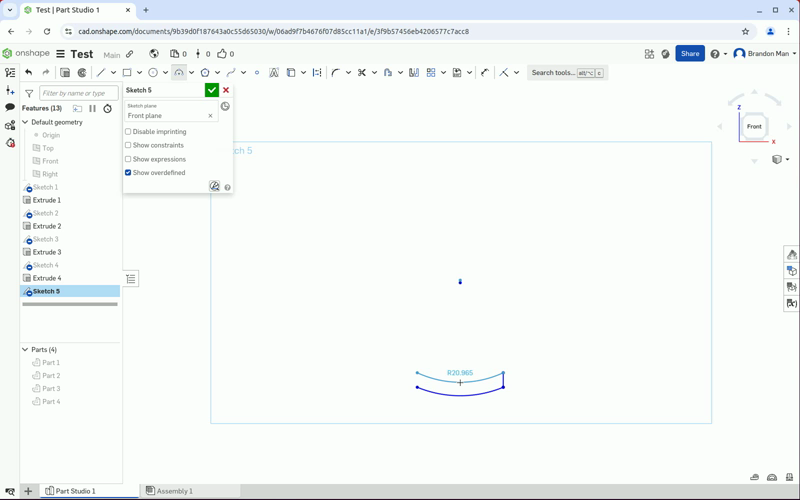
click(460, 382)
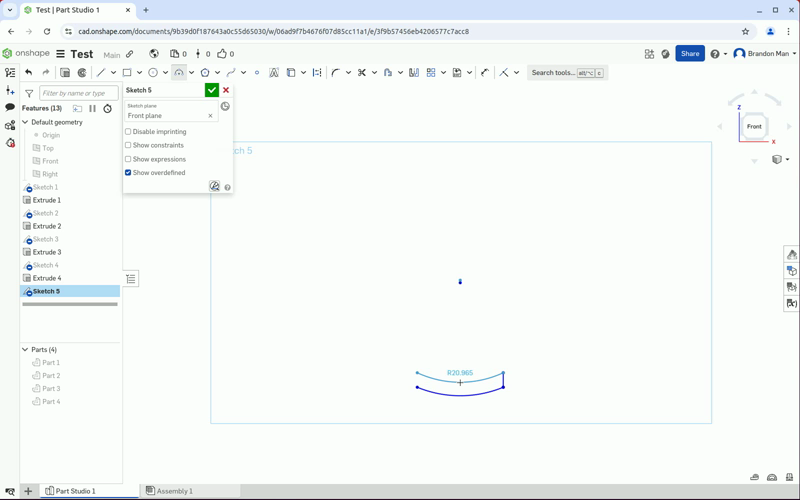
key_up(shift)
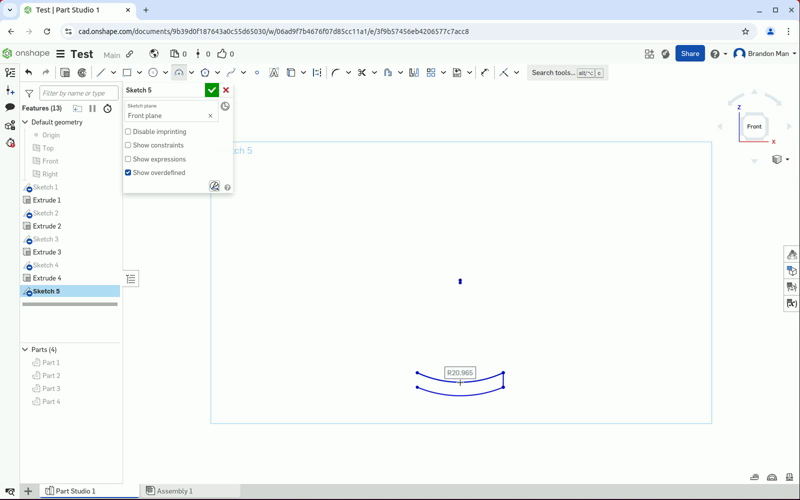
key(esc)
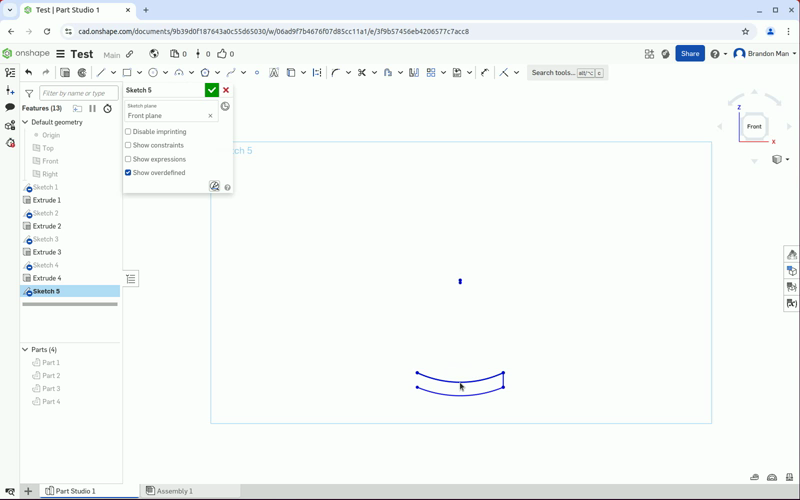
key(l)
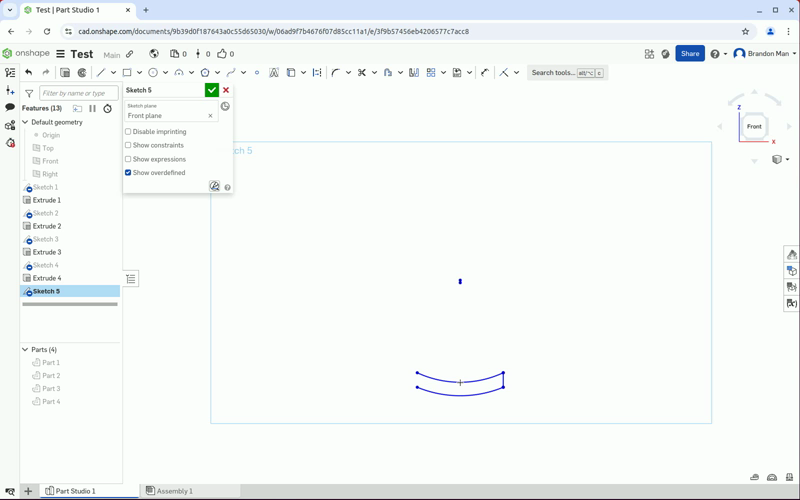
mouse_move(417, 372)
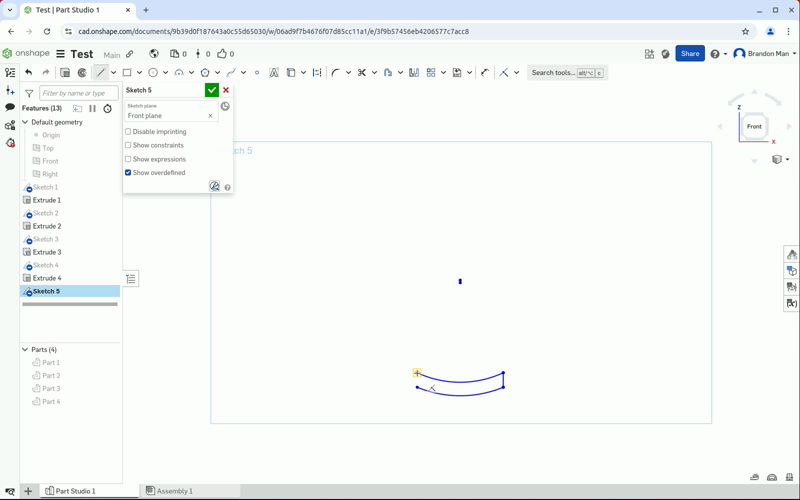
click(417, 372)
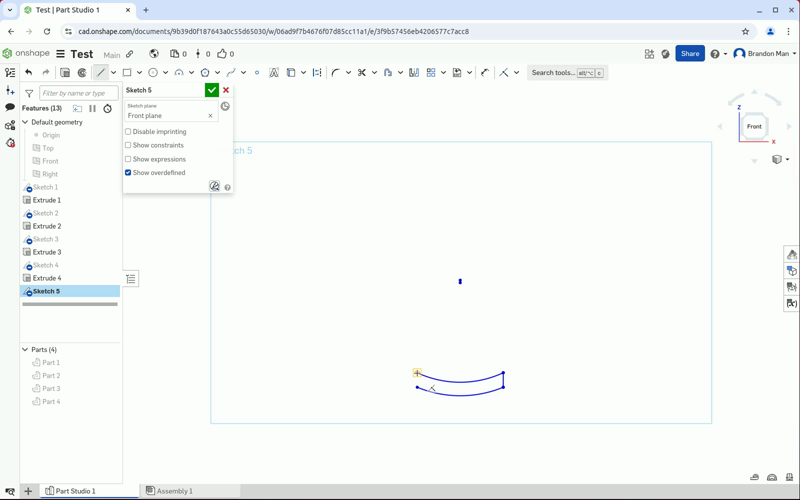
mouse_move(447, 372)
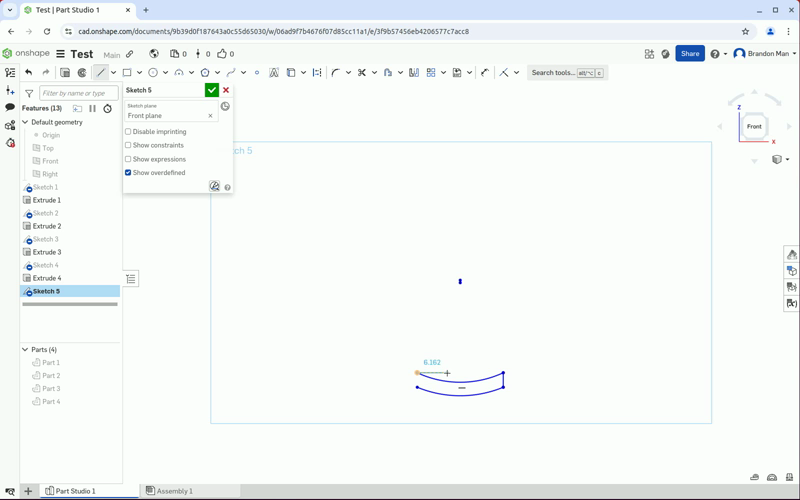
key_down(shift)
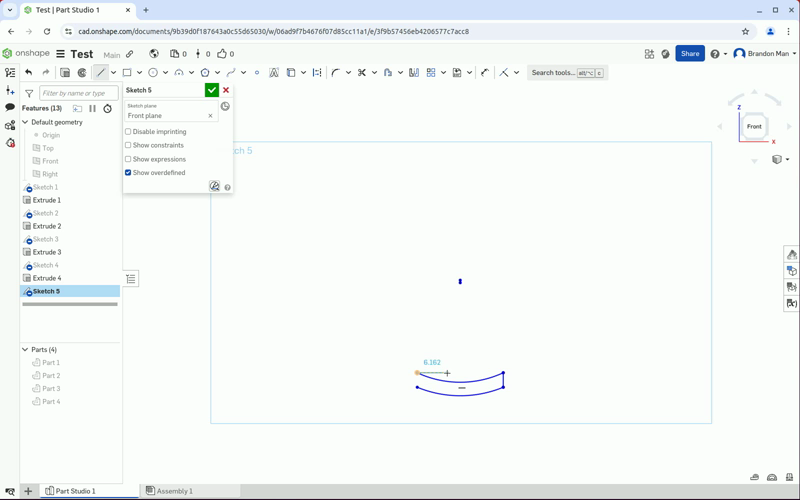
mouse_move(417, 387)
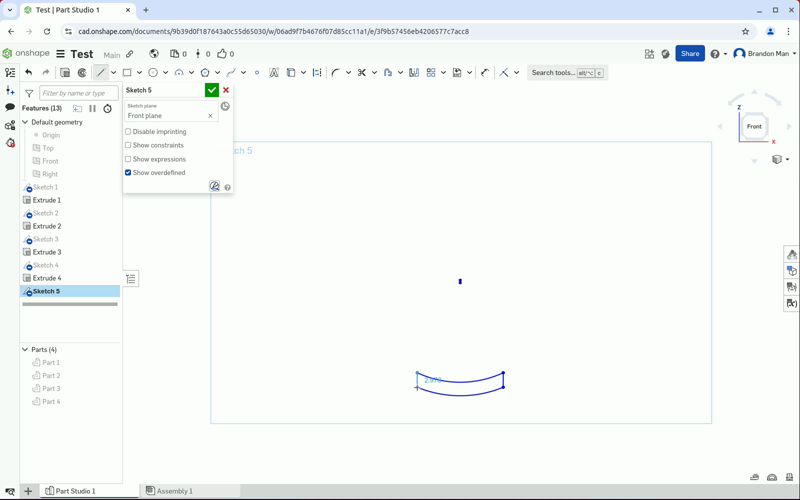
key_up(shift)
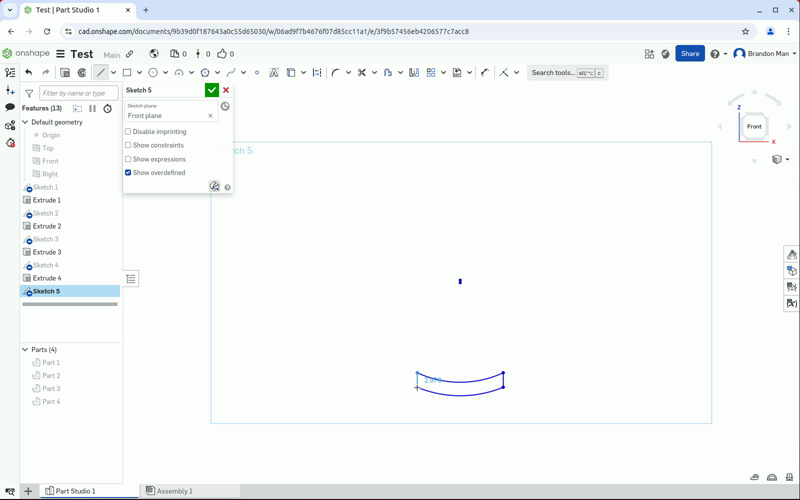
click(417, 387)
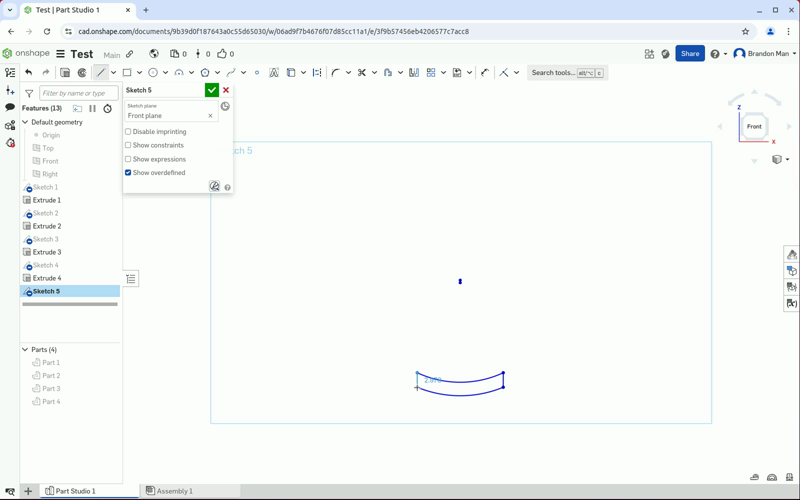
key(esc)
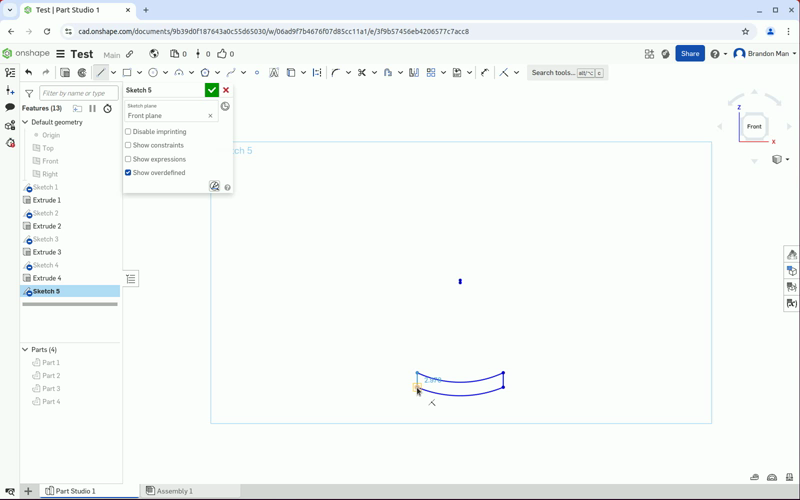
mouse_move(432, 390)
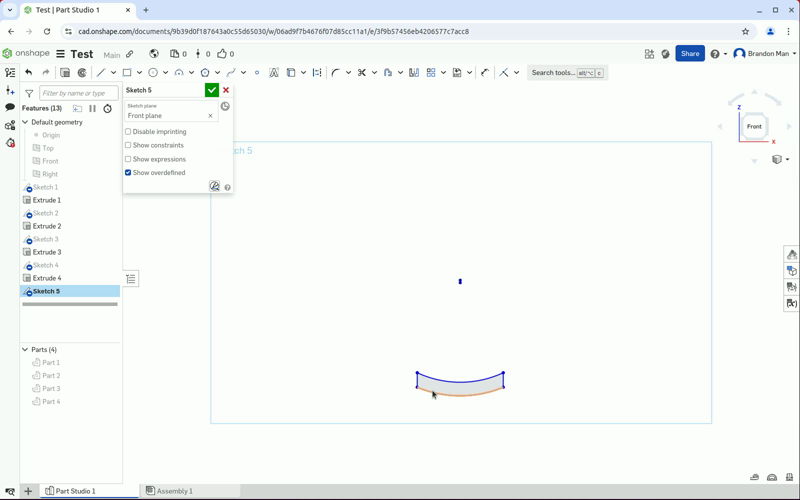
scroll(6)
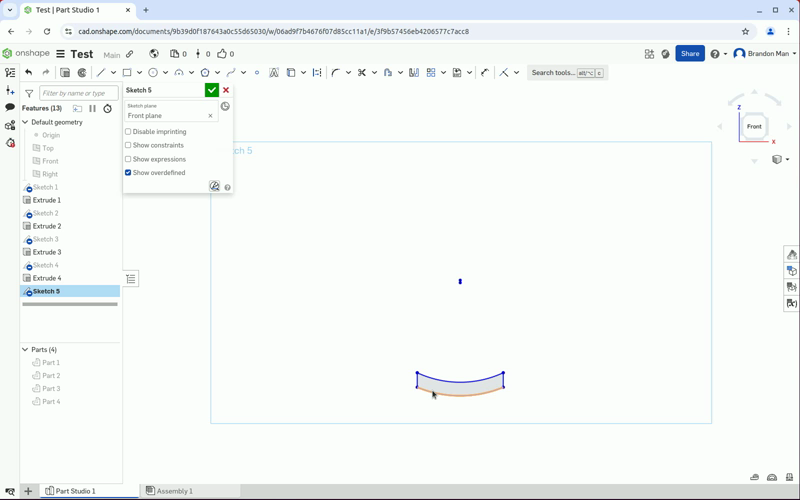
scroll(6)
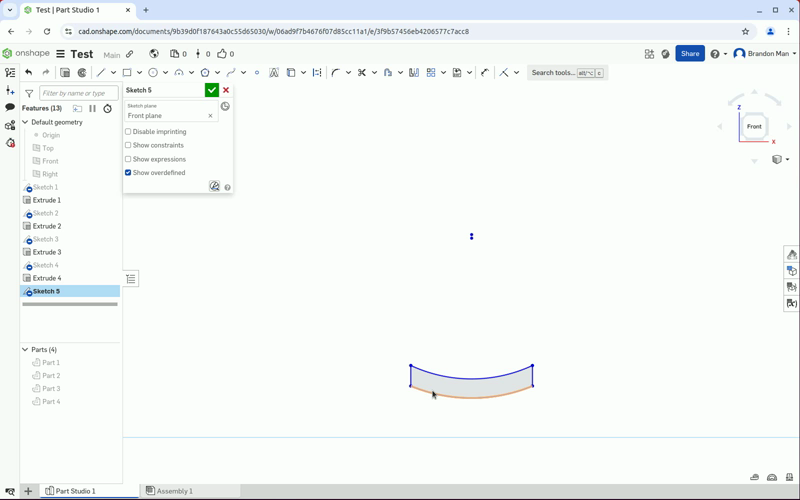
scroll(6)
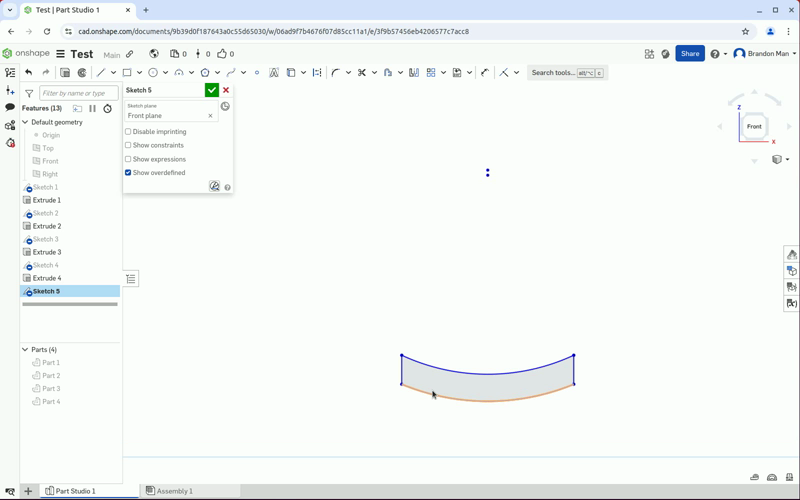
scroll(6)
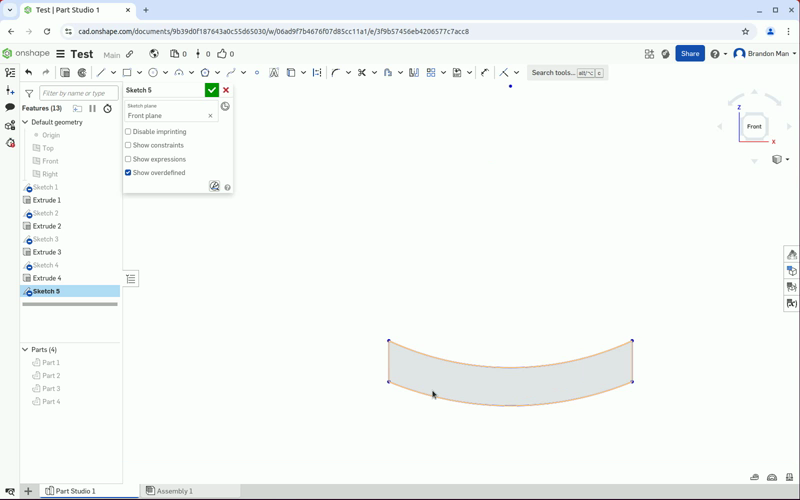
scroll(6)
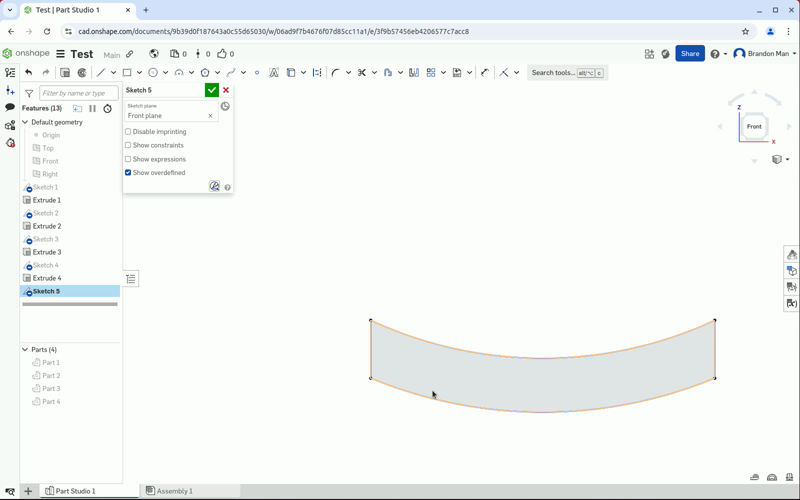
scroll(6)
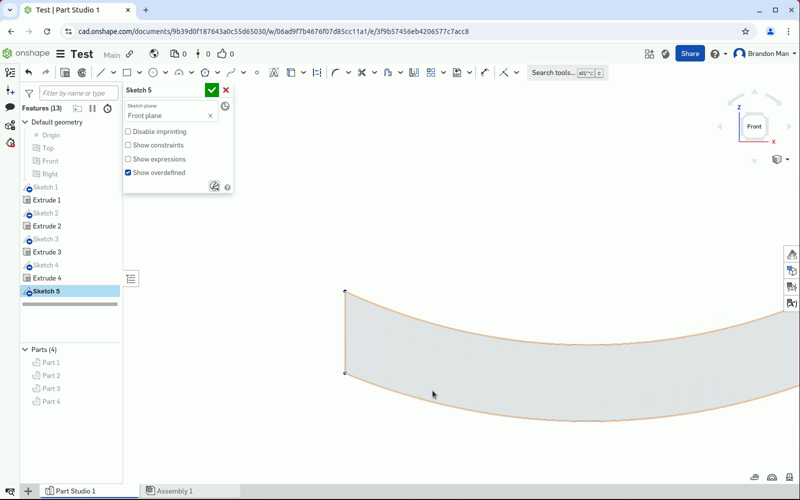
scroll(6)
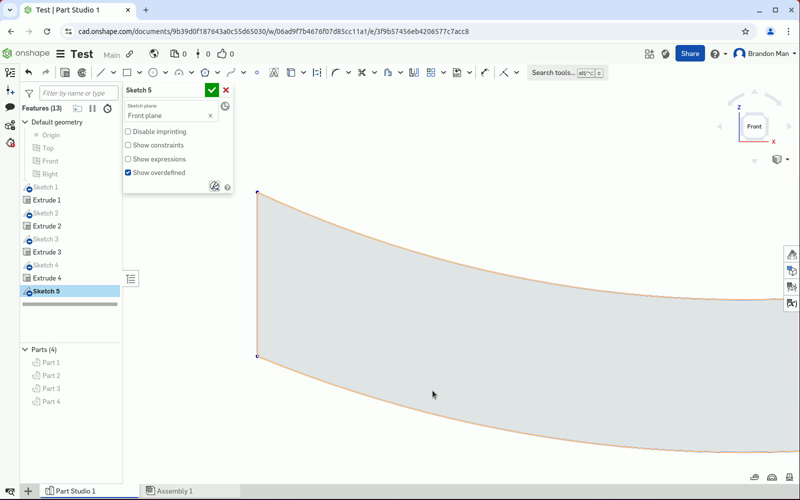
click(432, 390)
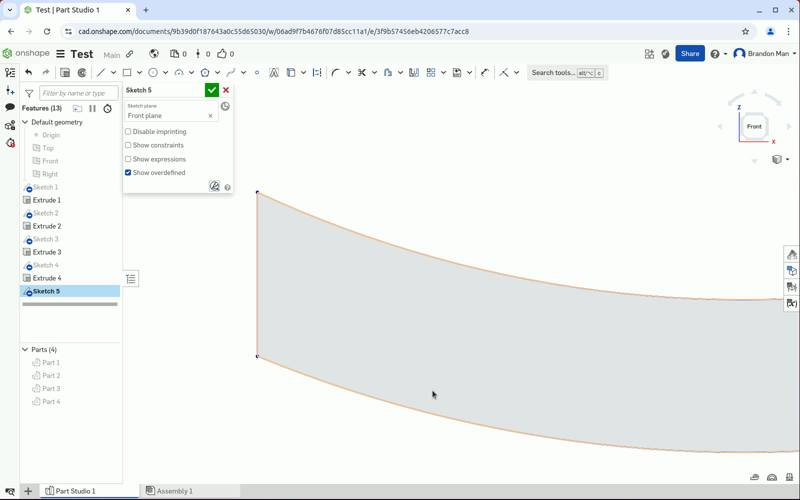
scroll(-6)
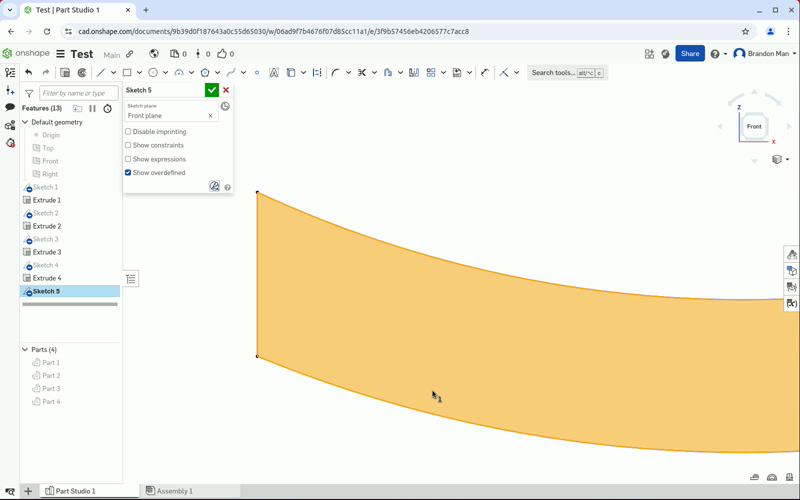
scroll(-6)
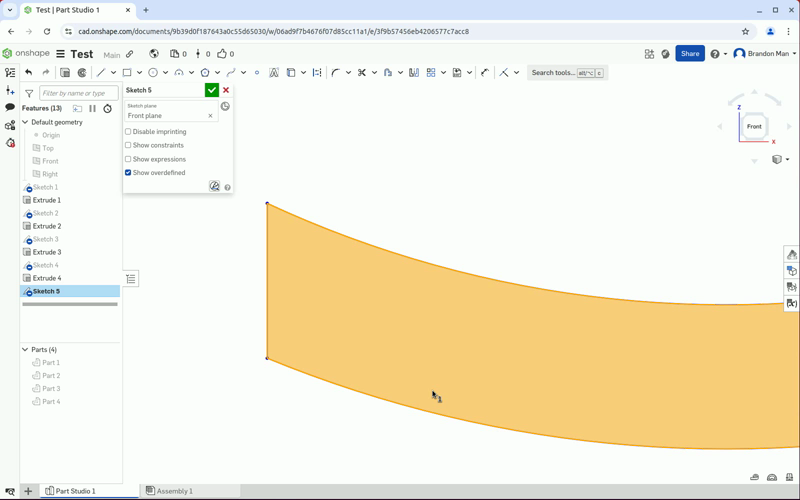
scroll(-6)
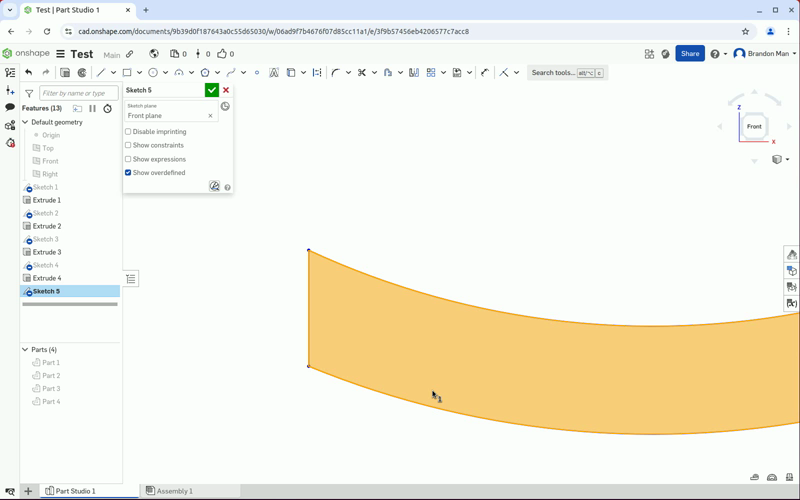
scroll(-6)
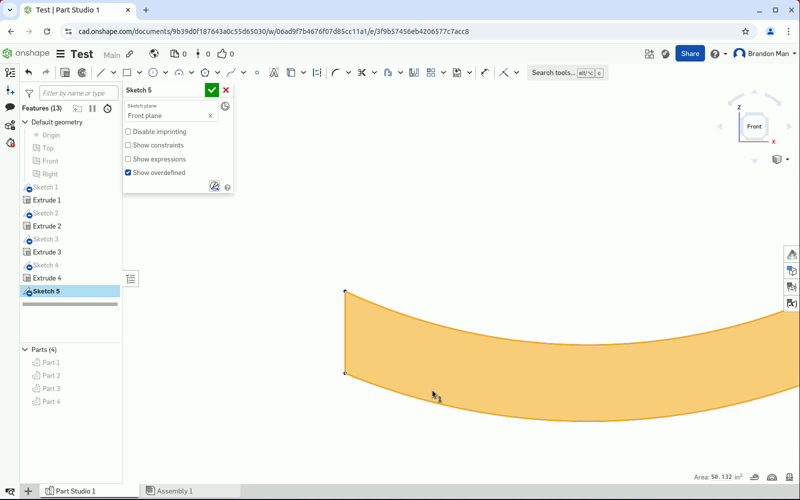
scroll(-6)
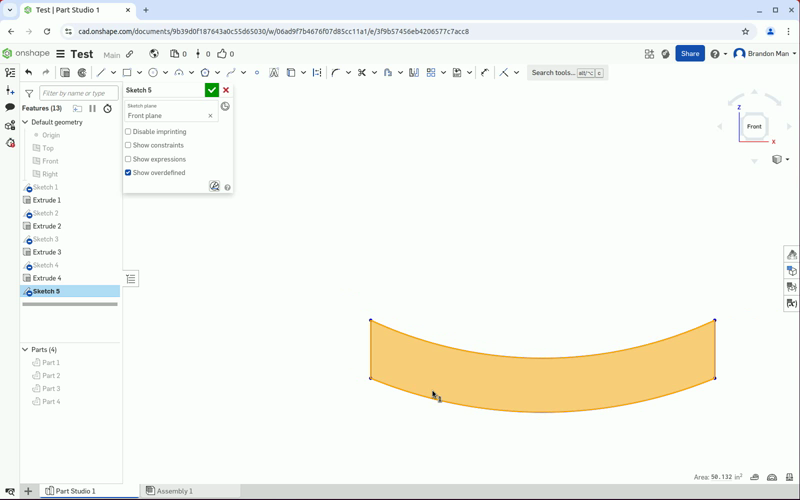
scroll(-6)
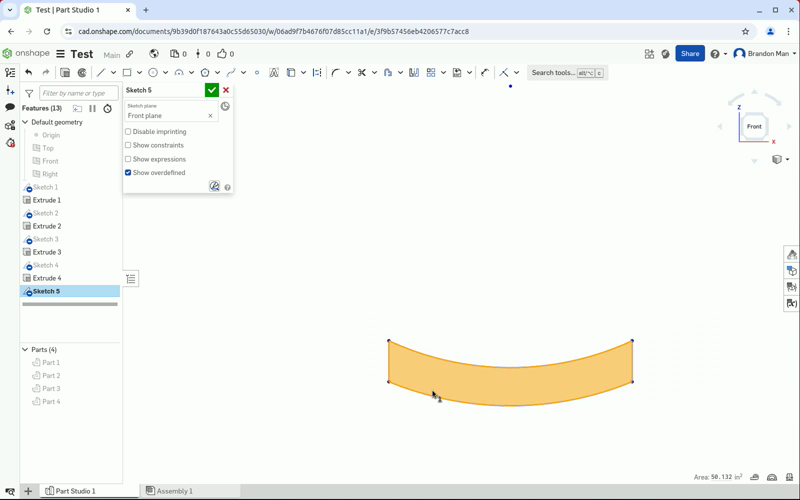
scroll(-6)
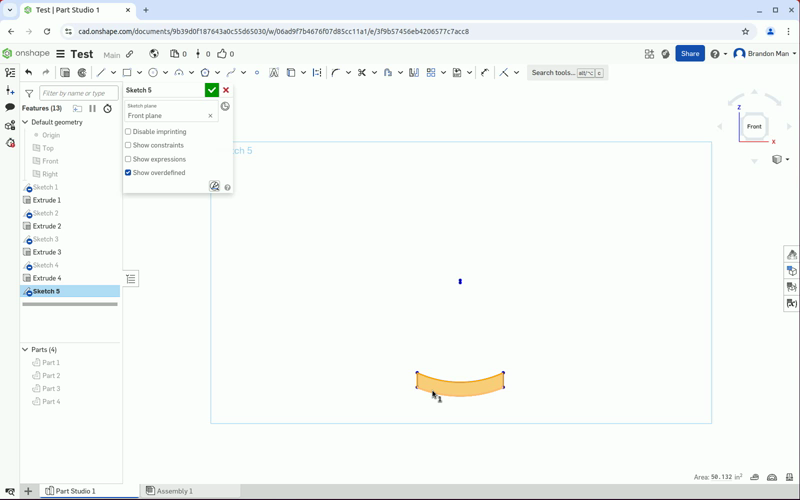
mouse_move(73, 352)
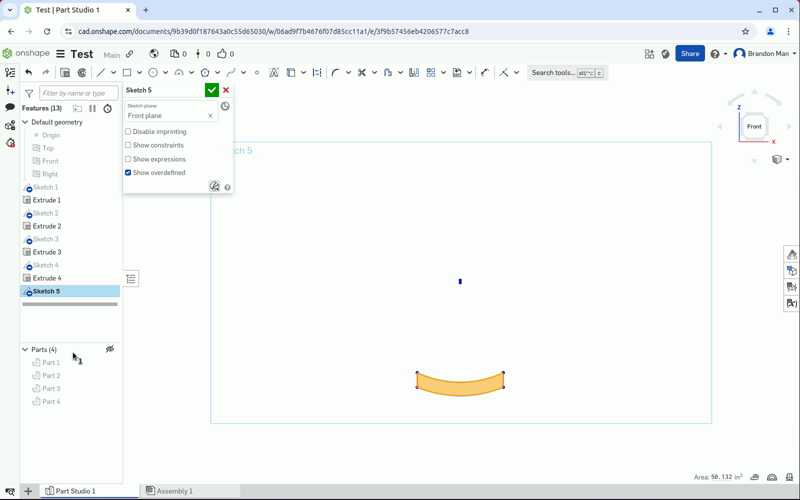
key(shift+y)
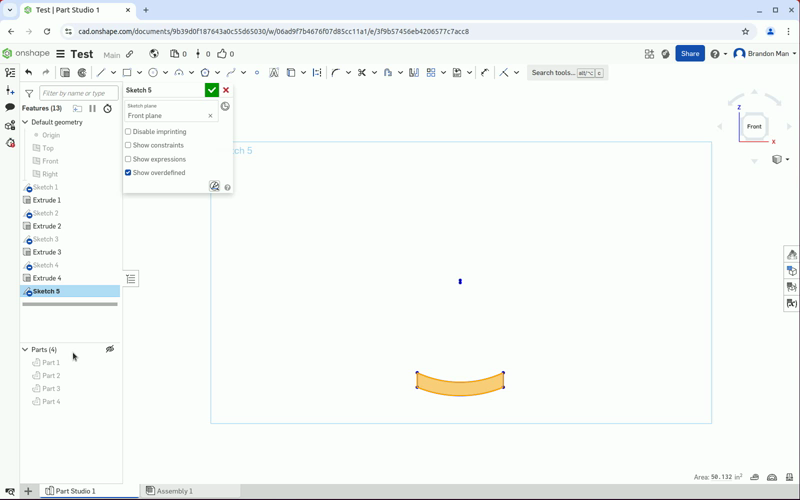
key(shift+e)
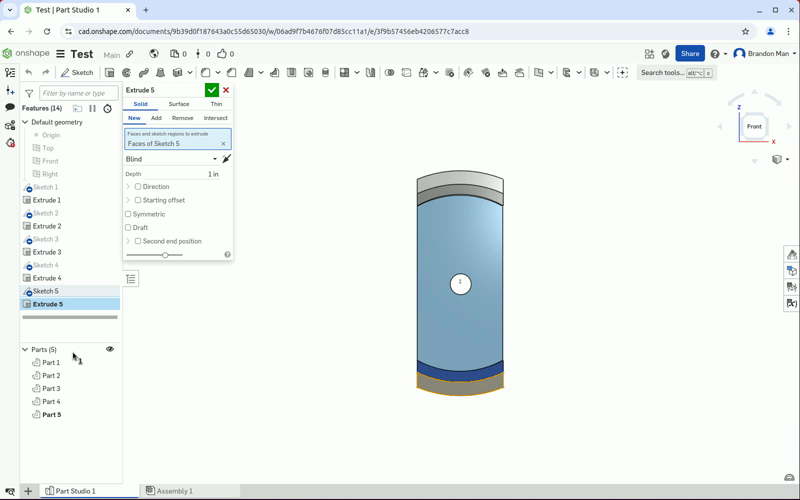
mouse_move(143, 106)
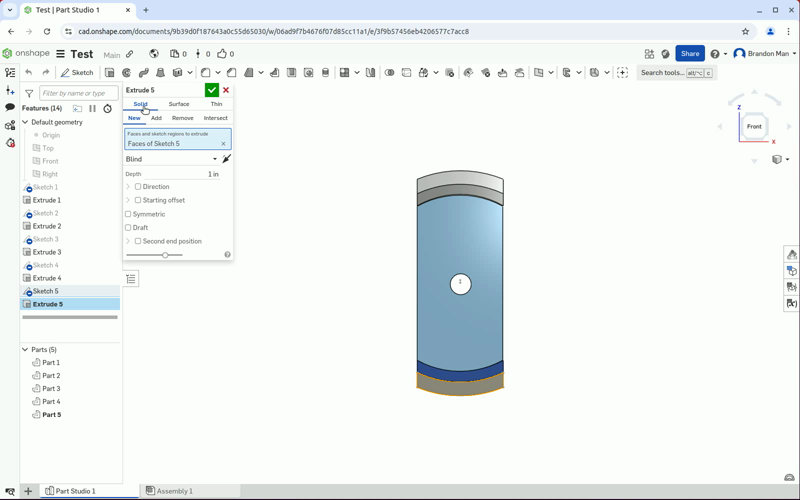
click(143, 106)
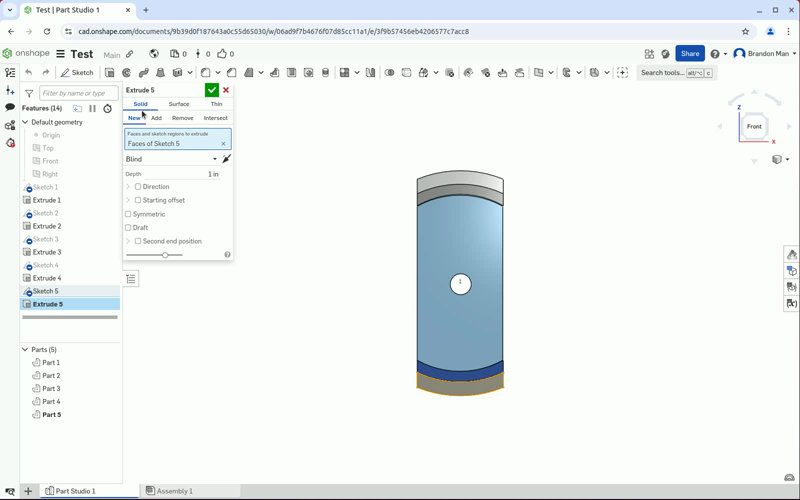
mouse_move(137, 120)
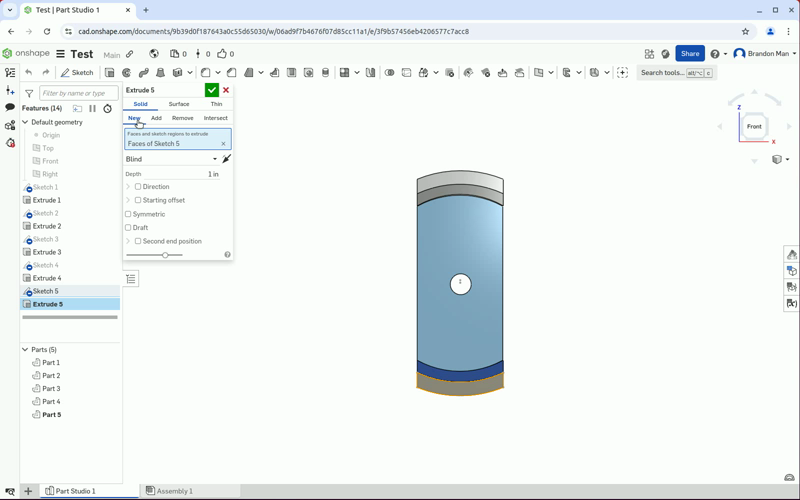
click(137, 120)
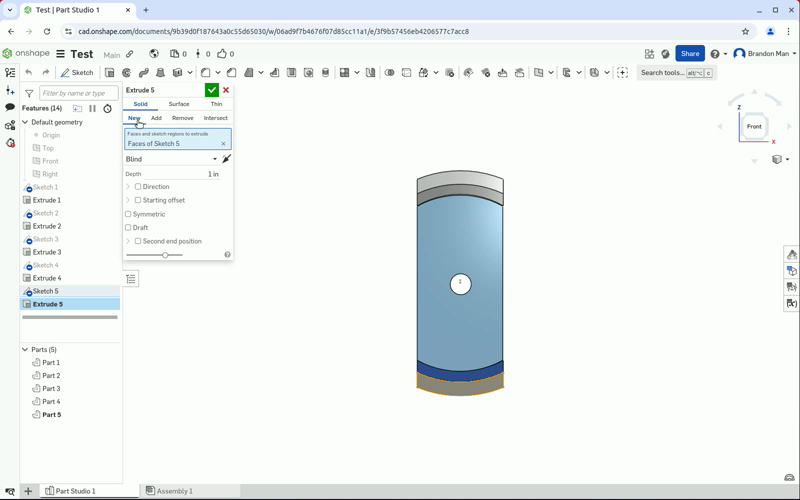
key(tab, 4)
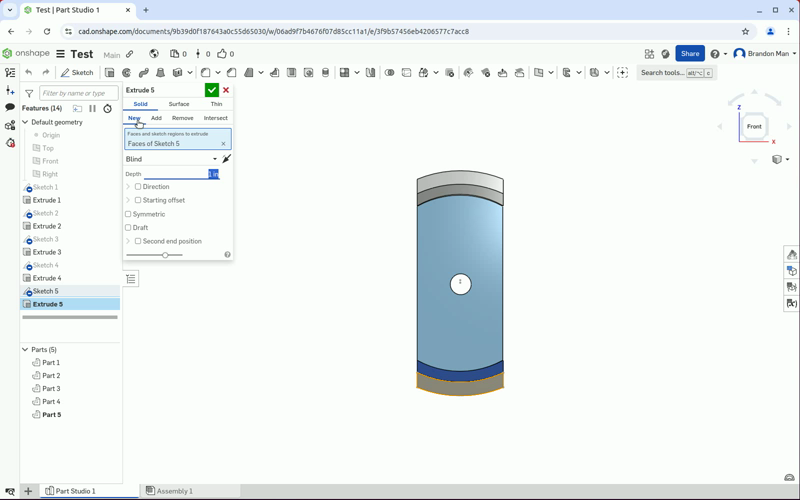
text(1.204)
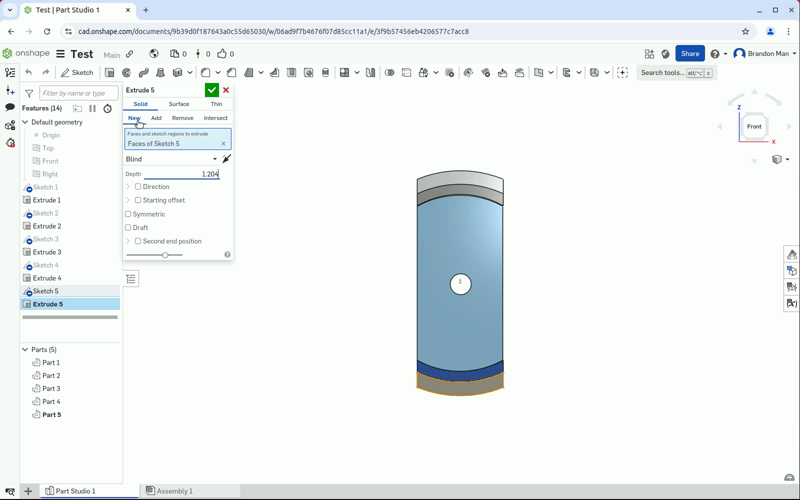
key(enter)
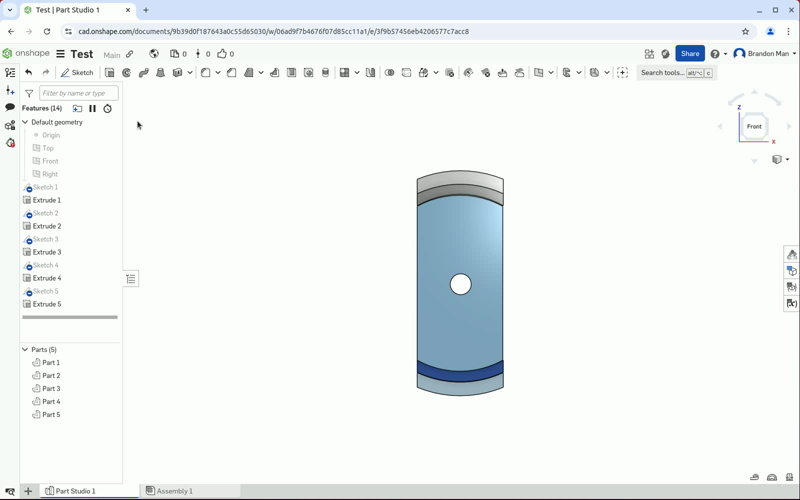
key(shift+h)
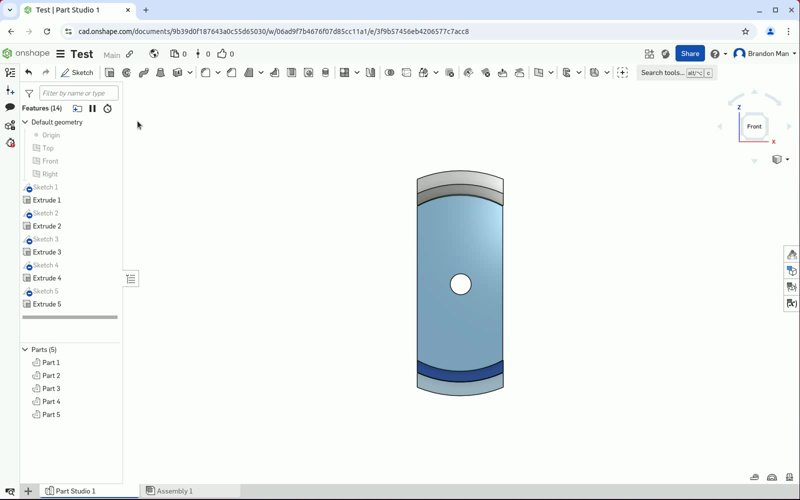
key(shift+h)
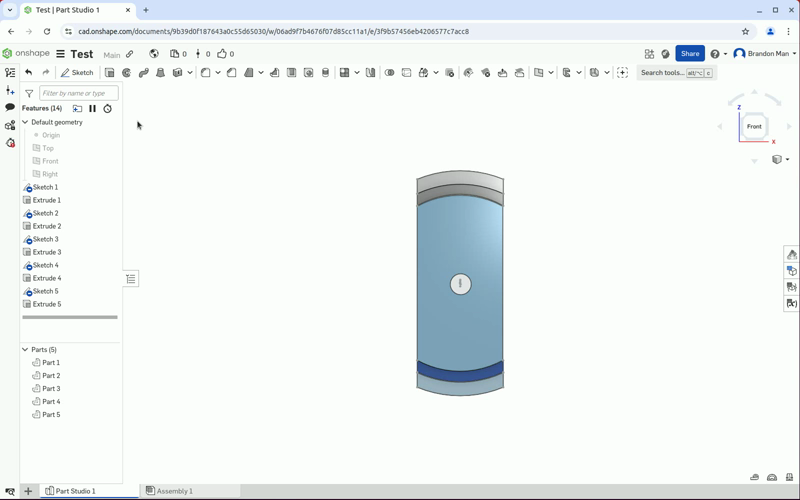
key(shift+7)
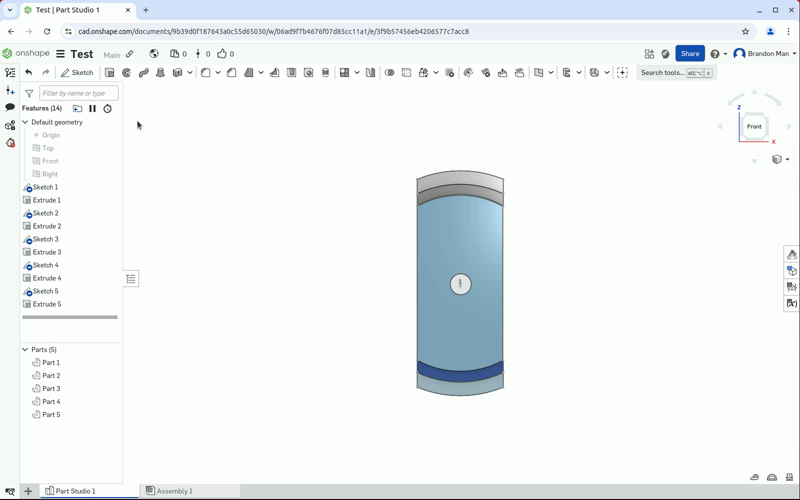
key(left, 2)
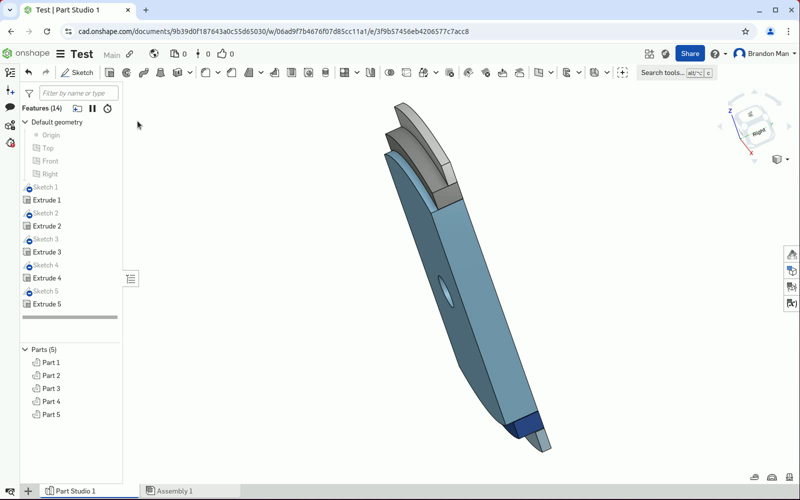
key(down, 2)
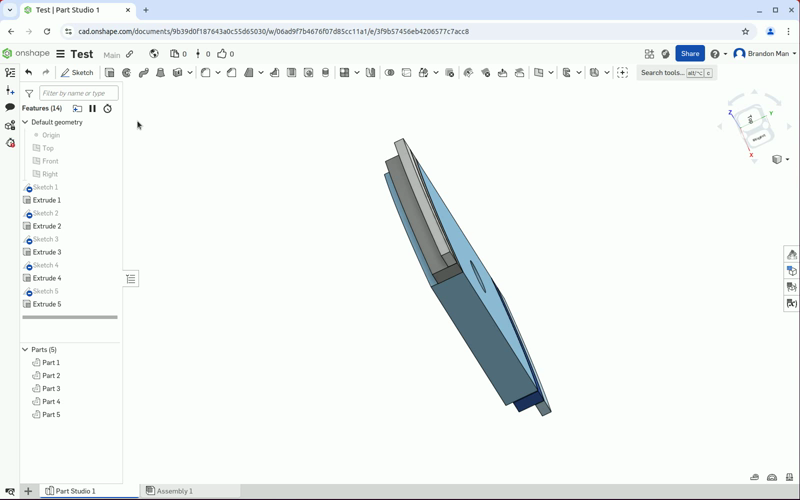
key(up, 2)
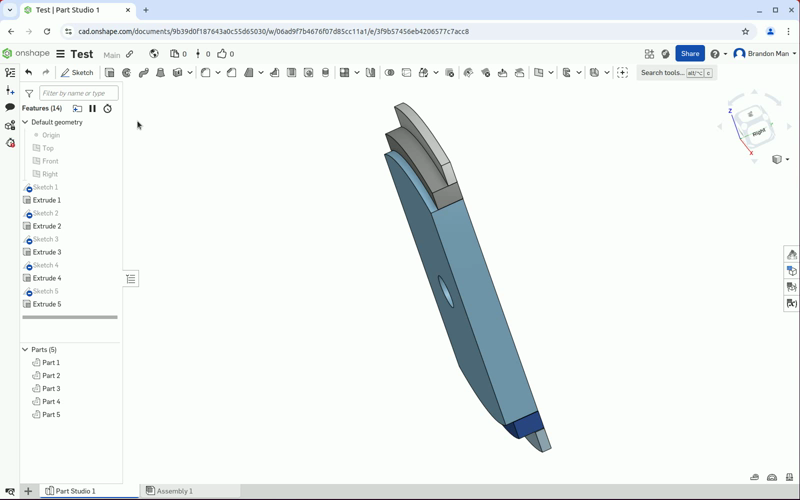
key(right, 2)
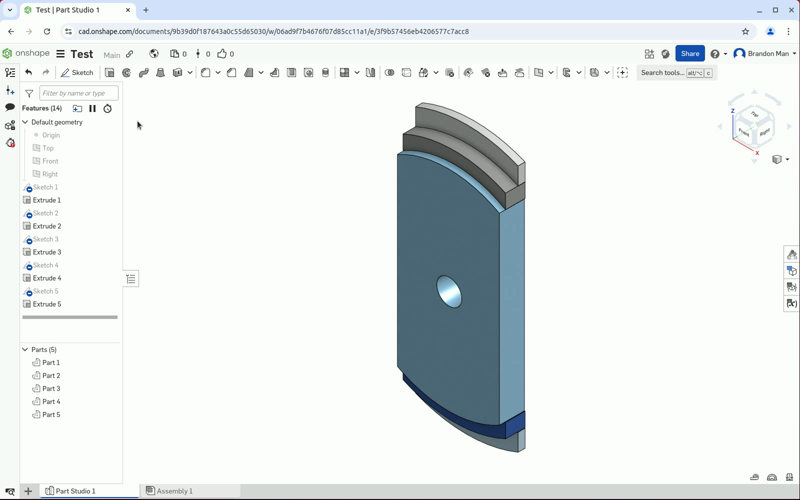
mouse_move(73, 189)
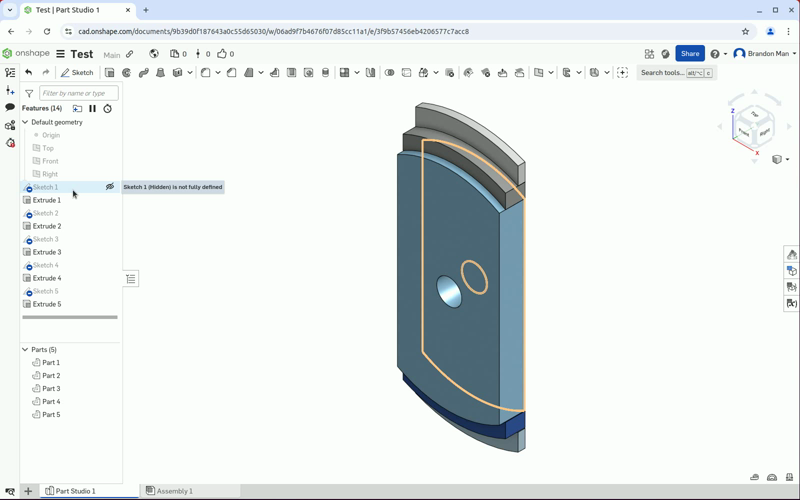
click(73, 189)